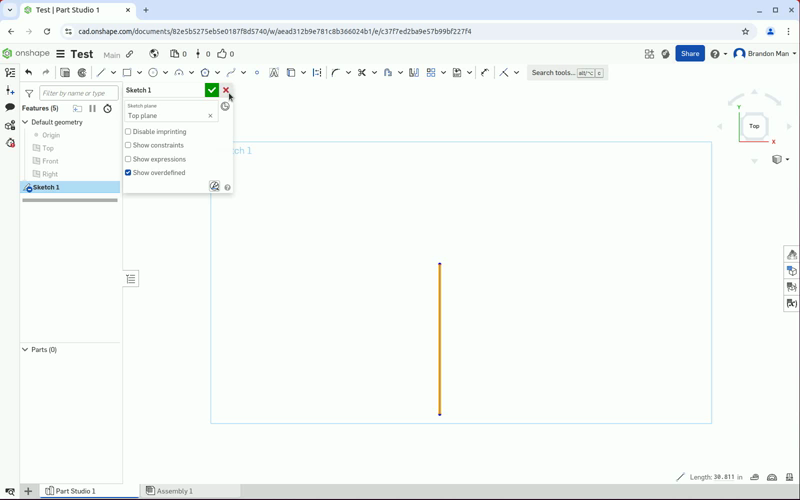
key(shift+h)
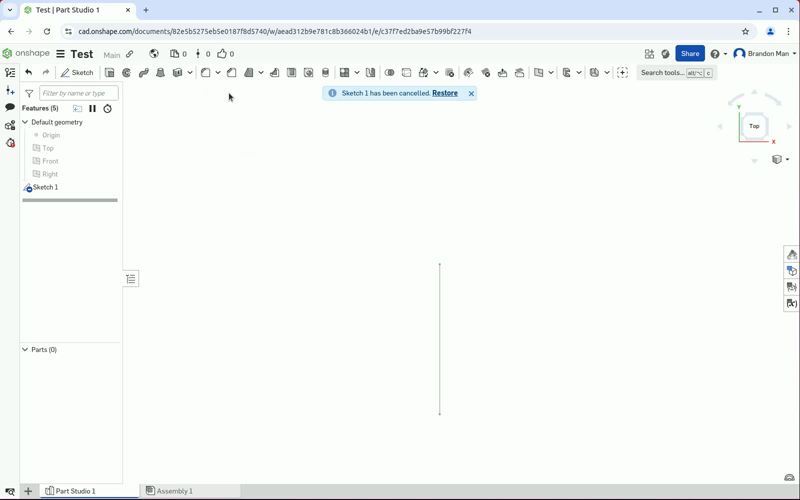
key(shift+s)
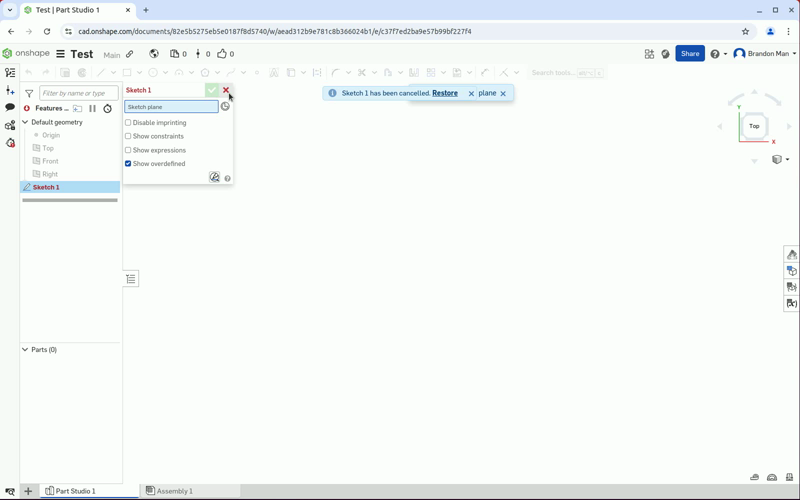
mouse_move(73, 150)
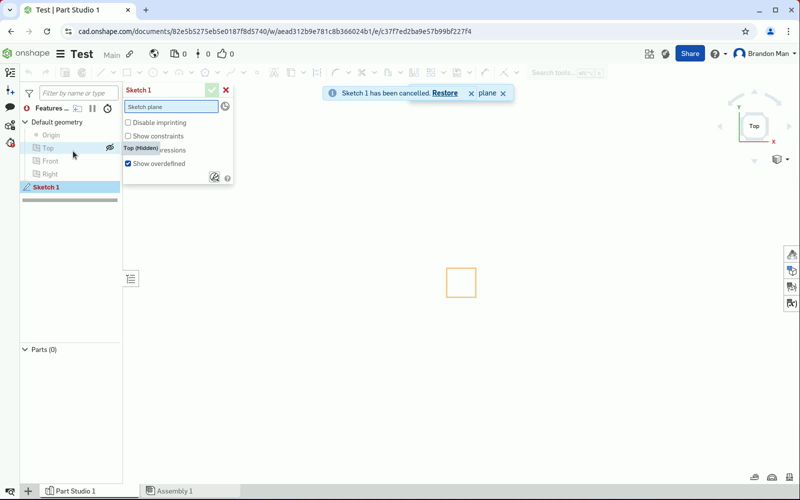
click(73, 150)
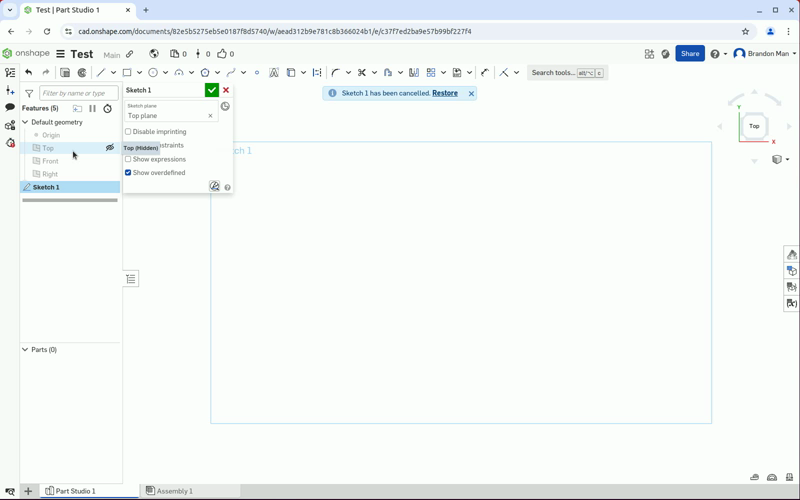
mouse_move(73, 352)
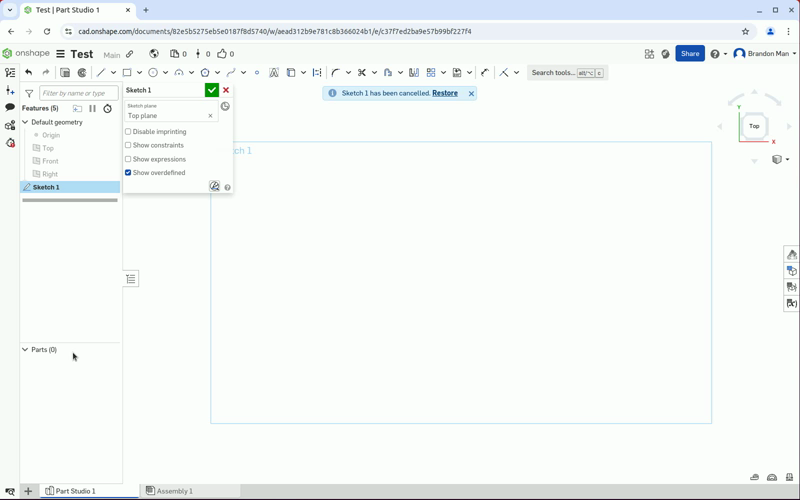
key(y)
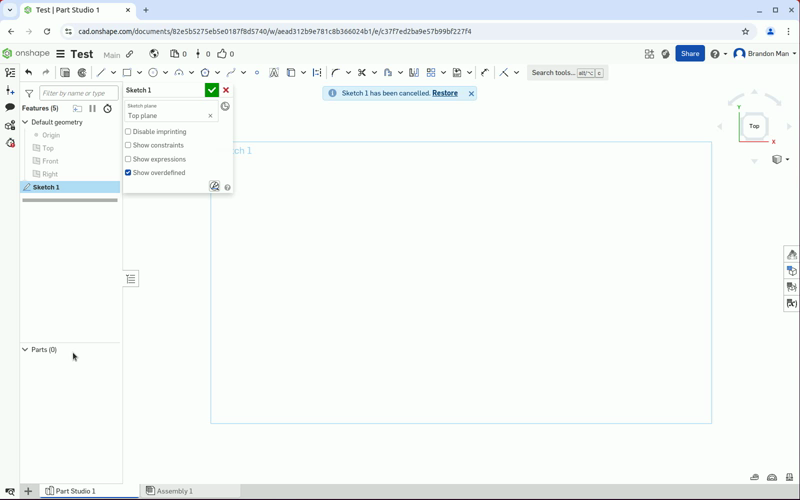
key(l)
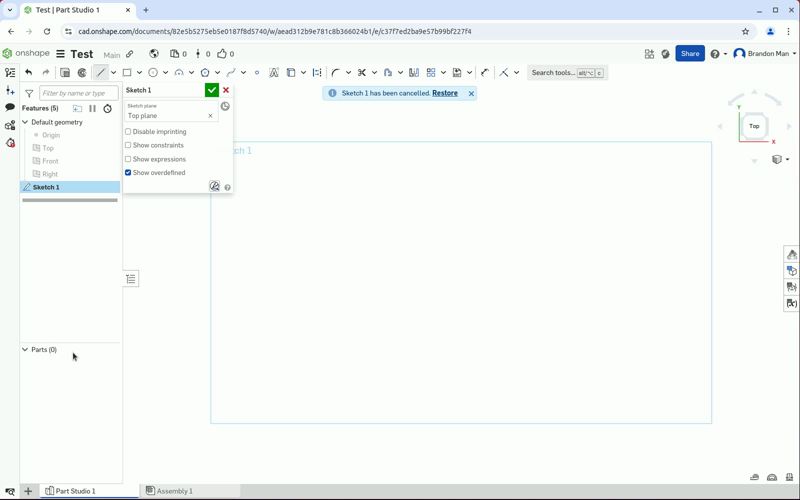
key_down(shift)
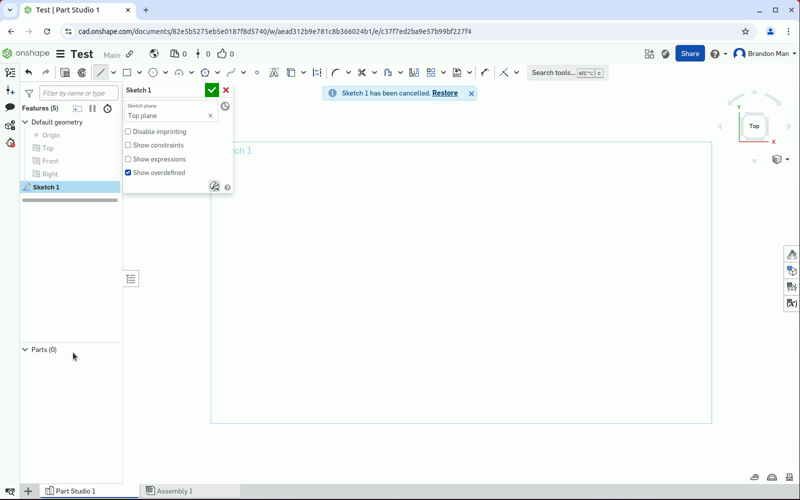
mouse_move(348, 333)
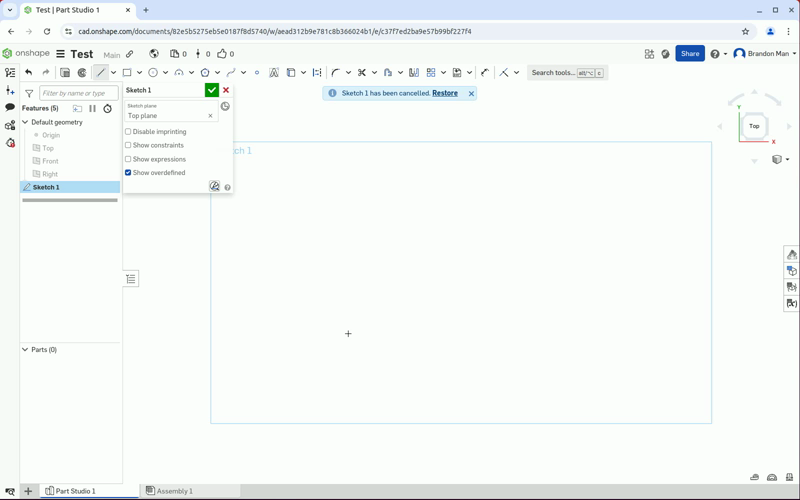
click(348, 333)
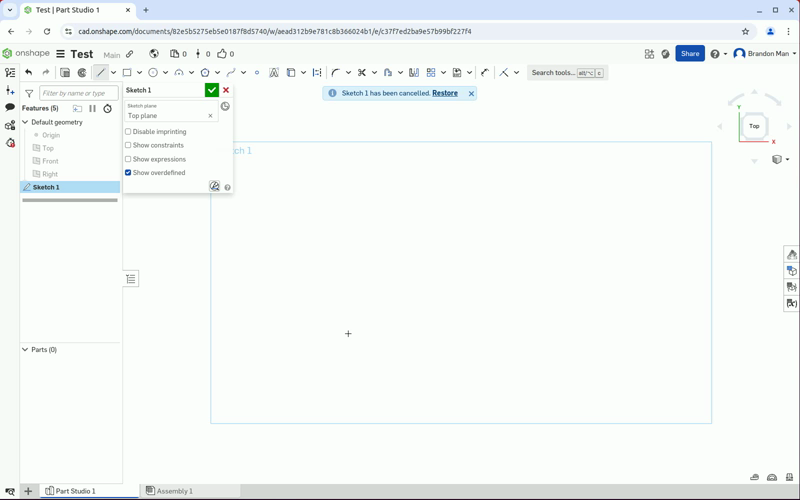
key_up(shift)
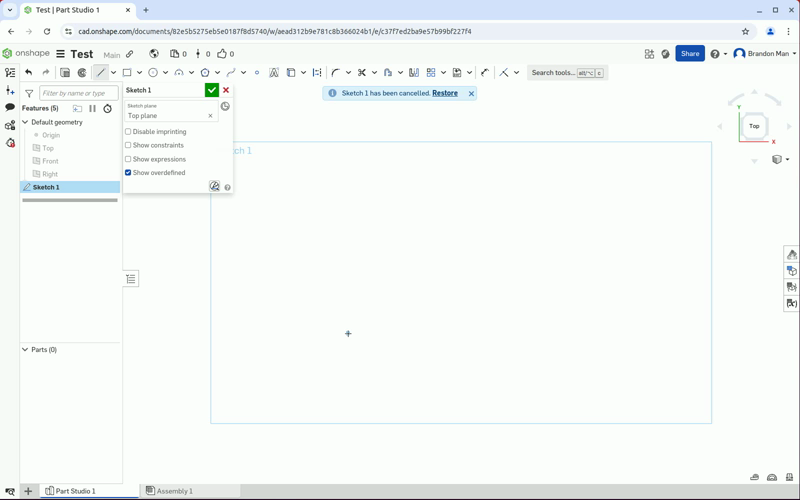
key_down(shift)
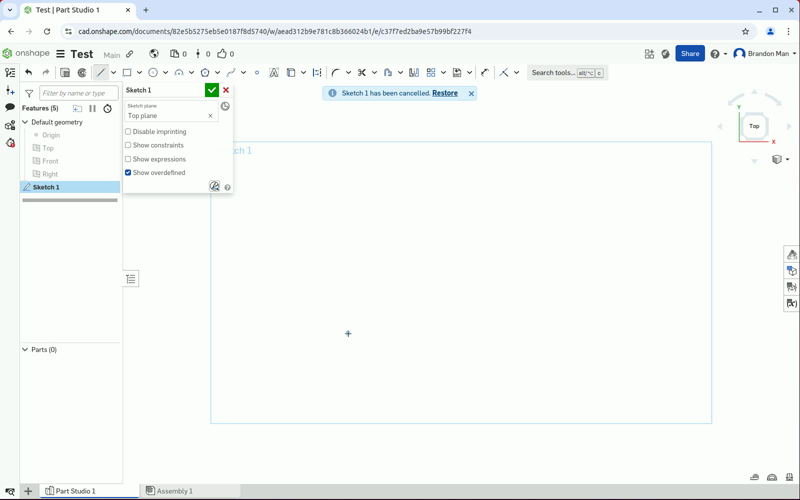
mouse_move(572, 333)
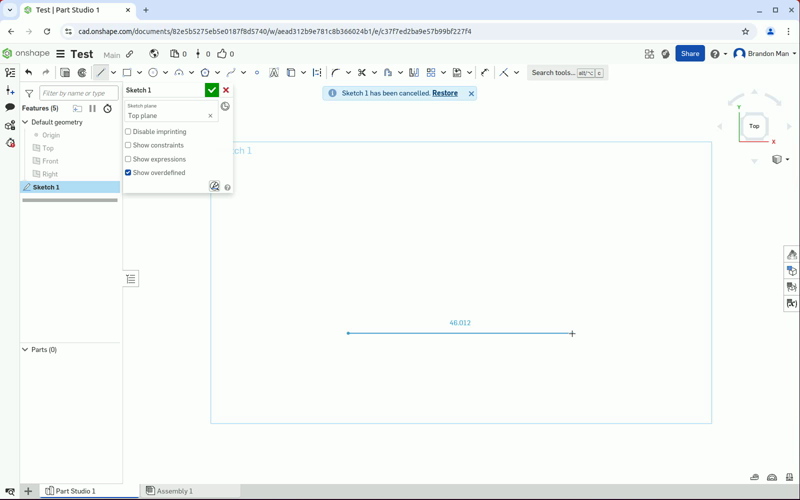
click(572, 333)
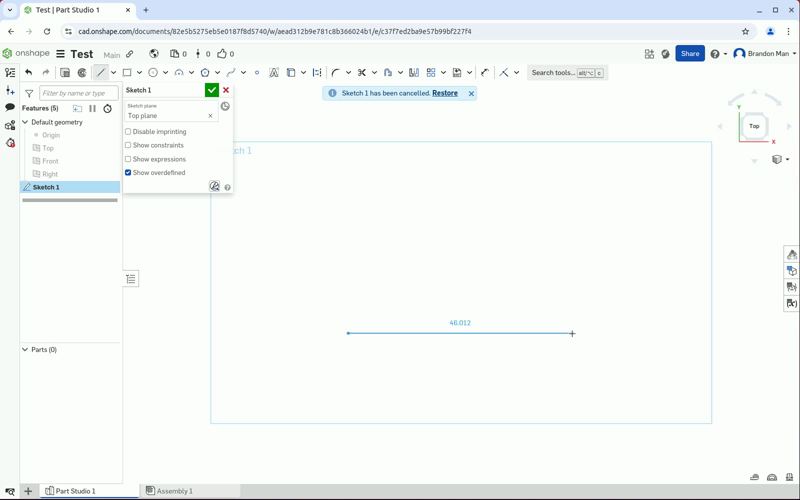
key_up(shift)
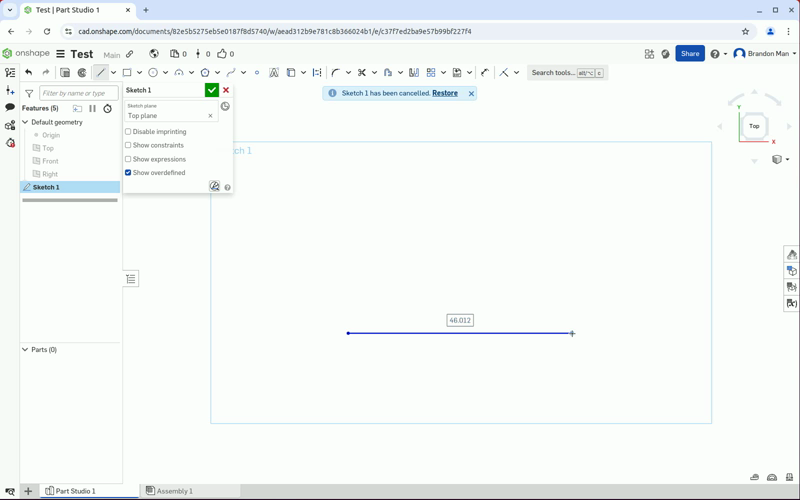
key_down(shift)
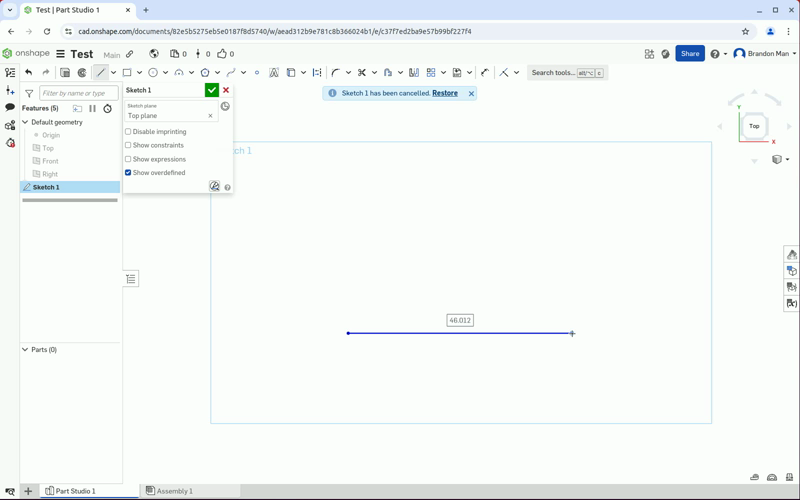
mouse_move(589, 333)
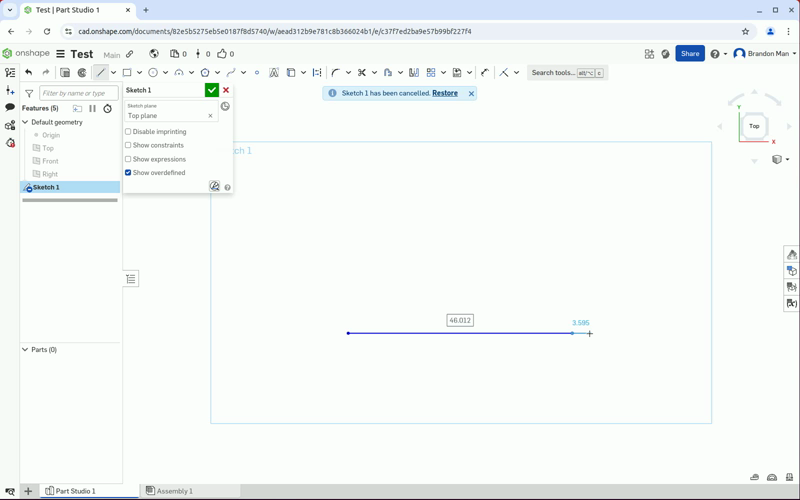
mouse_move(572, 288)
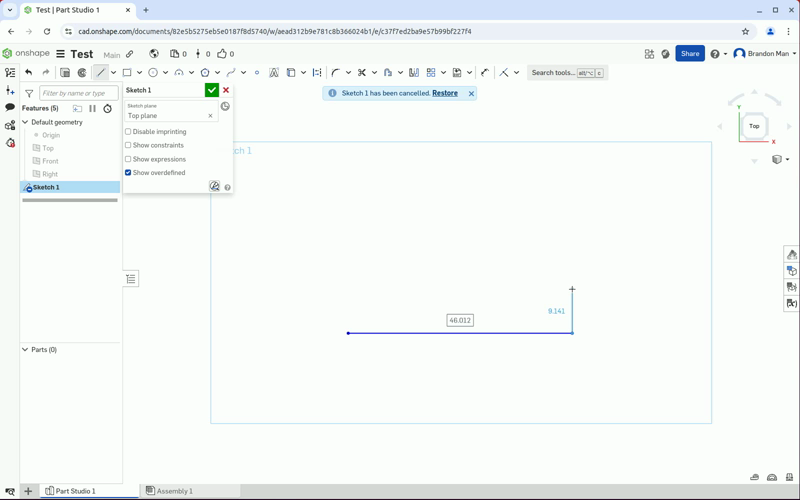
click(572, 288)
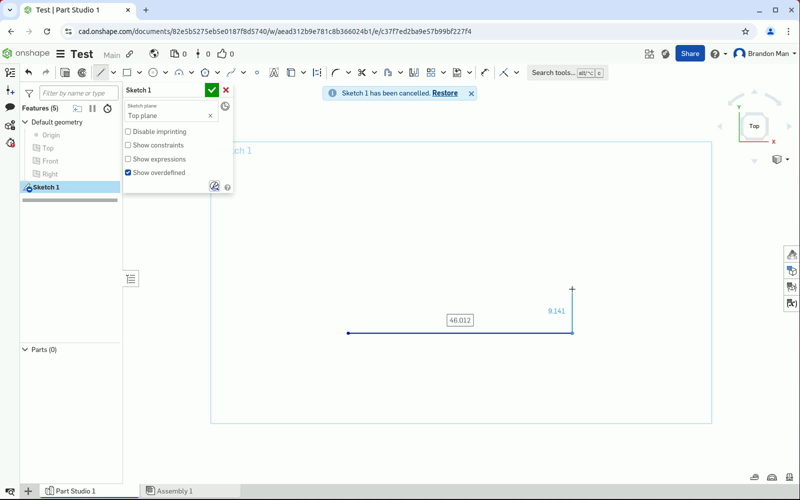
key_up(shift)
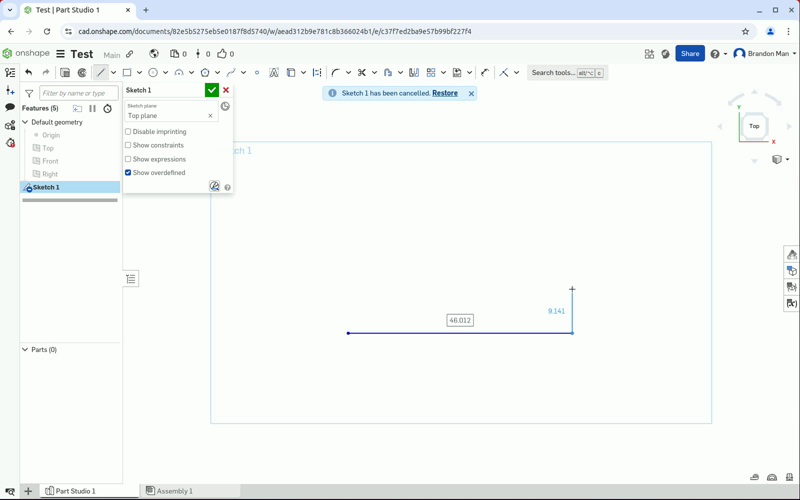
key_down(shift)
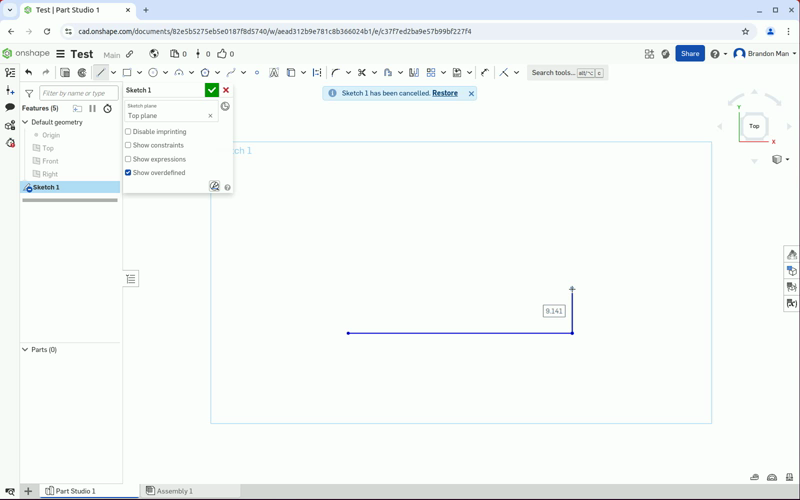
mouse_move(589, 288)
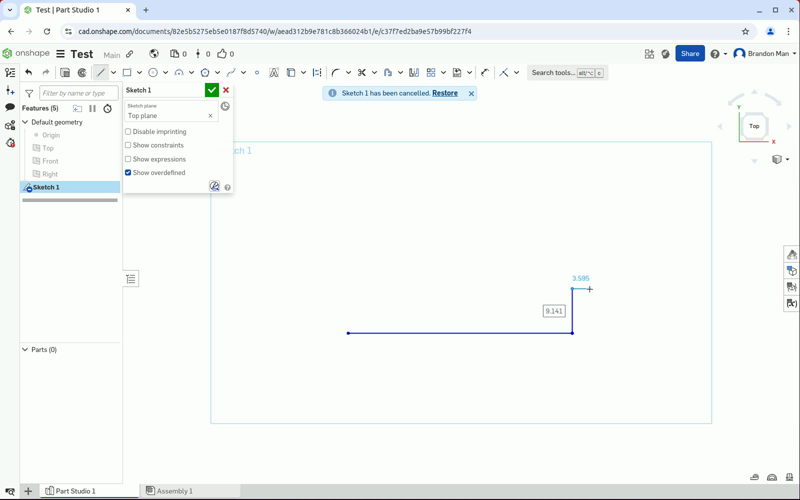
mouse_move(558, 305)
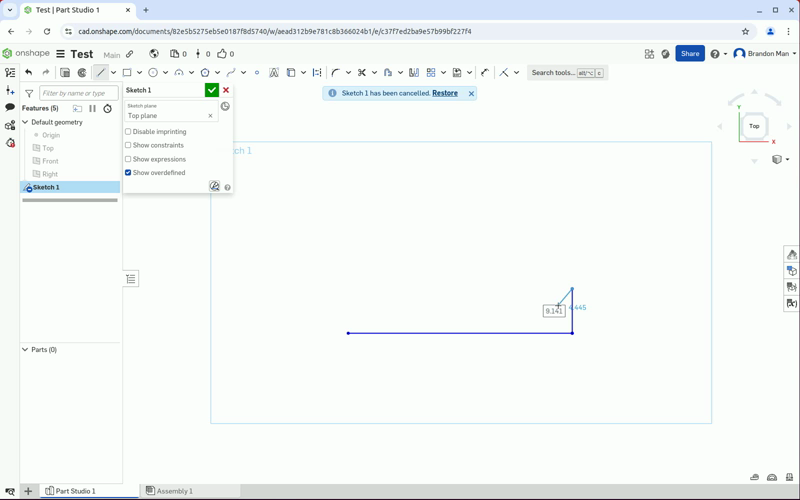
click(558, 305)
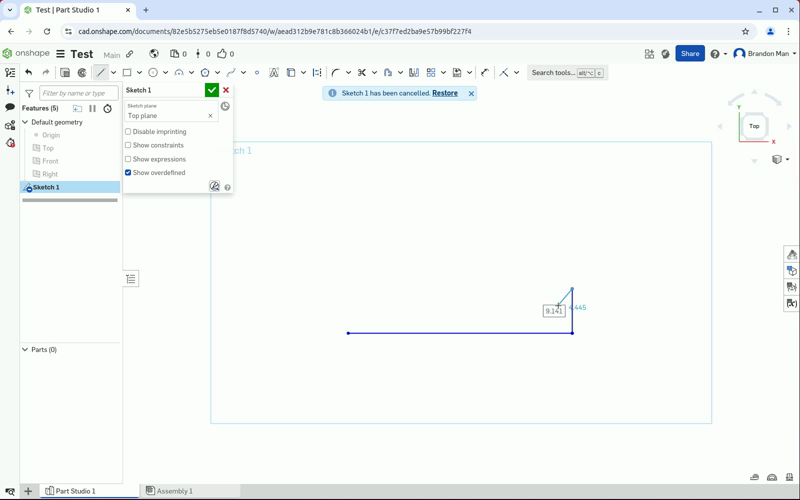
key_up(shift)
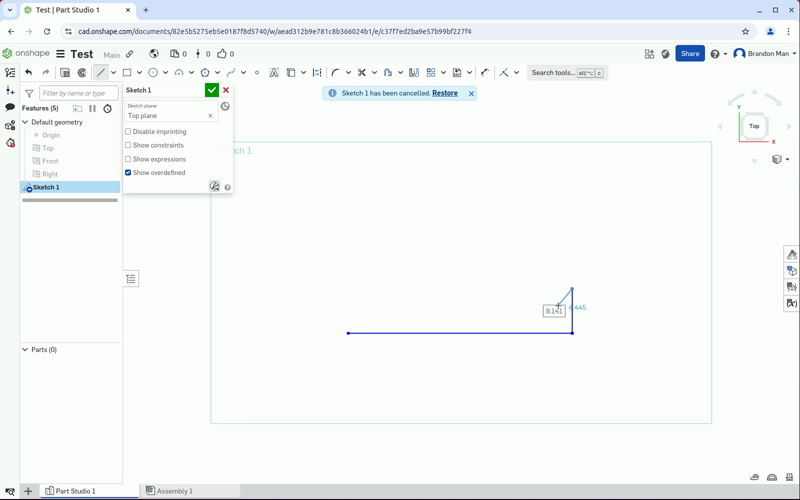
key_down(shift)
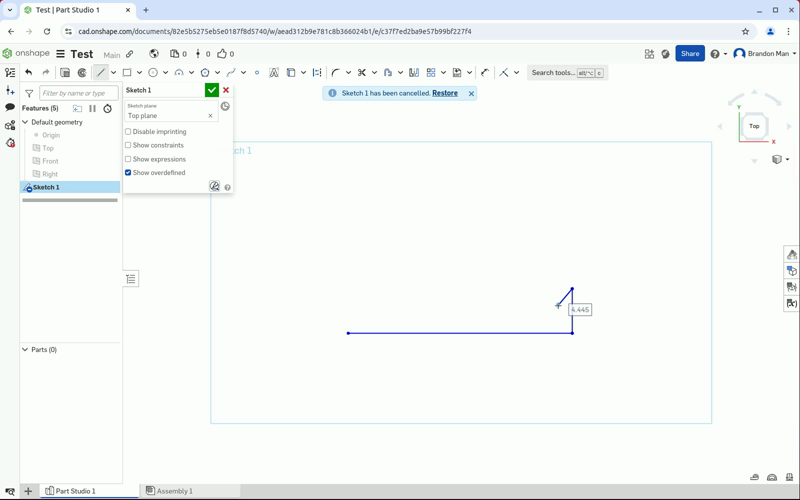
mouse_move(588, 305)
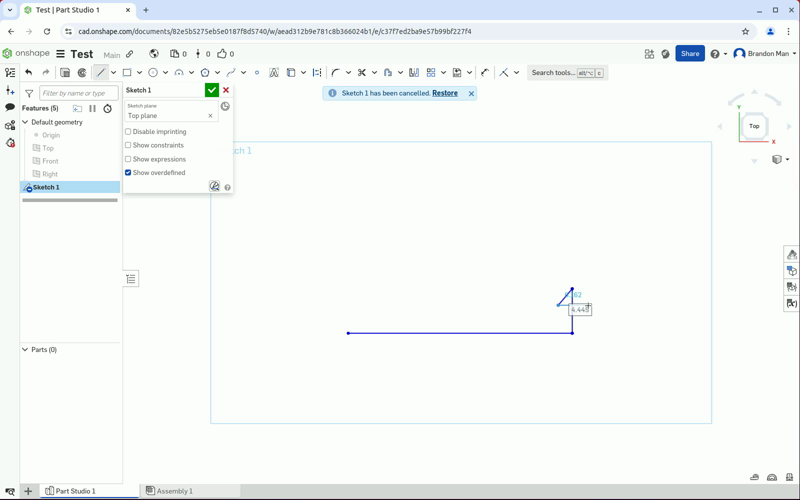
mouse_move(558, 319)
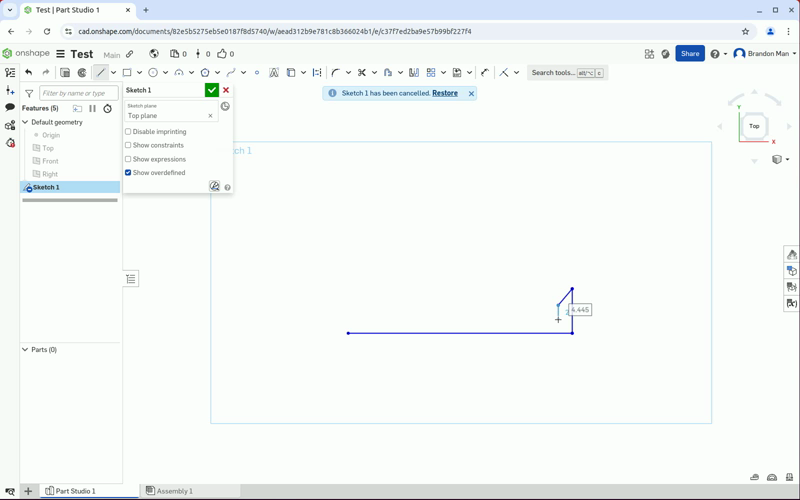
click(558, 319)
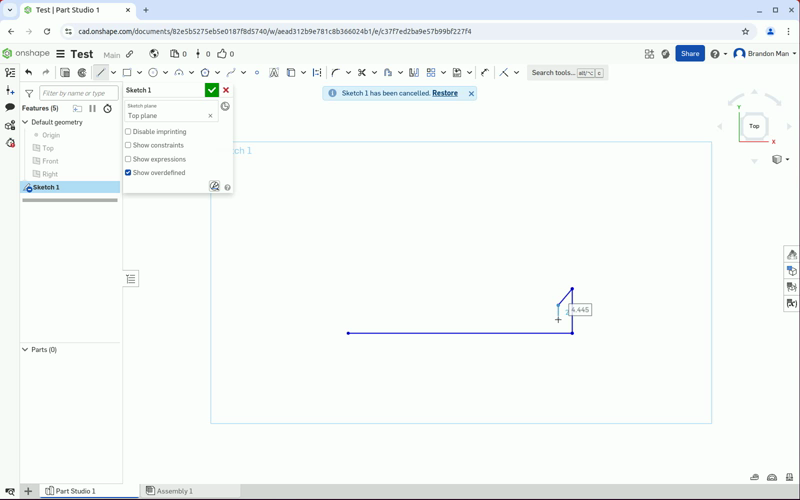
key_up(shift)
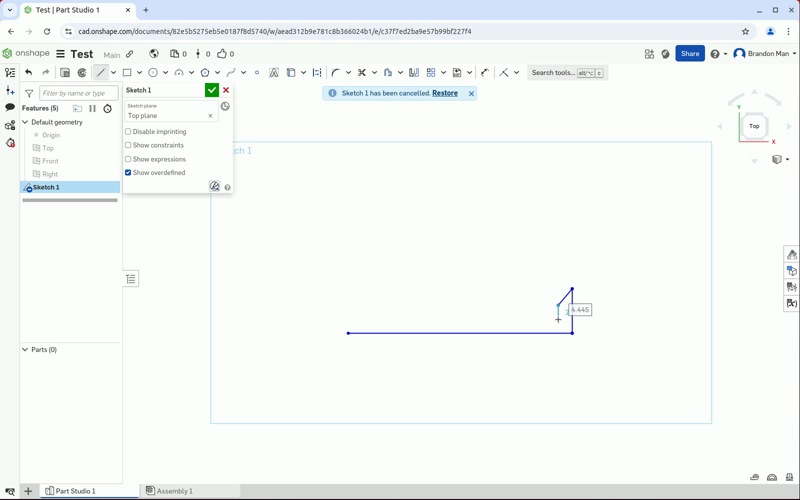
key_down(shift)
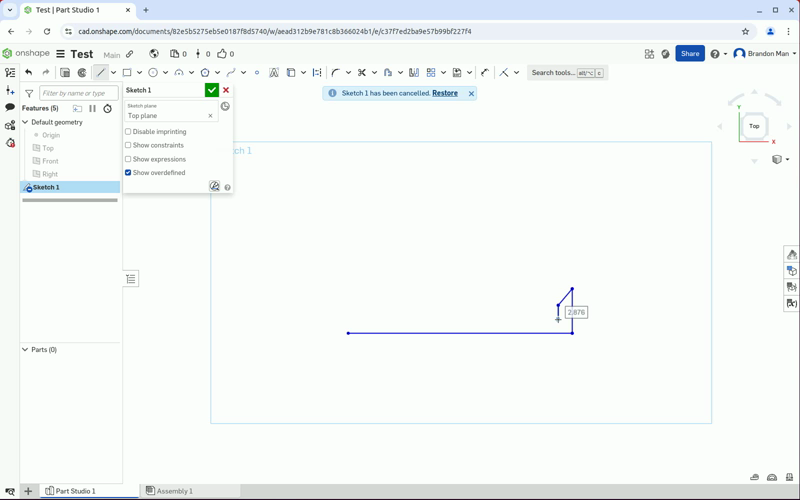
mouse_move(359, 319)
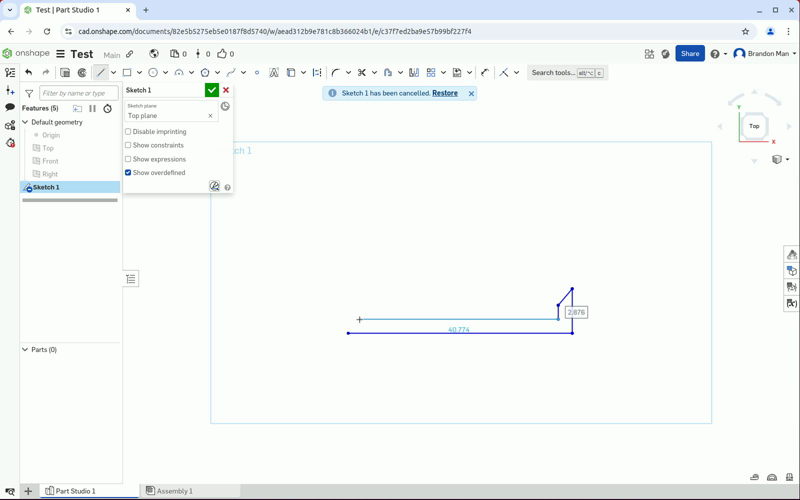
click(359, 319)
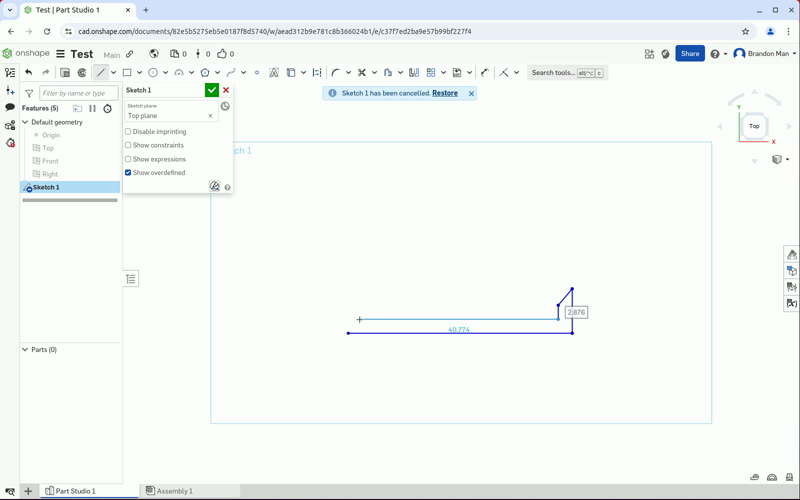
key_up(shift)
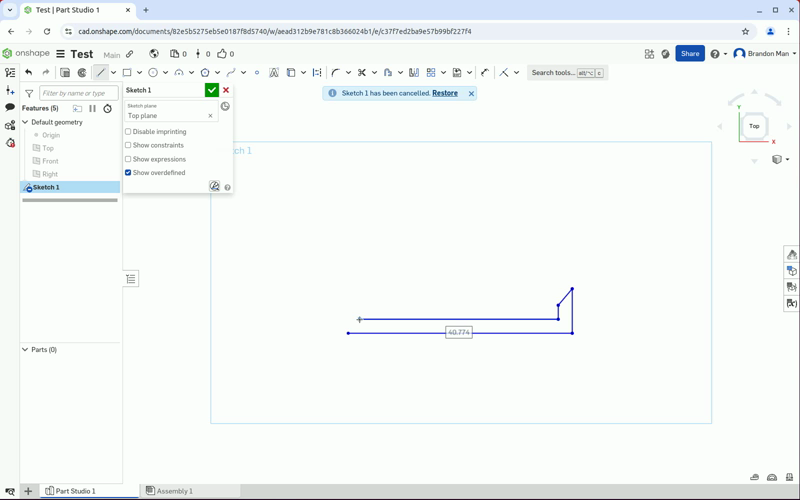
key_down(shift)
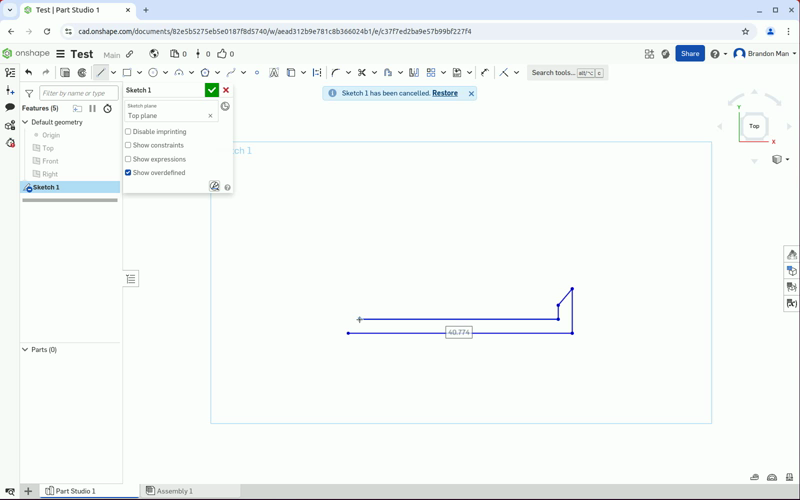
mouse_move(359, 250)
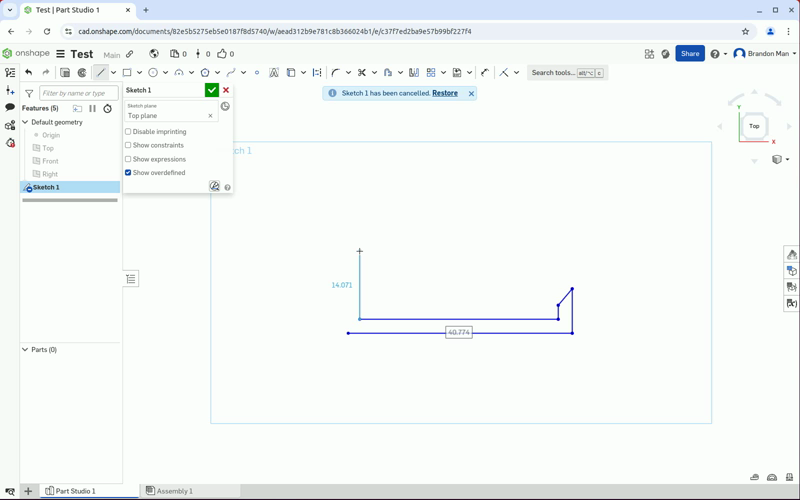
click(359, 250)
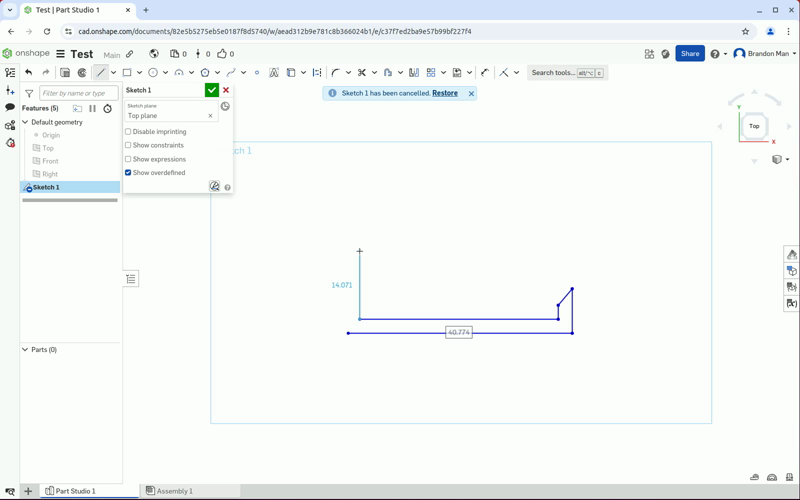
key_up(shift)
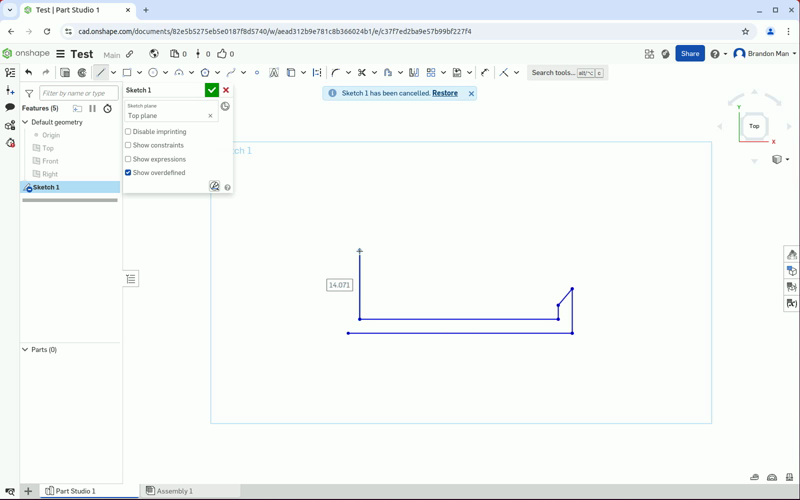
key_down(shift)
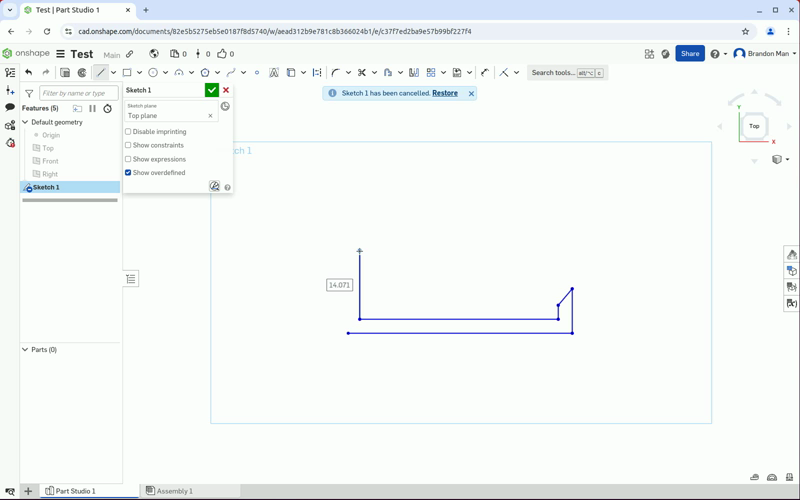
mouse_move(558, 250)
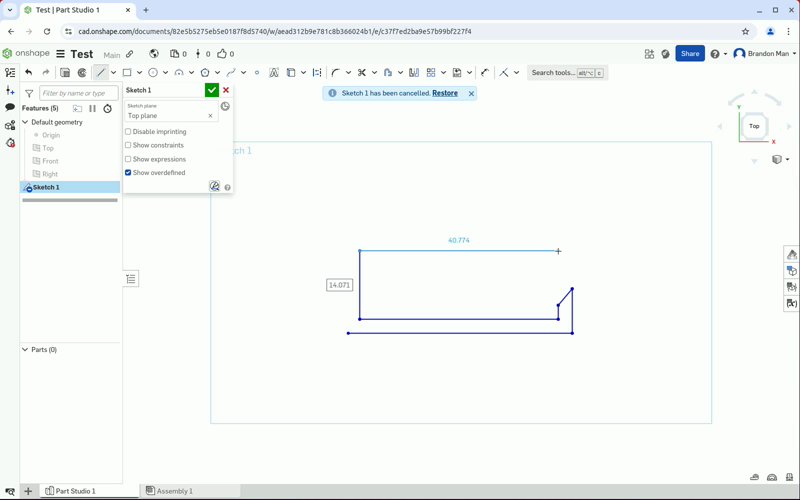
click(558, 250)
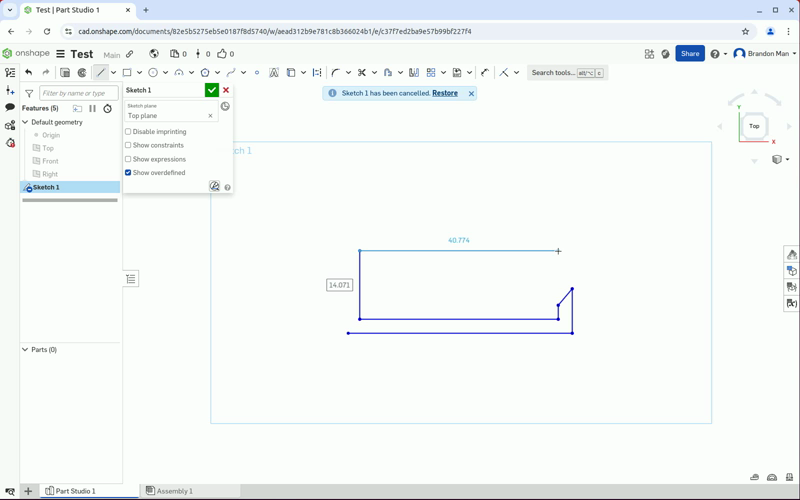
key_up(shift)
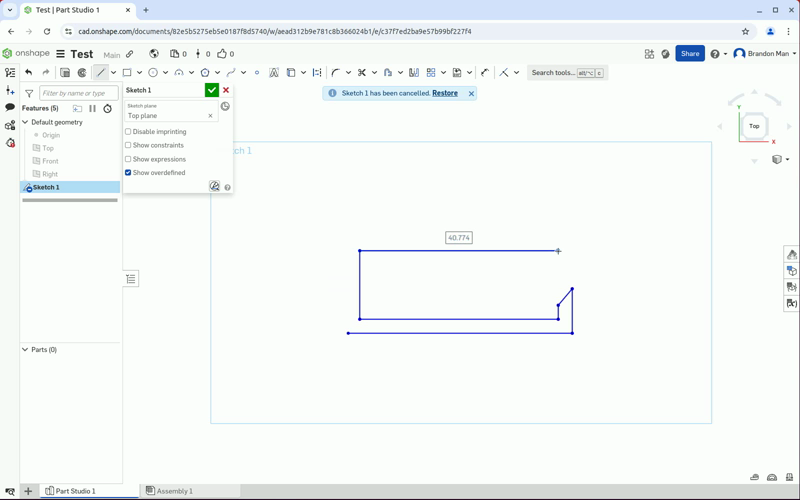
key_down(shift)
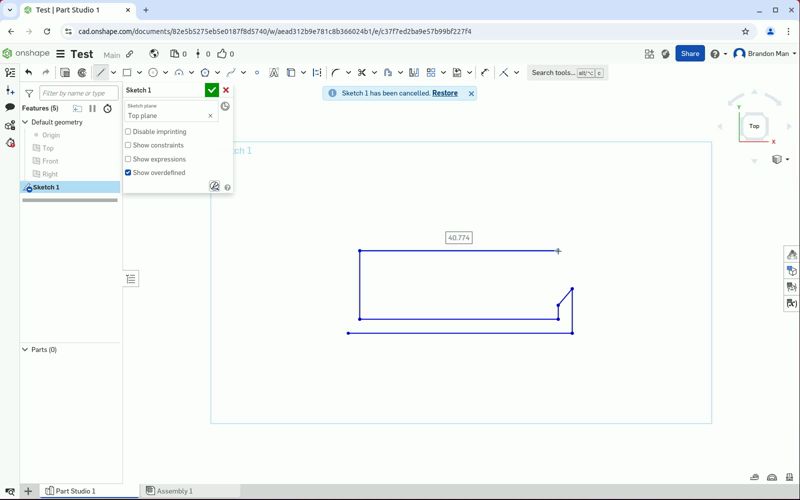
mouse_move(588, 250)
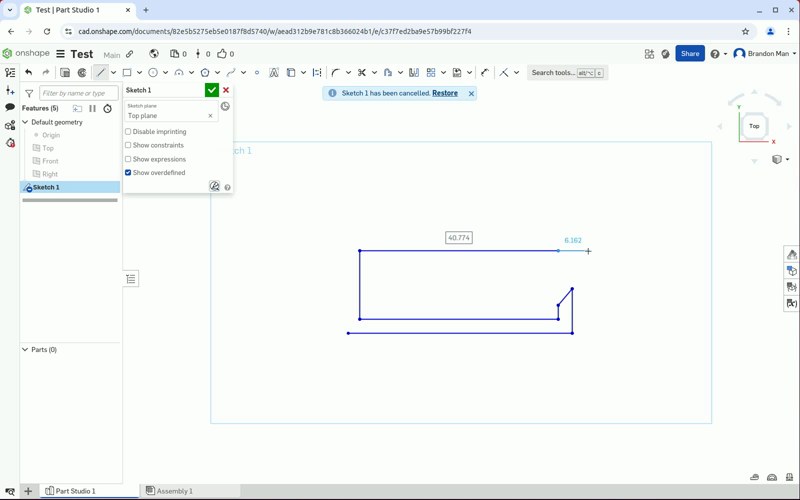
mouse_move(558, 264)
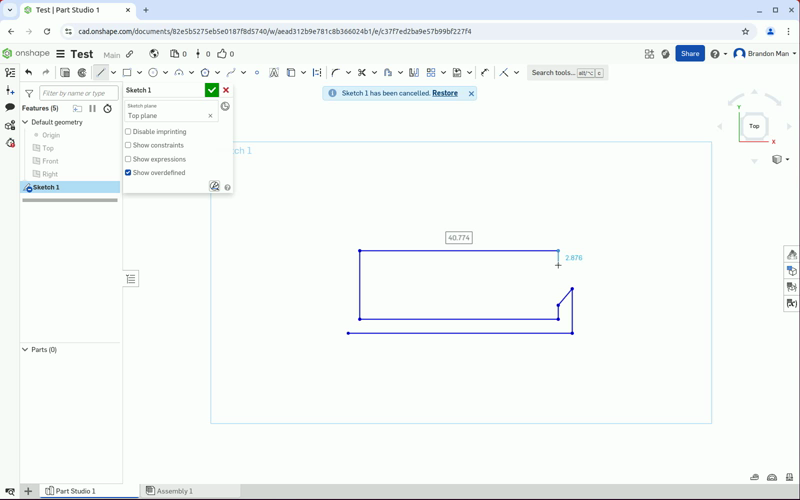
click(558, 264)
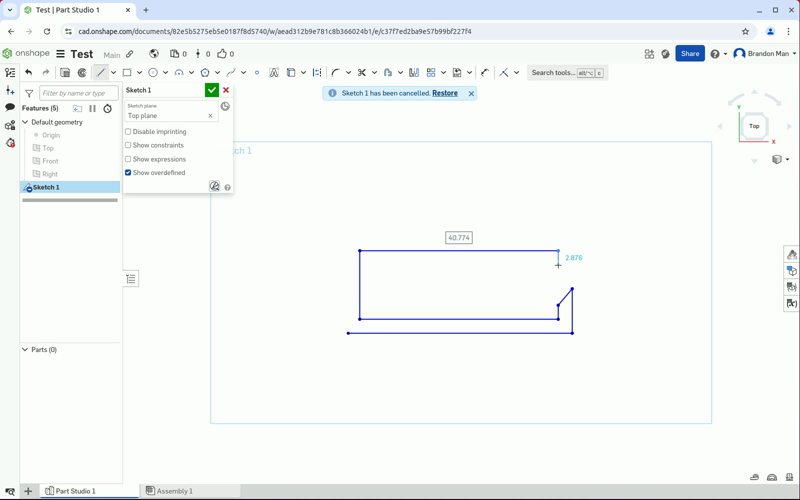
key_up(shift)
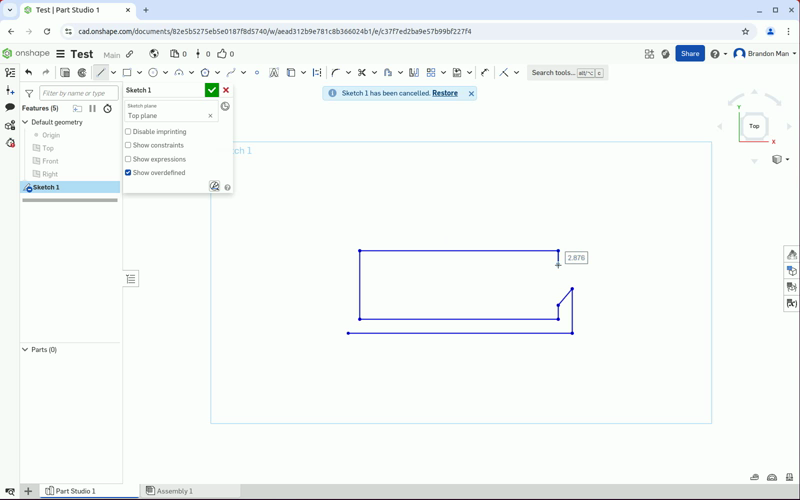
key_down(shift)
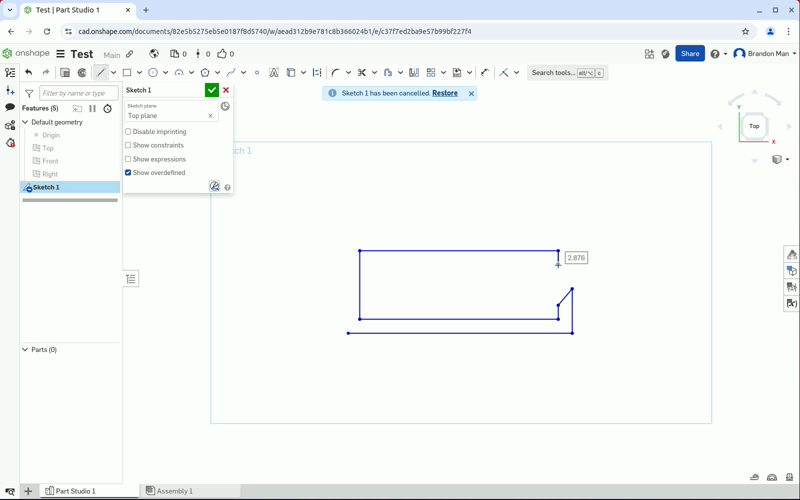
mouse_move(588, 264)
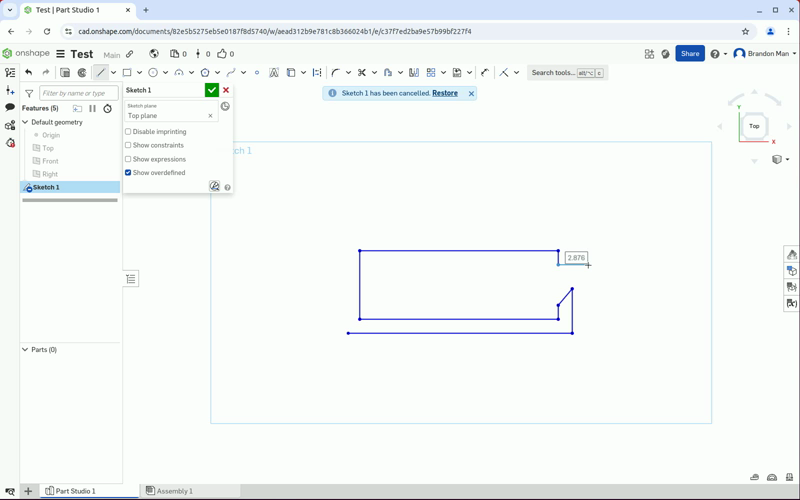
mouse_move(572, 279)
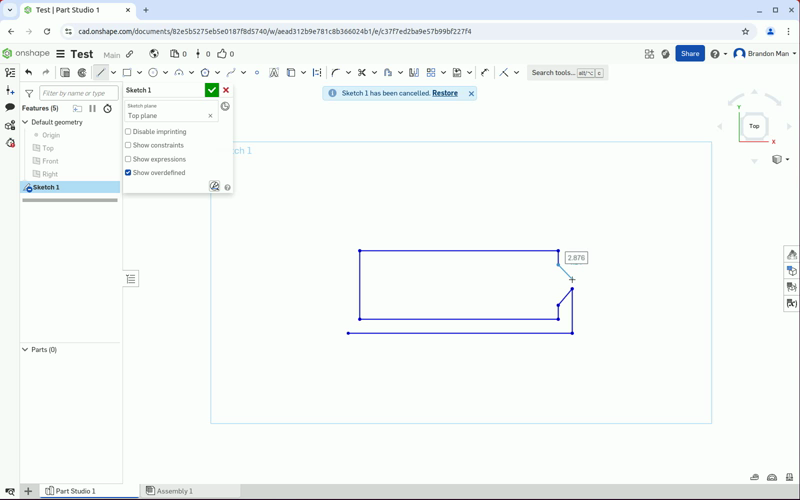
click(572, 279)
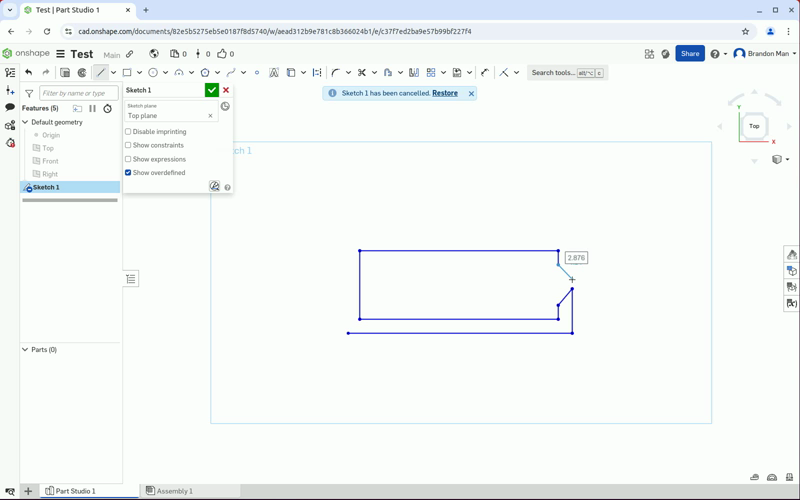
key_up(shift)
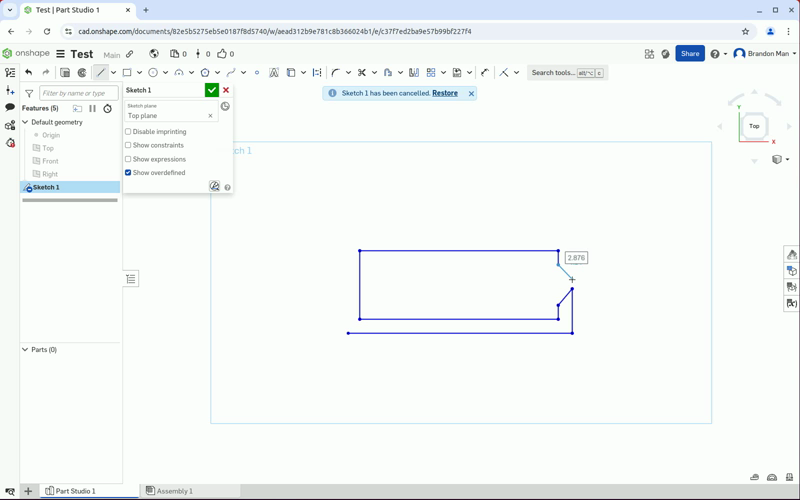
key_down(shift)
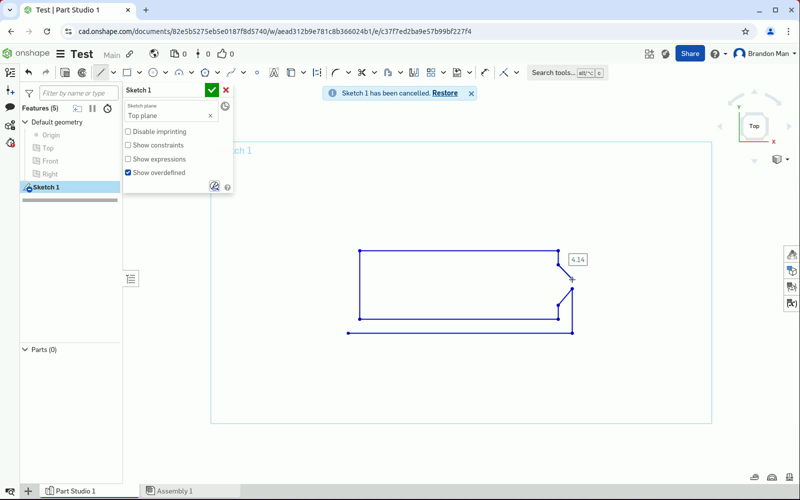
mouse_move(589, 279)
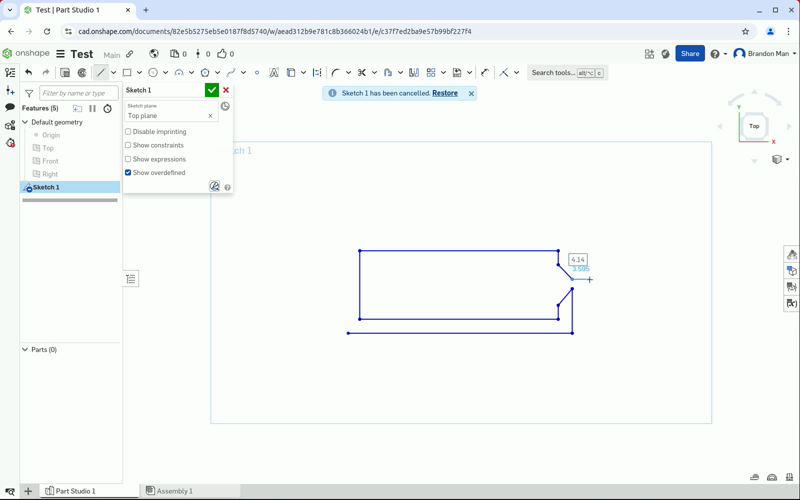
mouse_move(572, 231)
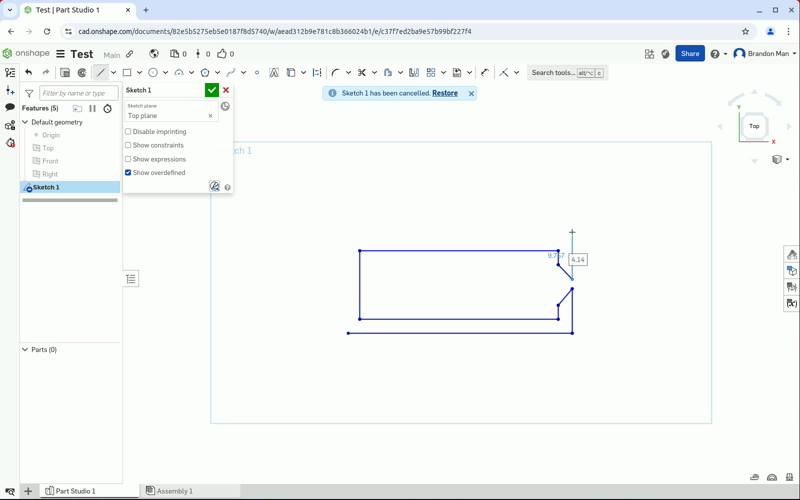
click(572, 231)
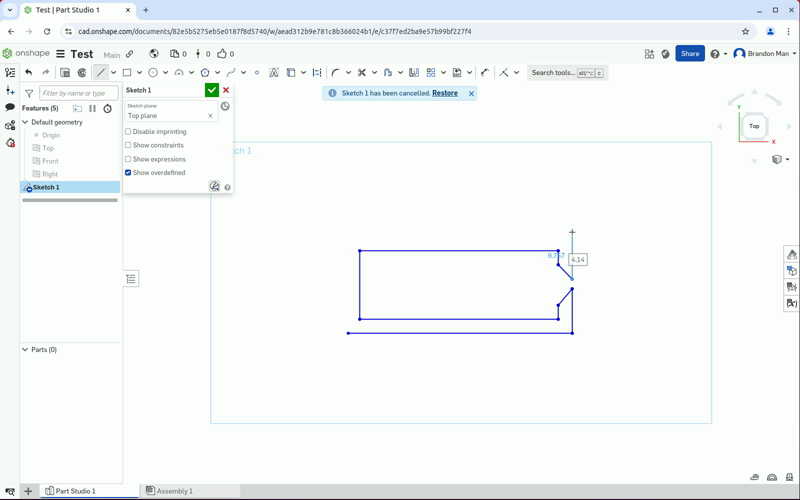
key_up(shift)
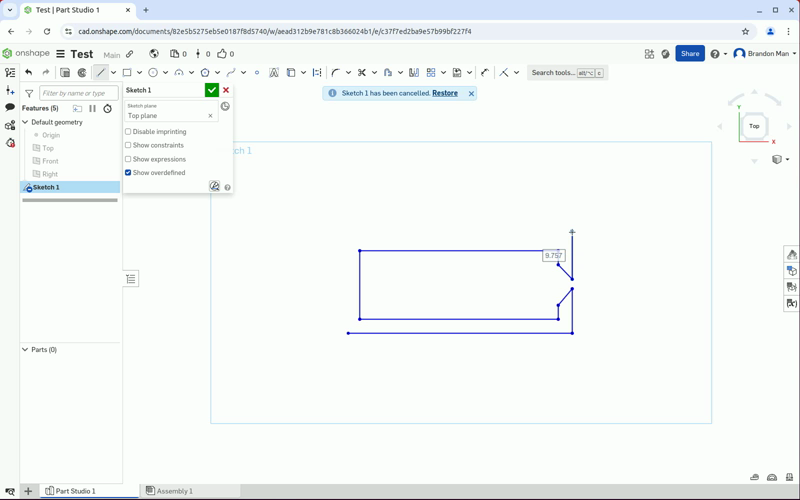
key_down(shift)
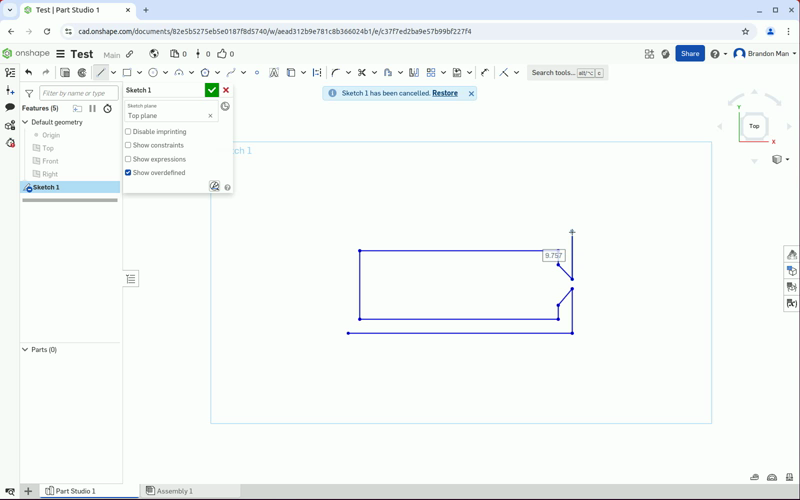
mouse_move(348, 231)
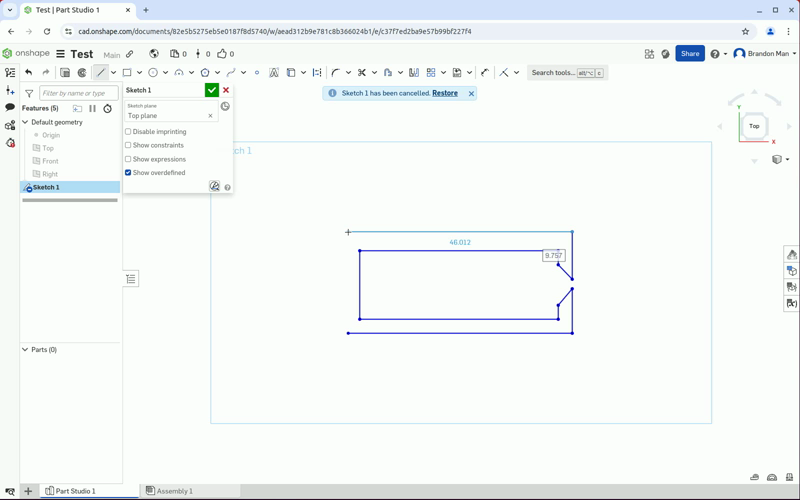
click(348, 231)
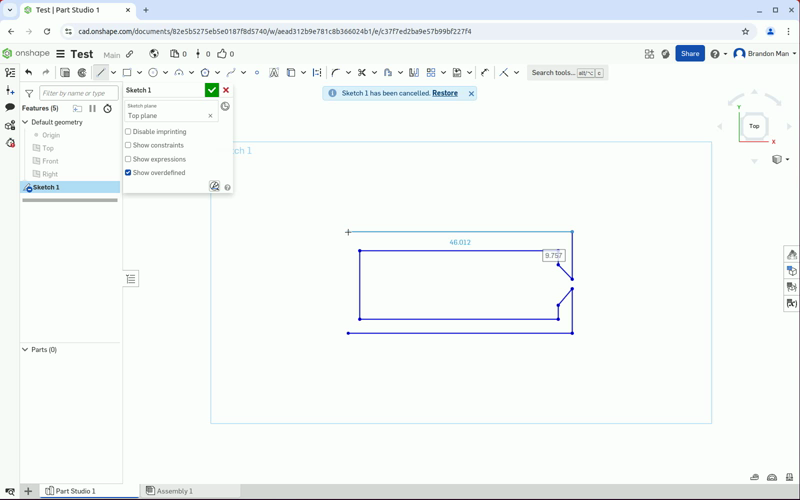
key_up(shift)
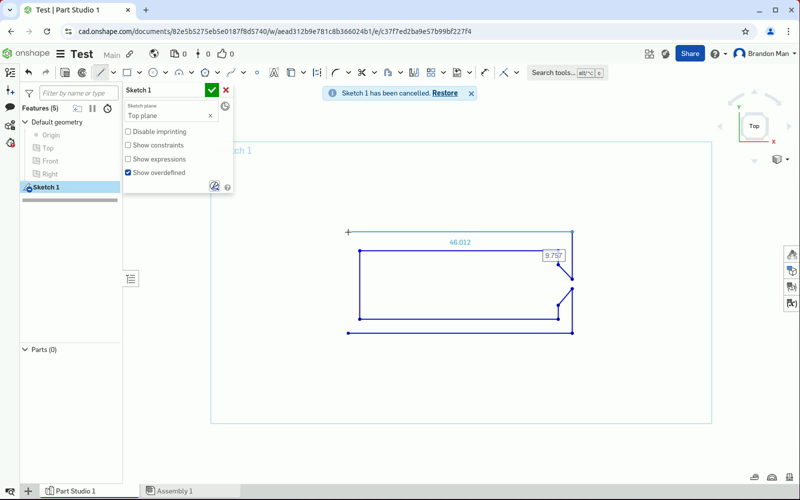
key_down(shift)
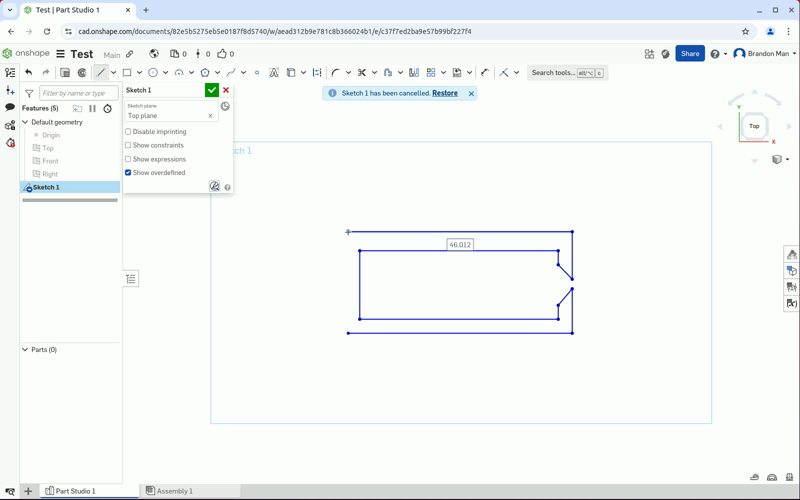
mouse_move(348, 333)
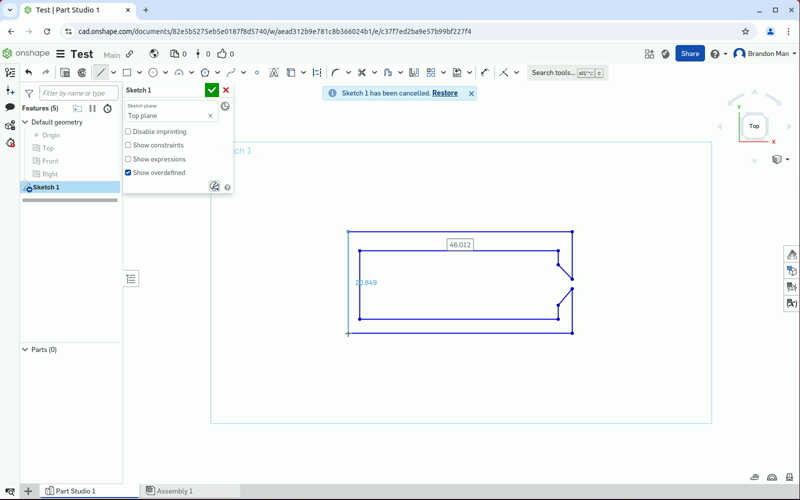
key_up(shift)
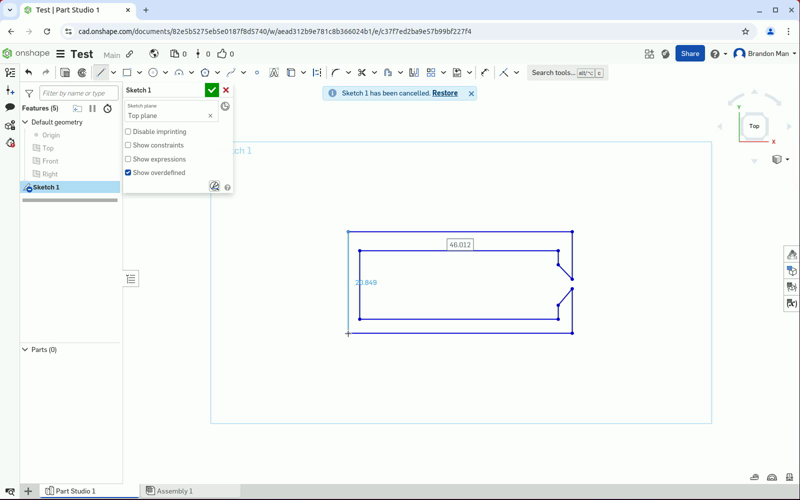
click(348, 333)
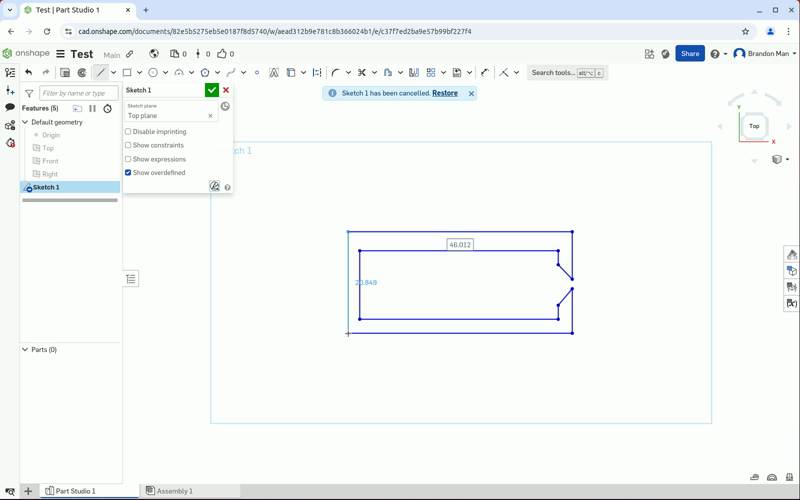
key(esc)
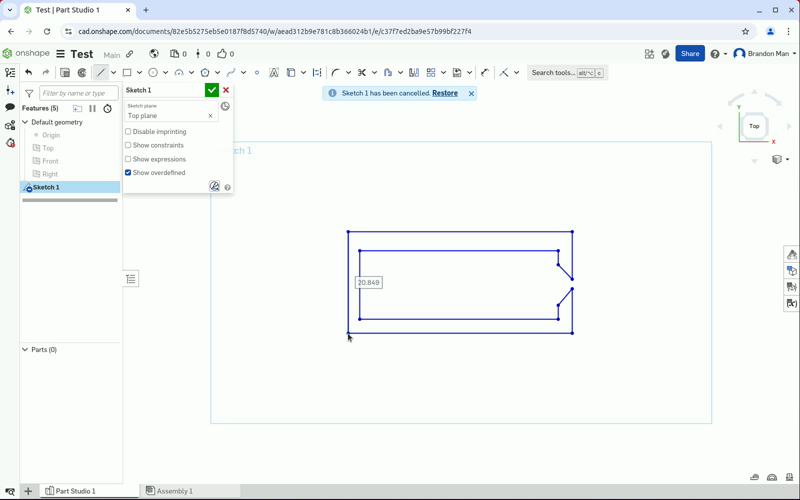
key(c)
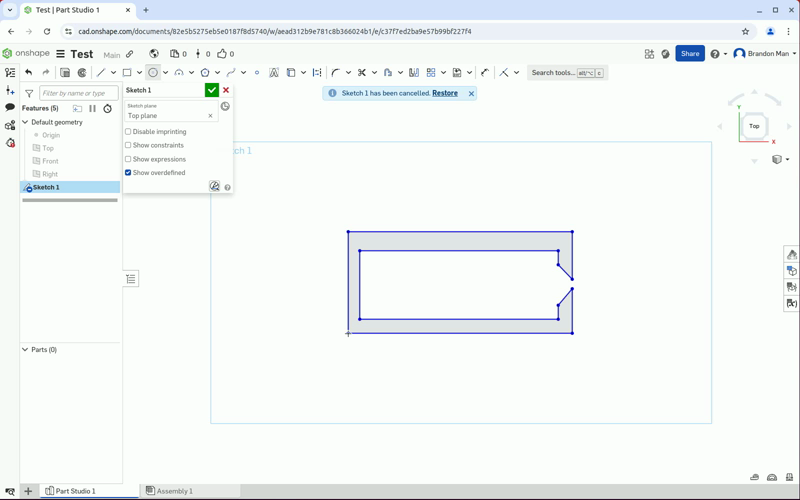
key_down(shift)
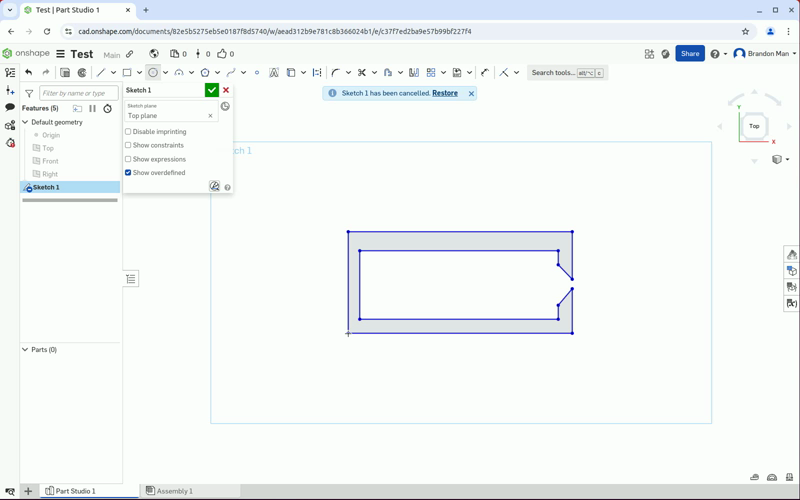
mouse_move(355, 326)
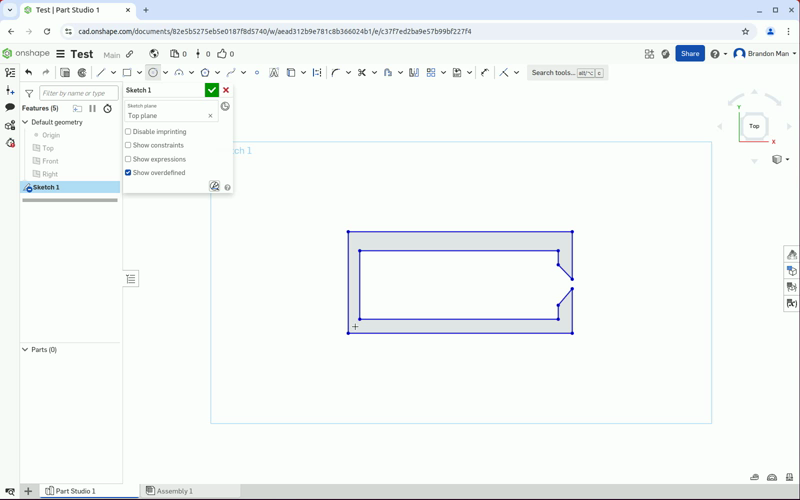
click(355, 326)
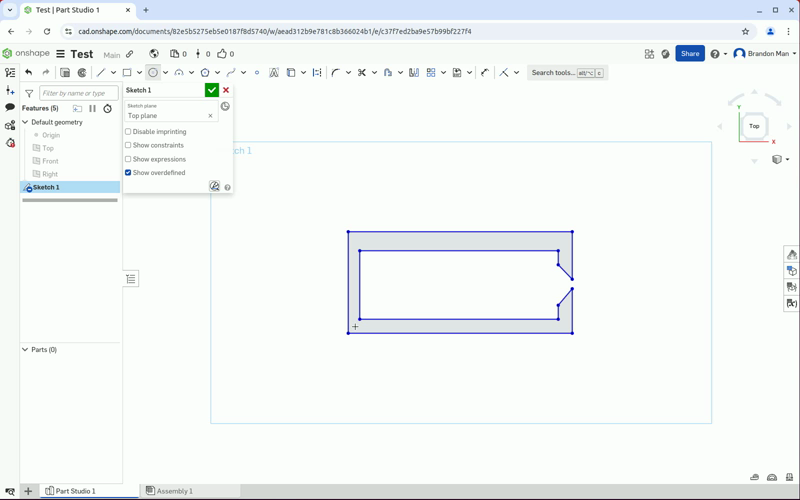
key_up(shift)
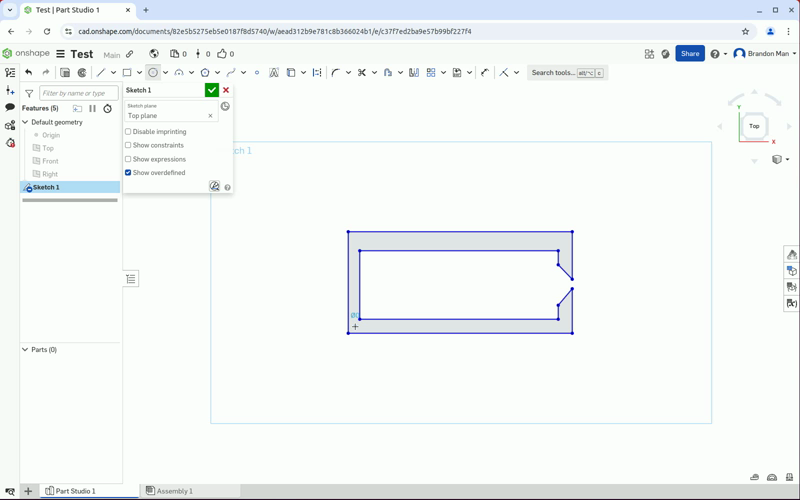
mouse_move(360, 326)
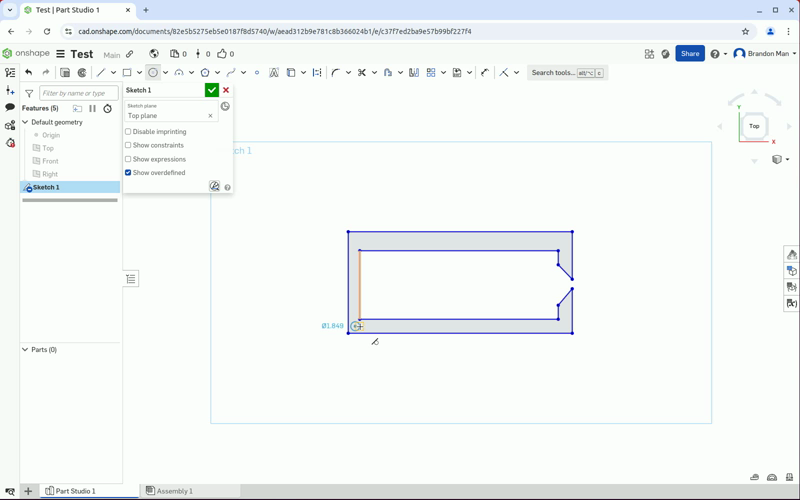
click(360, 326)
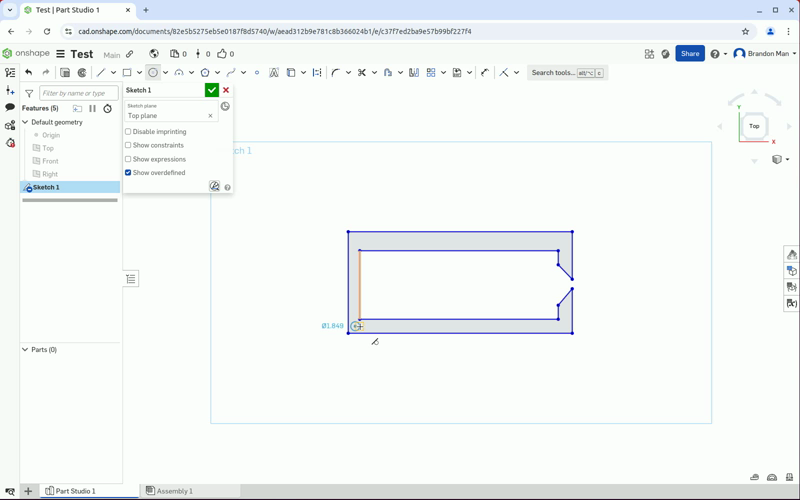
key(esc)
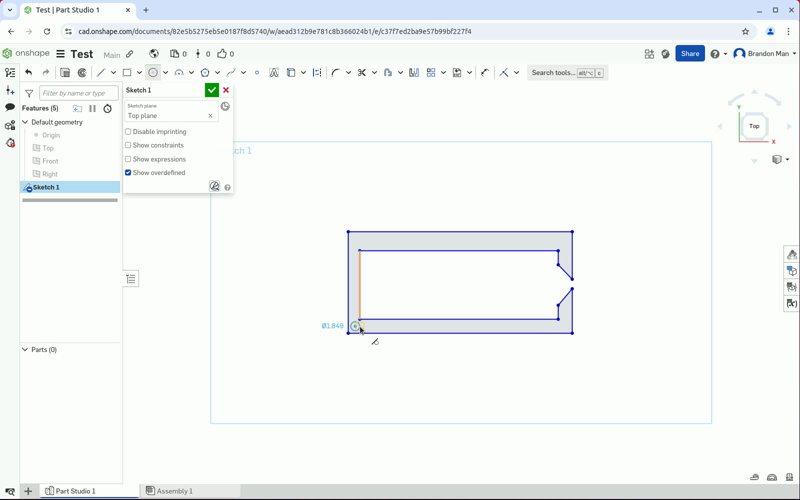
key(c)
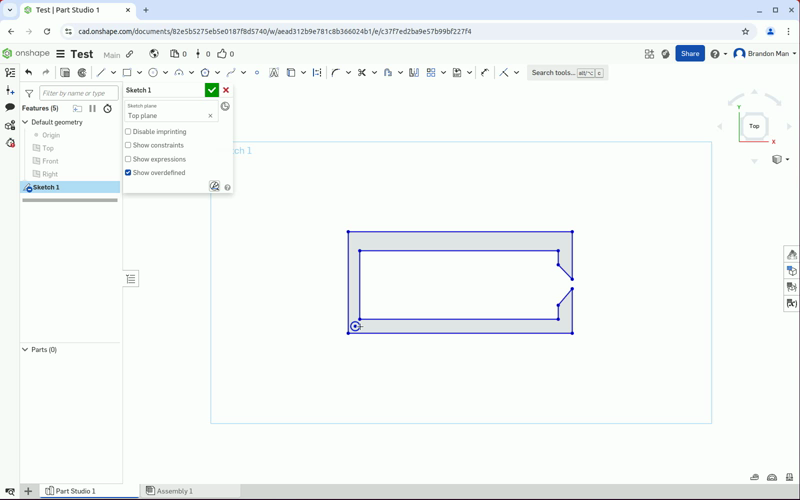
key_down(shift)
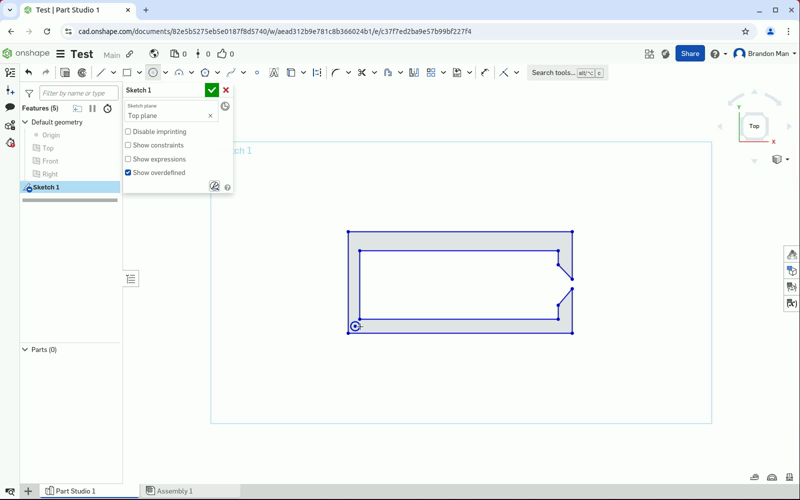
mouse_move(355, 239)
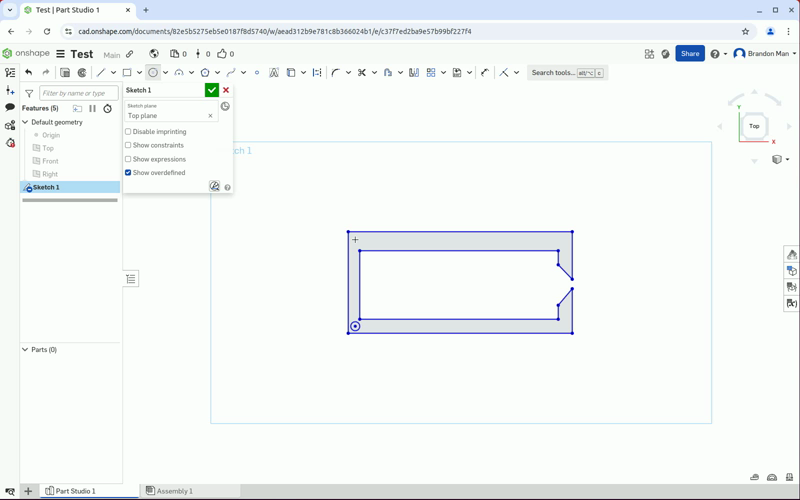
click(355, 239)
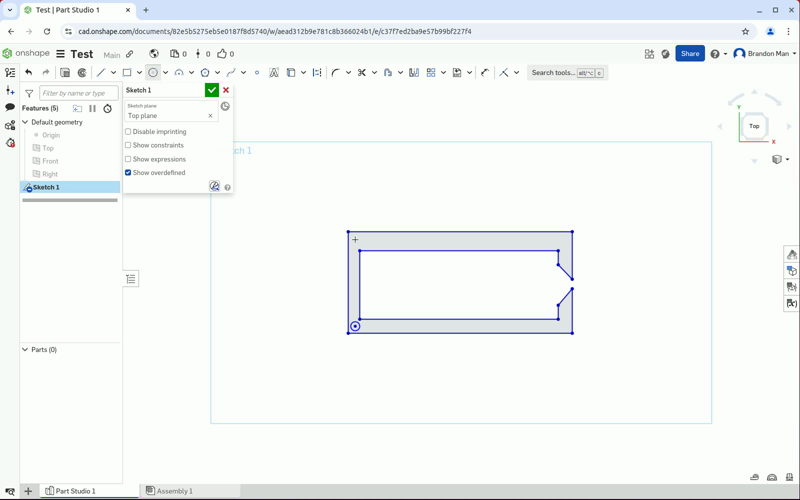
key_up(shift)
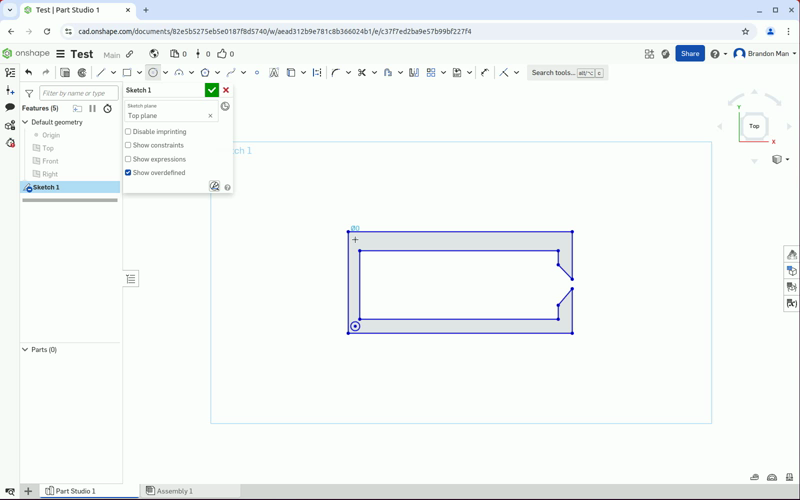
mouse_move(360, 239)
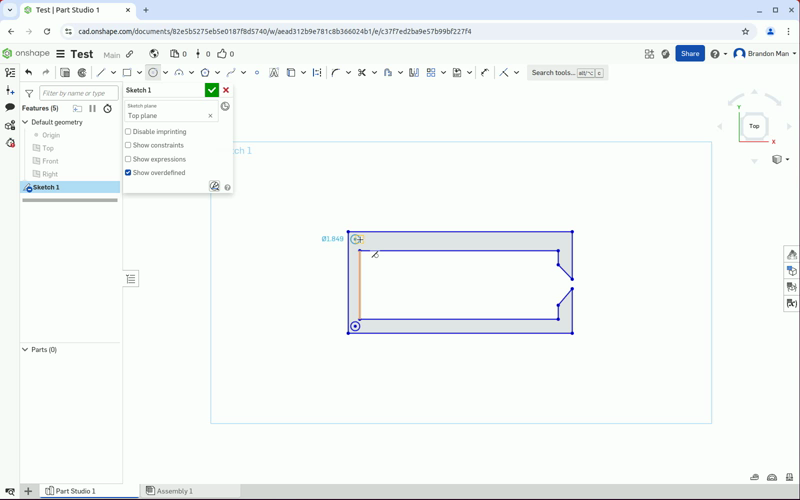
click(360, 239)
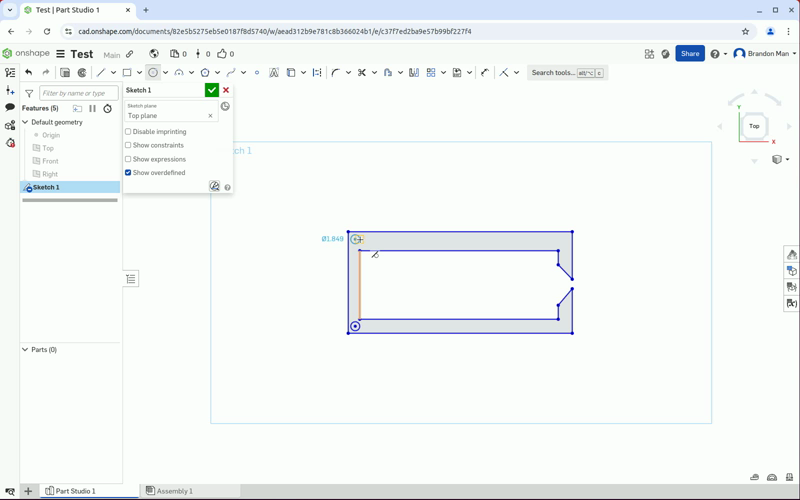
key(esc)
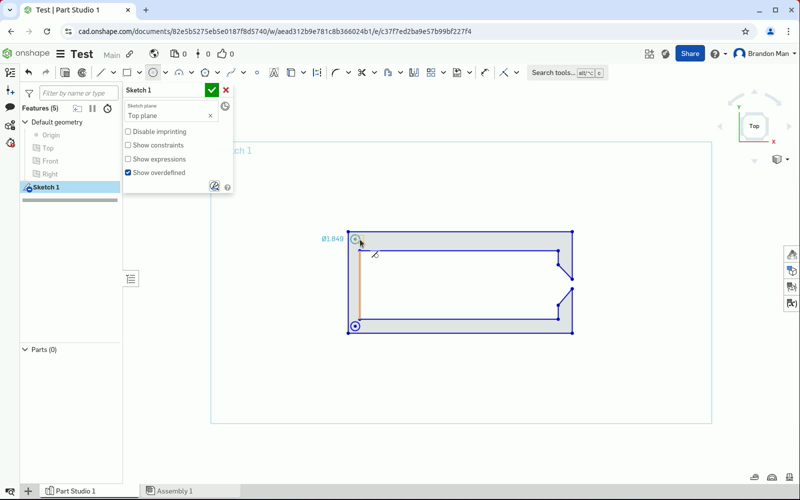
key(l)
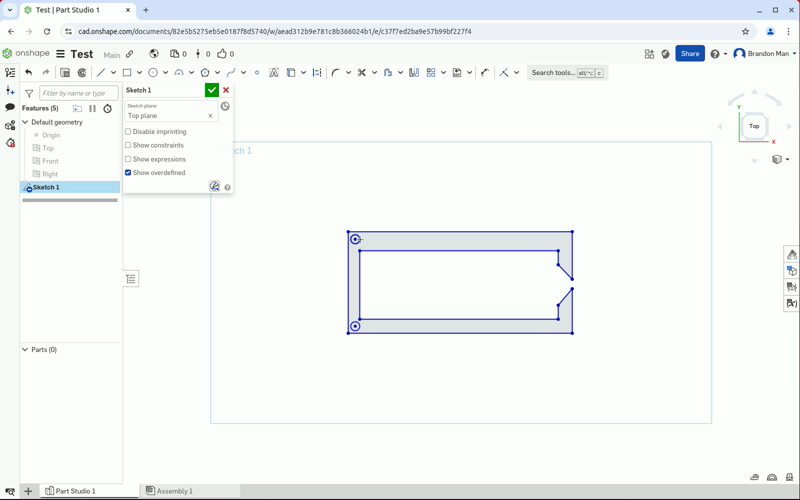
key_down(shift)
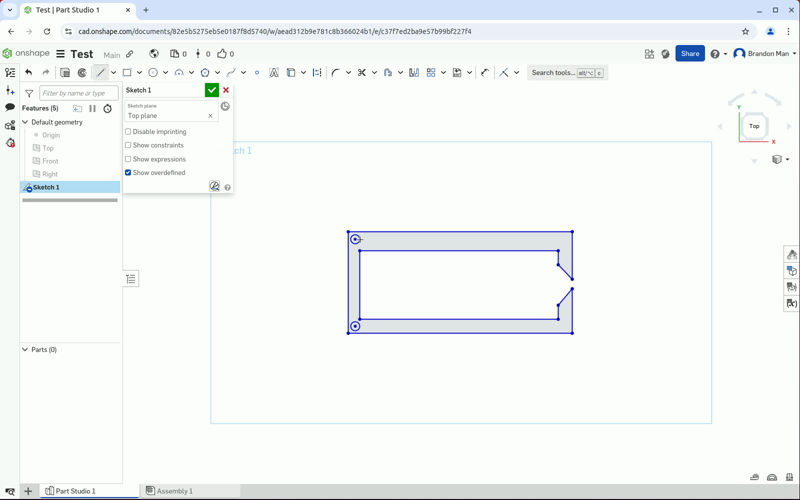
mouse_move(367, 243)
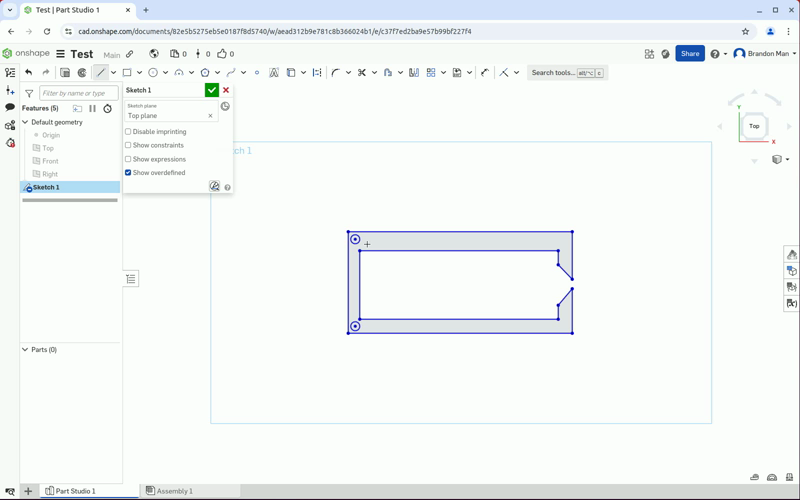
click(367, 243)
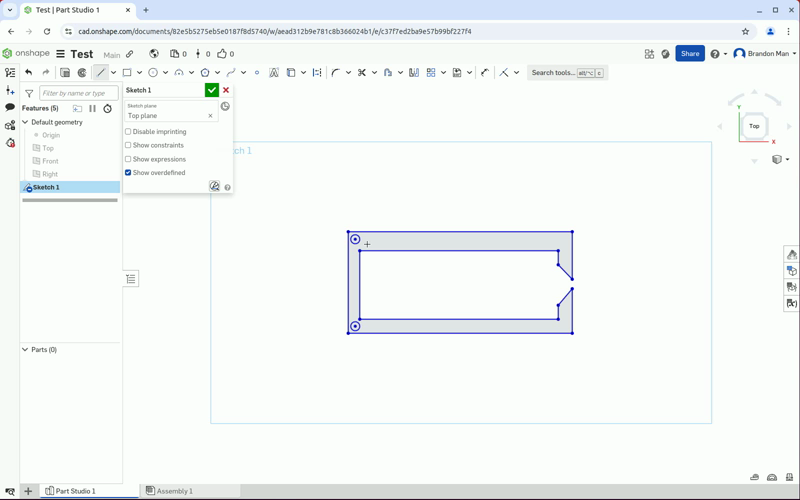
key_up(shift)
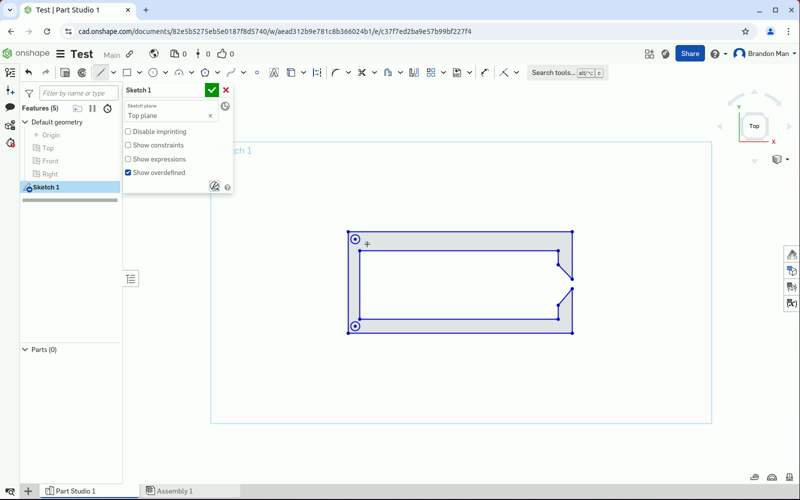
key_down(shift)
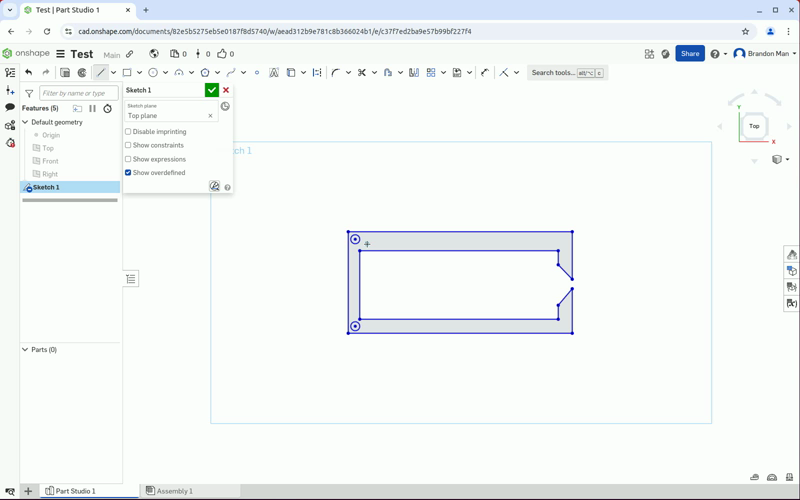
mouse_move(480, 243)
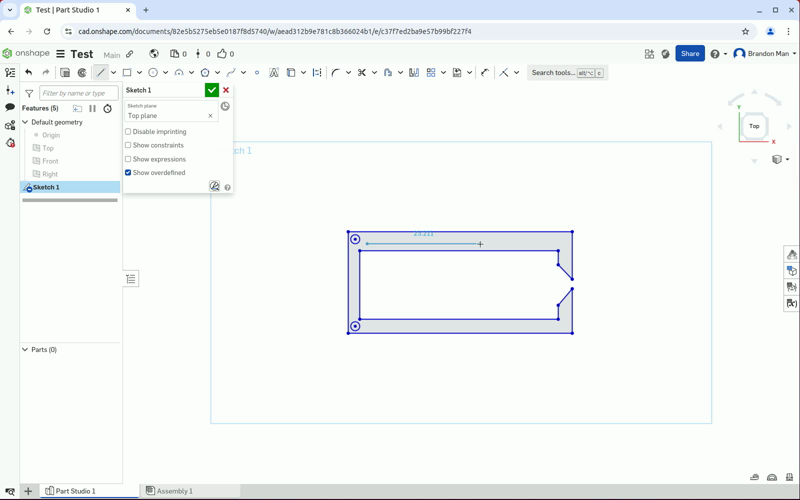
click(480, 243)
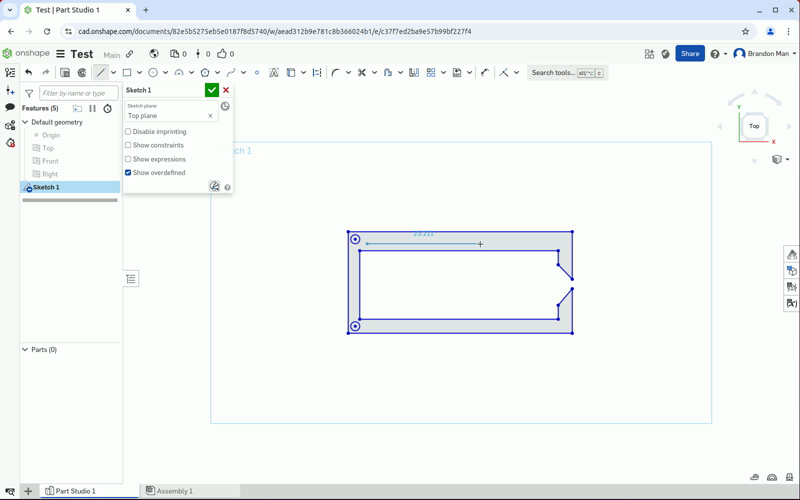
key_up(shift)
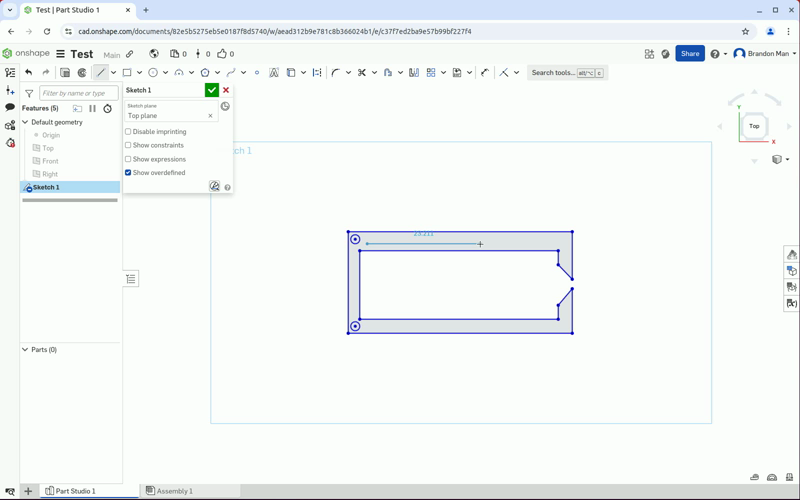
key_down(shift)
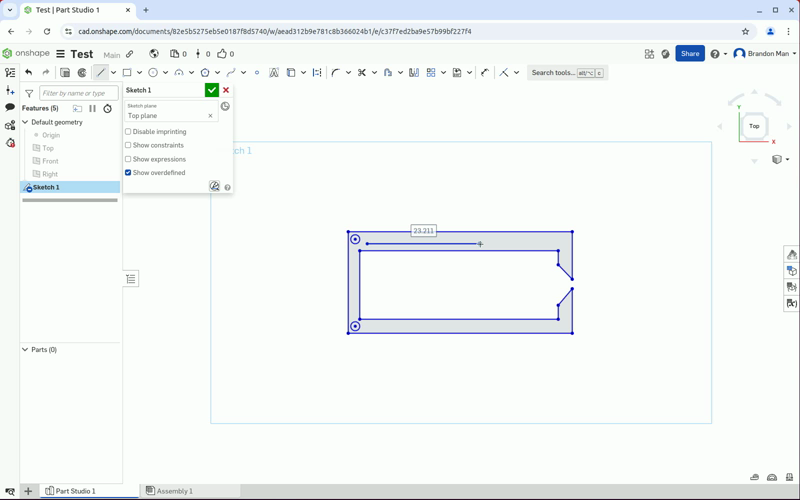
mouse_move(510, 243)
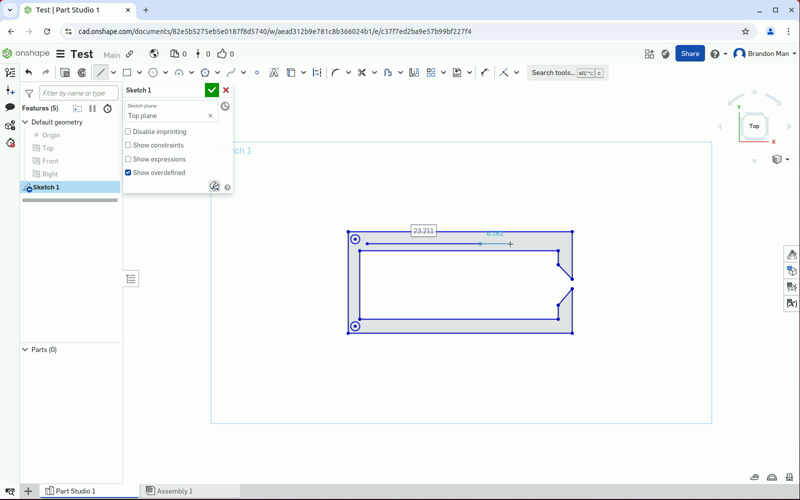
mouse_move(480, 236)
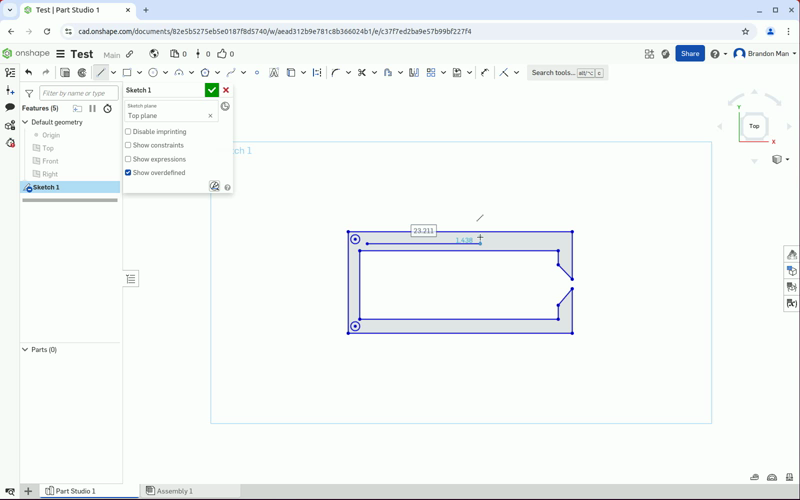
scroll(6)
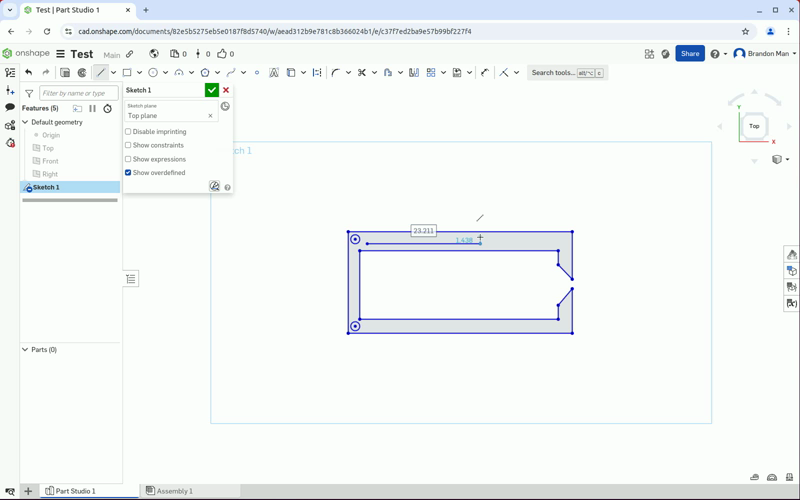
scroll(6)
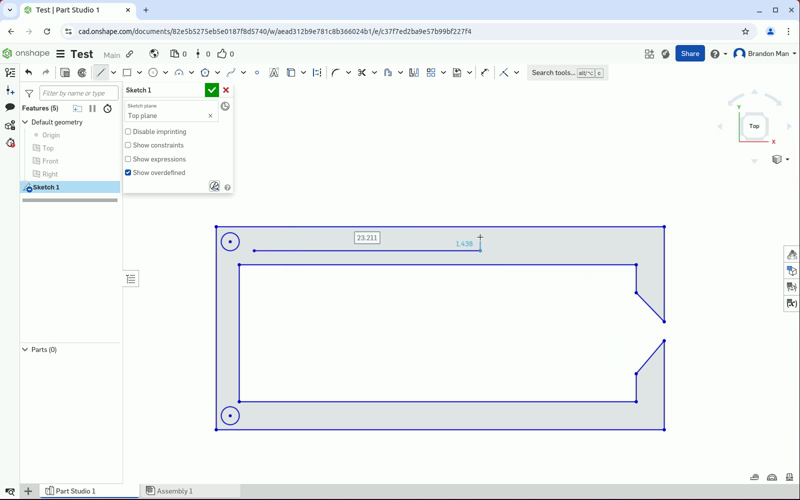
scroll(6)
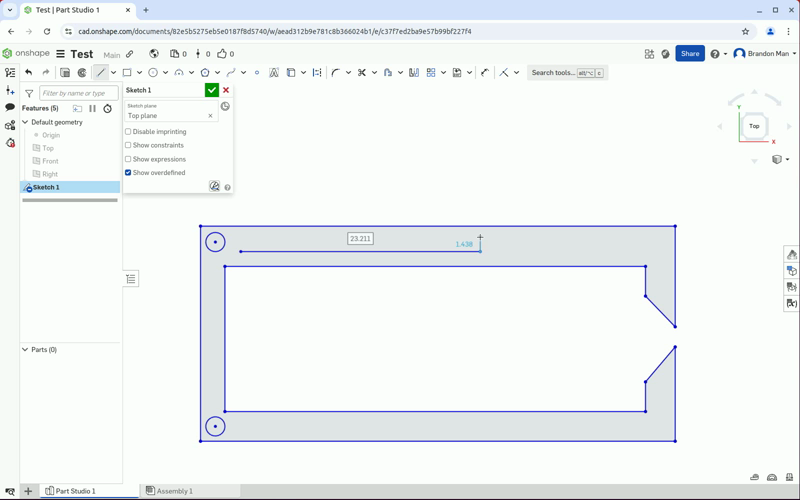
scroll(6)
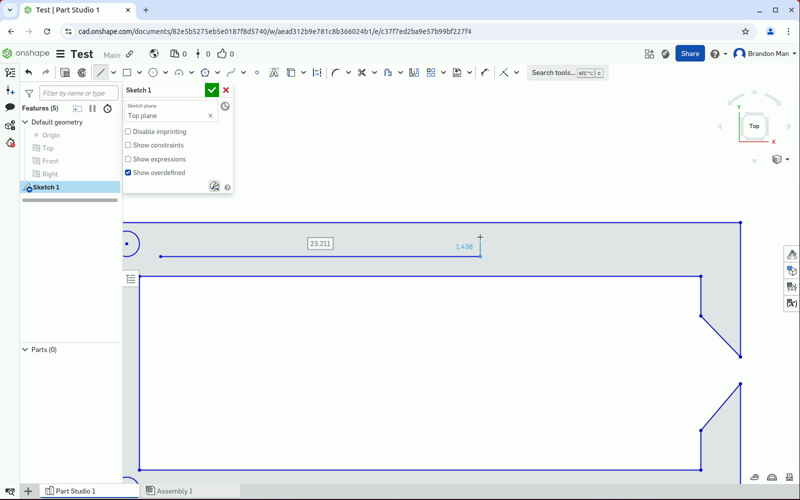
scroll(6)
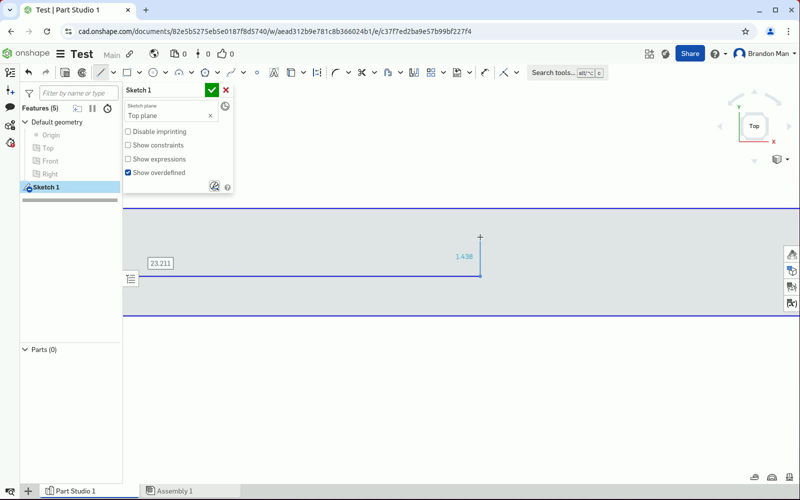
scroll(6)
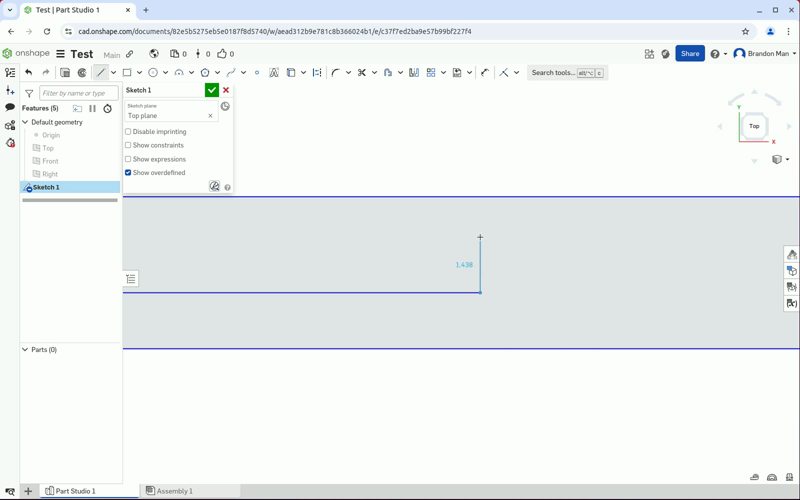
scroll(6)
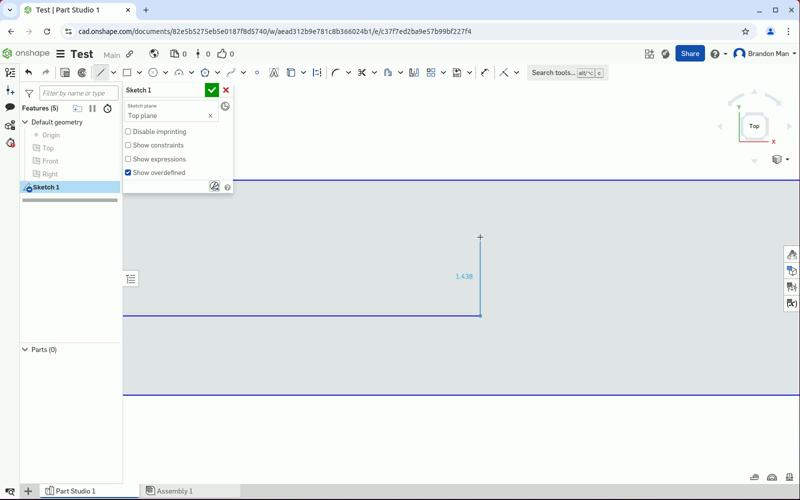
click(480, 236)
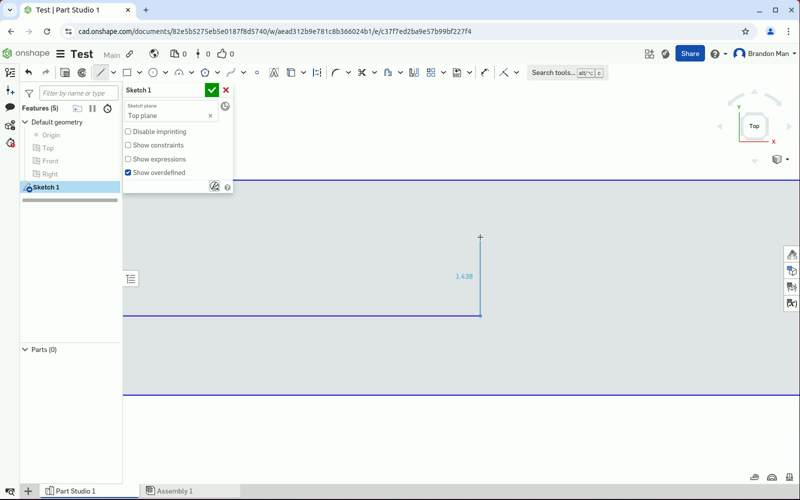
scroll(-6)
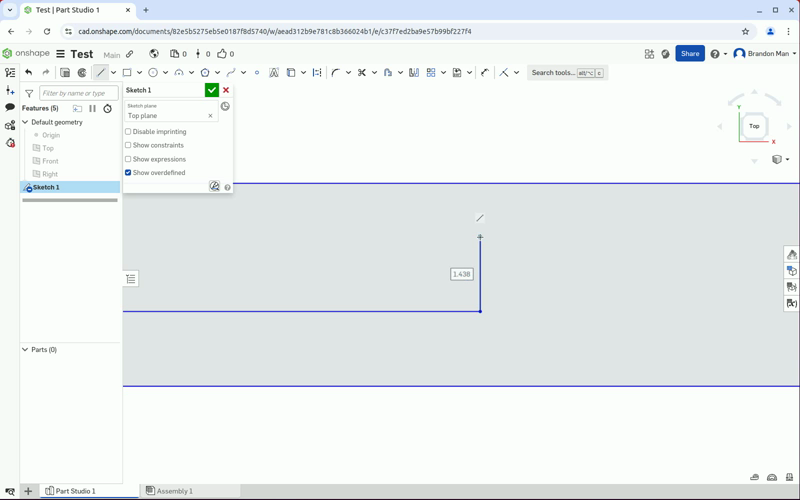
scroll(-6)
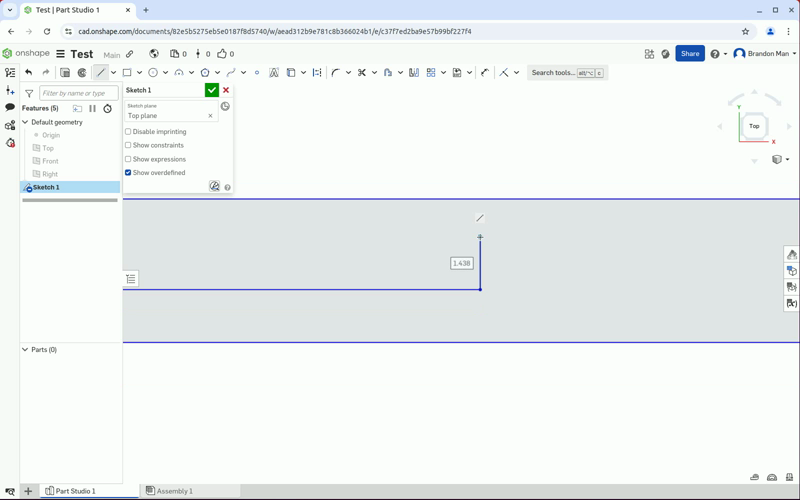
scroll(-6)
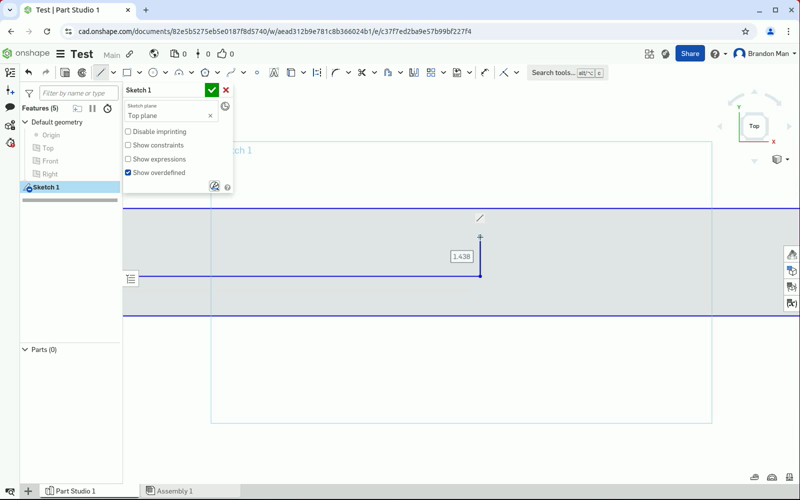
scroll(-6)
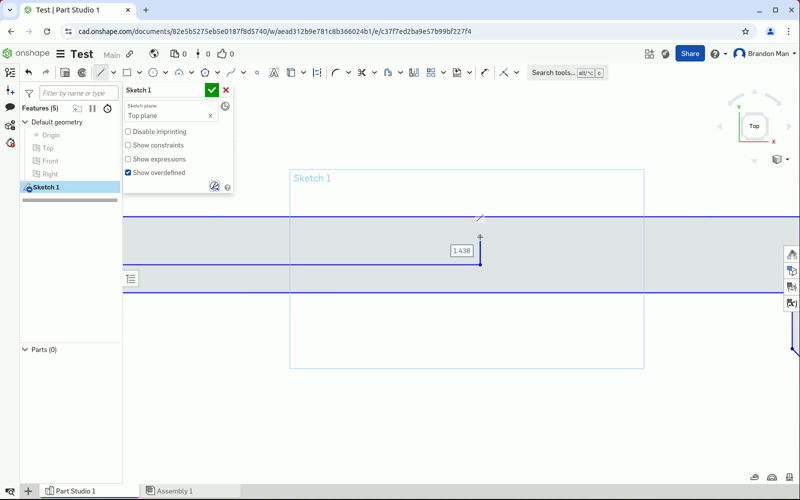
scroll(-6)
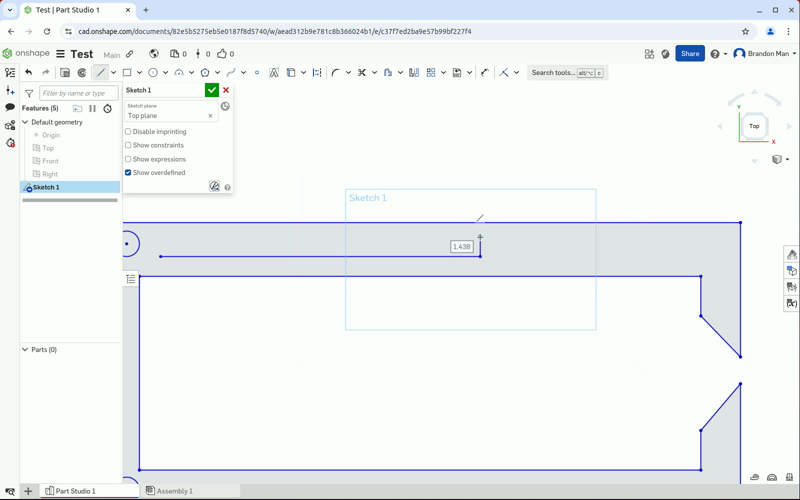
scroll(-6)
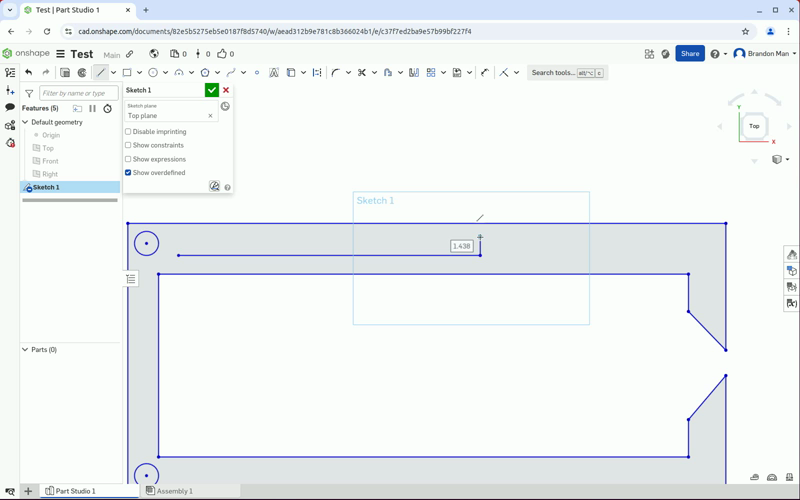
scroll(-6)
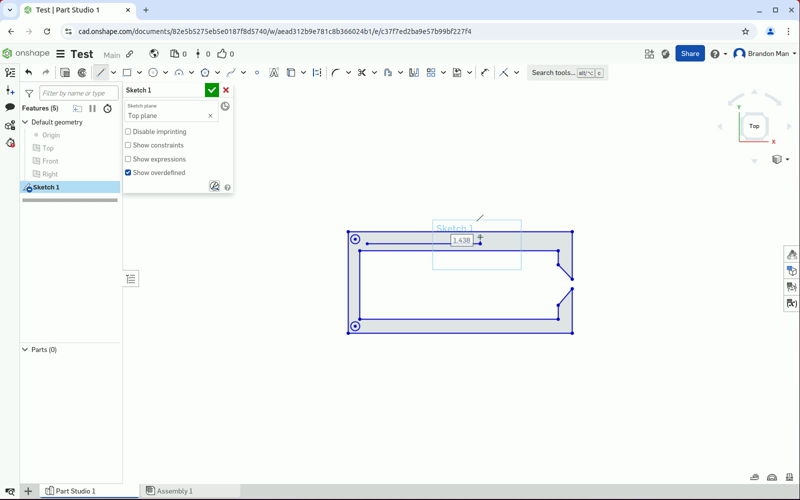
key_up(shift)
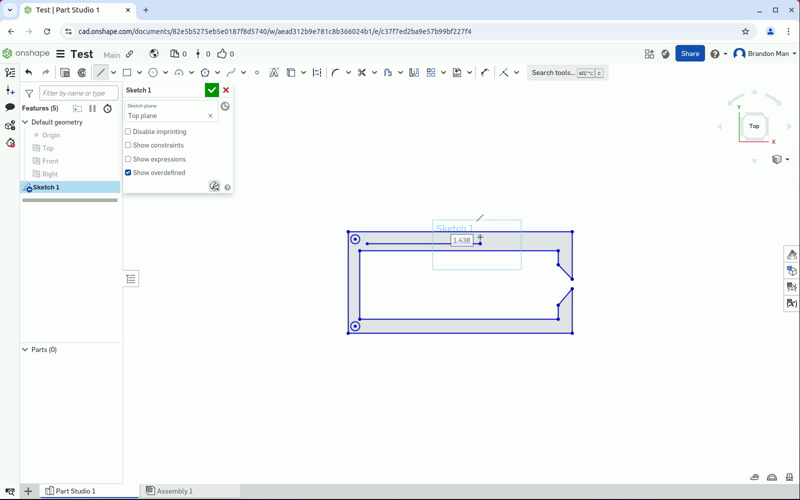
key_down(shift)
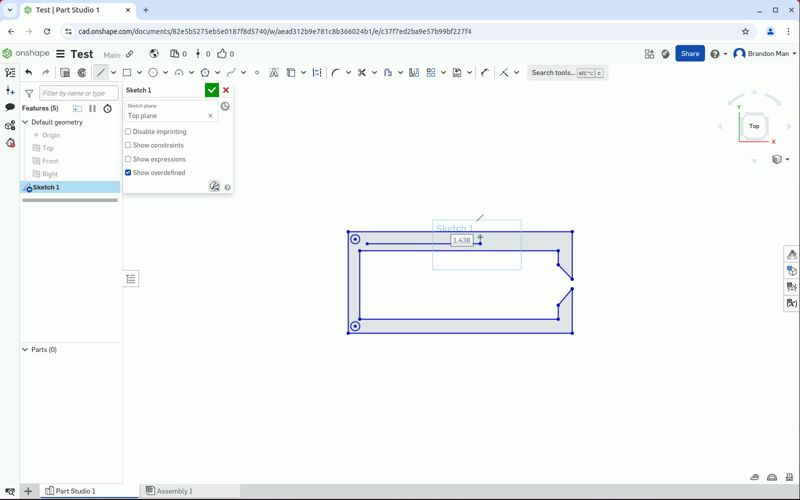
mouse_move(367, 236)
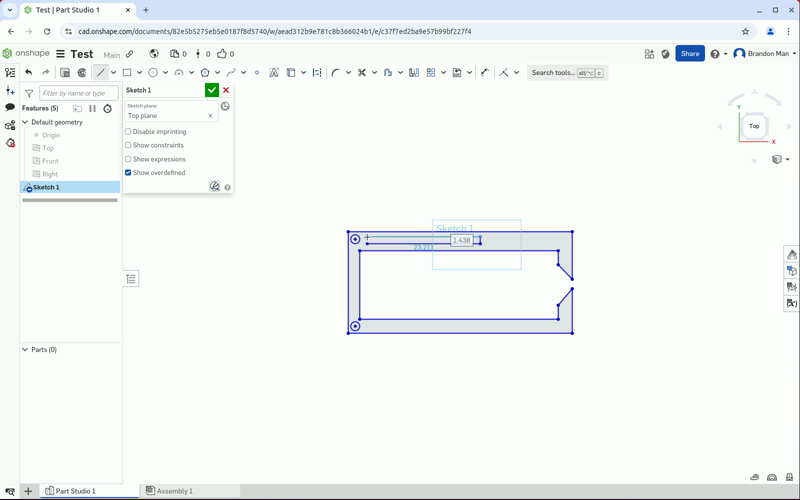
click(367, 236)
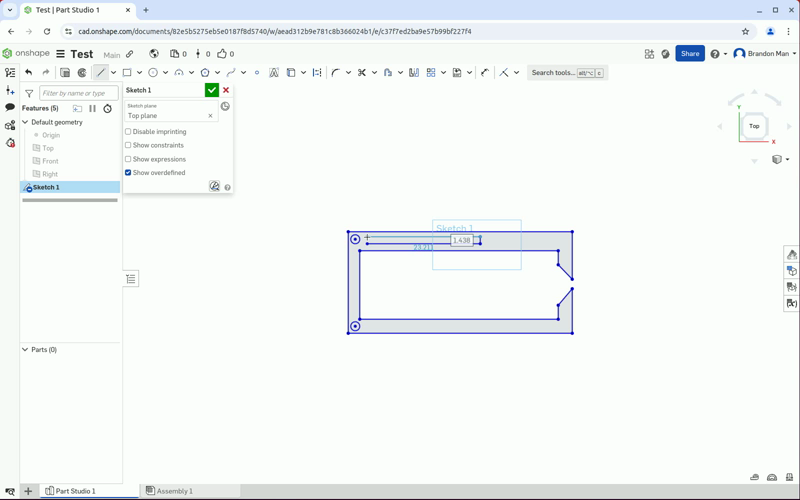
key_up(shift)
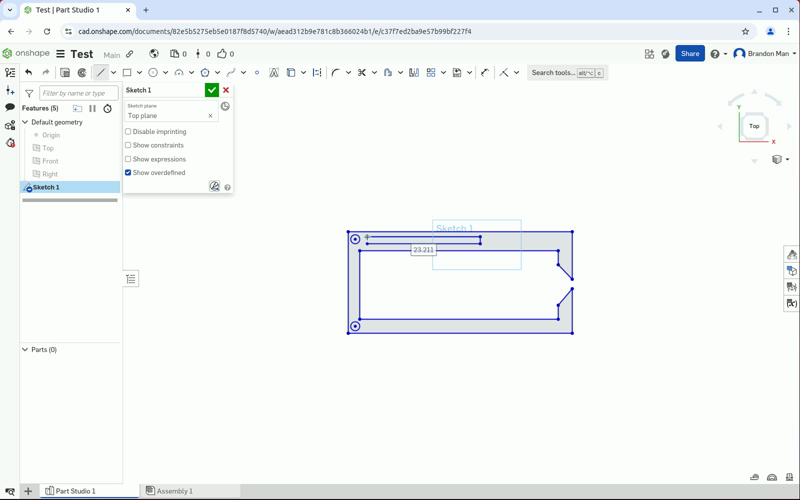
mouse_move(397, 236)
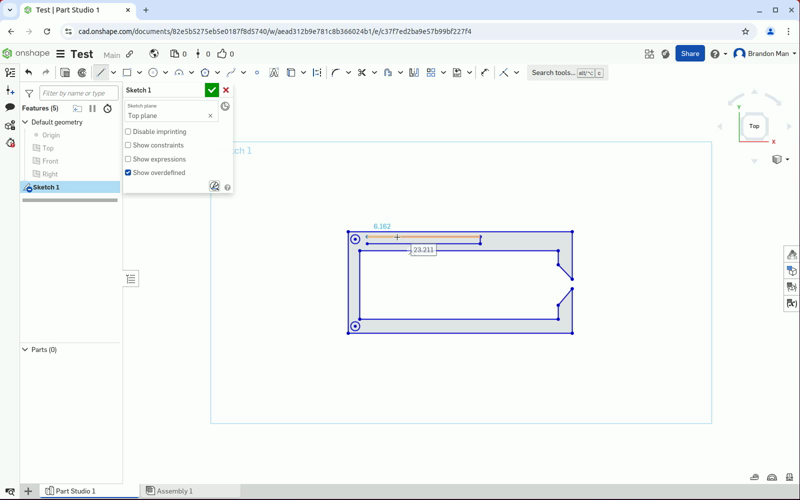
key_down(shift)
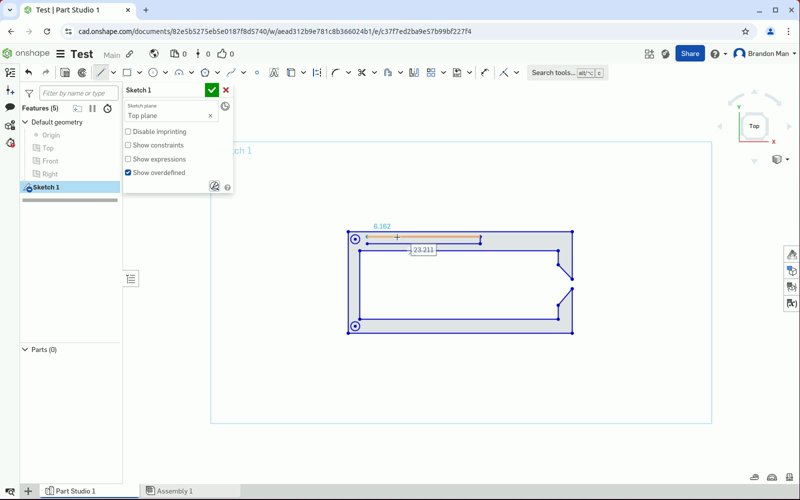
mouse_move(367, 243)
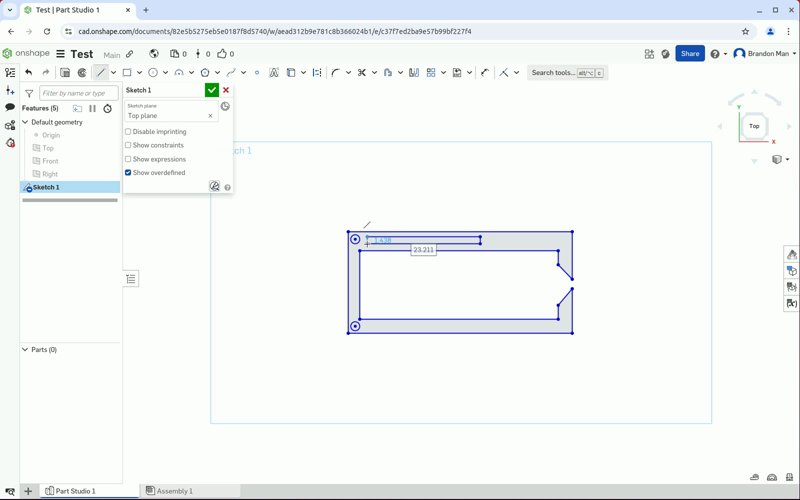
scroll(6)
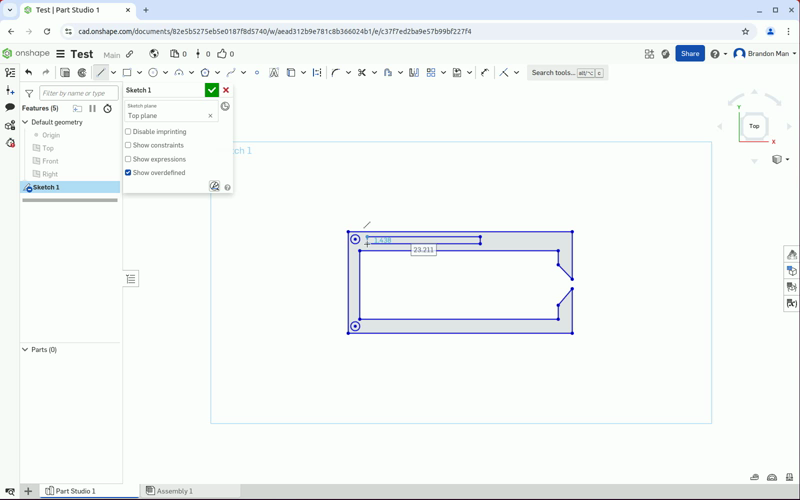
scroll(6)
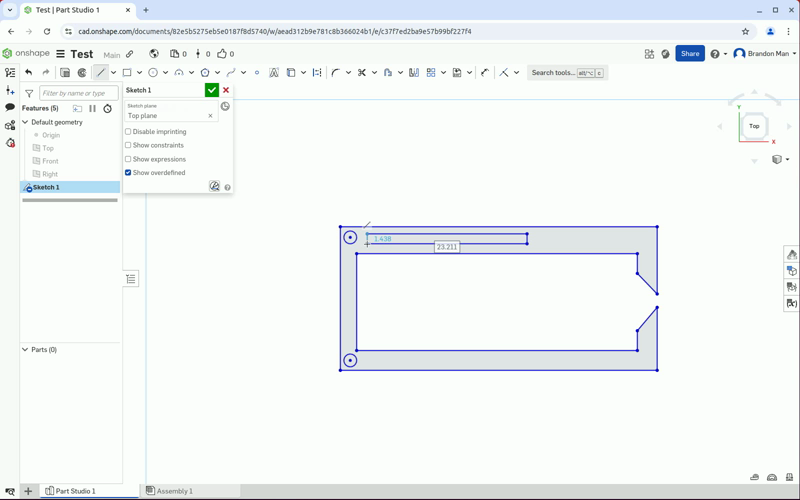
scroll(6)
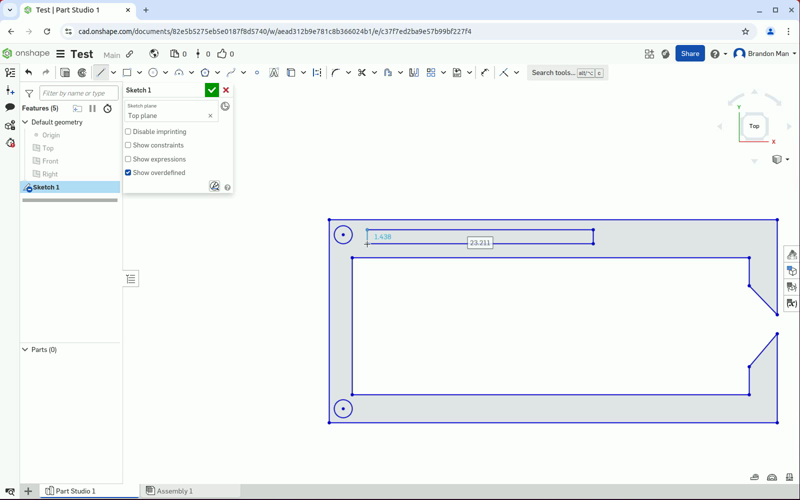
scroll(6)
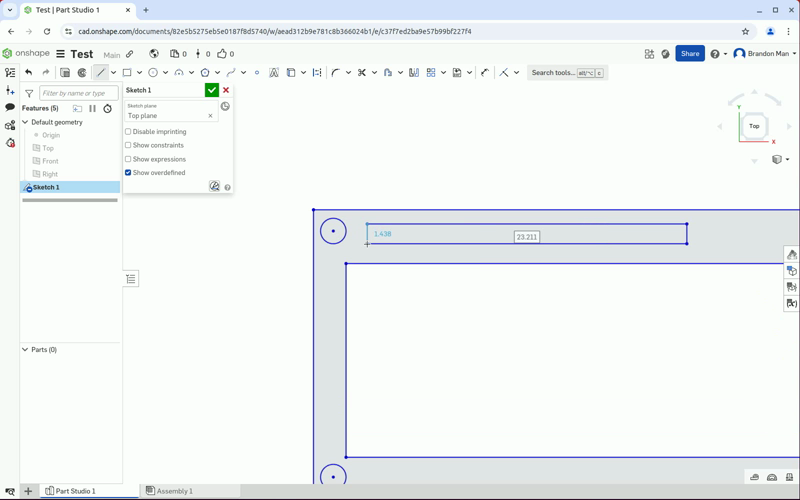
scroll(6)
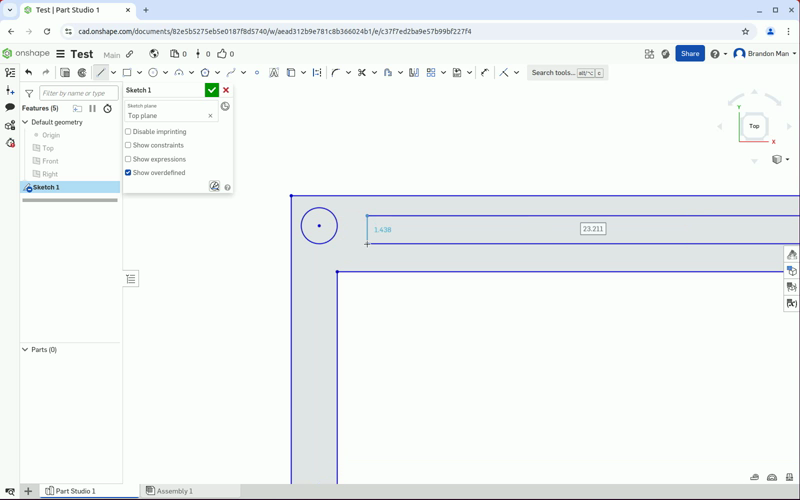
scroll(6)
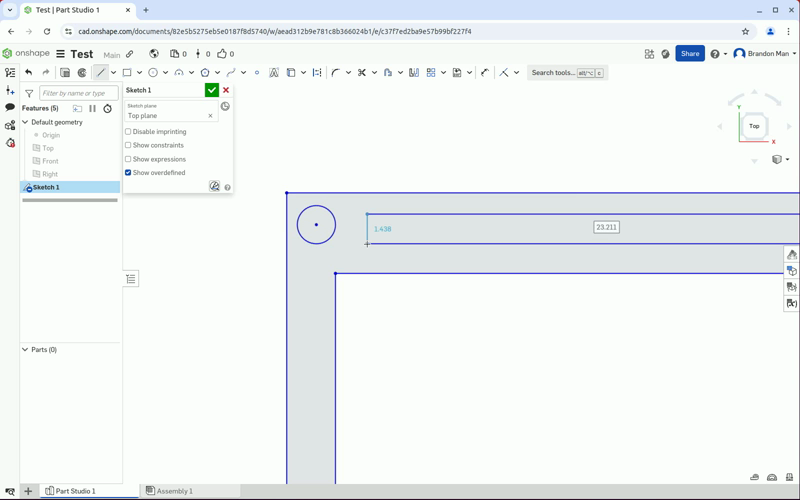
scroll(6)
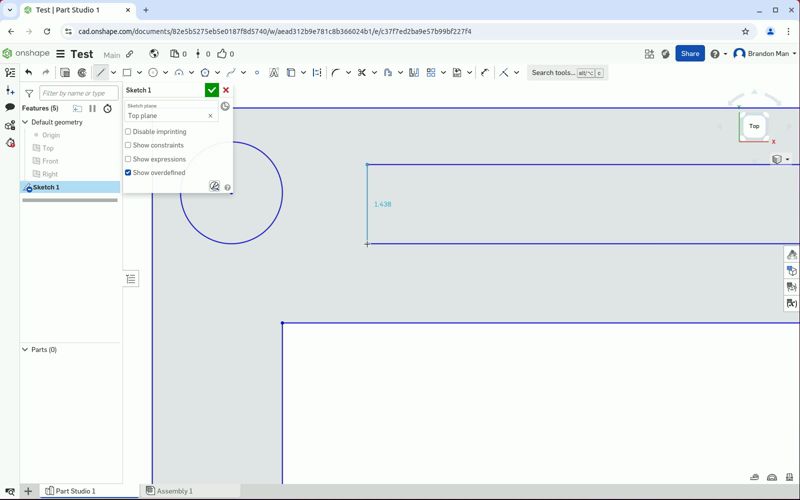
key_up(shift)
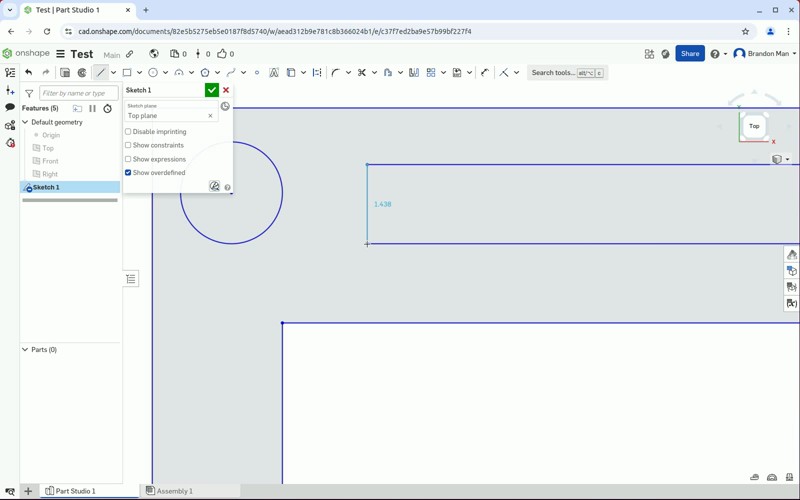
click(367, 243)
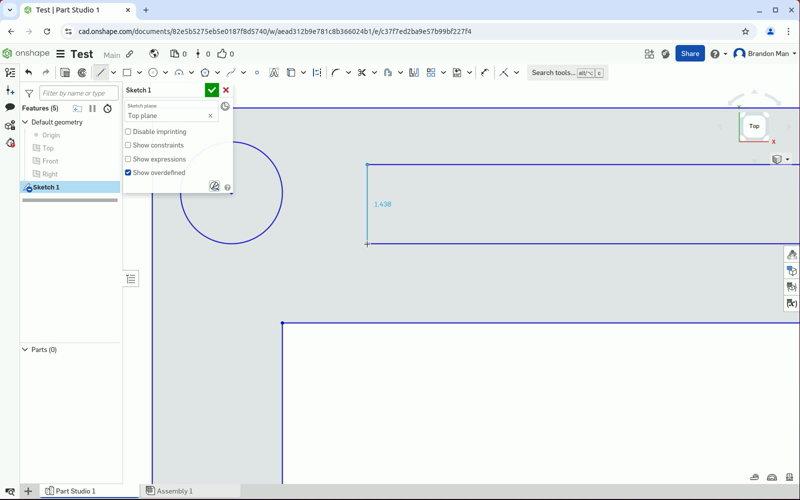
scroll(-6)
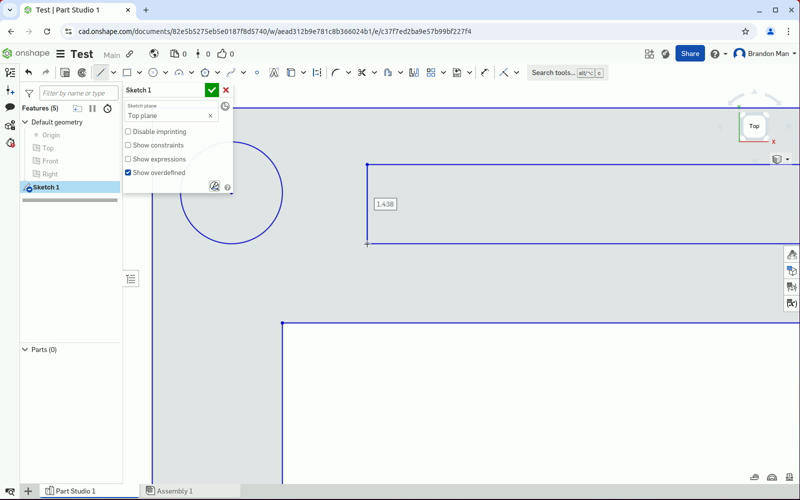
scroll(-6)
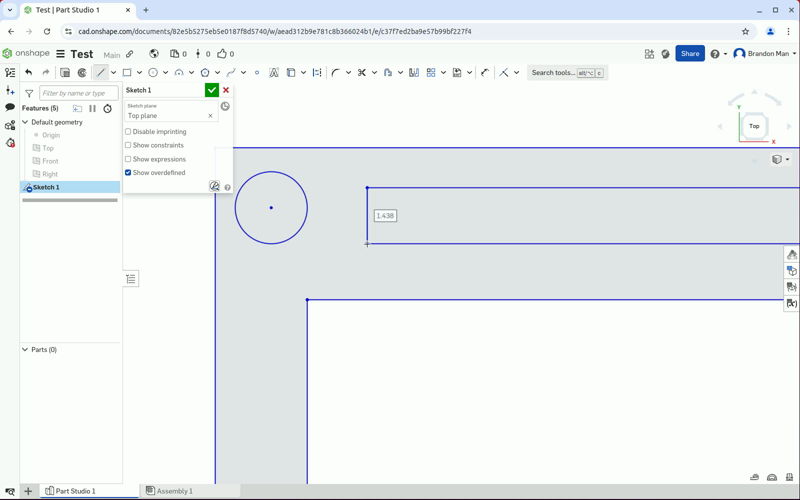
scroll(-6)
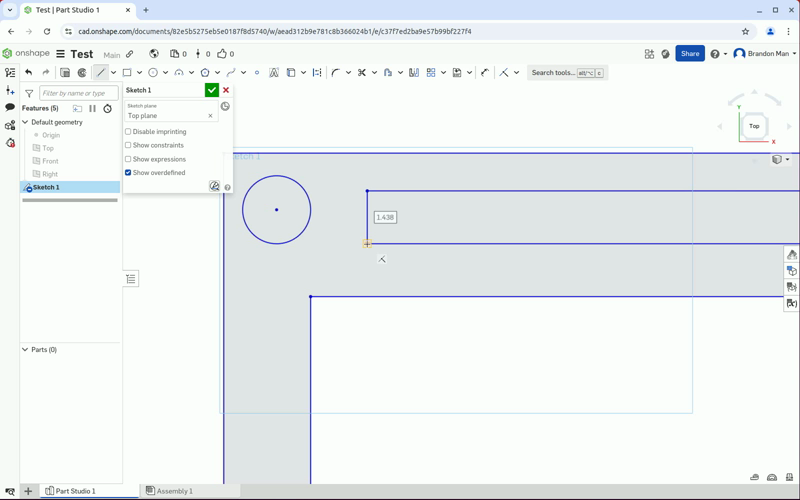
scroll(-6)
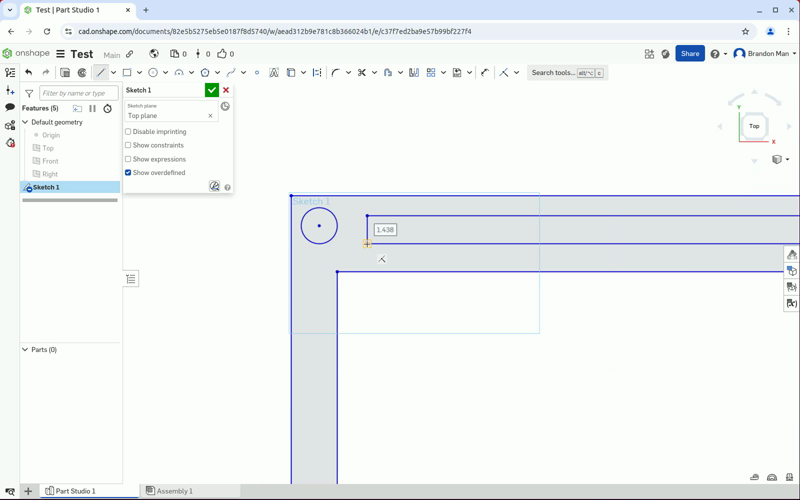
scroll(-6)
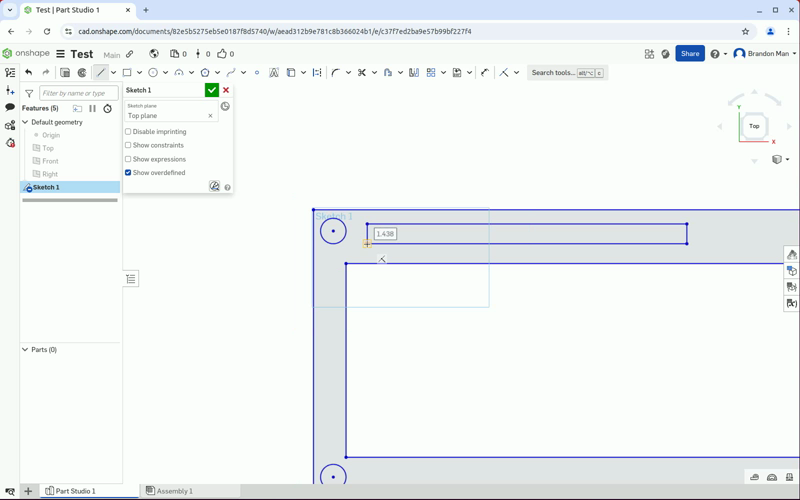
scroll(-6)
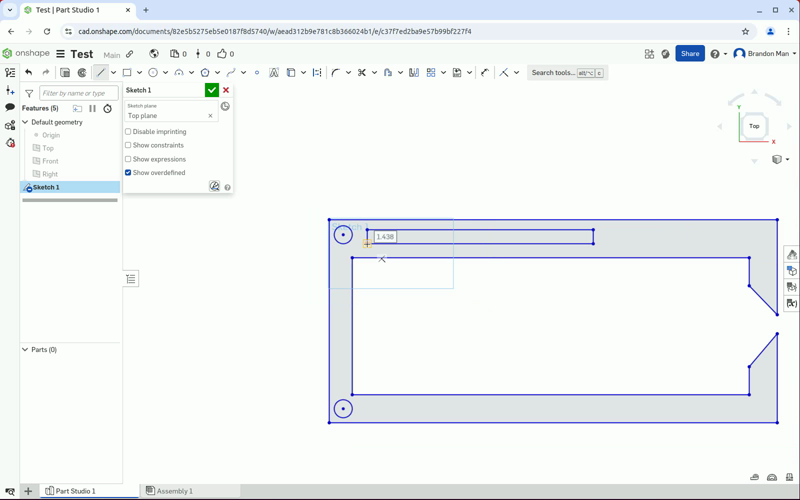
scroll(-6)
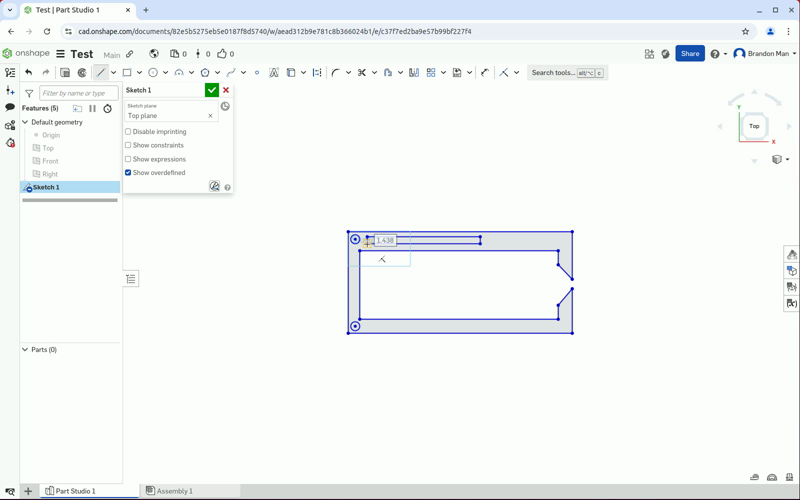
key(esc)
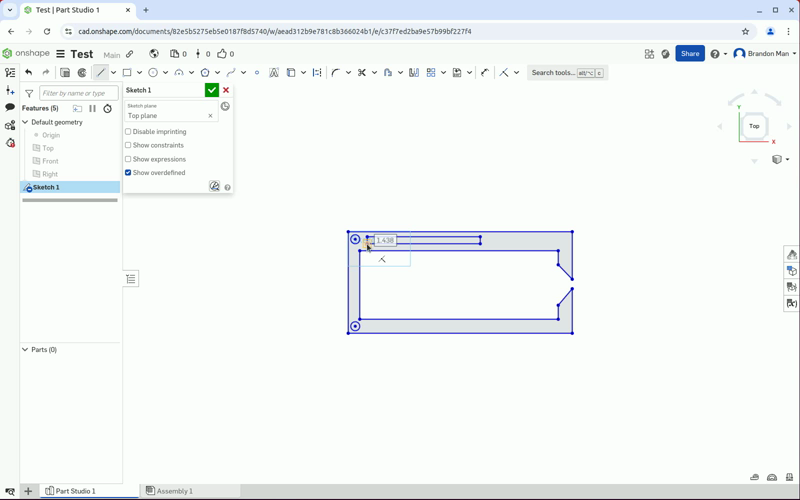
key(c)
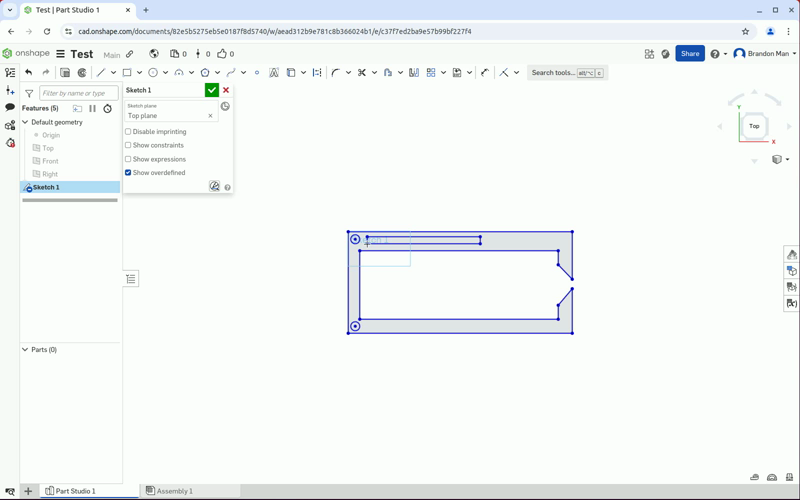
key_down(shift)
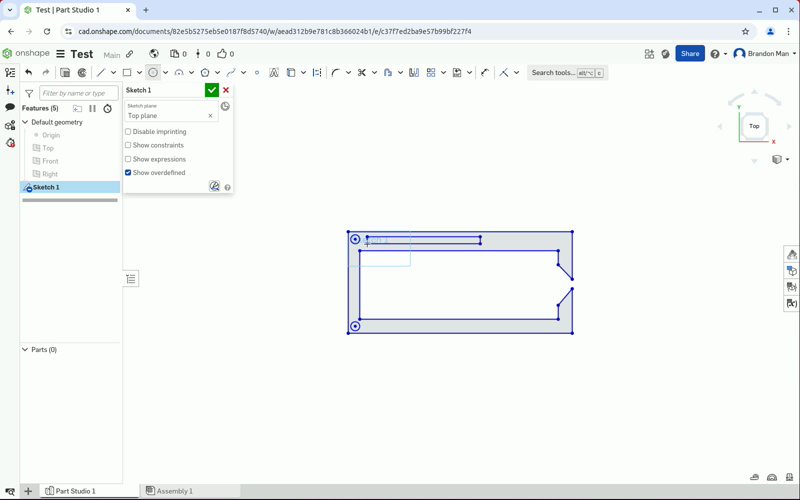
mouse_move(564, 326)
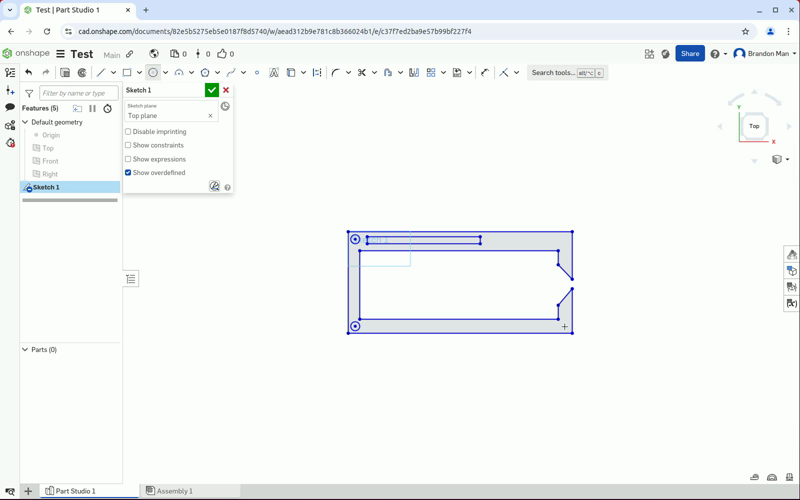
click(564, 326)
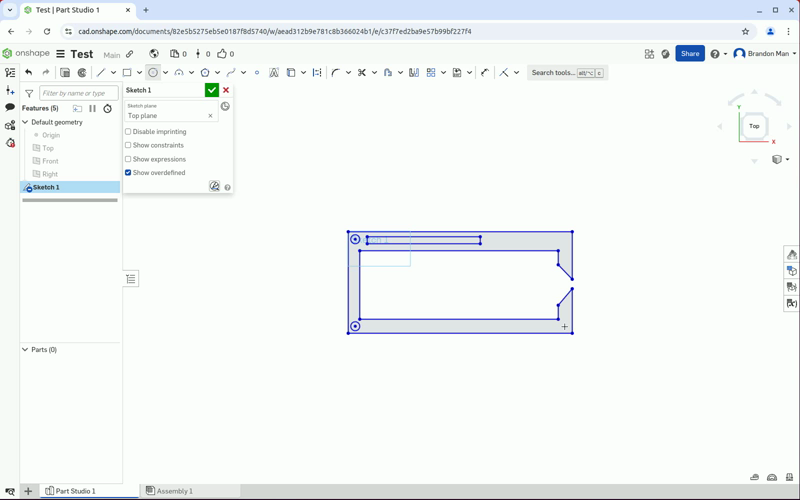
key_up(shift)
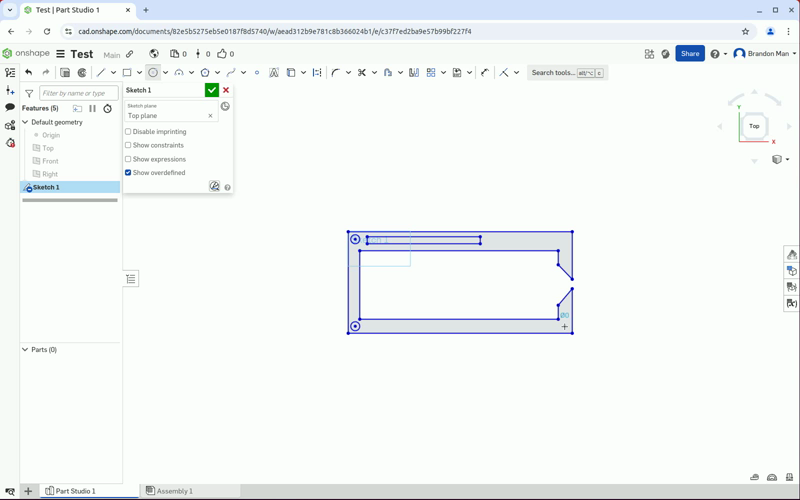
mouse_move(569, 326)
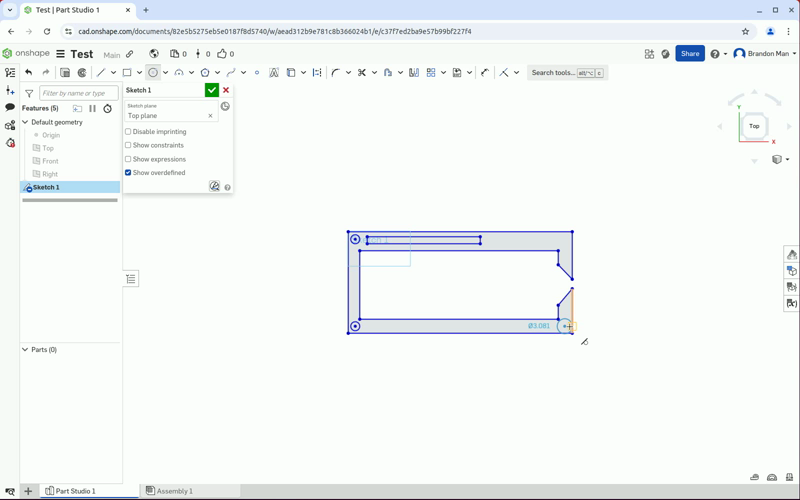
click(569, 326)
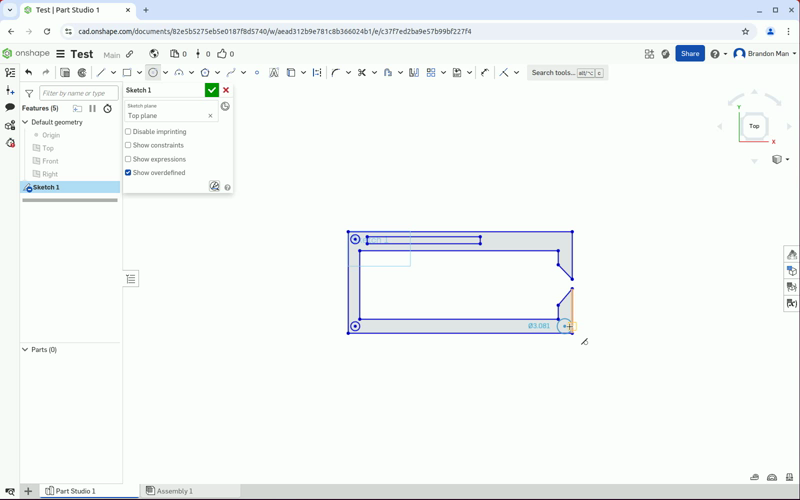
key(esc)
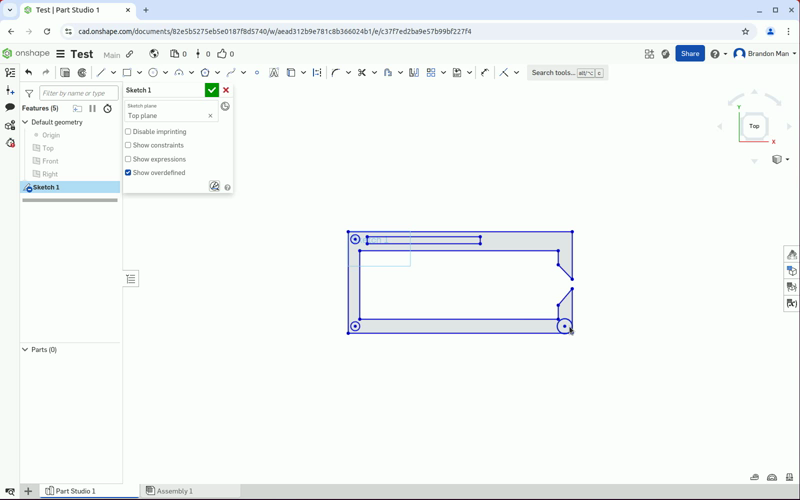
key(c)
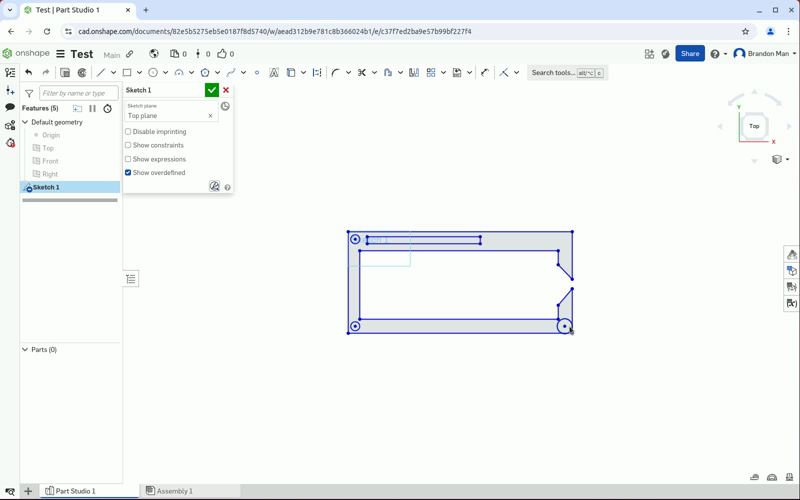
key_down(shift)
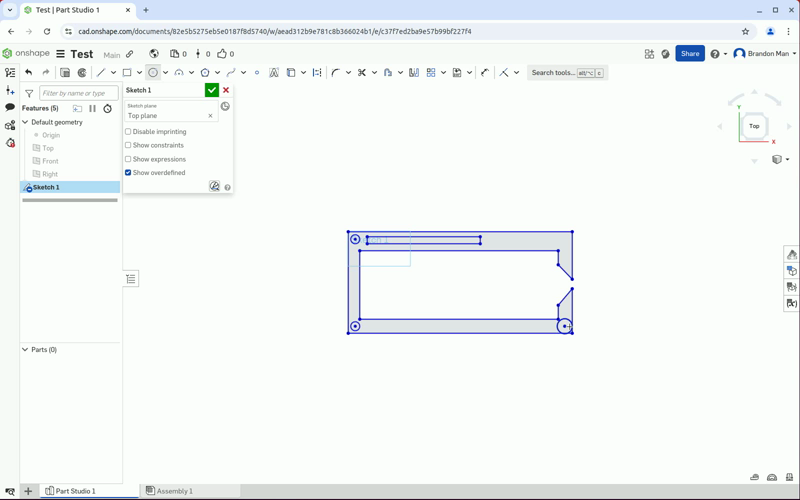
mouse_move(564, 239)
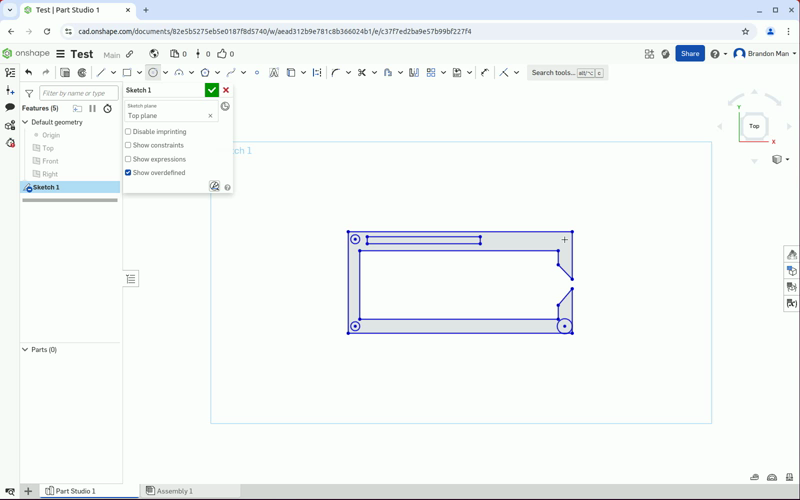
click(564, 239)
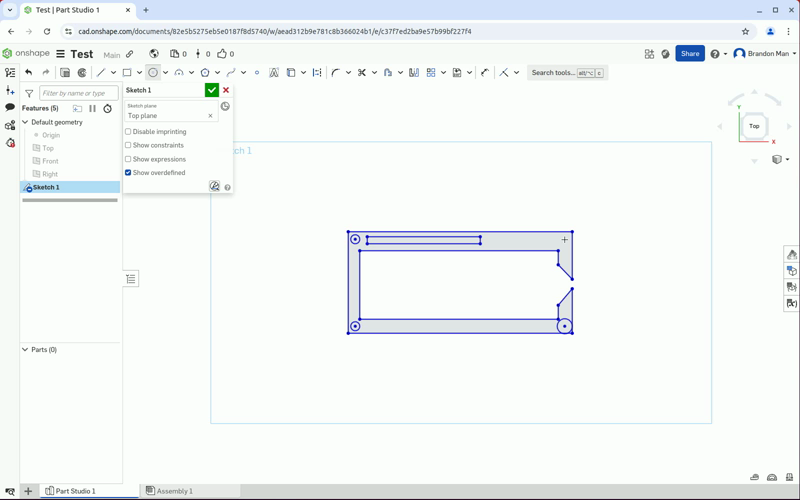
key_up(shift)
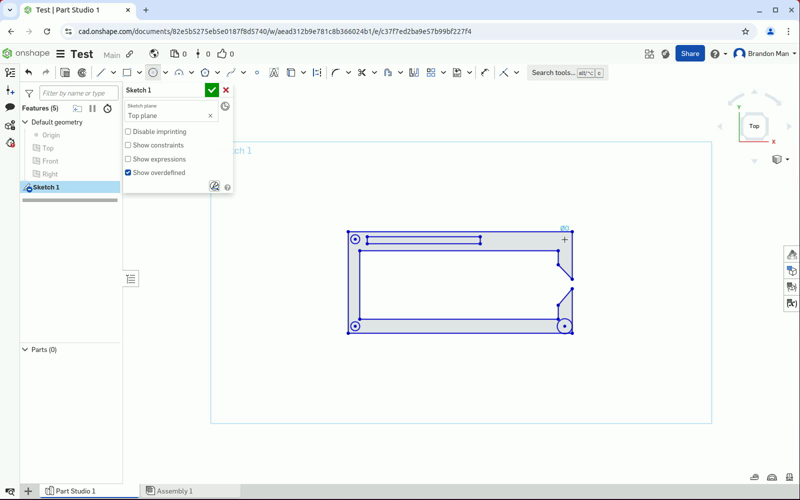
mouse_move(569, 239)
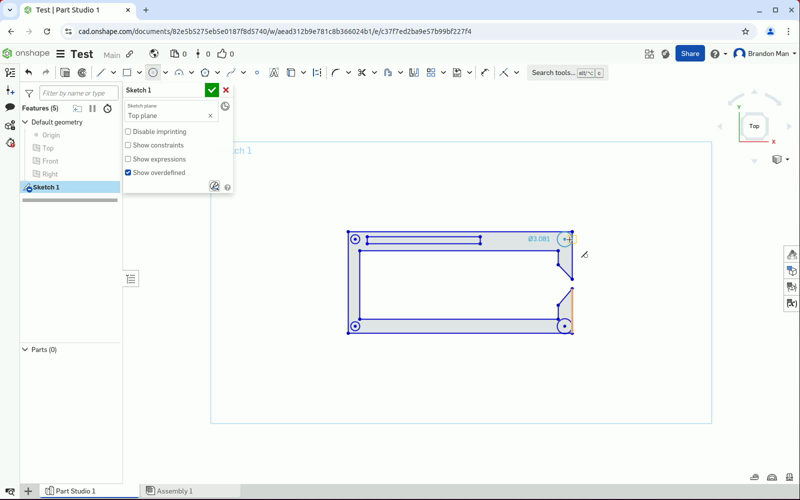
click(569, 239)
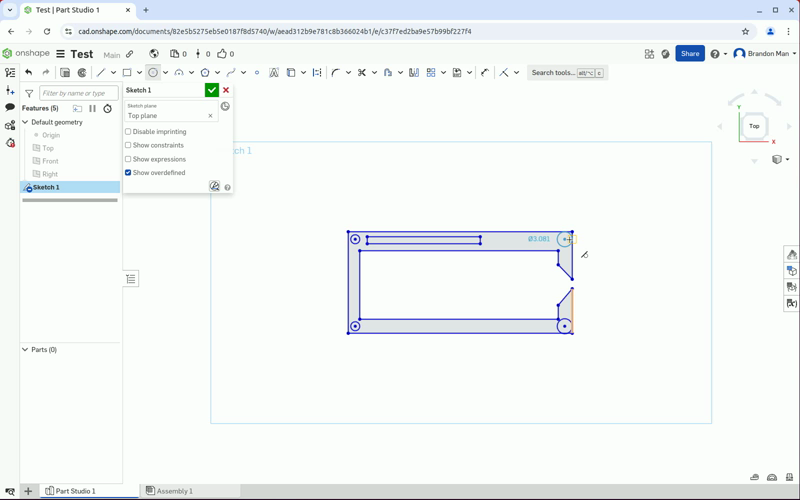
key(esc)
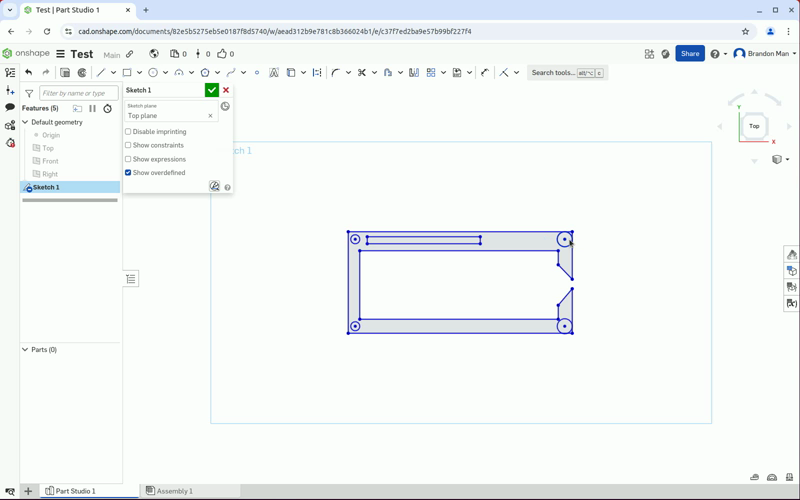
mouse_move(374, 325)
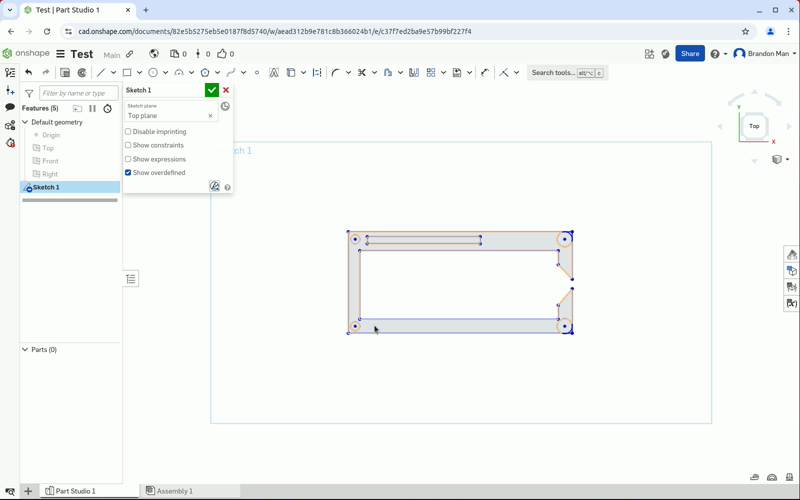
click(374, 325)
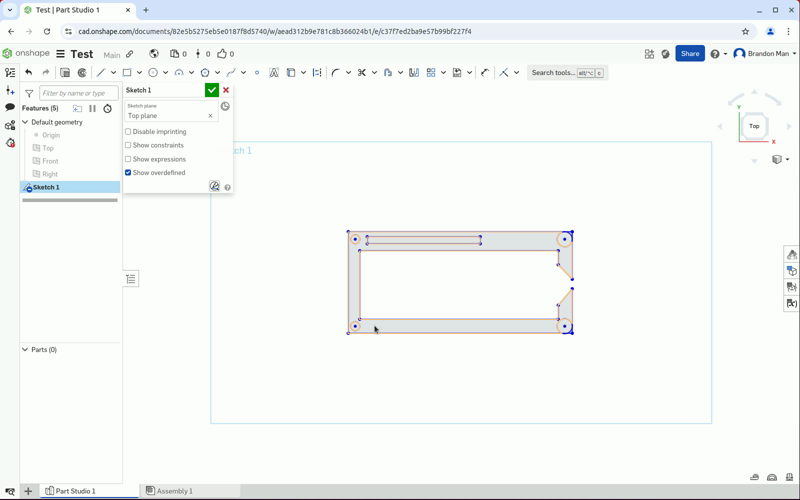
mouse_move(73, 352)
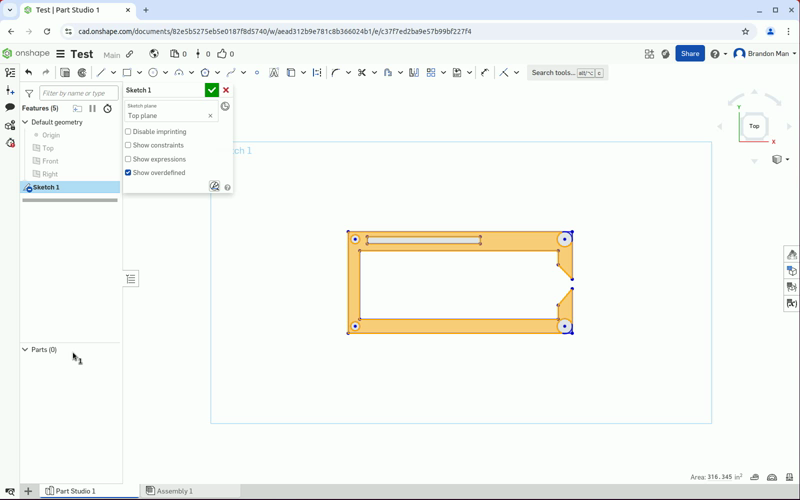
key(shift+y)
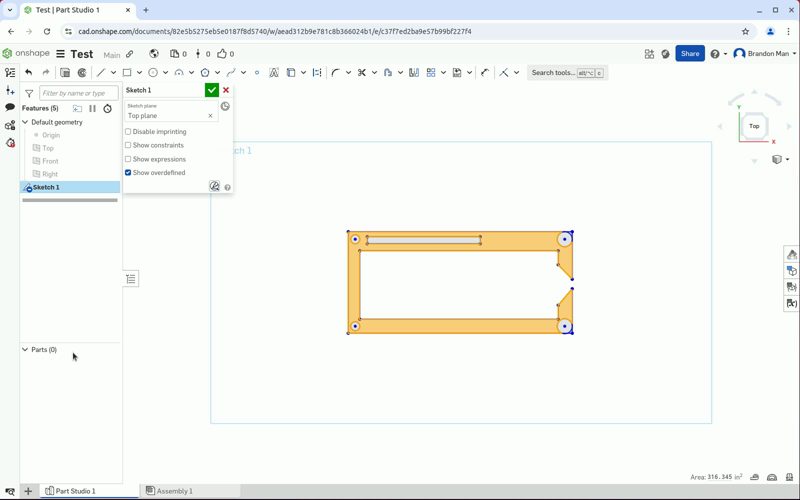
key(shift+e)
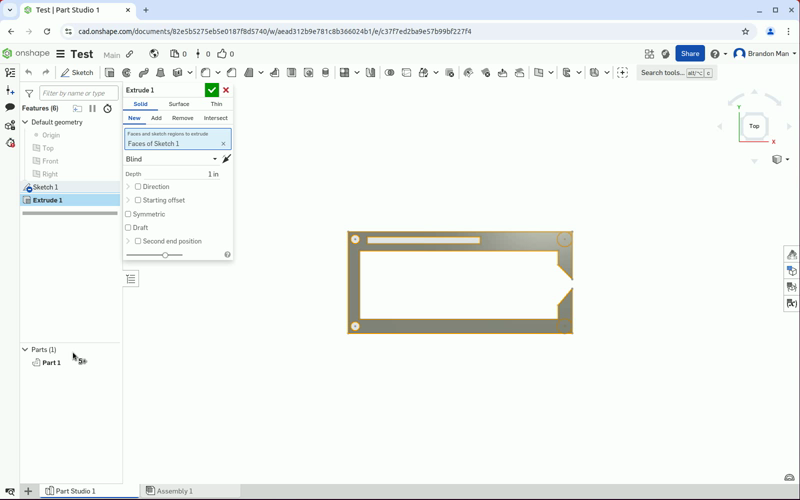
mouse_move(143, 106)
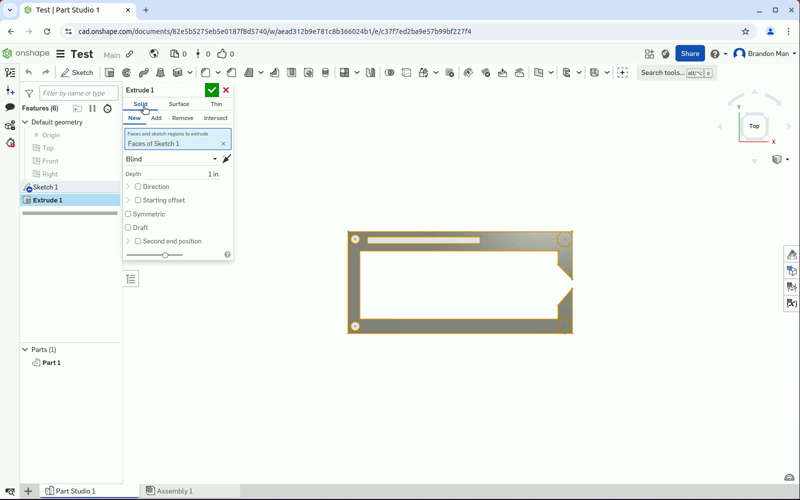
click(143, 106)
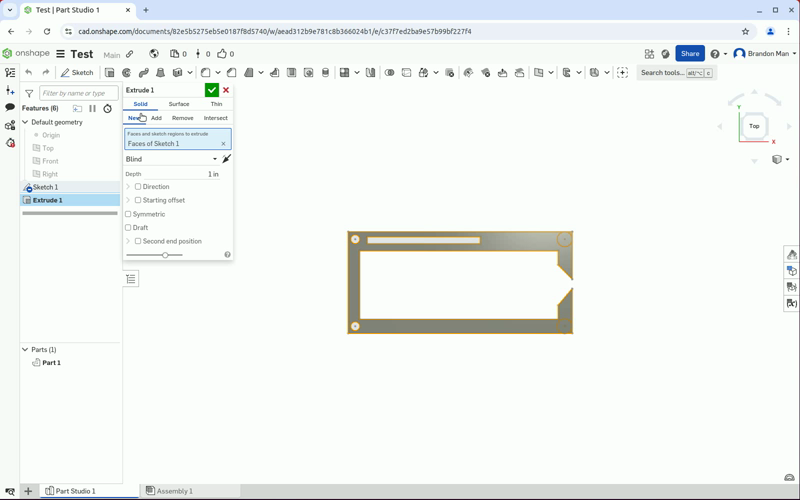
mouse_move(137, 120)
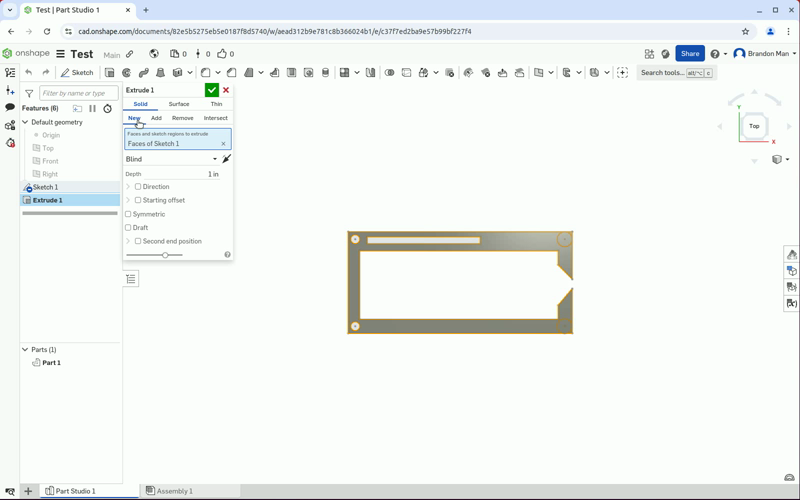
click(137, 120)
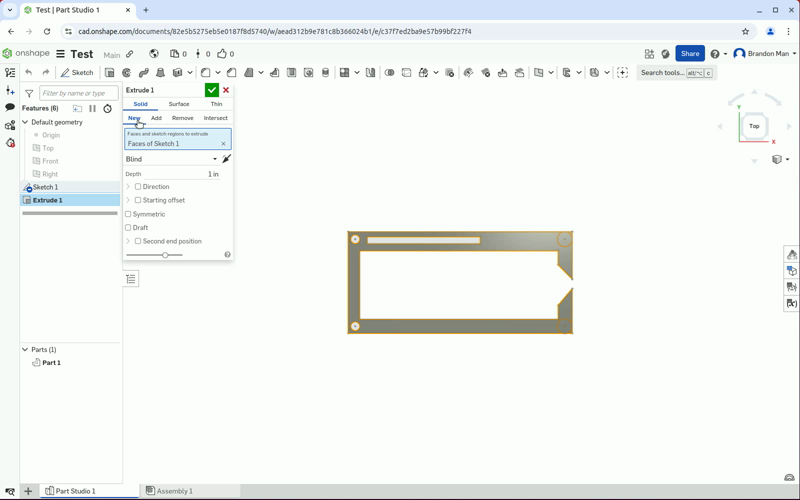
key(tab, 4)
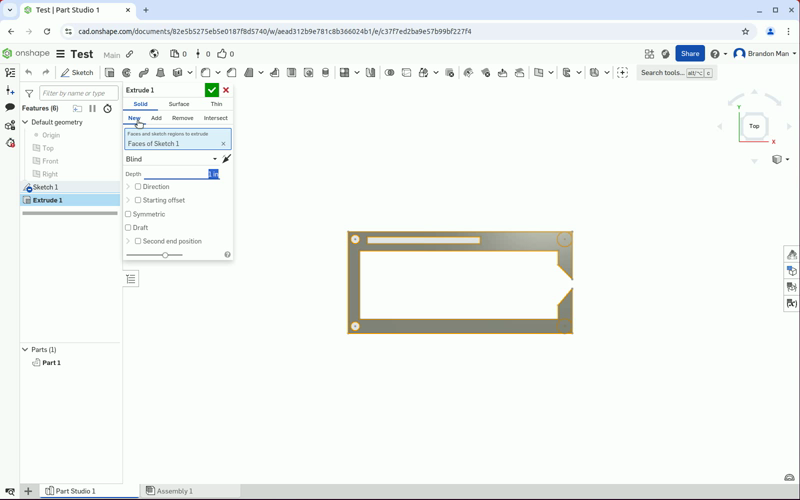
text(0.963)
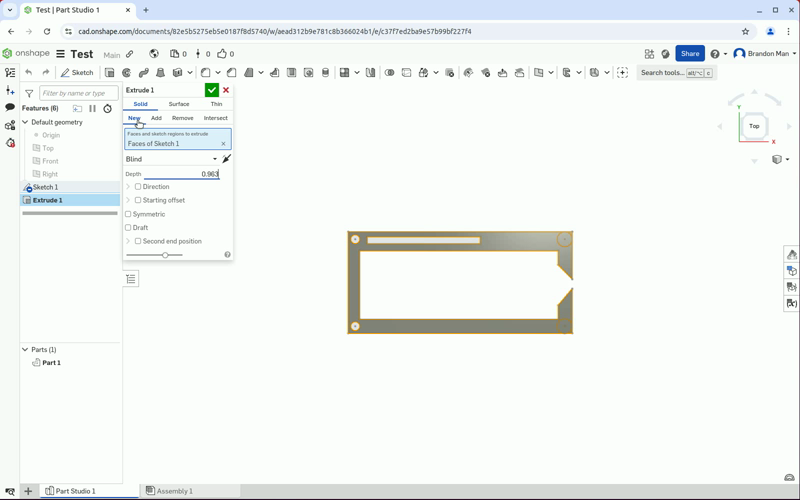
key(enter)
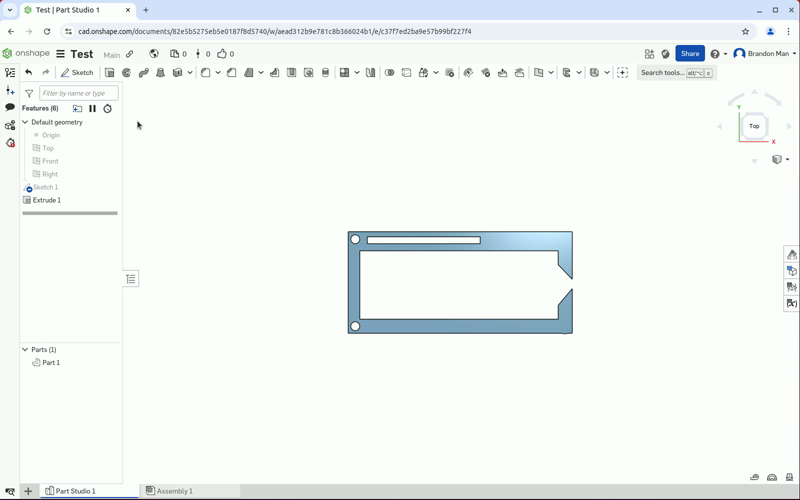
key(shift+h)
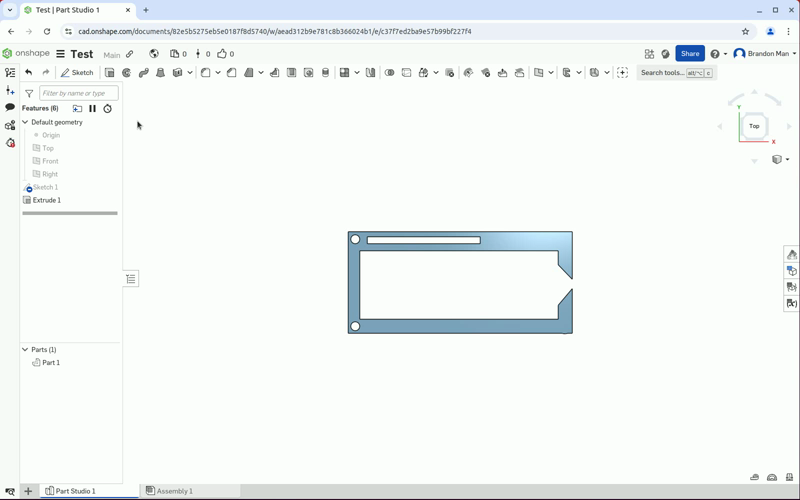
key(shift+h)
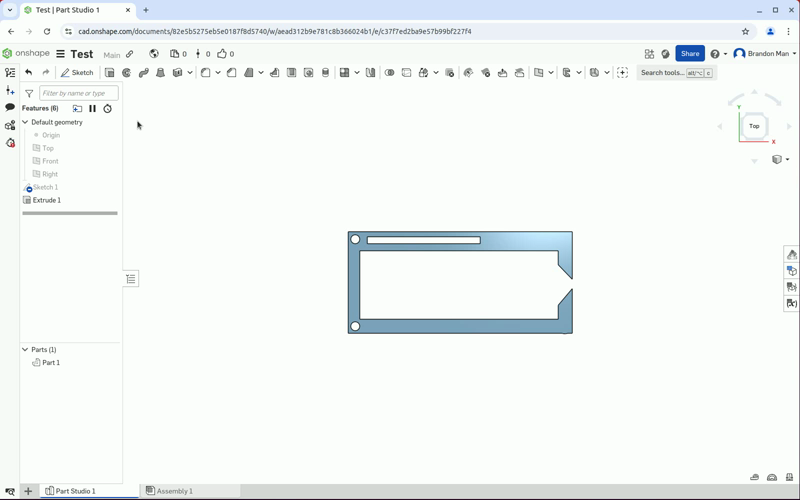
mouse_move(73, 189)
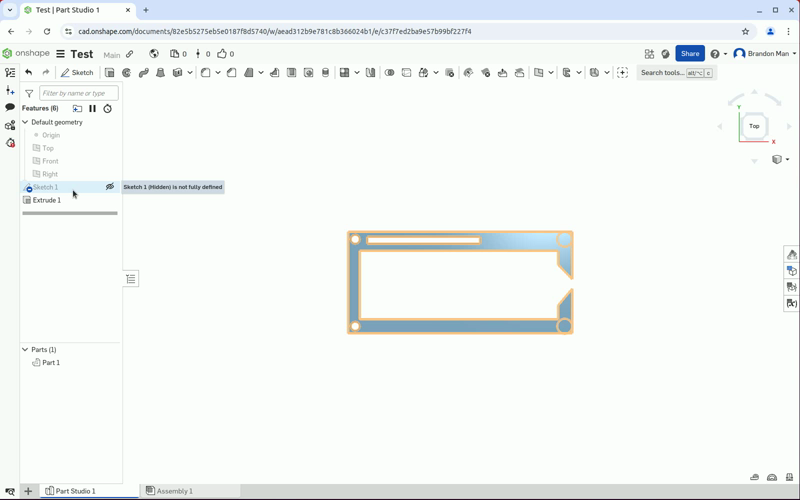
click(73, 189)
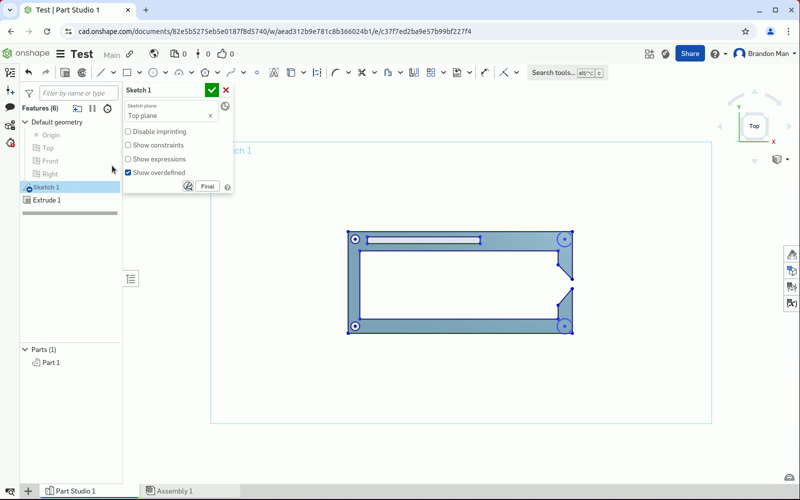
mouse_move(229, 92)
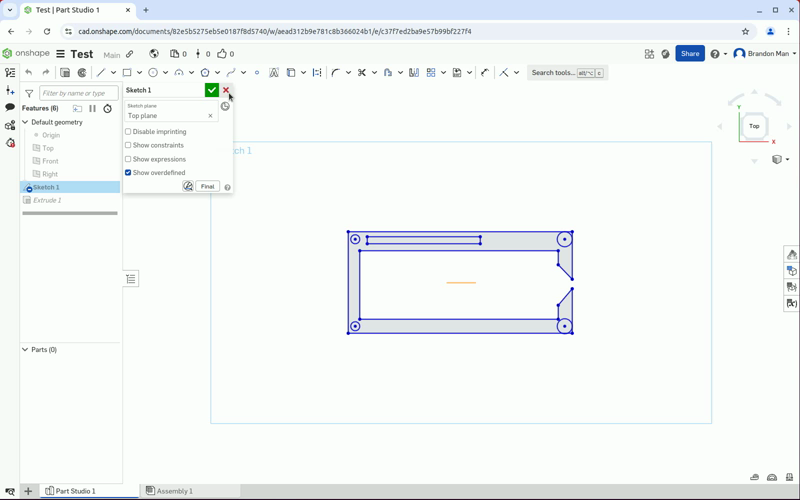
click(229, 92)
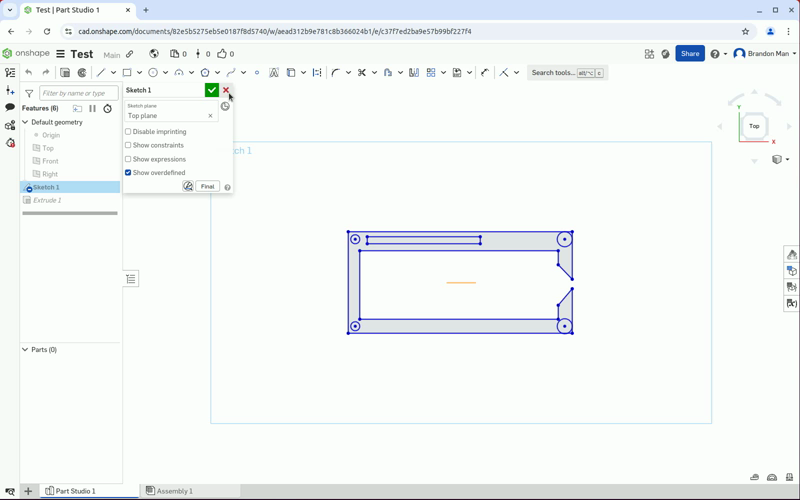
key(shift+s)
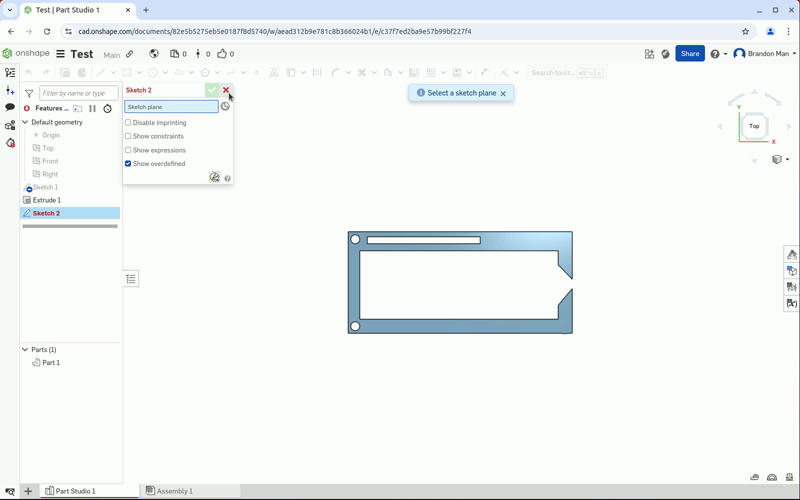
mouse_move(73, 150)
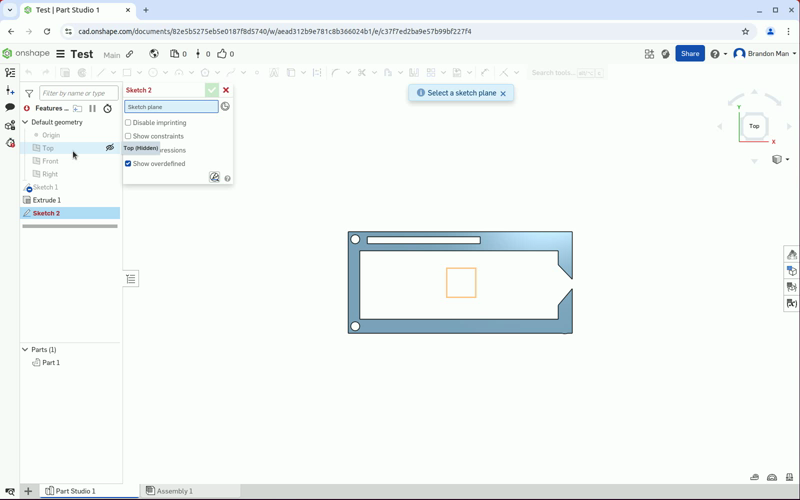
click(73, 150)
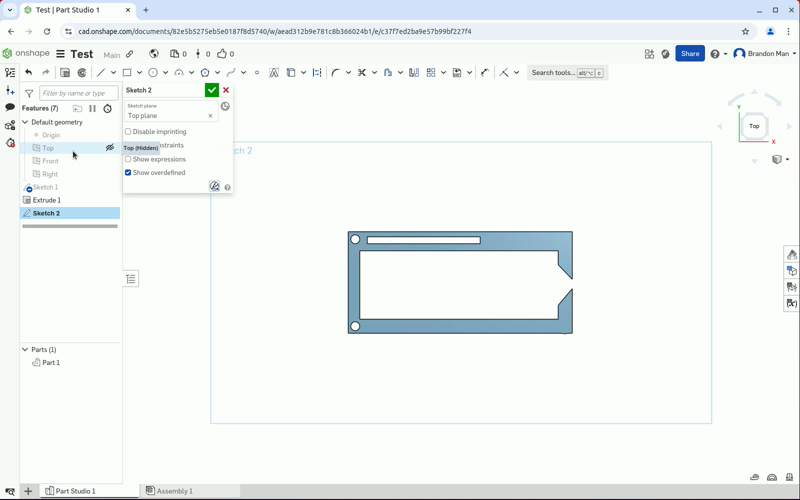
mouse_move(73, 352)
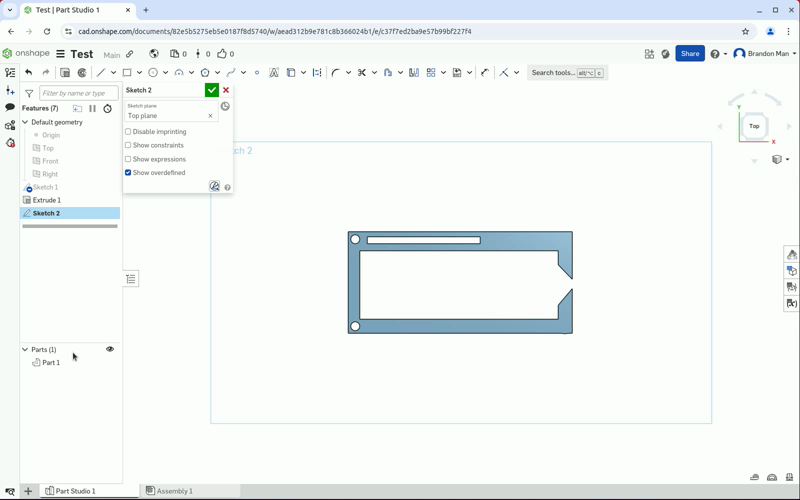
key(y)
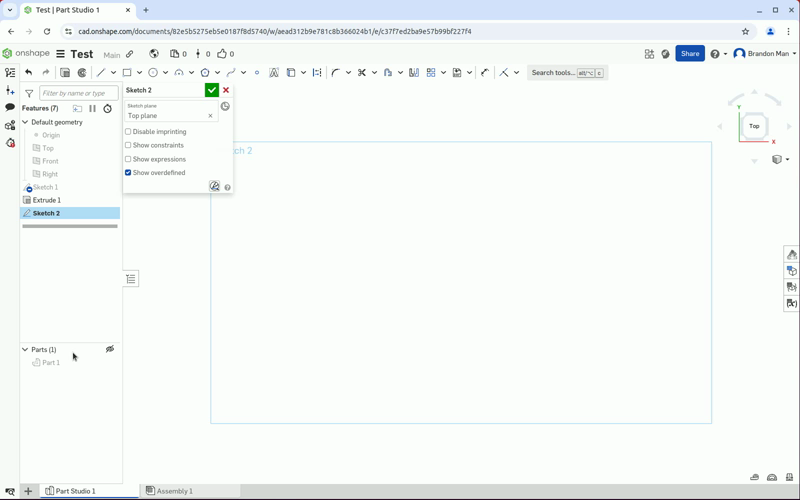
key(l)
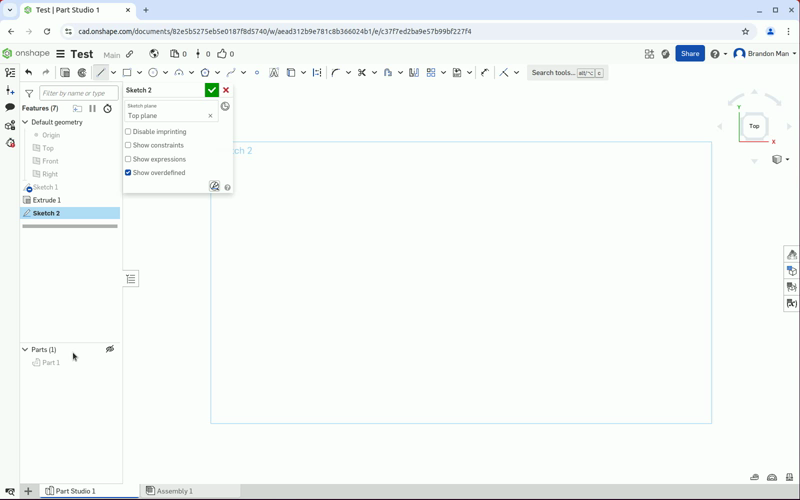
key_down(shift)
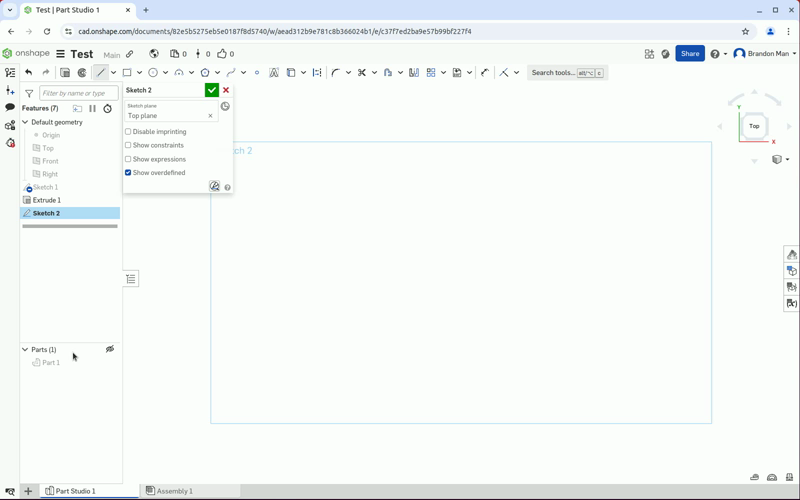
mouse_move(359, 319)
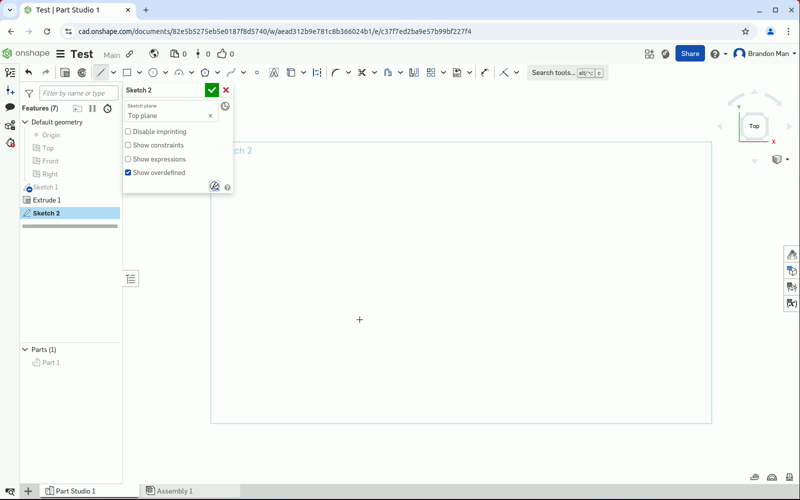
click(359, 319)
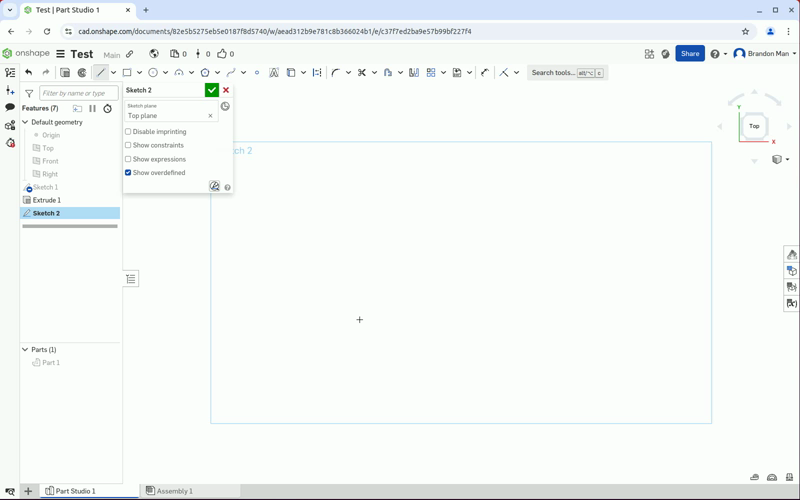
key_up(shift)
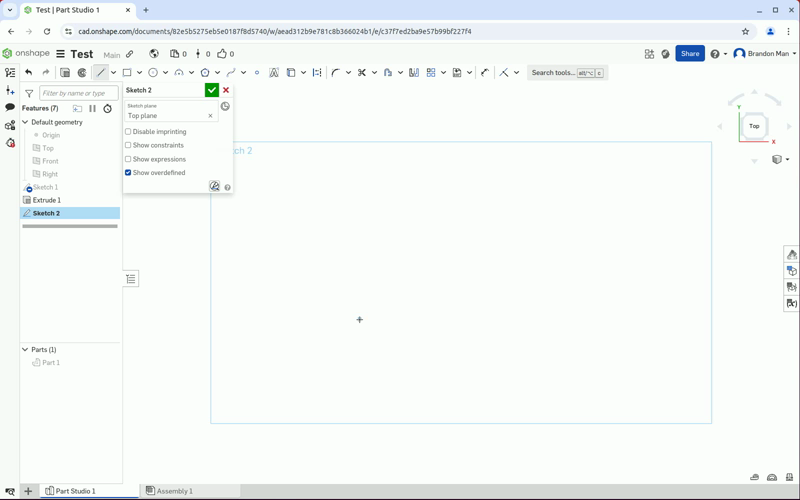
key_down(shift)
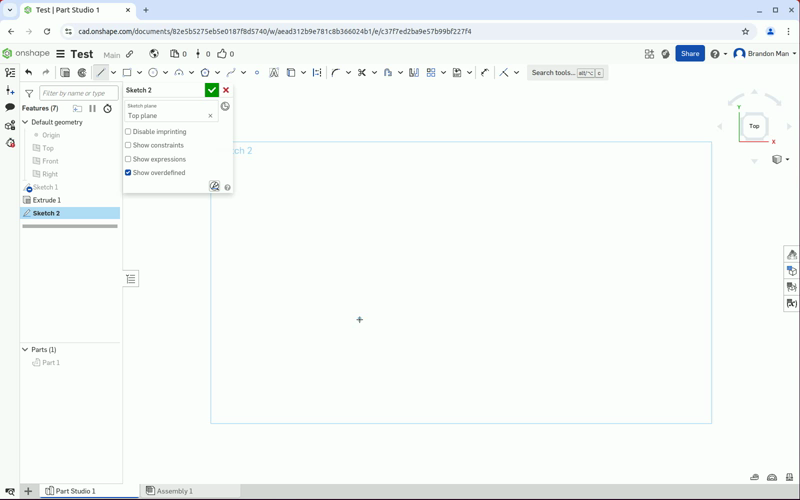
mouse_move(559, 319)
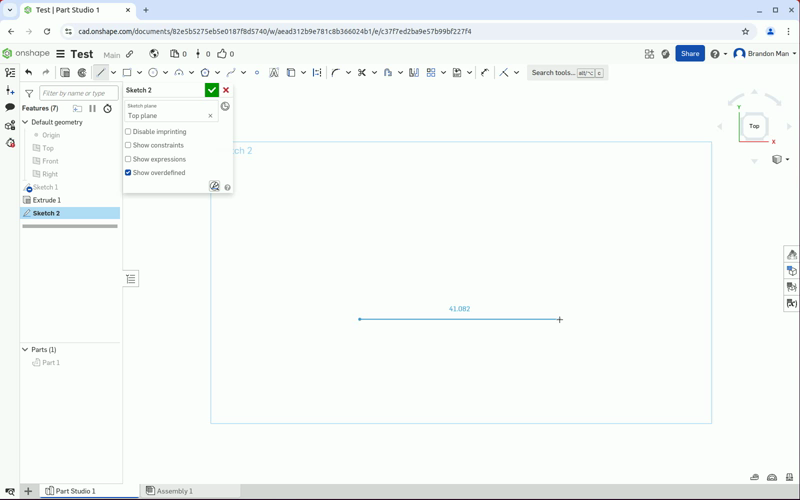
click(559, 319)
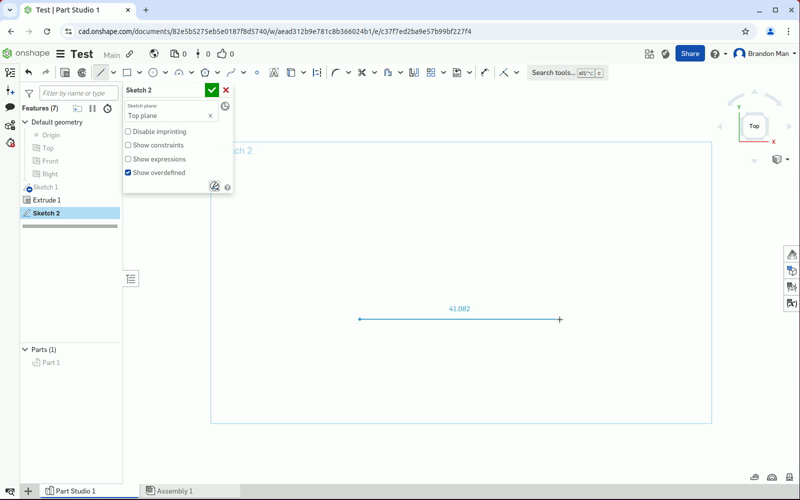
key_up(shift)
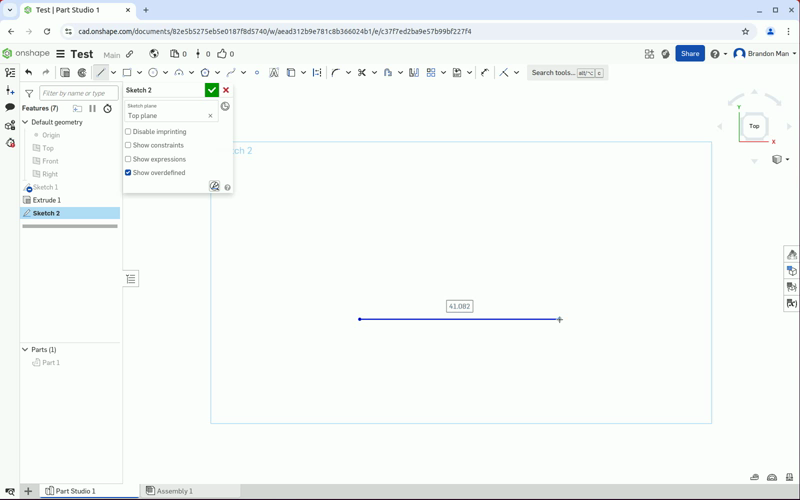
key_down(shift)
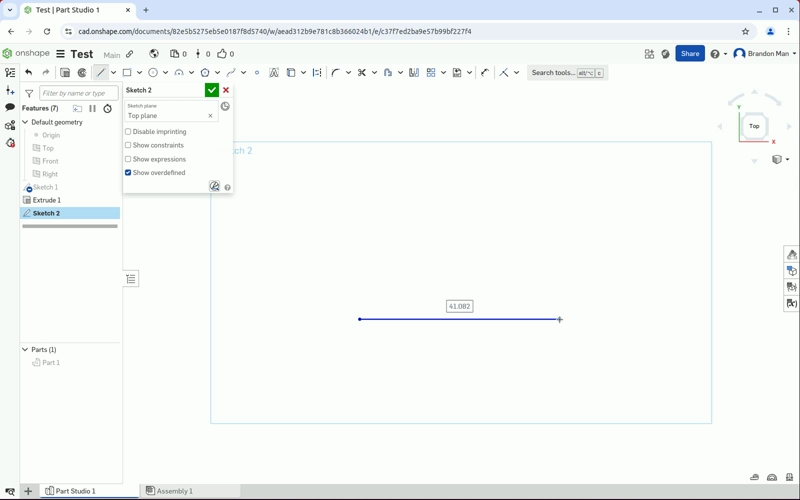
mouse_move(589, 319)
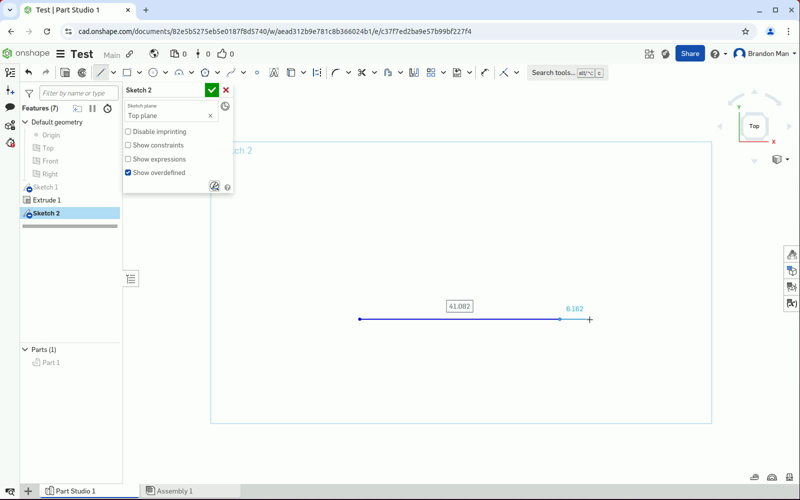
mouse_move(559, 304)
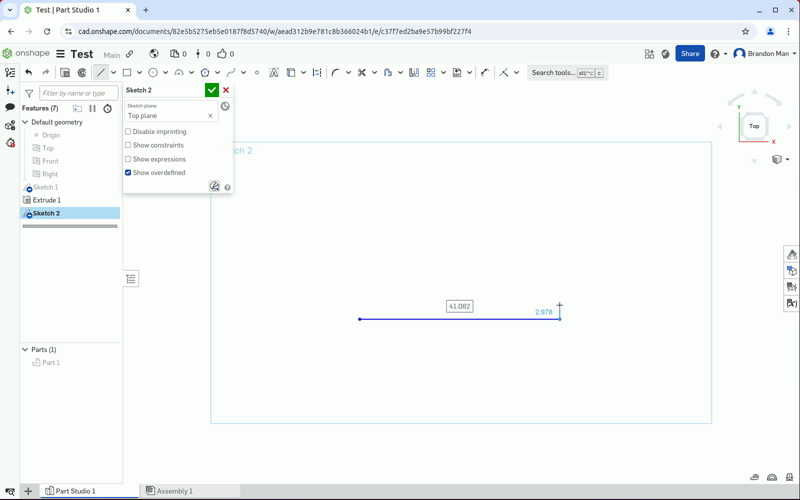
click(559, 304)
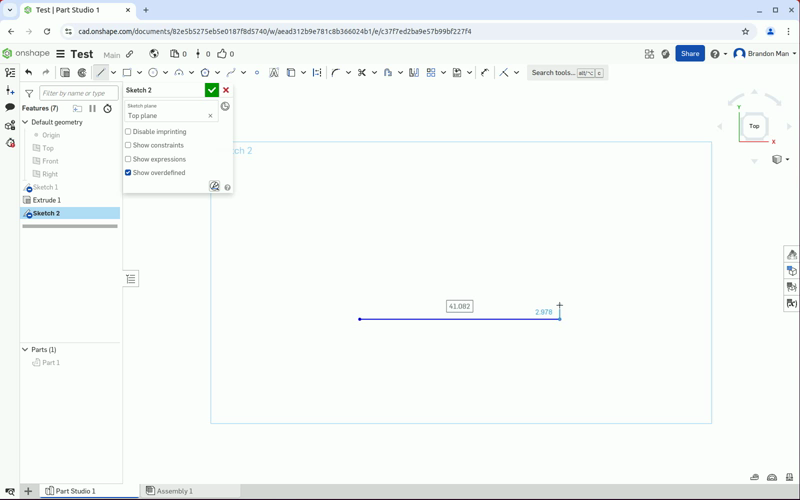
key_up(shift)
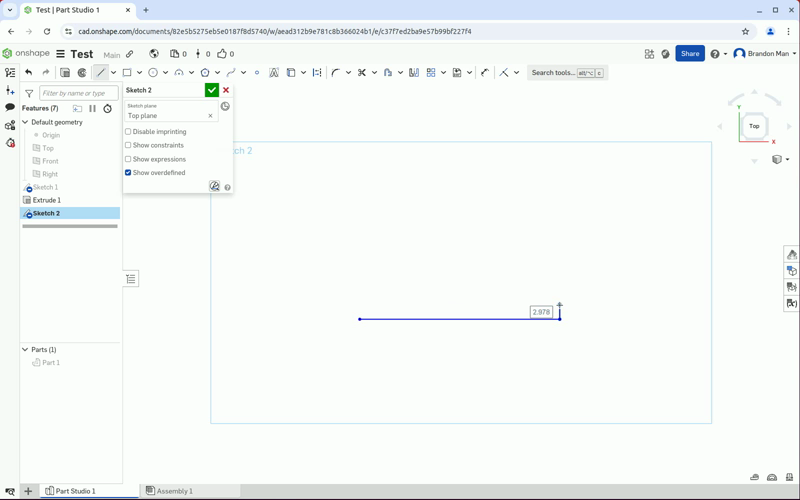
key_down(shift)
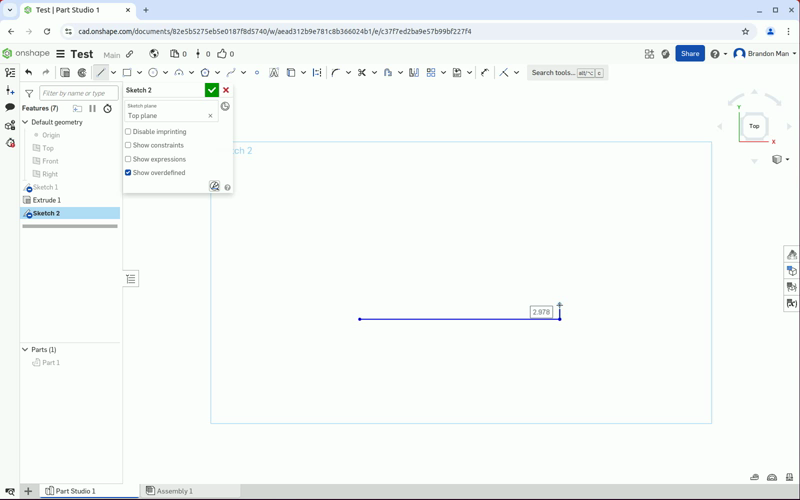
mouse_move(589, 304)
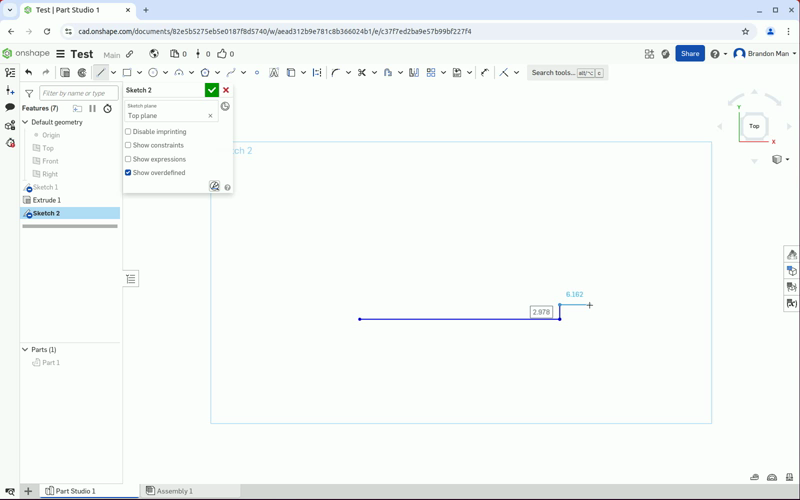
mouse_move(559, 264)
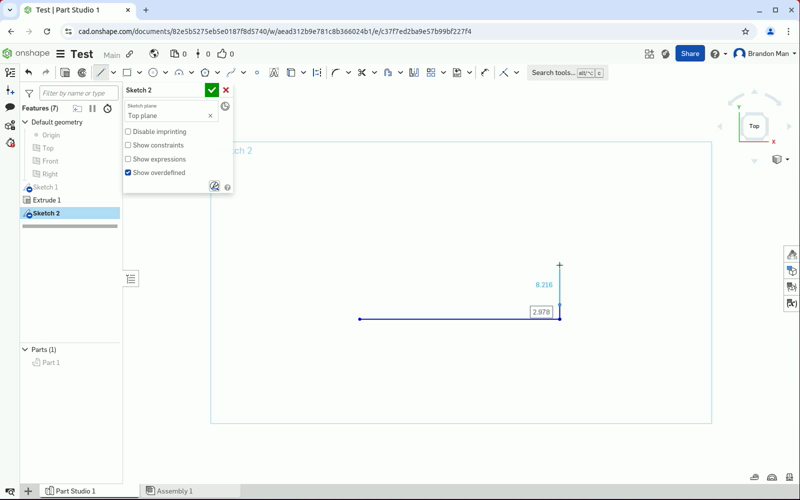
click(559, 264)
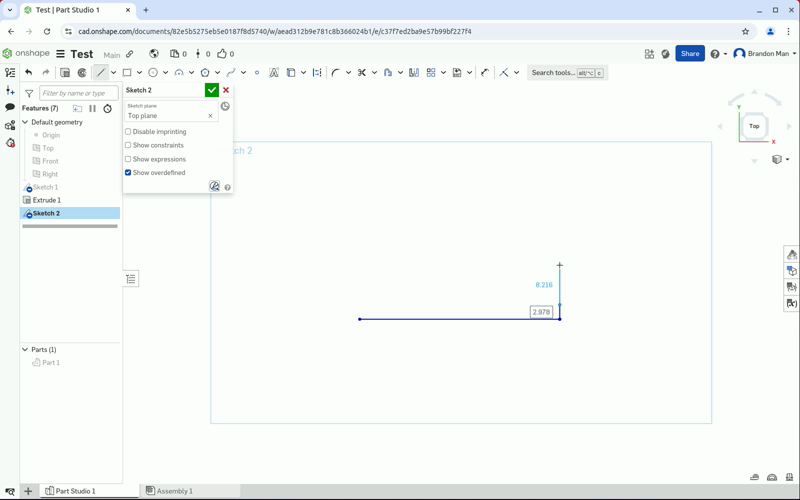
key_up(shift)
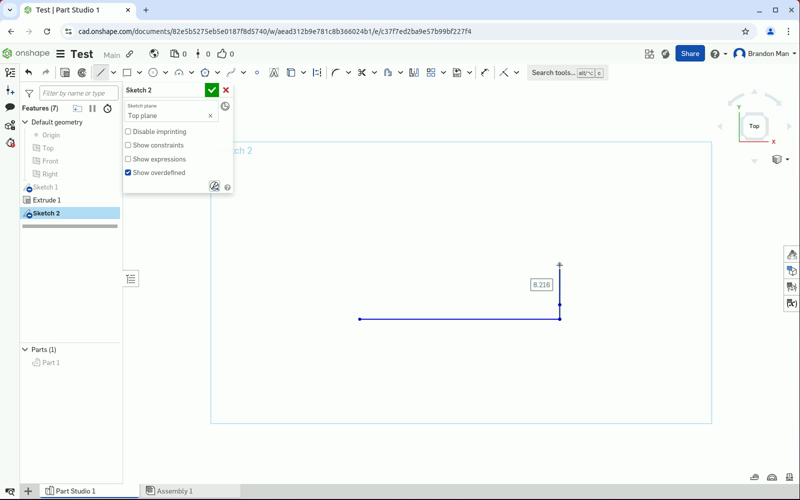
key_down(shift)
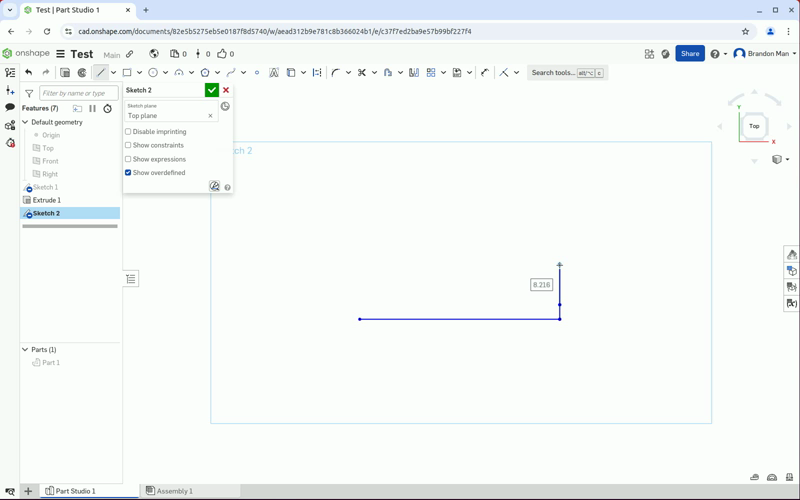
mouse_move(589, 264)
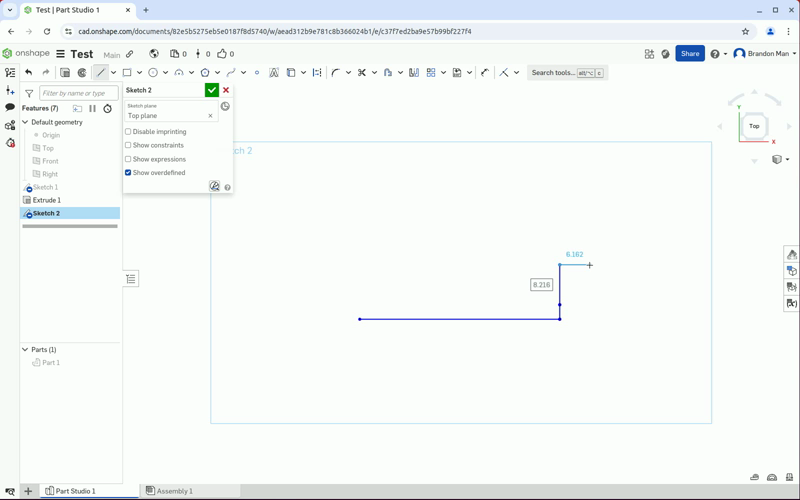
mouse_move(559, 252)
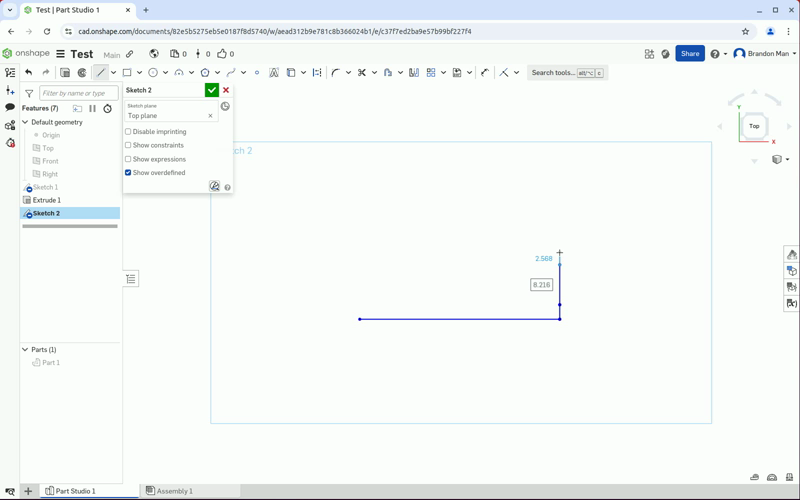
click(559, 252)
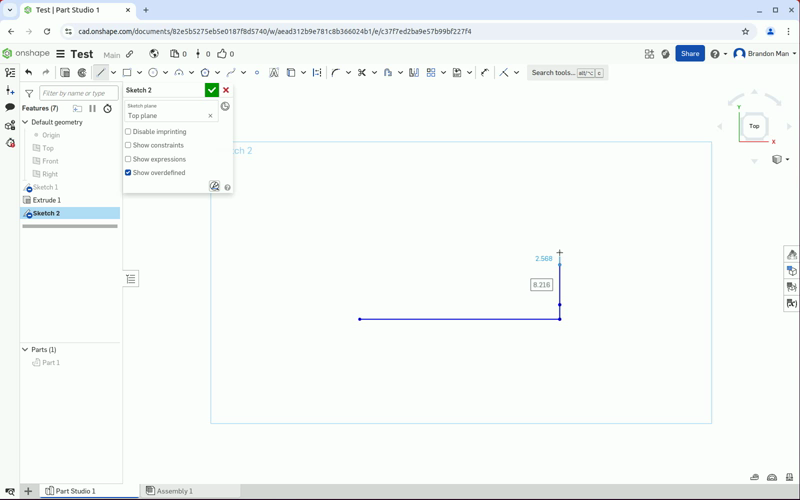
key_up(shift)
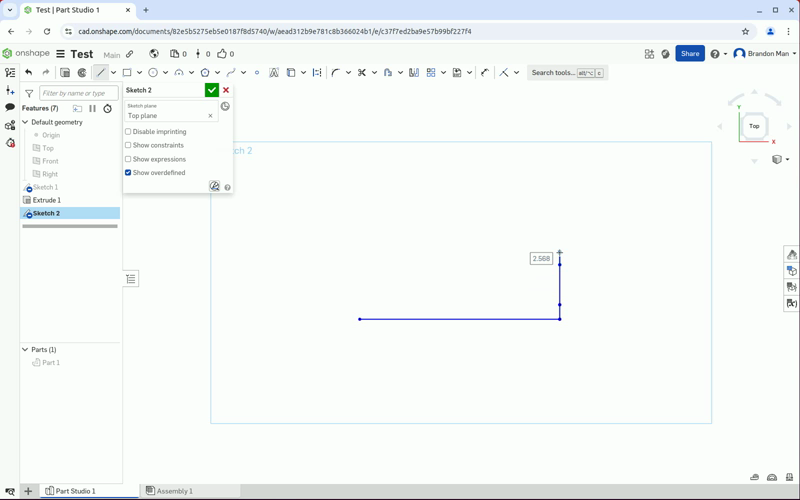
key_down(shift)
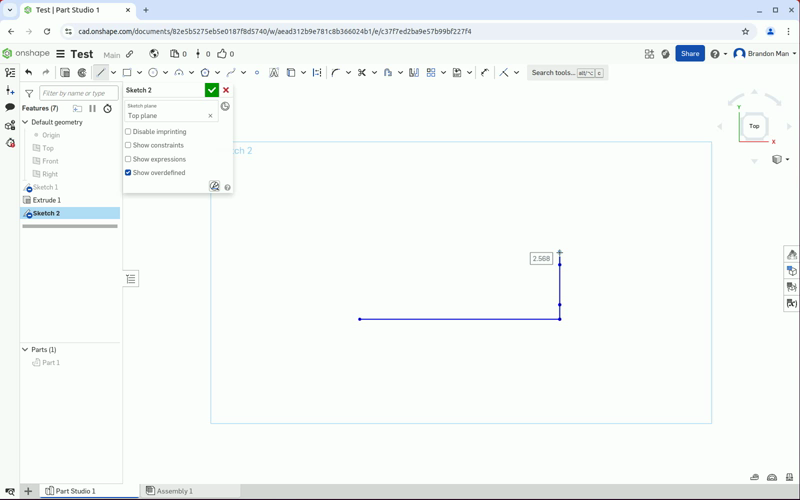
mouse_move(359, 252)
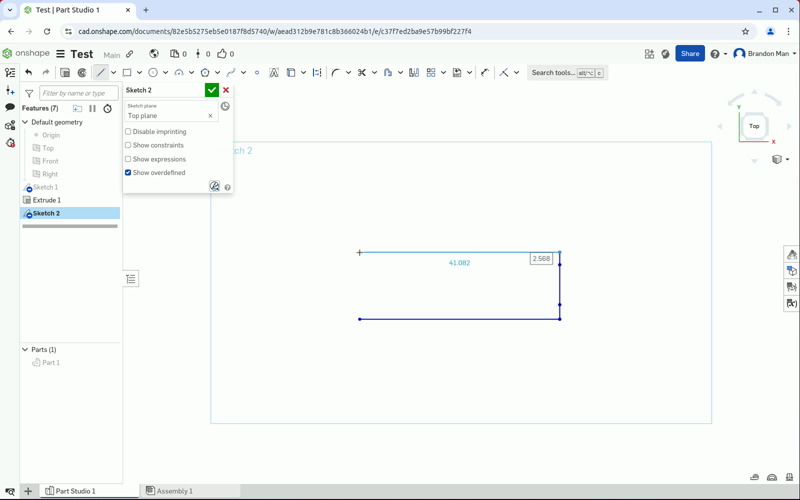
click(359, 252)
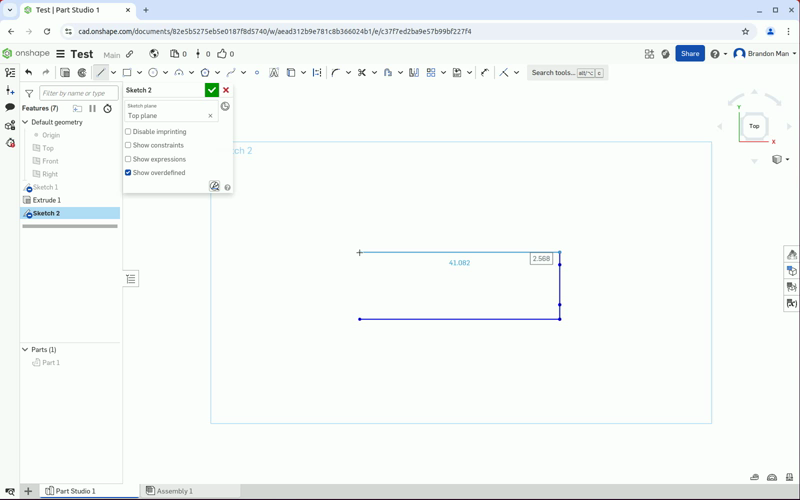
key_up(shift)
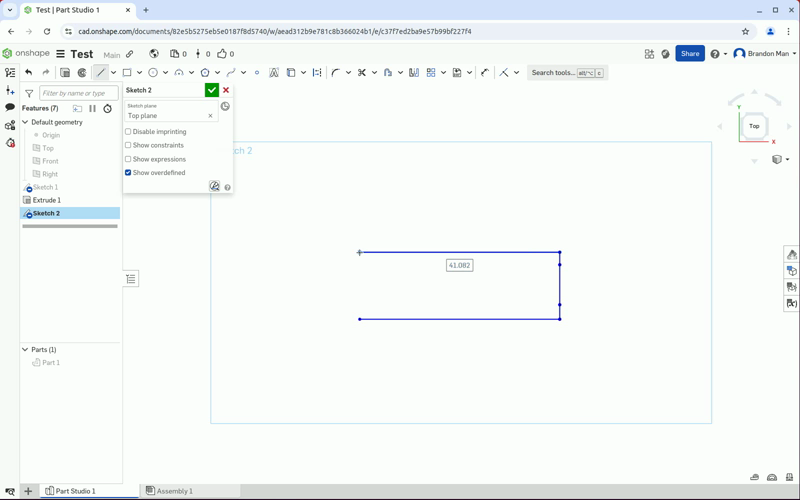
key_down(shift)
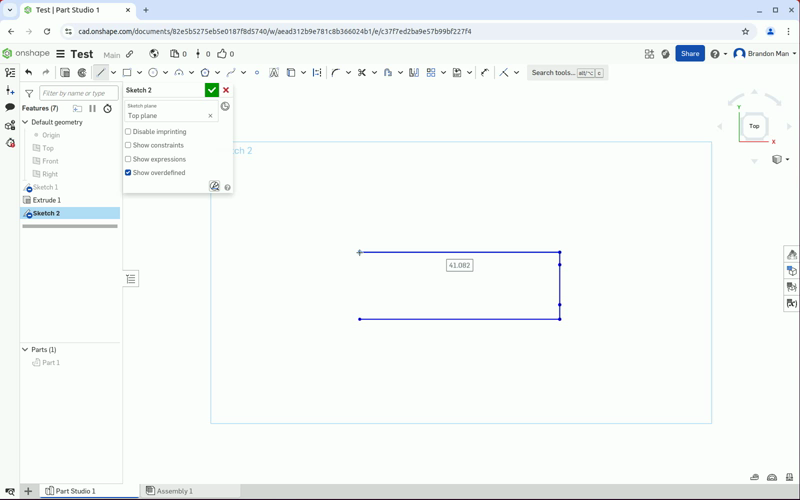
mouse_move(359, 319)
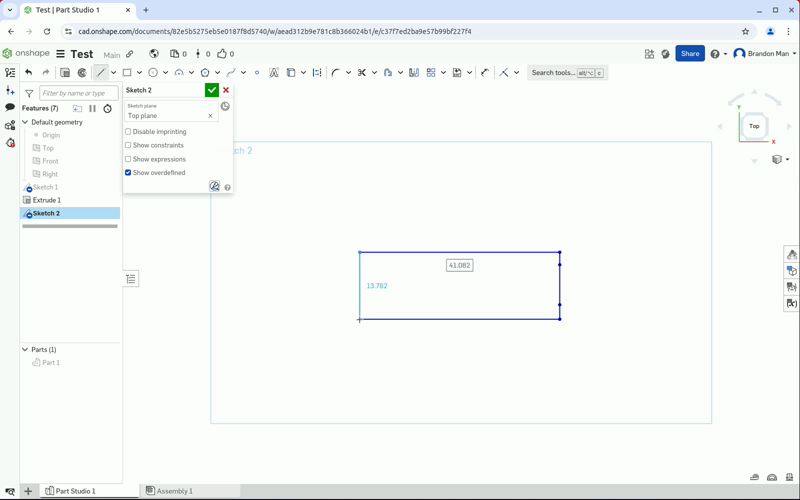
key_up(shift)
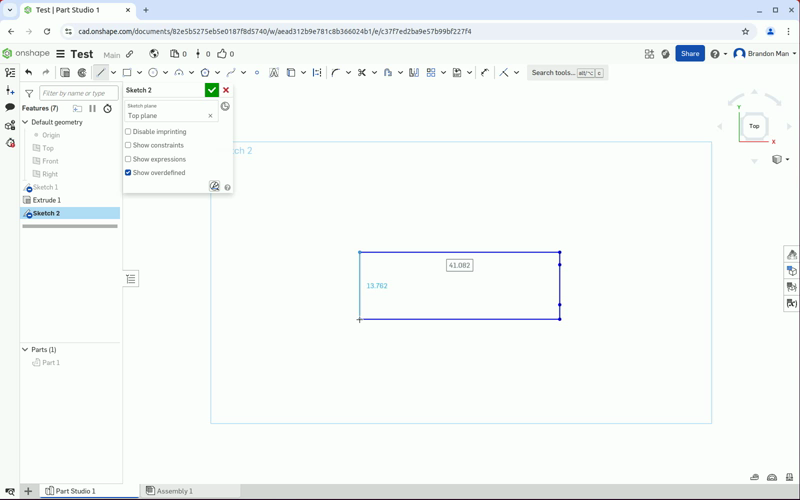
click(359, 319)
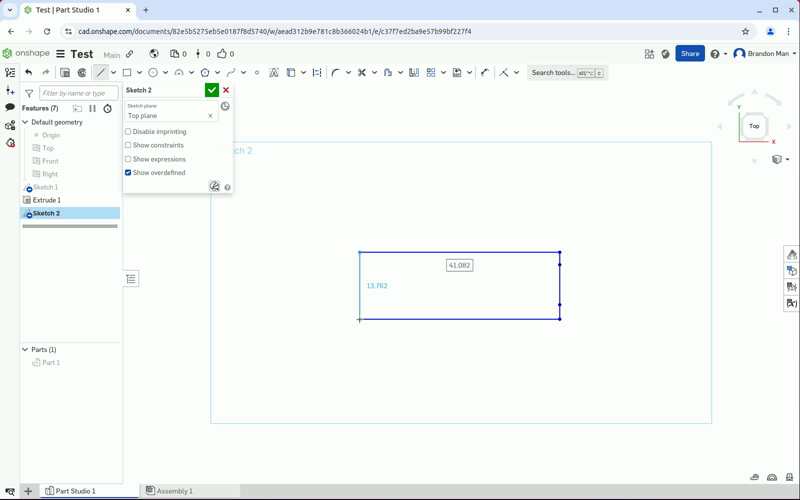
key(esc)
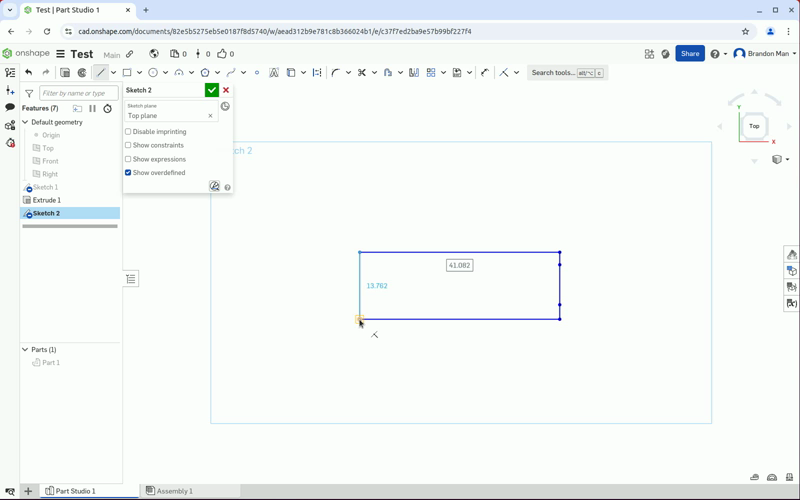
mouse_move(491, 266)
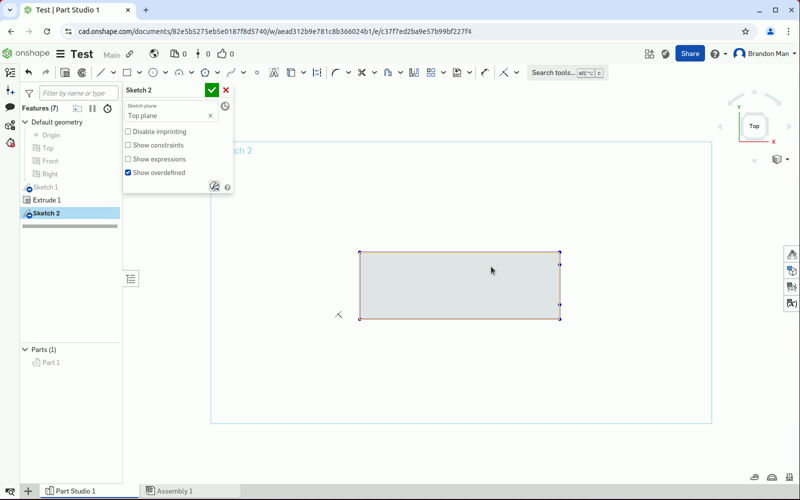
click(491, 266)
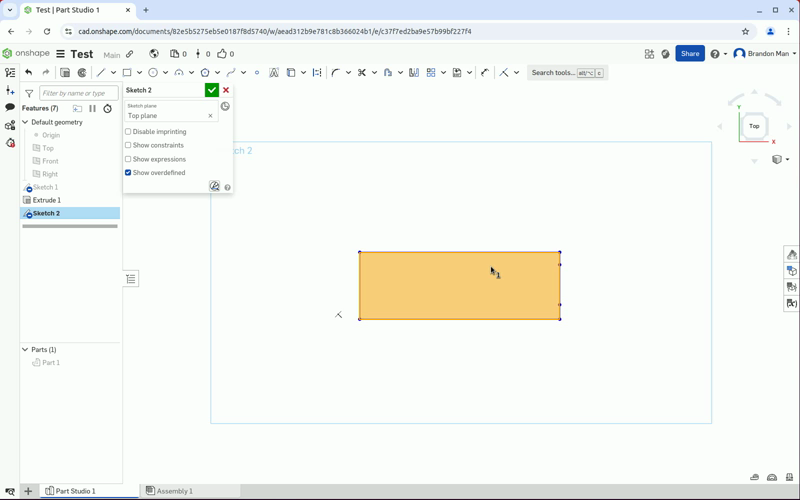
mouse_move(73, 352)
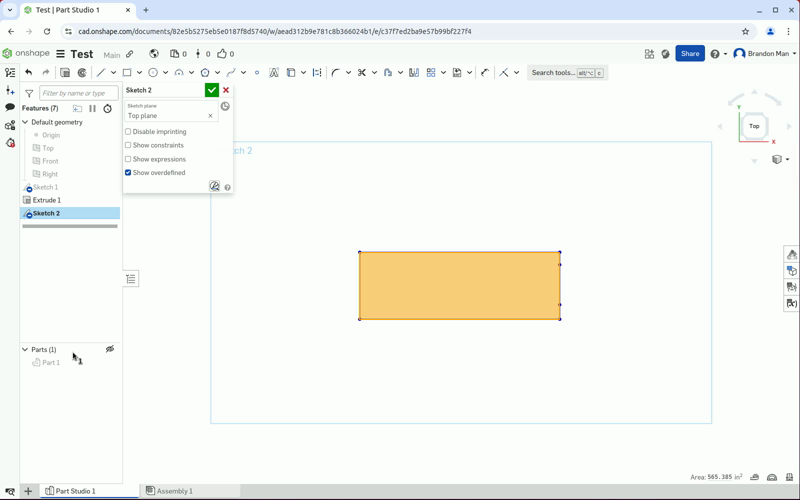
key(shift+y)
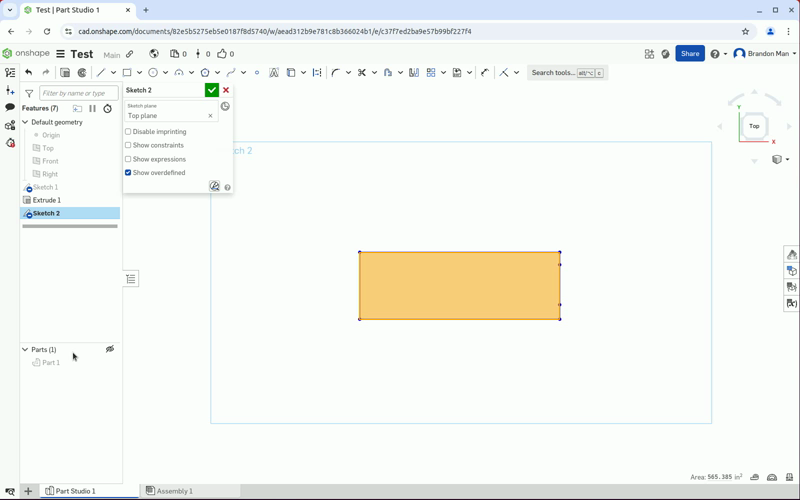
key(shift+e)
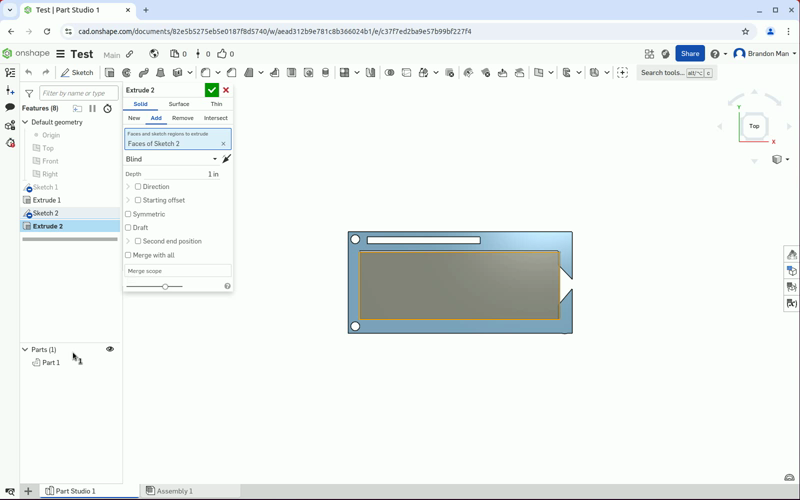
mouse_move(143, 106)
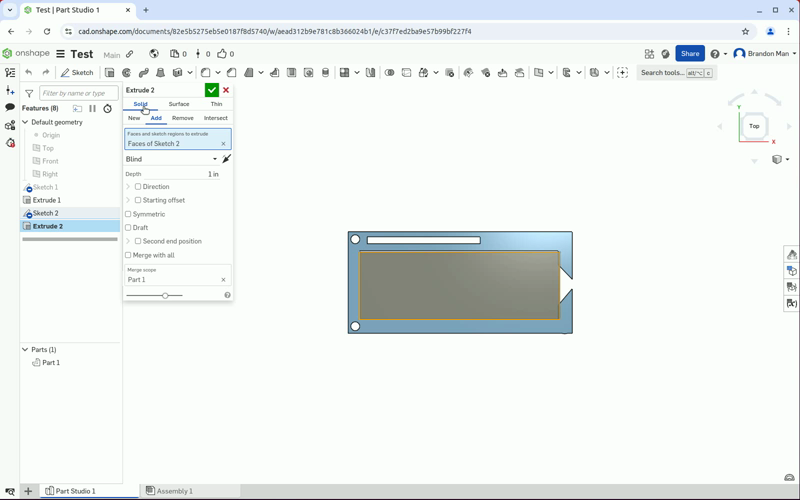
click(143, 106)
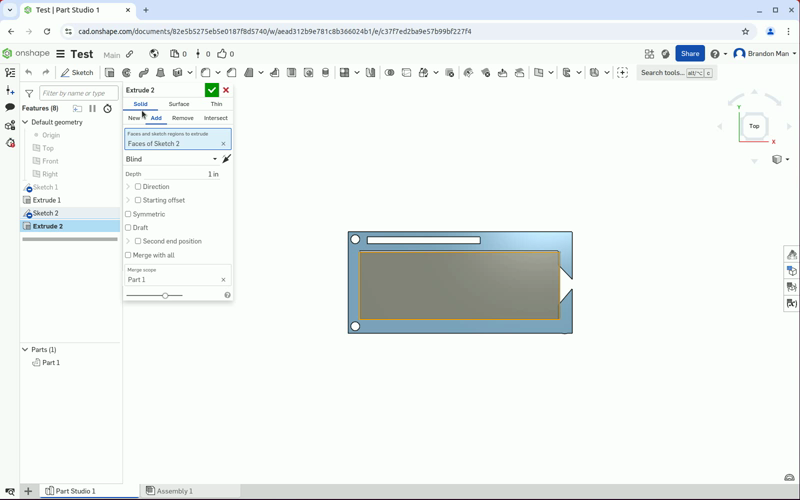
mouse_move(137, 120)
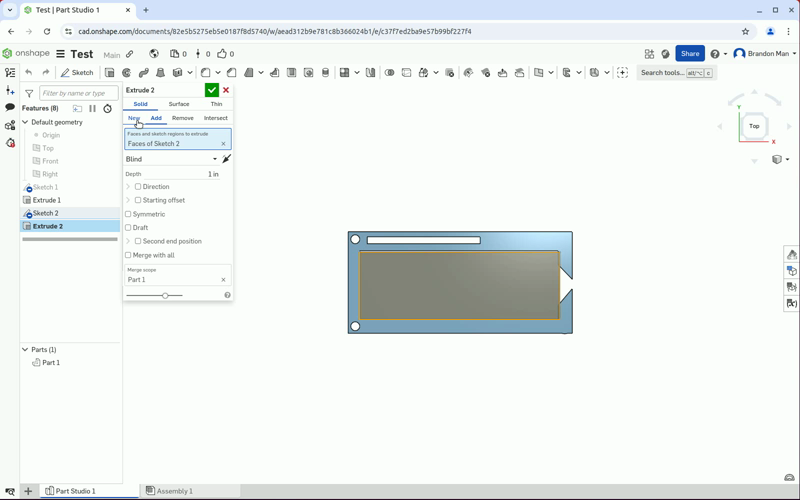
click(137, 120)
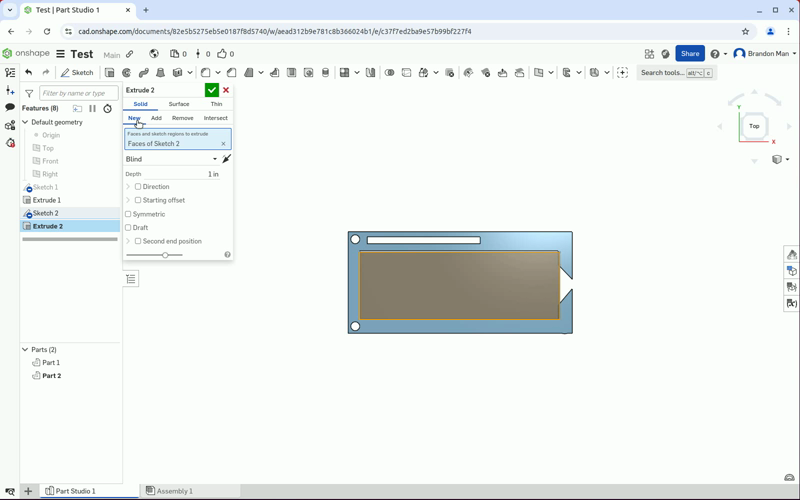
key(tab, 4)
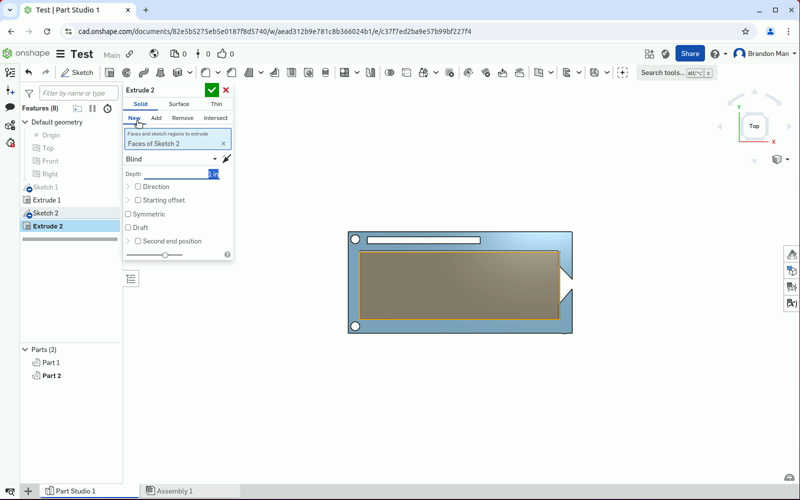
text(0.963)
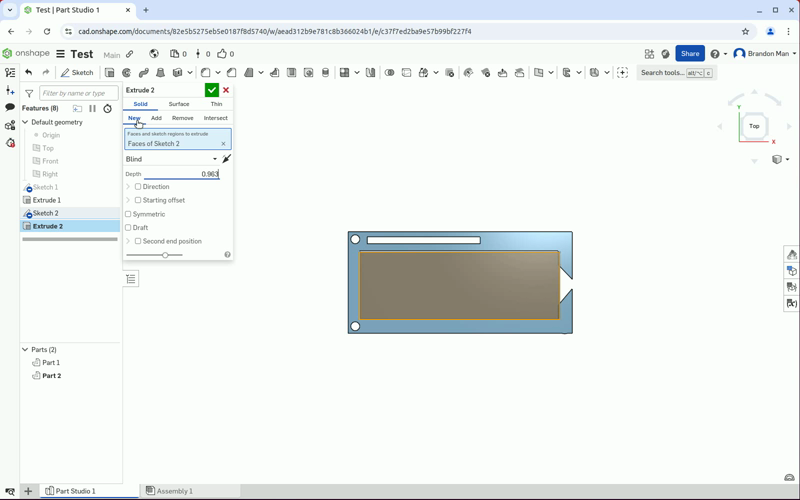
key(enter)
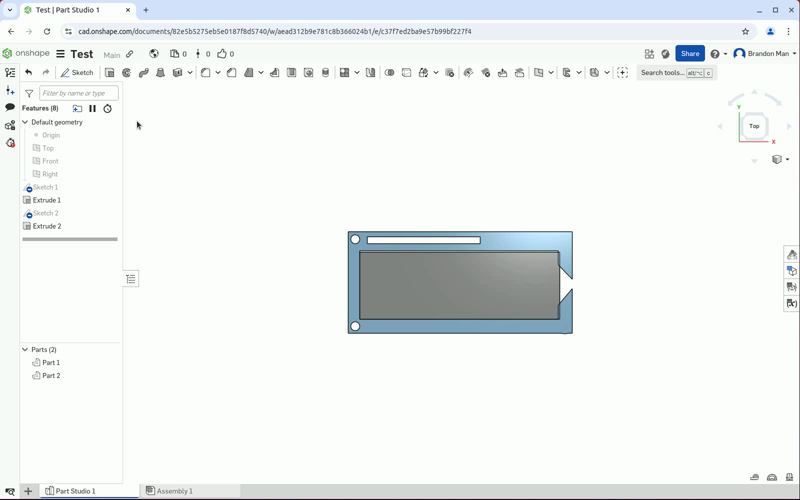
key(shift+h)
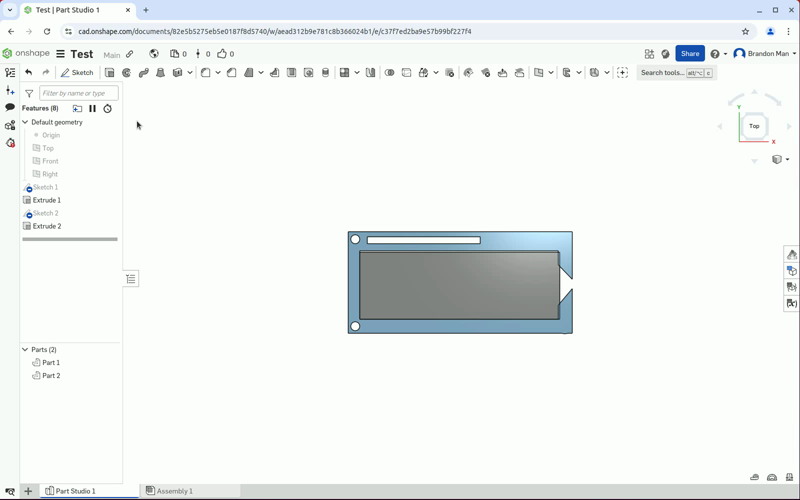
key(shift+h)
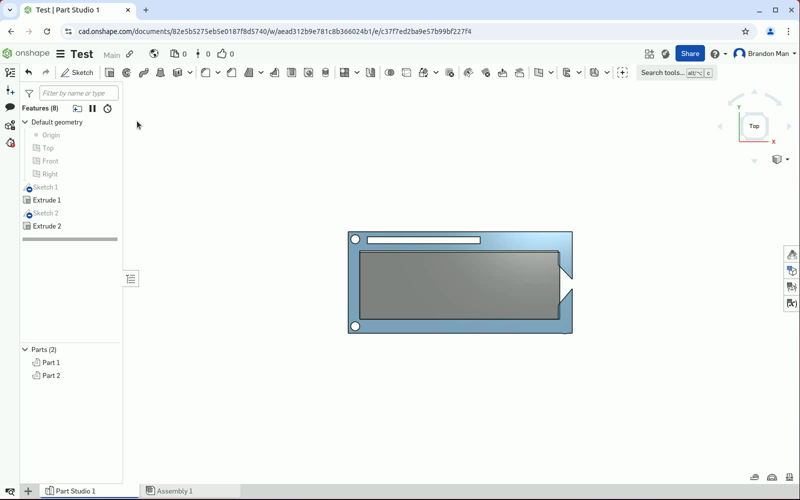
mouse_move(73, 189)
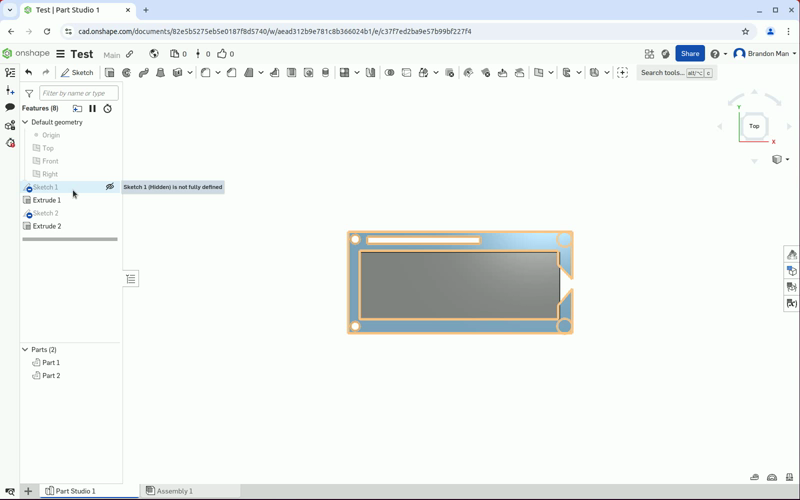
click(73, 189)
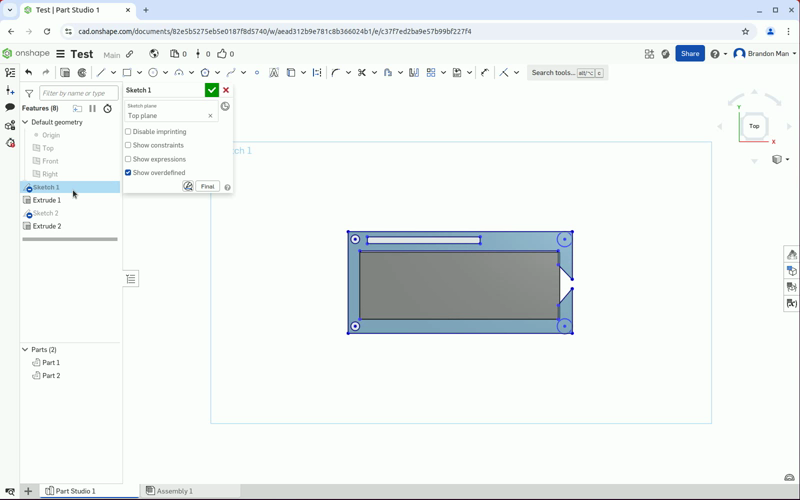
mouse_move(229, 92)
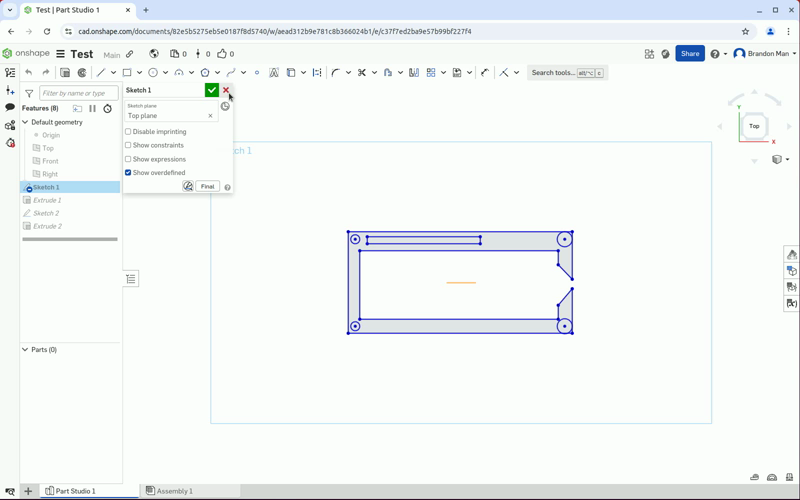
click(229, 92)
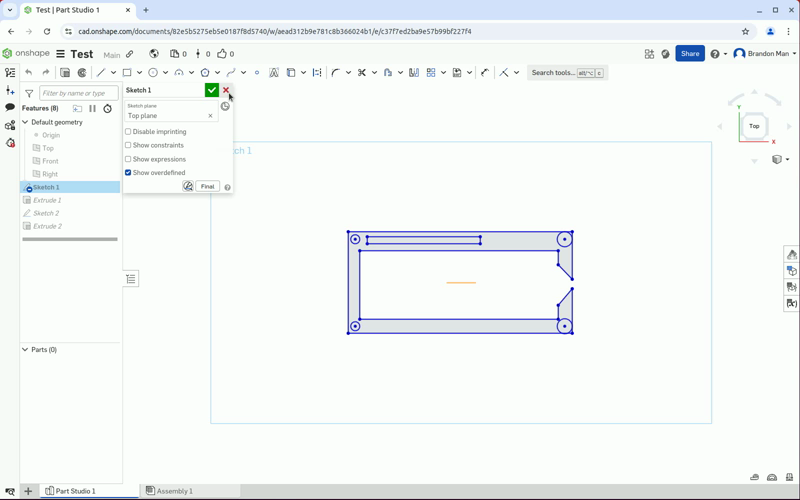
key(shift+s)
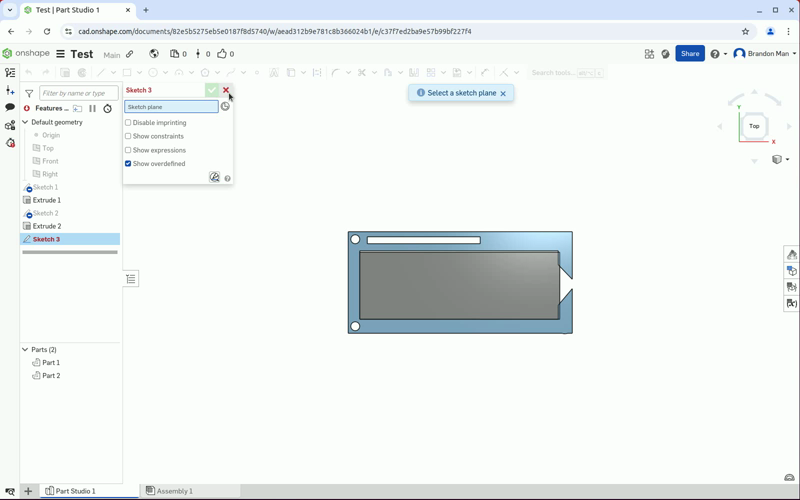
mouse_move(73, 150)
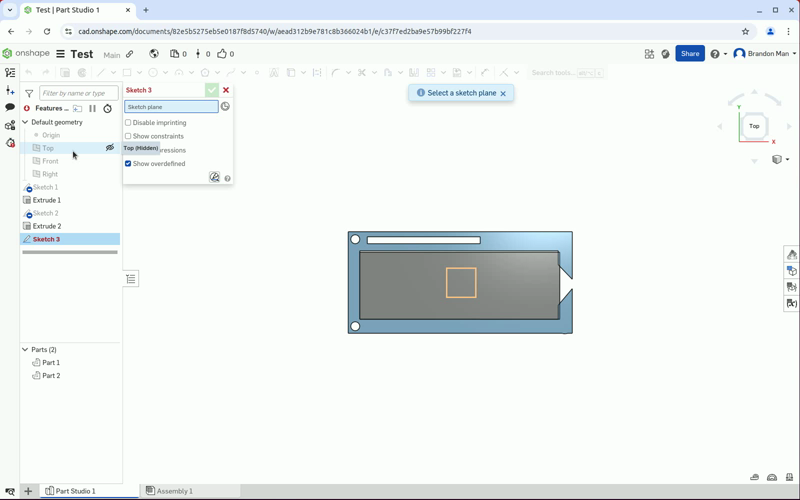
click(73, 150)
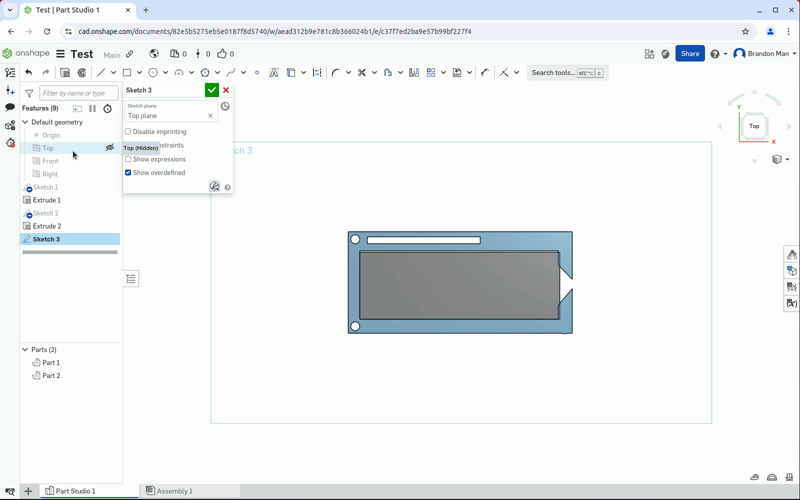
mouse_move(73, 352)
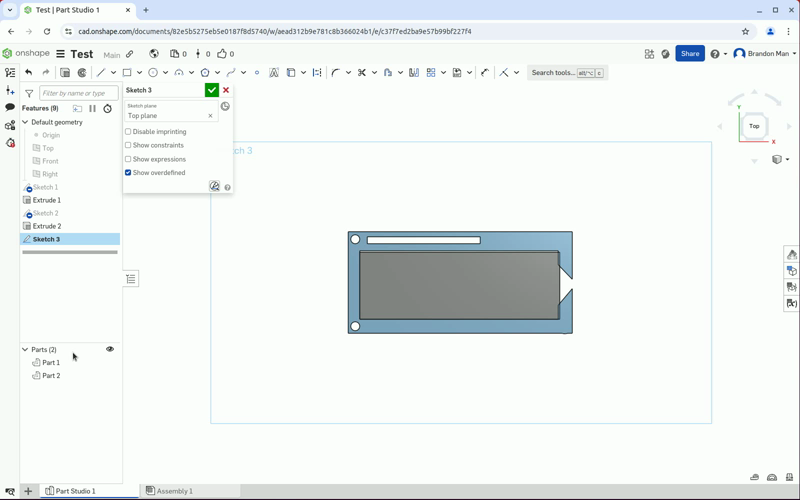
key(y)
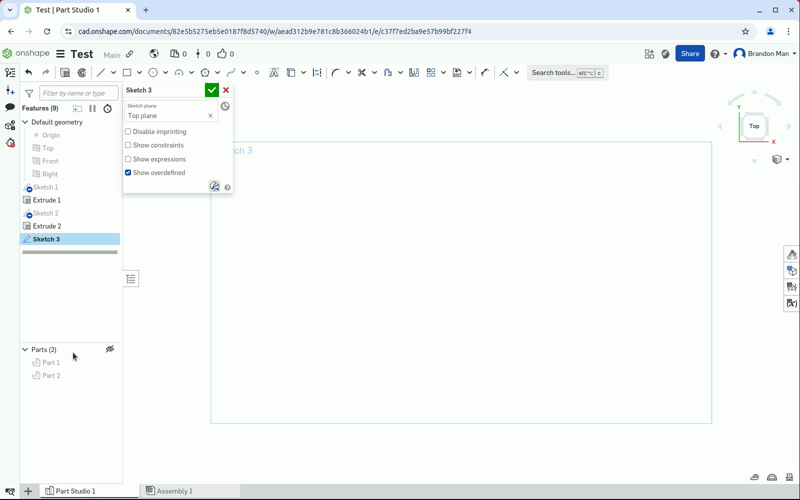
key(l)
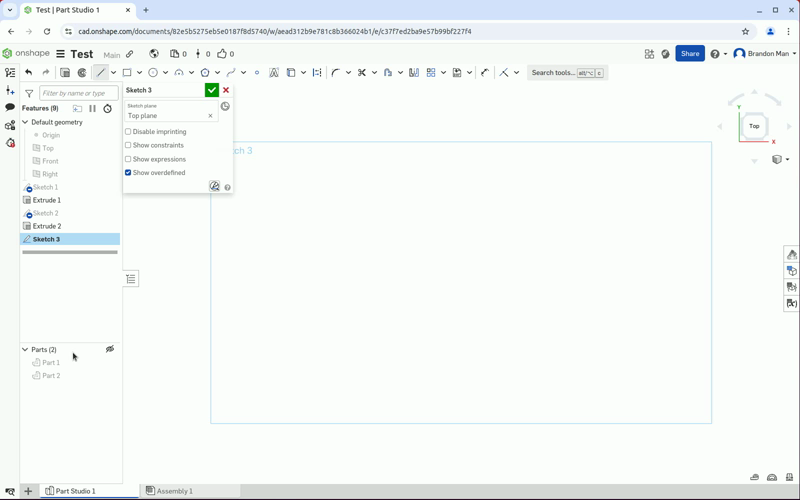
key_down(shift)
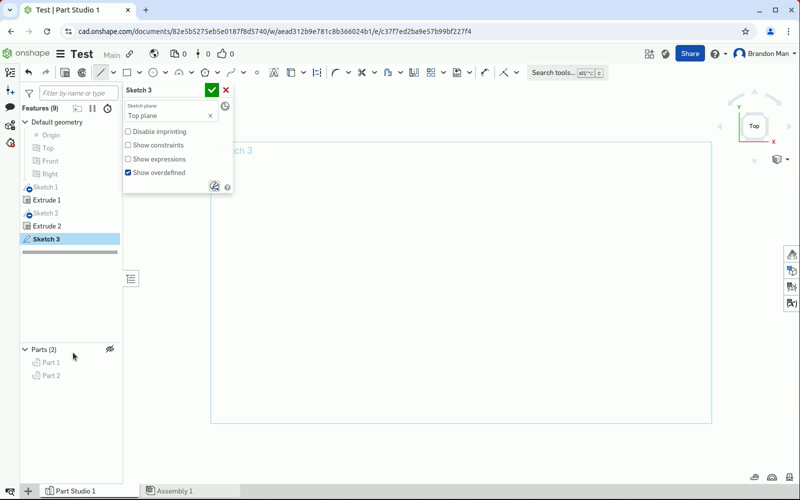
mouse_move(359, 319)
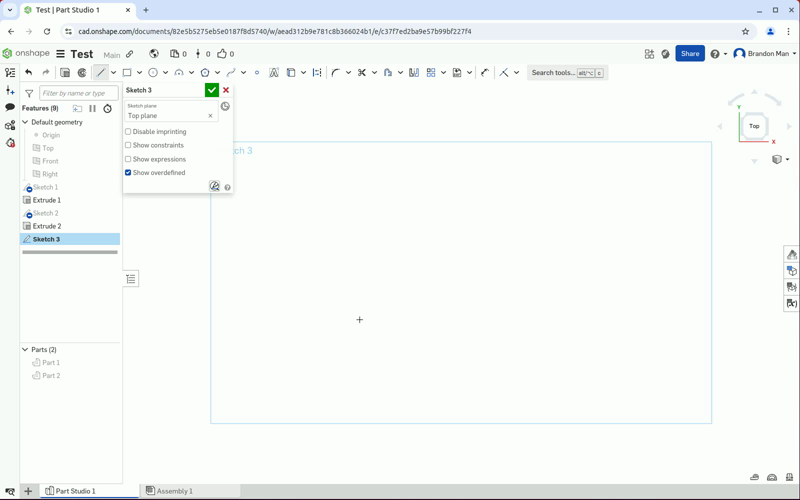
click(359, 319)
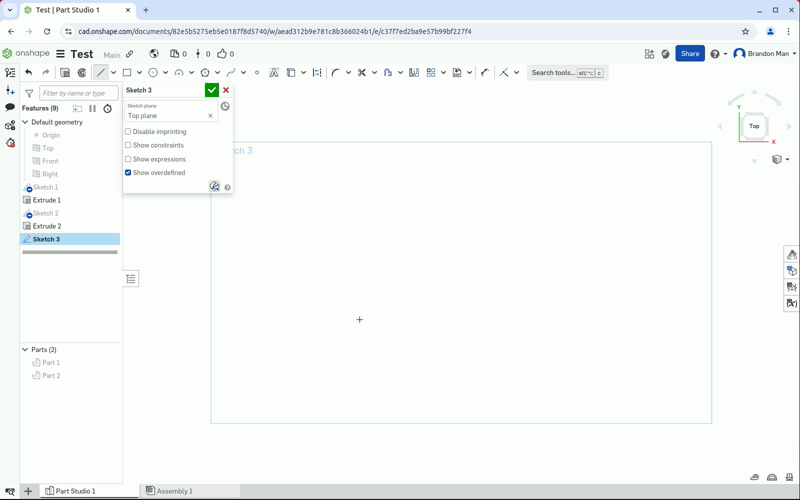
key_up(shift)
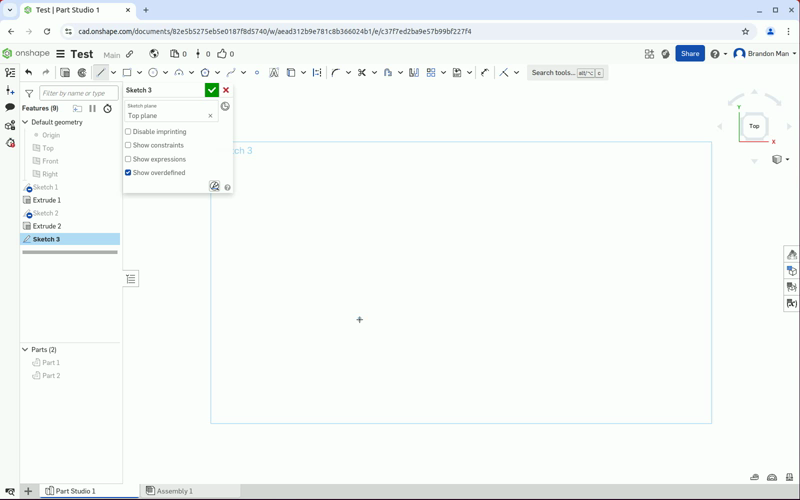
key_down(shift)
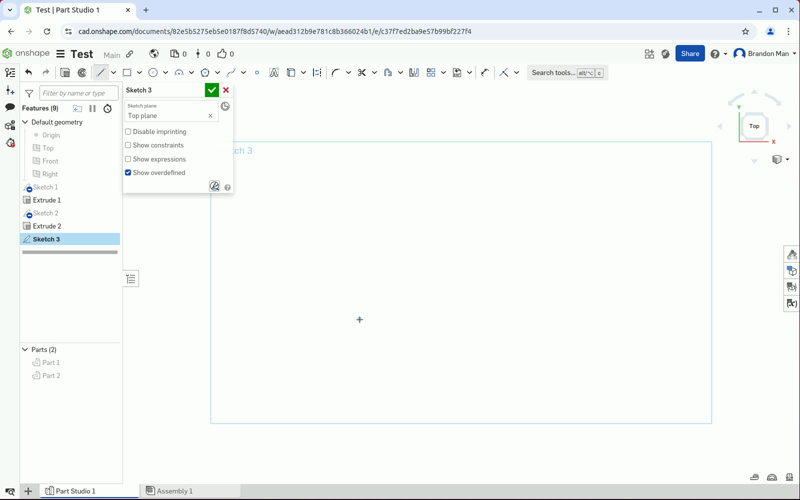
mouse_move(559, 319)
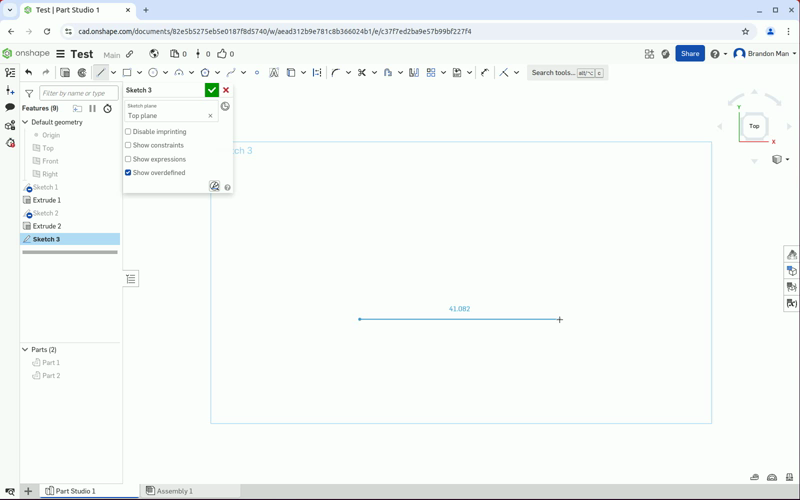
click(559, 319)
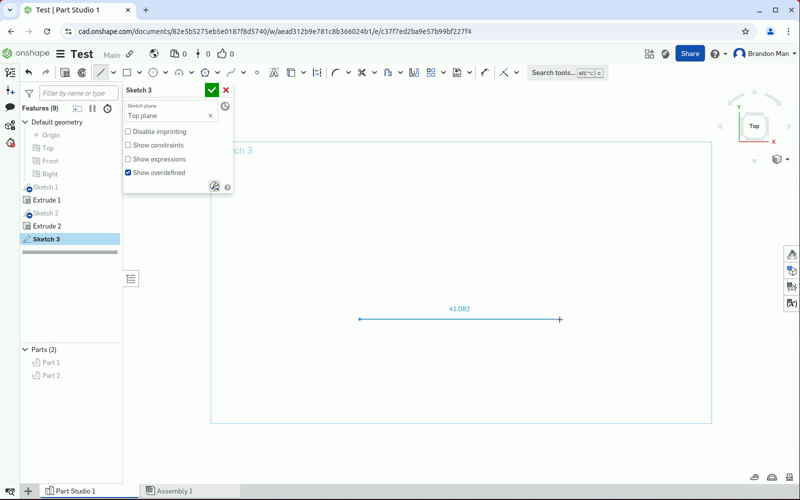
key_up(shift)
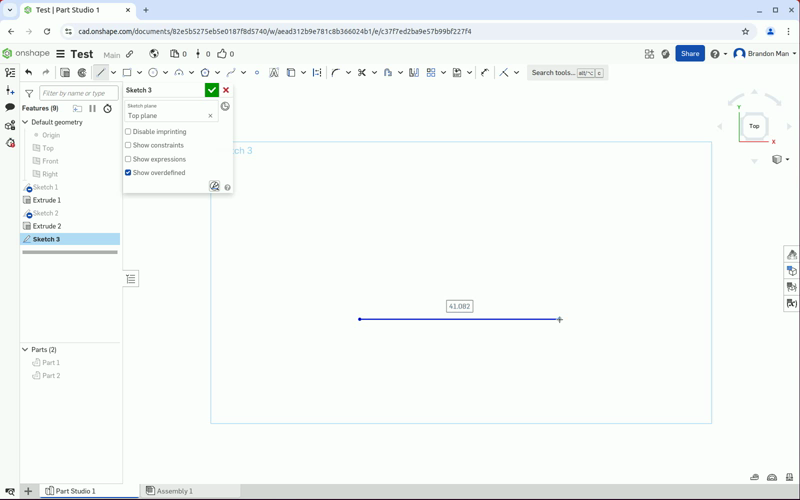
key_down(shift)
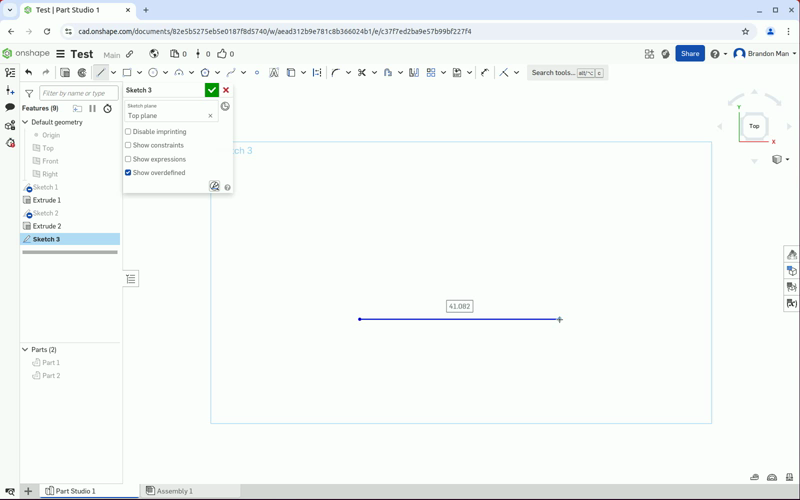
mouse_move(589, 319)
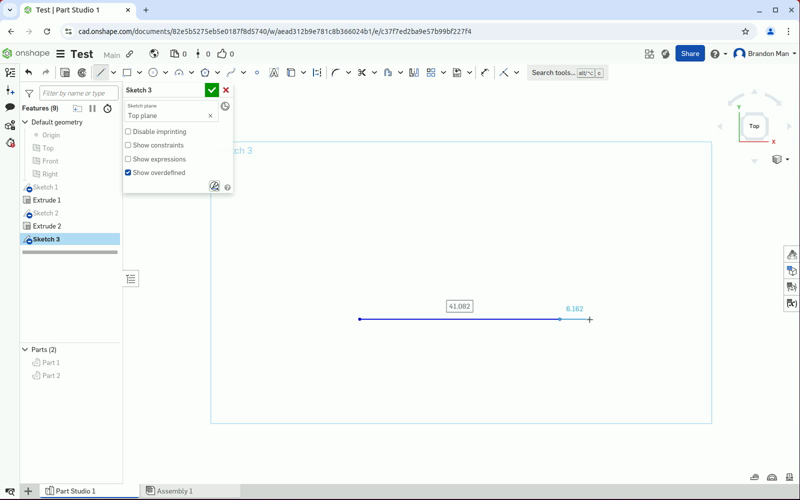
mouse_move(559, 304)
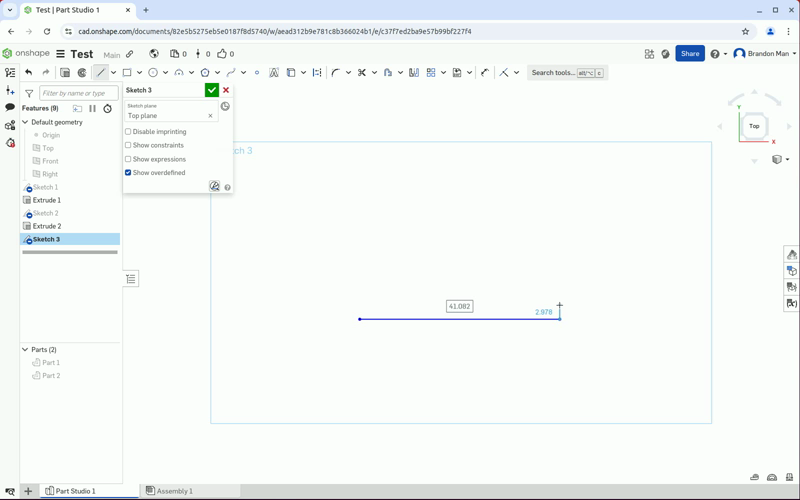
click(559, 304)
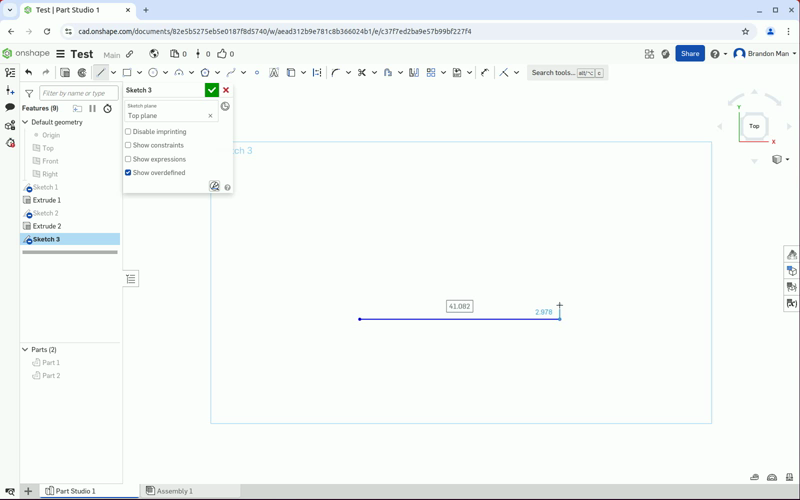
key_up(shift)
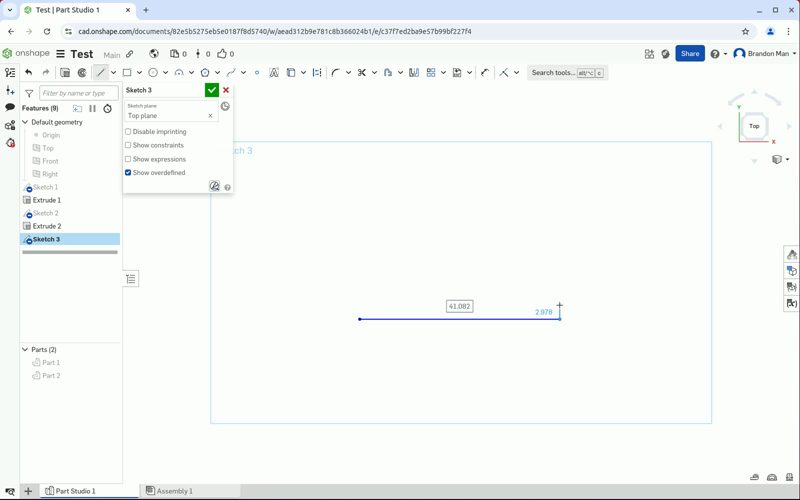
key_down(shift)
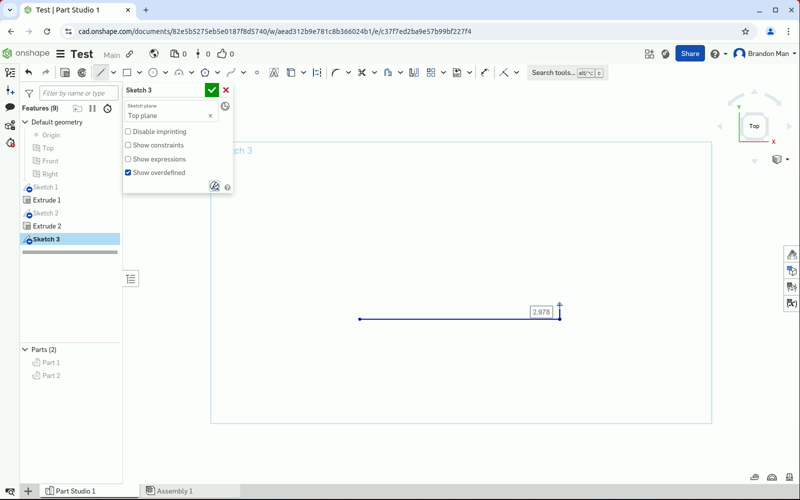
mouse_move(589, 304)
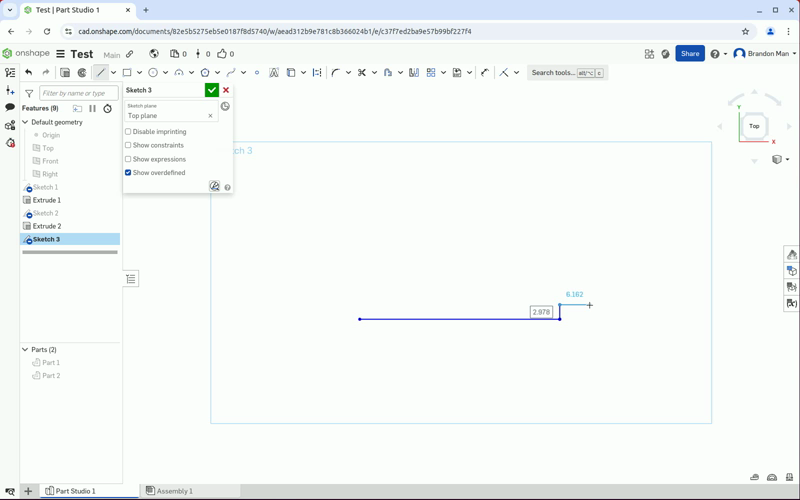
mouse_move(559, 264)
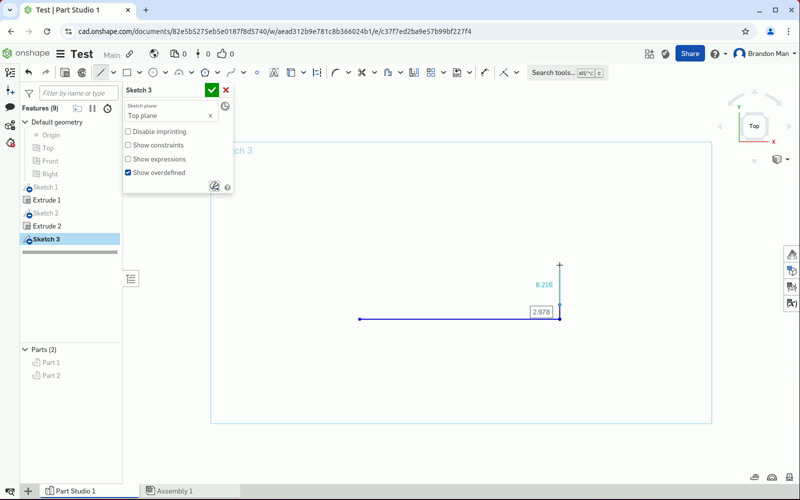
click(559, 264)
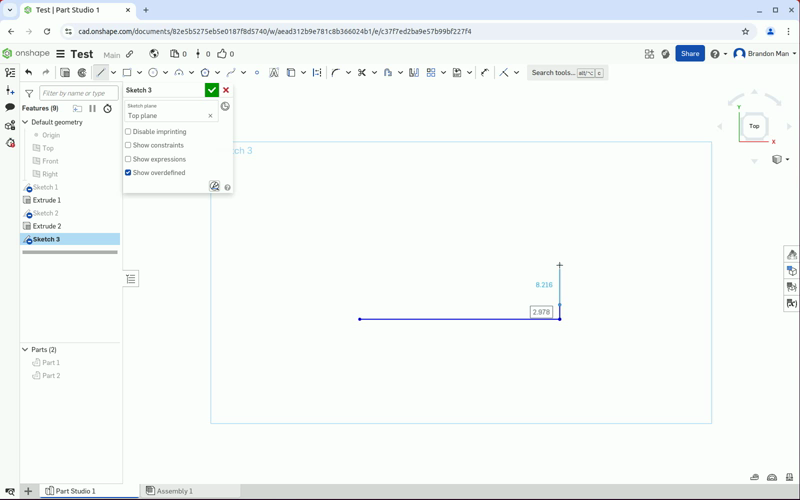
key_up(shift)
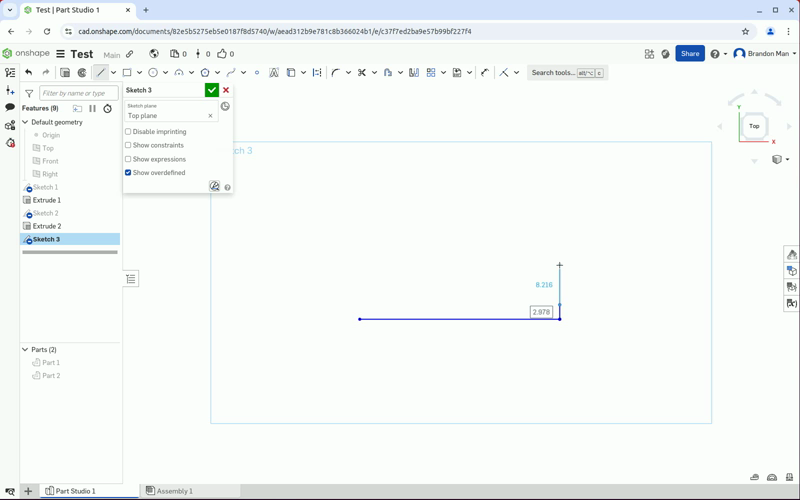
key_down(shift)
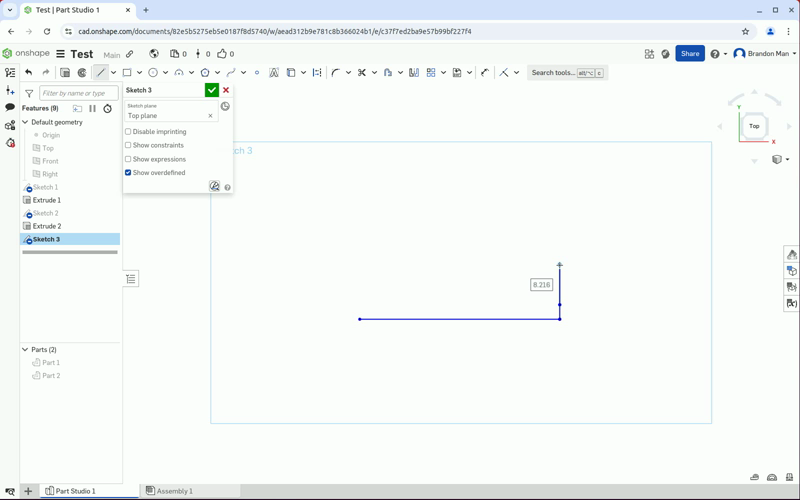
mouse_move(589, 264)
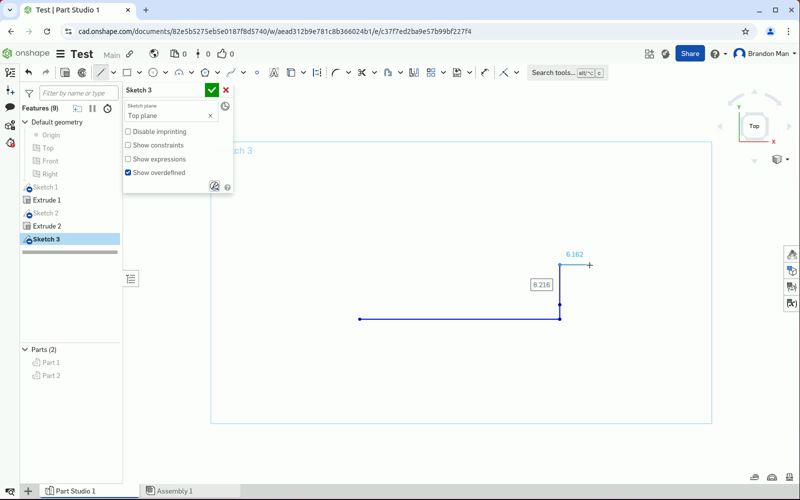
mouse_move(559, 252)
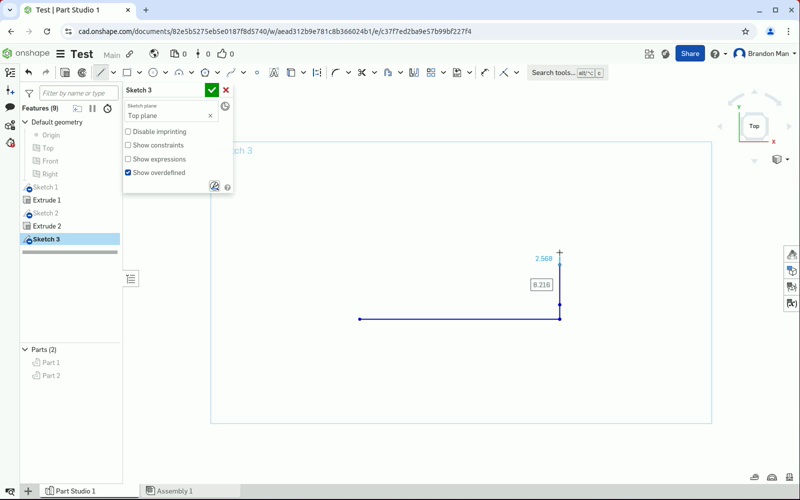
click(559, 252)
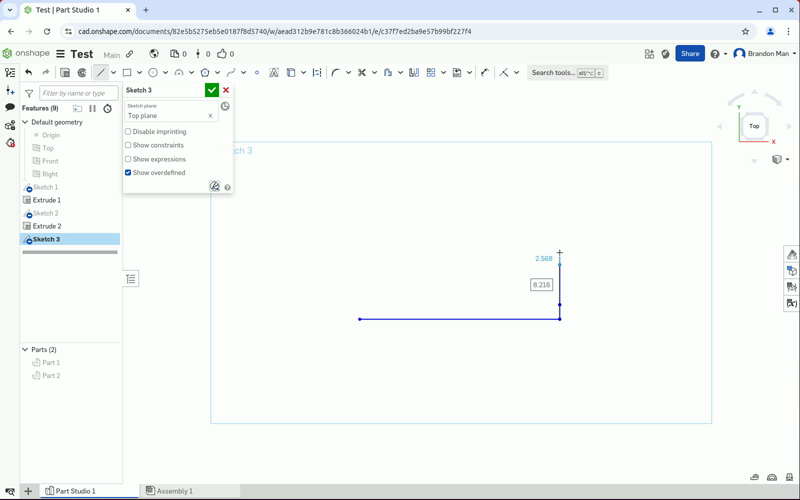
key_up(shift)
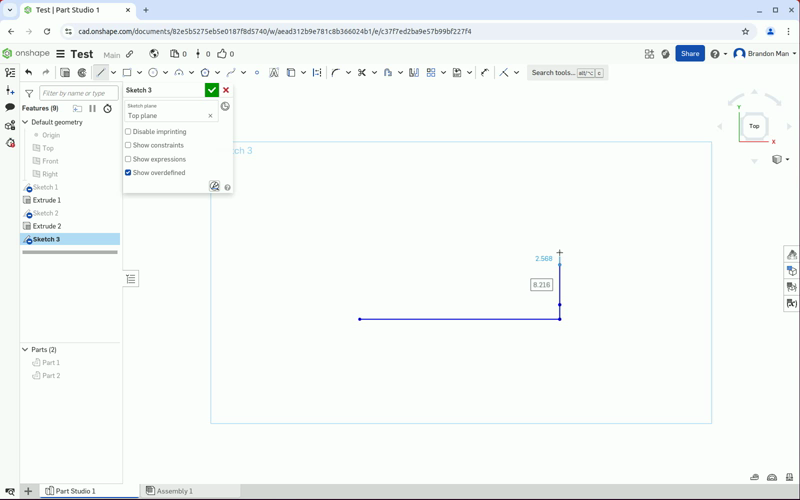
key_down(shift)
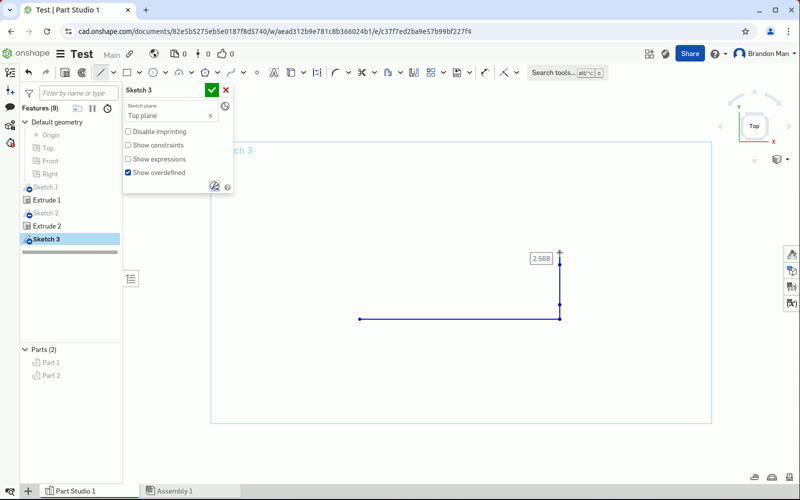
mouse_move(359, 252)
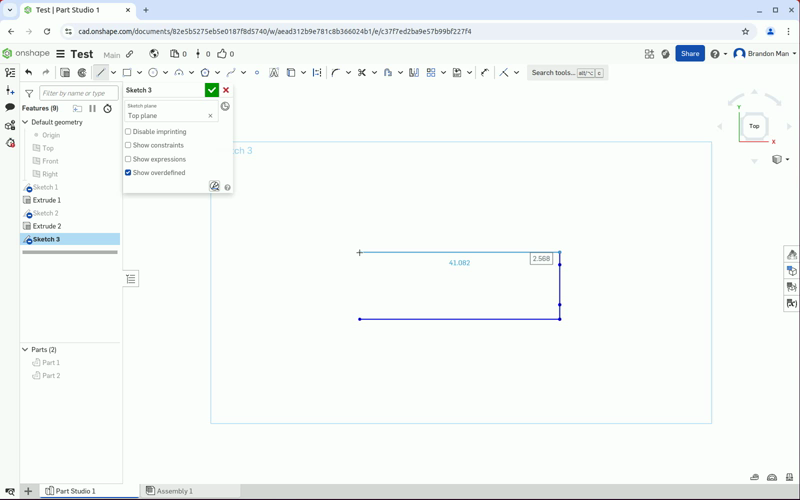
click(359, 252)
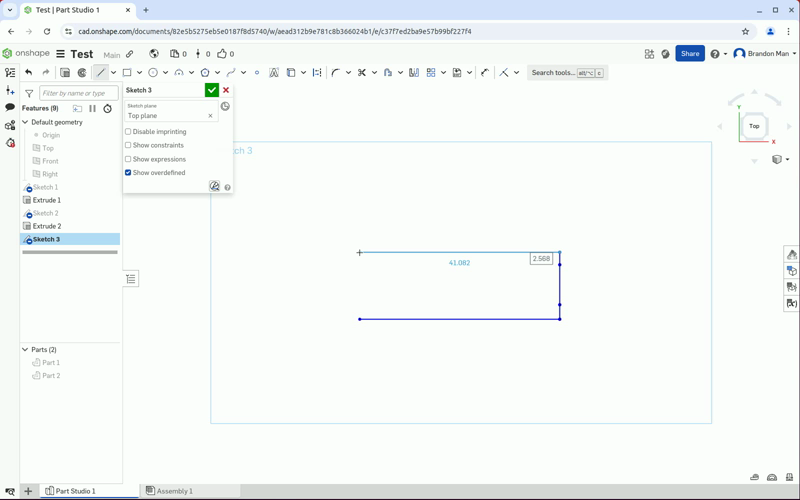
key_up(shift)
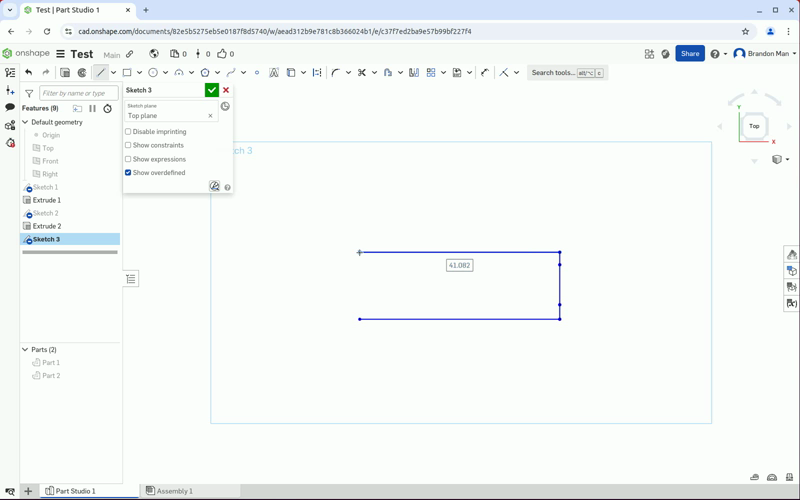
key_down(shift)
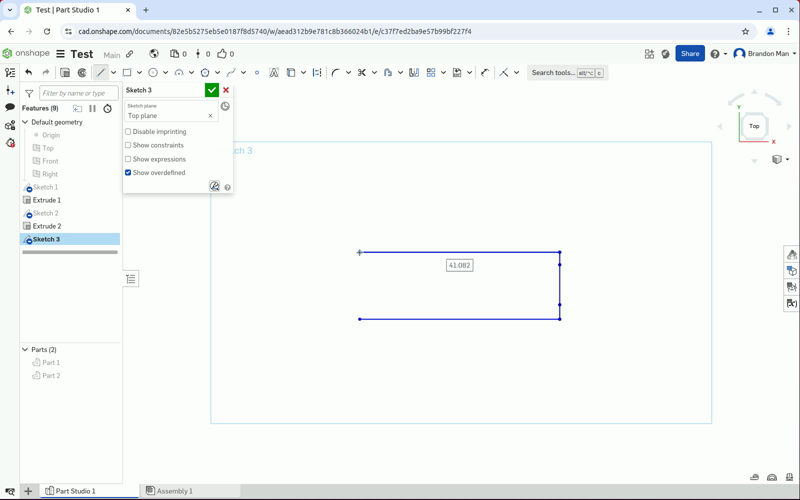
mouse_move(359, 319)
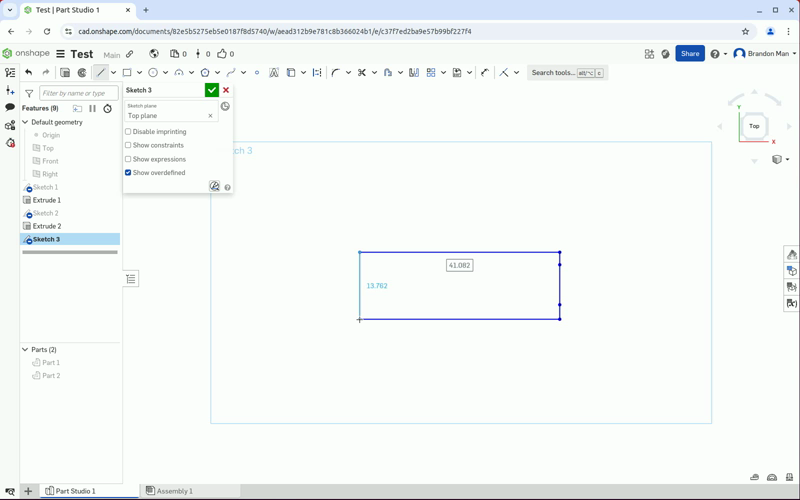
key_up(shift)
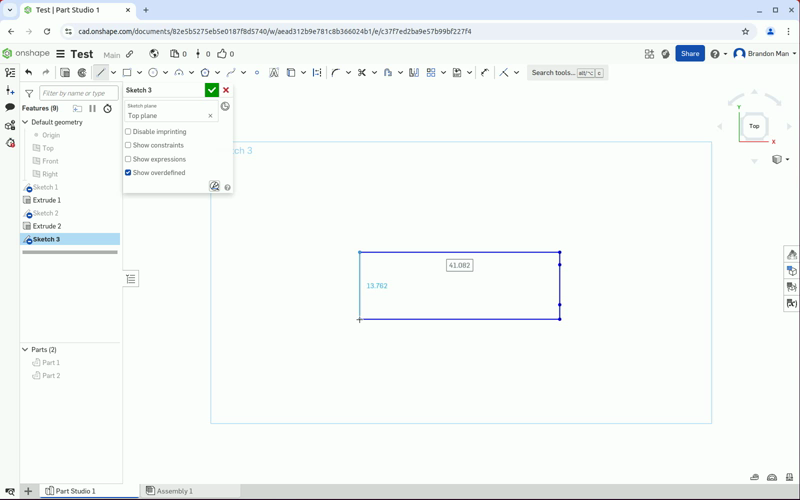
click(359, 319)
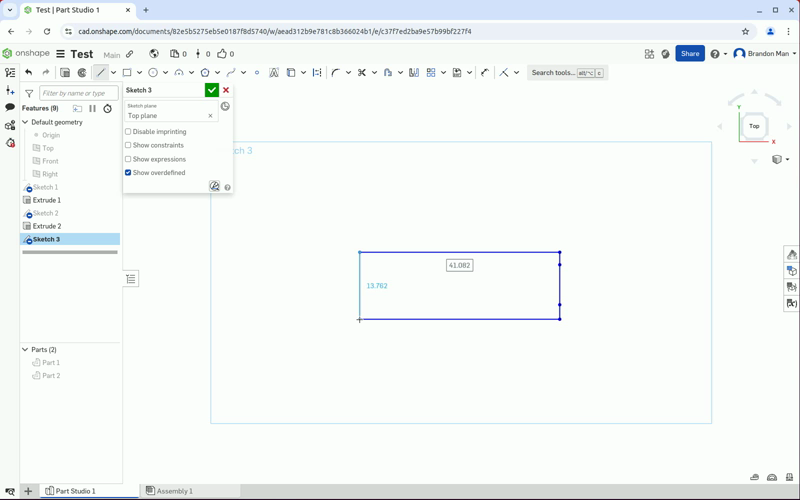
key(esc)
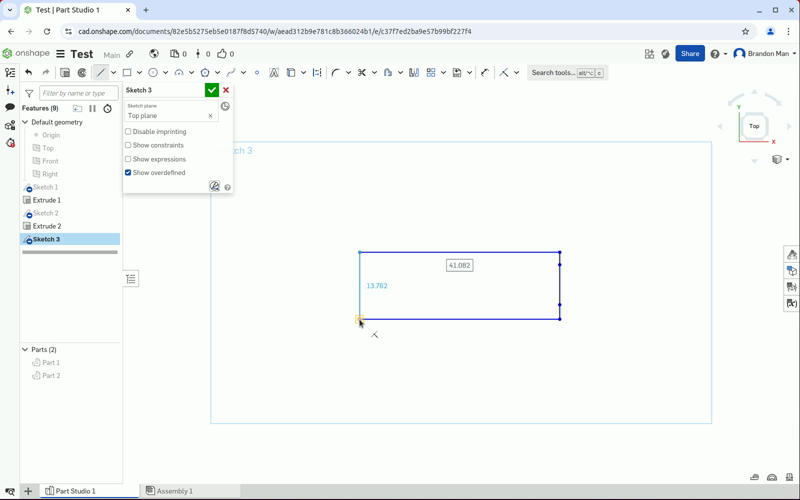
mouse_move(478, 298)
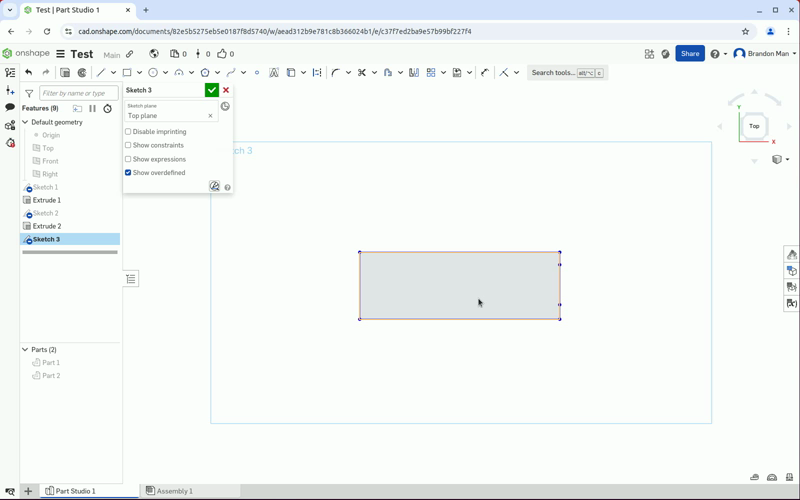
click(478, 298)
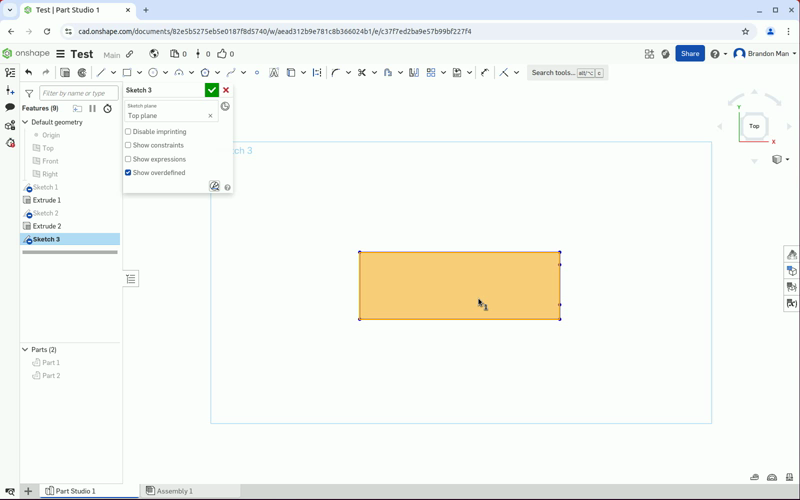
mouse_move(73, 352)
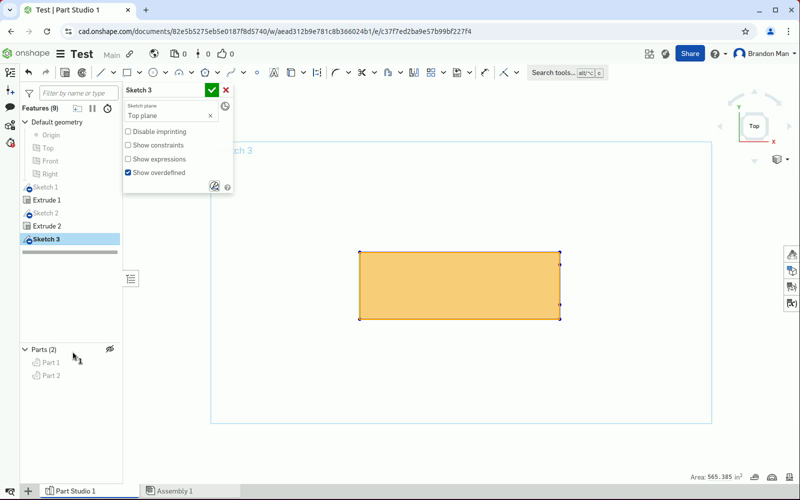
key(shift+y)
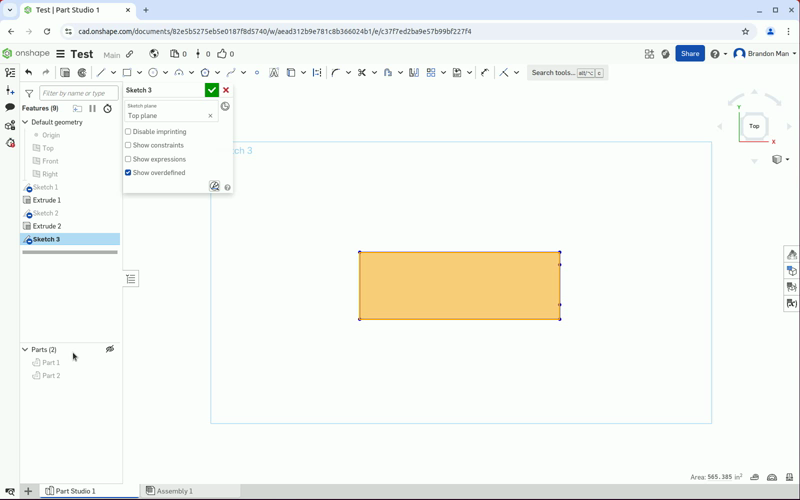
key(shift+e)
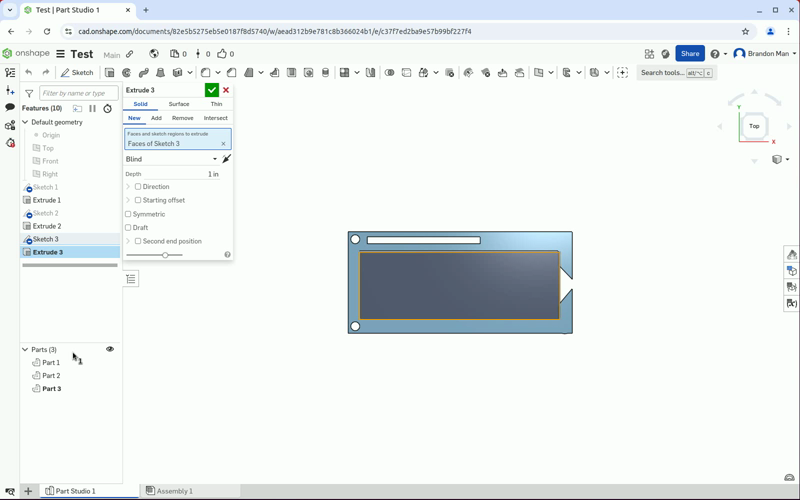
mouse_move(143, 106)
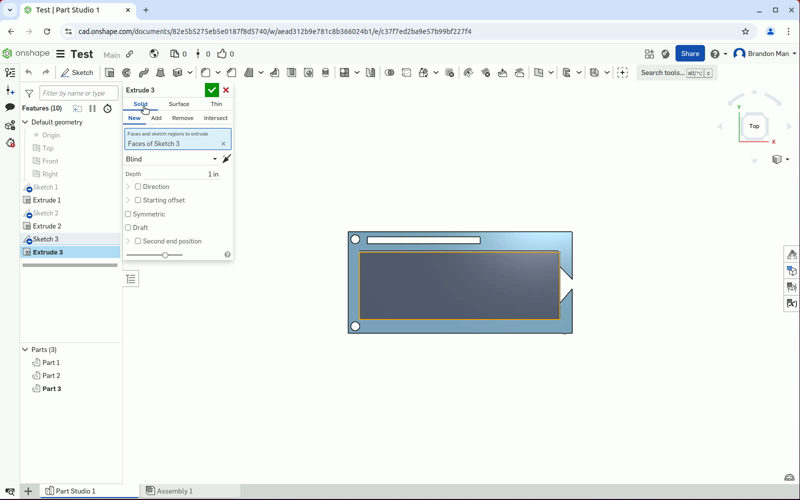
click(143, 106)
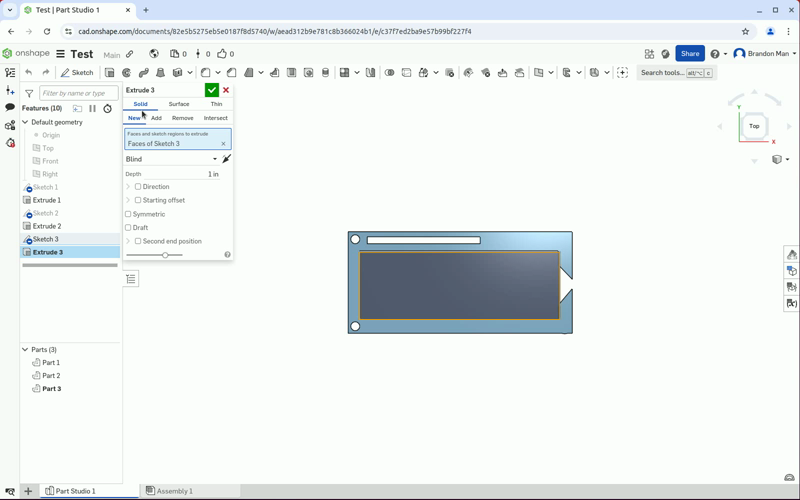
mouse_move(137, 120)
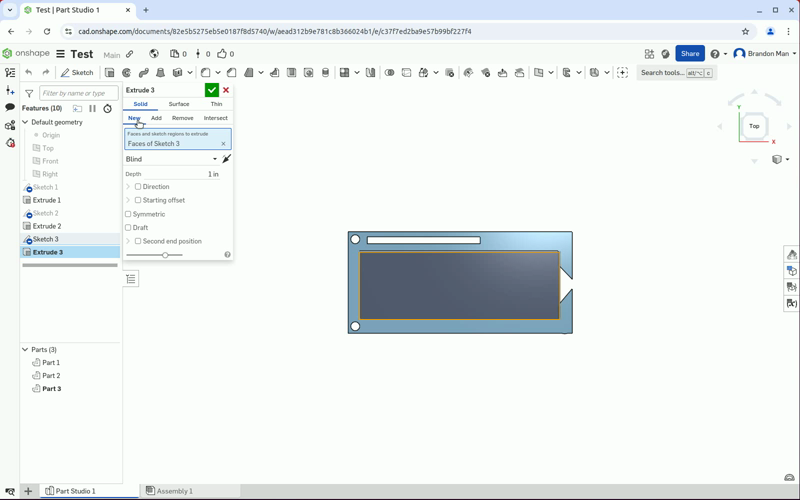
click(137, 120)
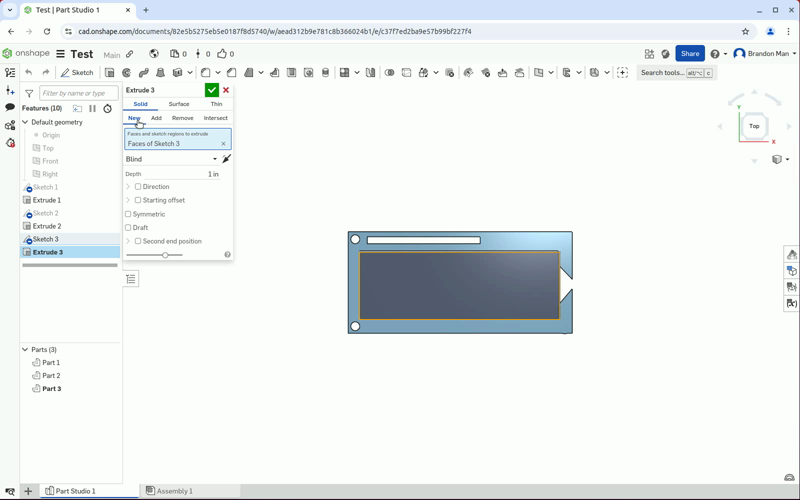
key(tab, 4)
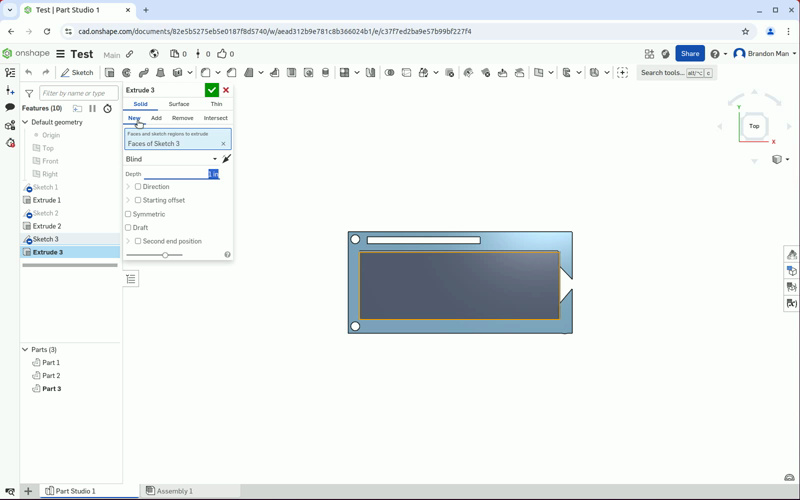
text(5.055)
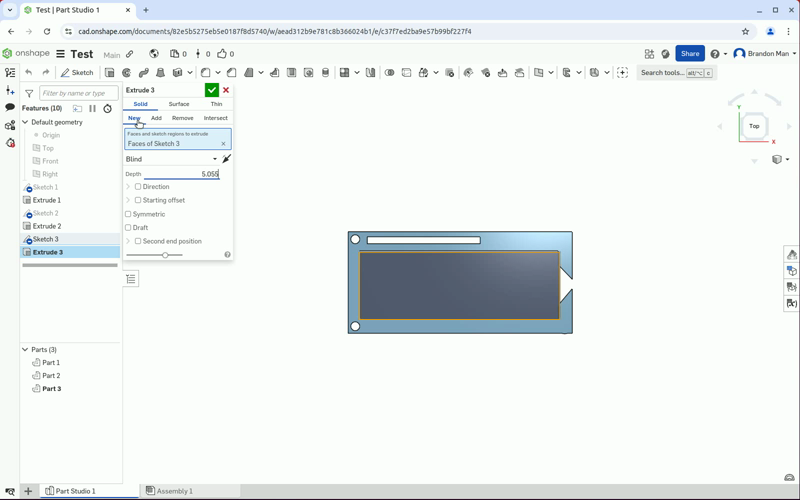
key(enter)
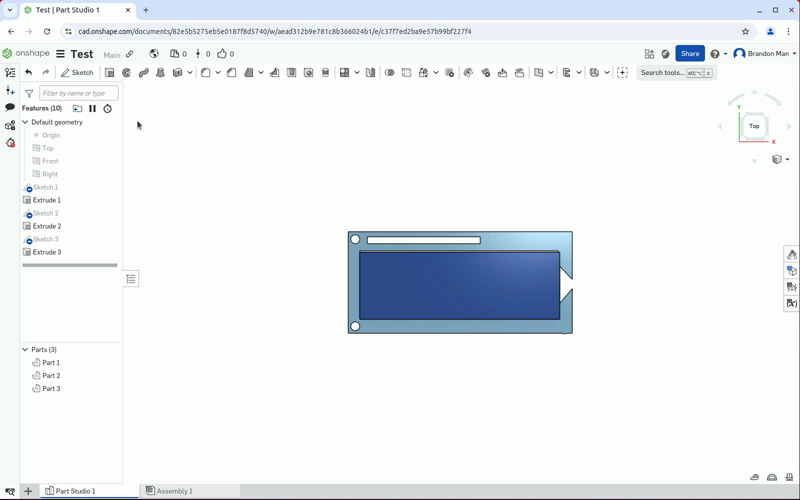
key(shift+h)
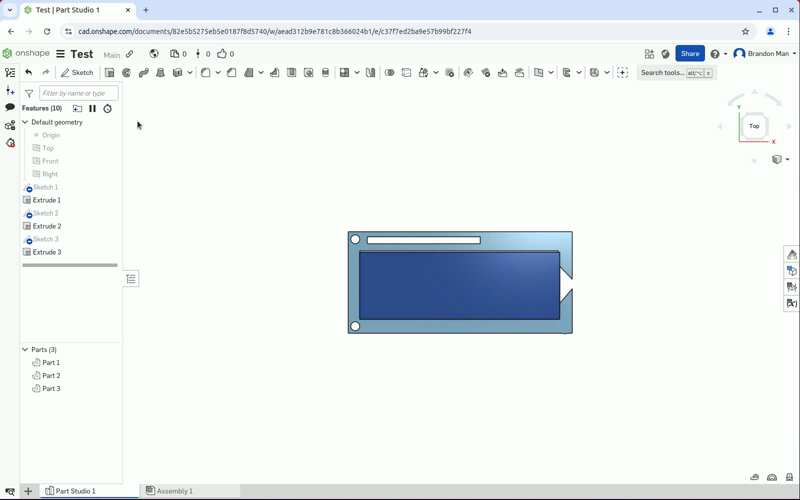
key(shift+h)
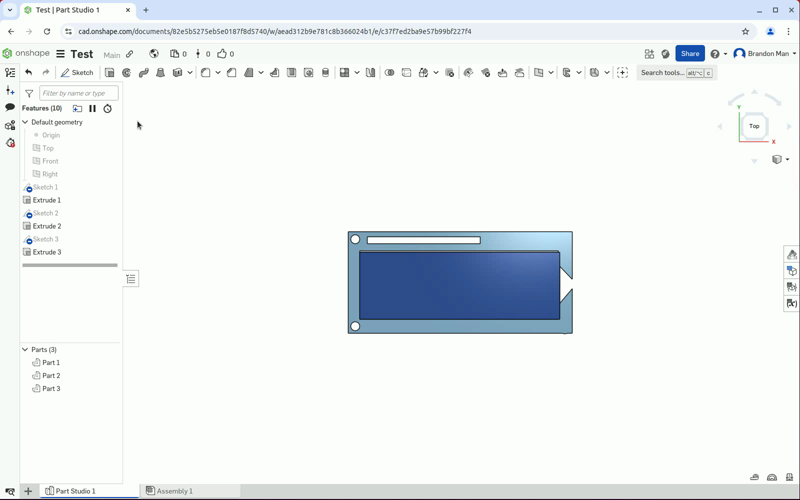
mouse_move(73, 189)
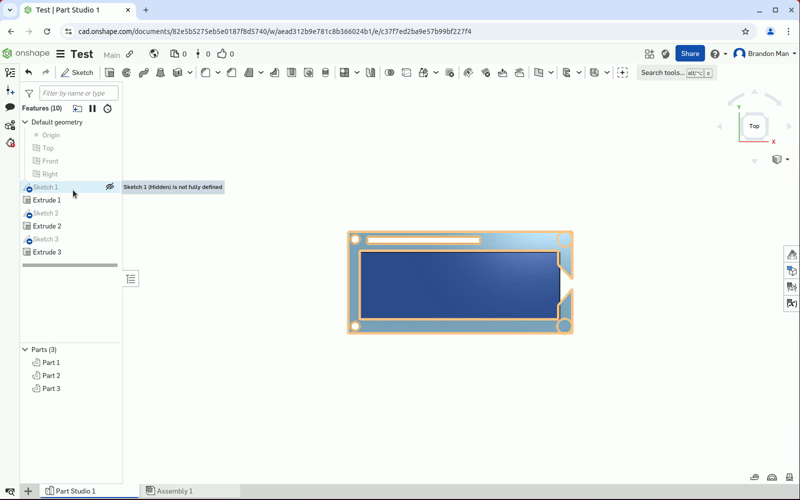
click(73, 189)
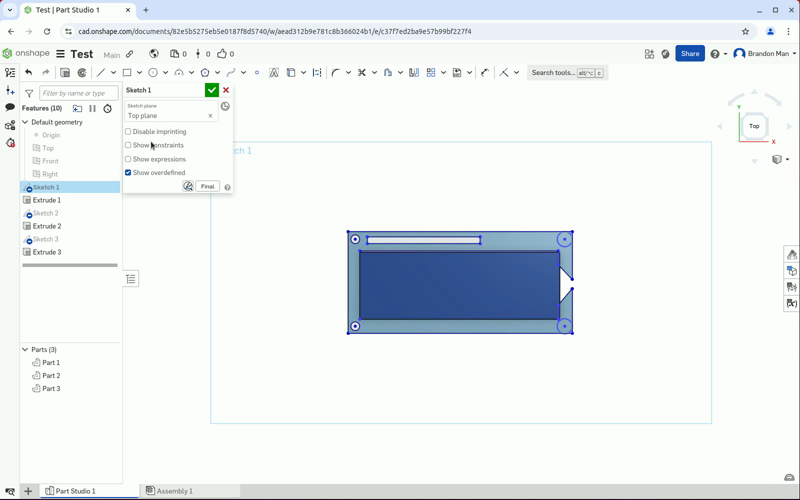
mouse_move(229, 92)
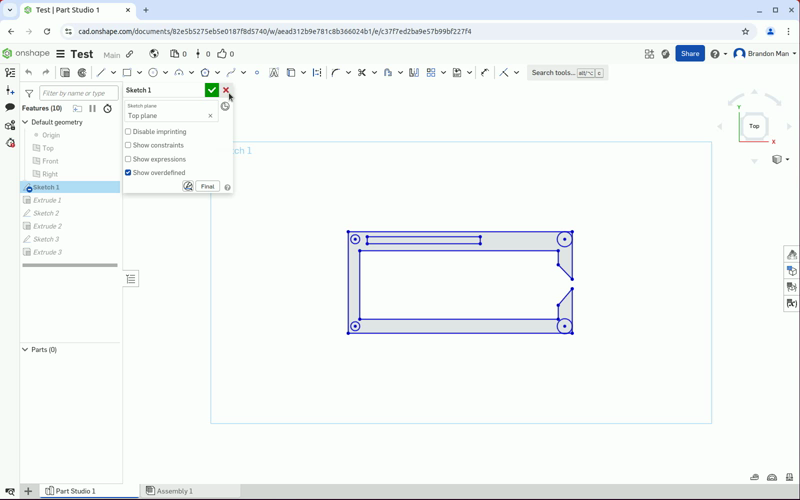
click(229, 92)
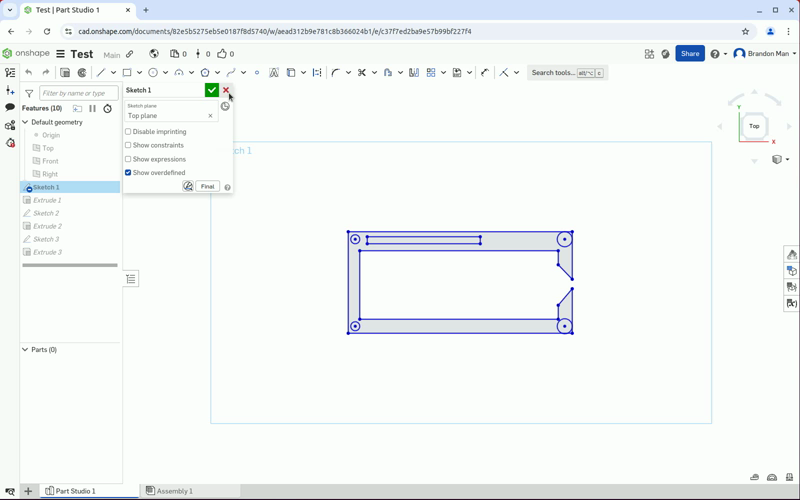
key(shift+s)
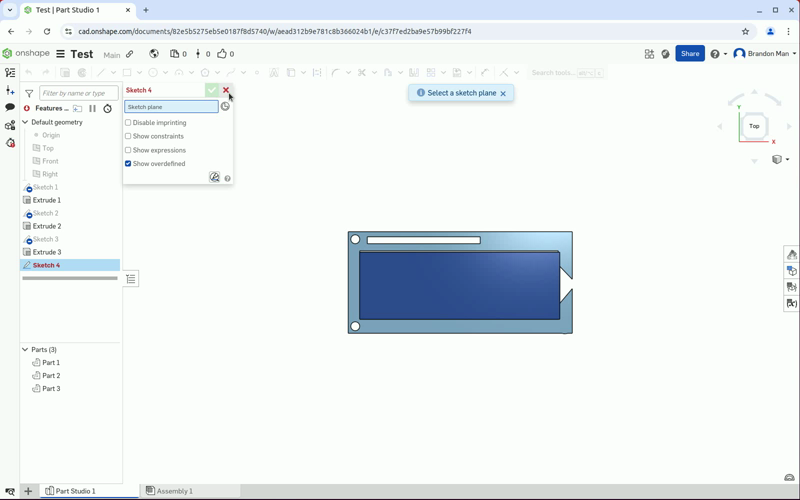
mouse_move(73, 150)
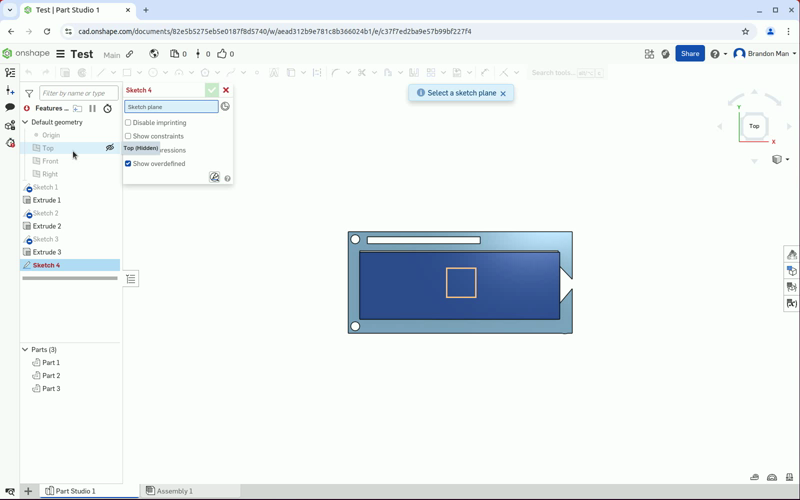
click(73, 150)
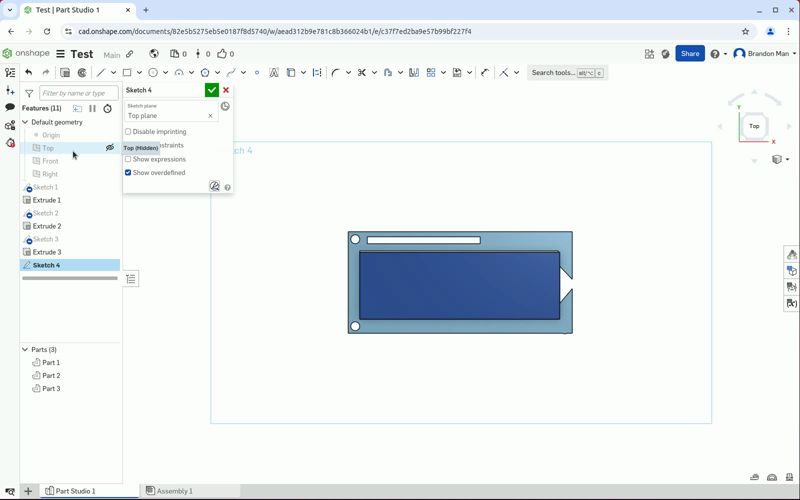
mouse_move(73, 352)
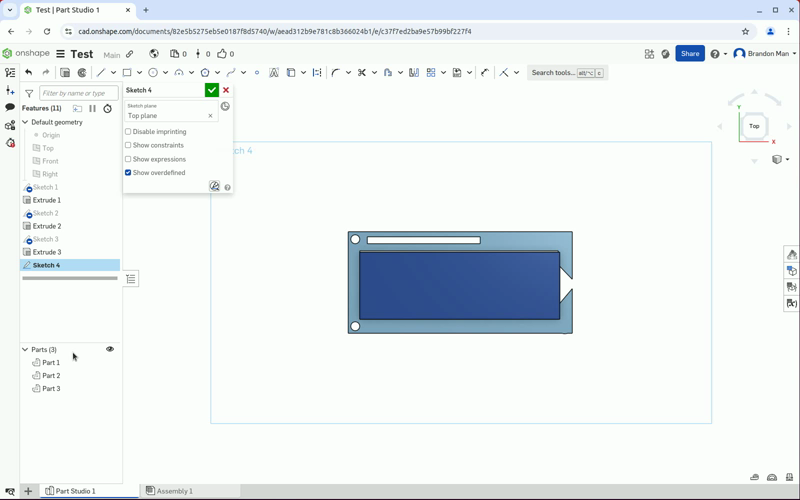
key(y)
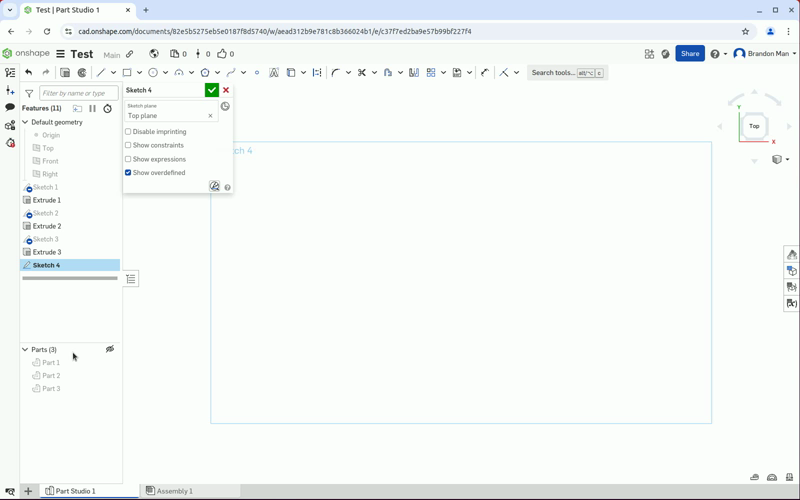
key(l)
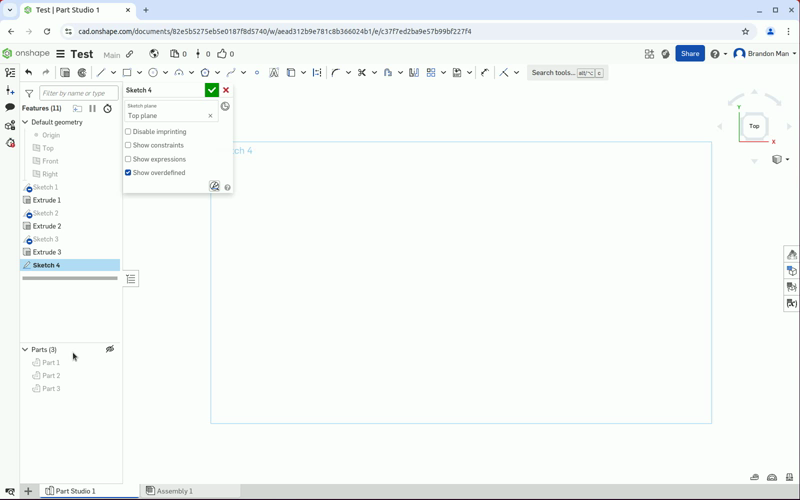
key_down(shift)
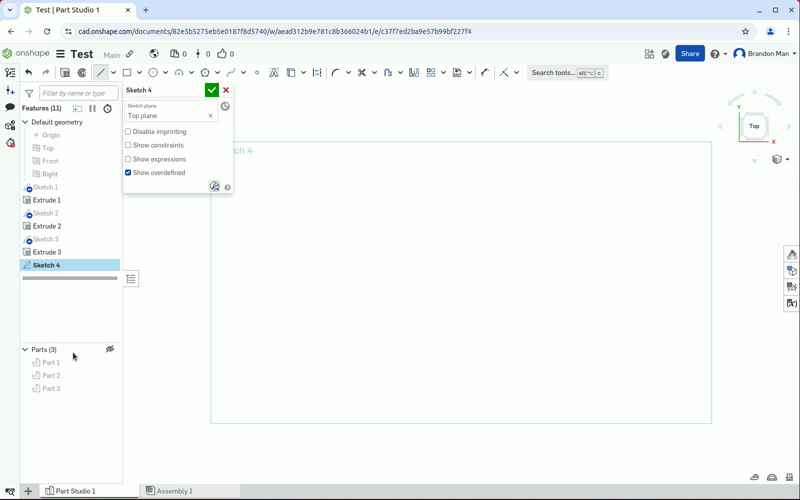
mouse_move(366, 243)
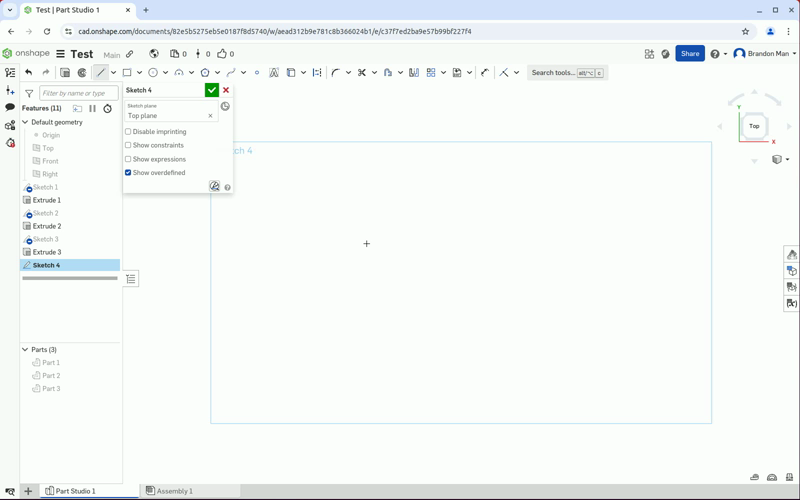
click(366, 243)
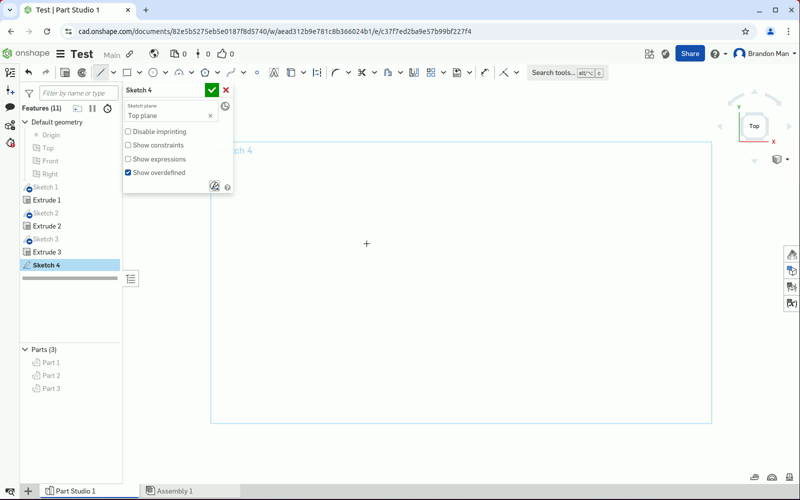
key_up(shift)
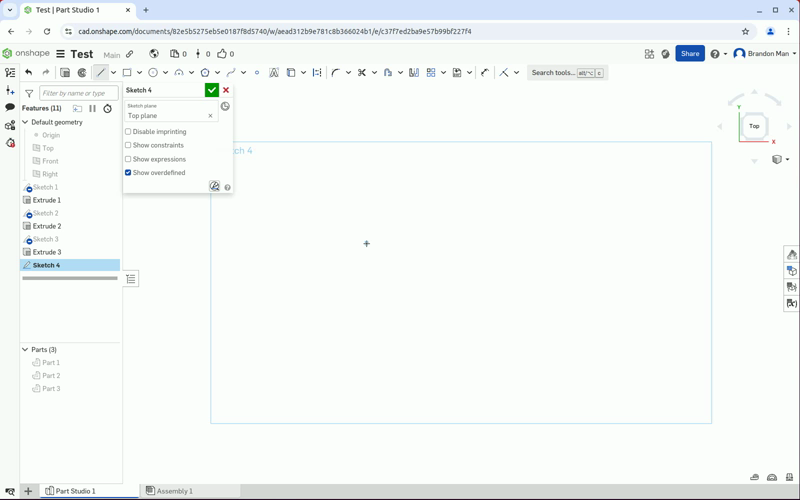
key_down(shift)
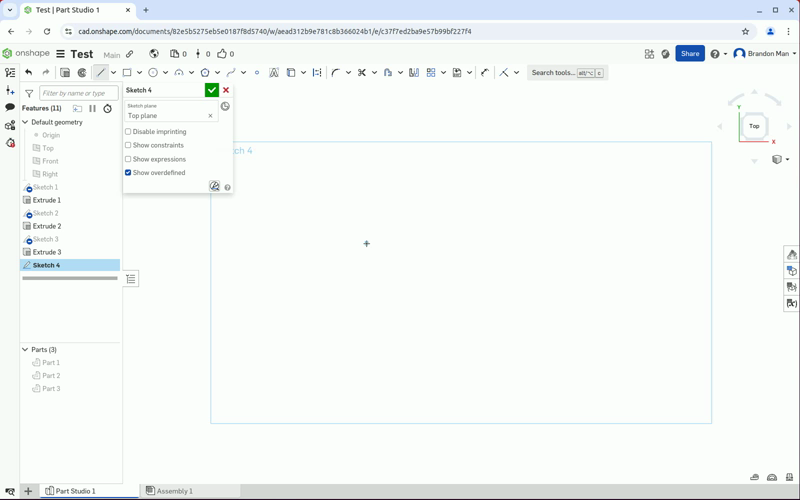
mouse_move(481, 243)
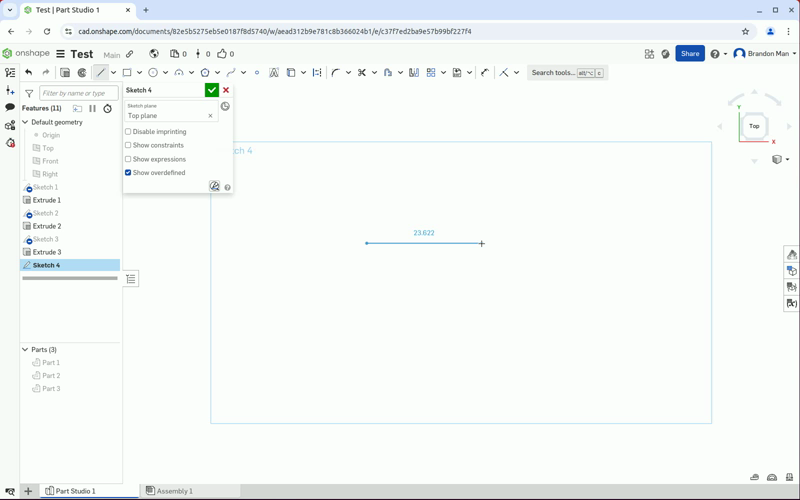
click(481, 243)
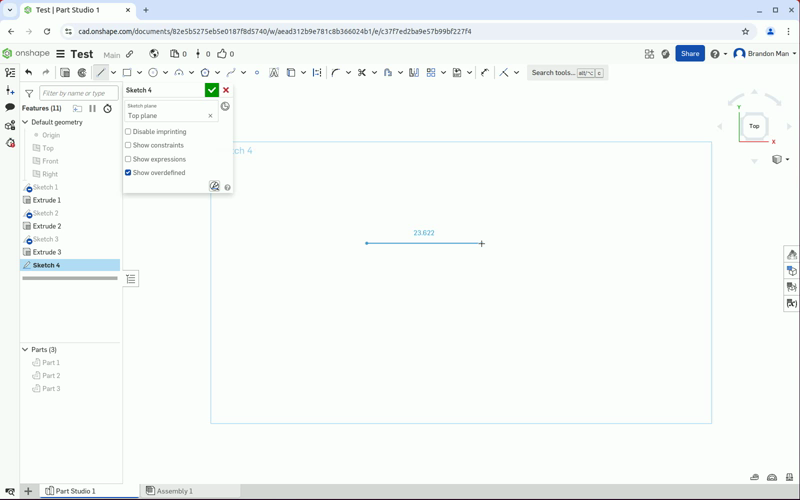
key_up(shift)
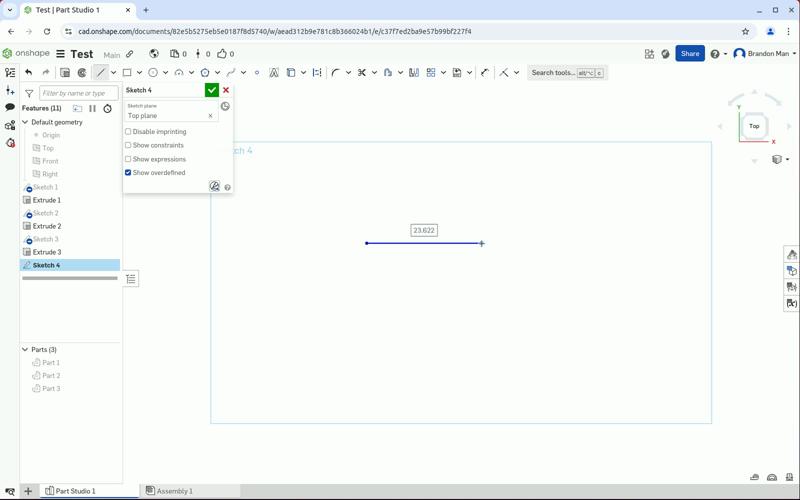
key_down(shift)
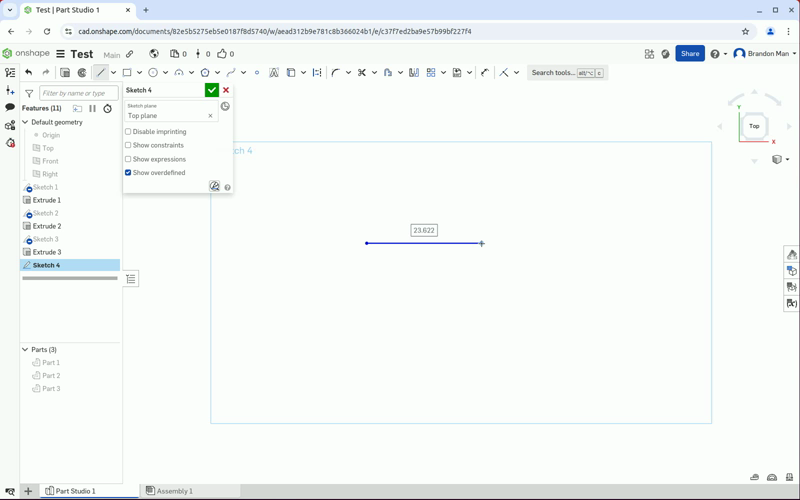
mouse_move(511, 243)
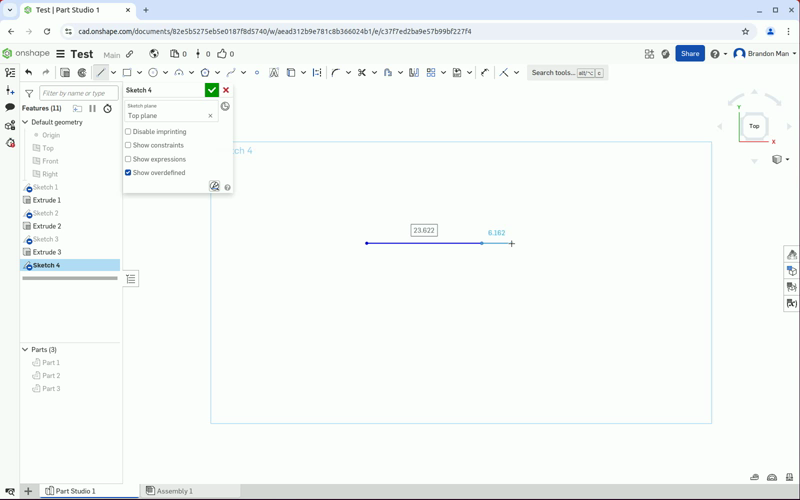
mouse_move(481, 235)
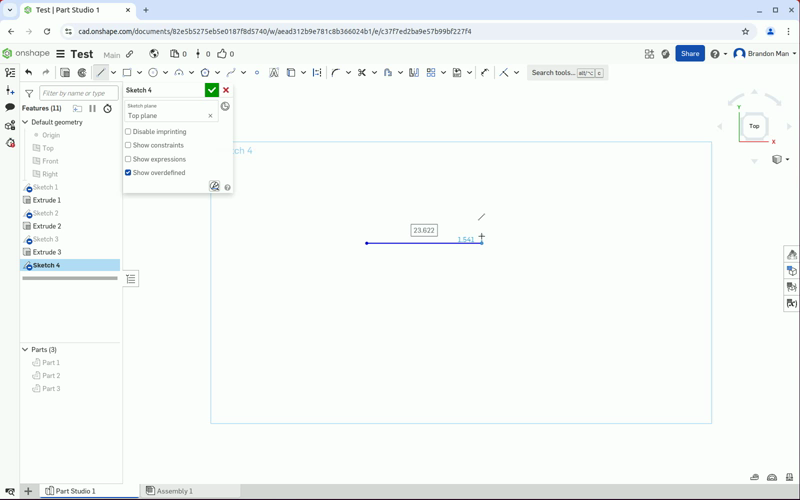
scroll(6)
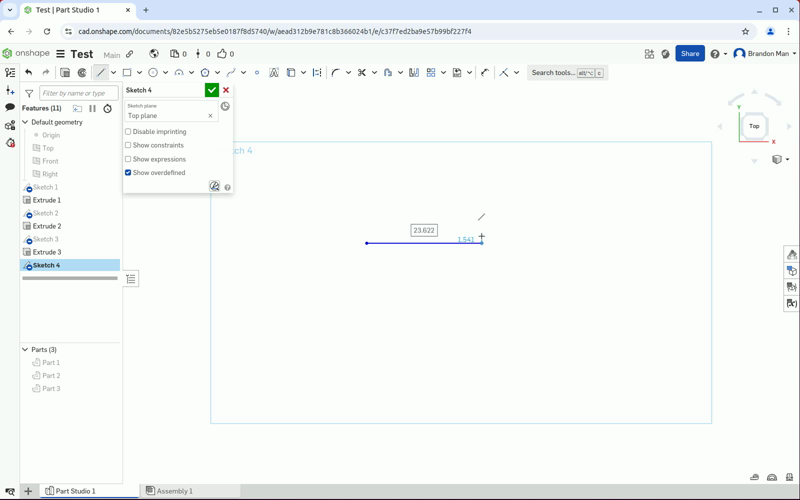
scroll(6)
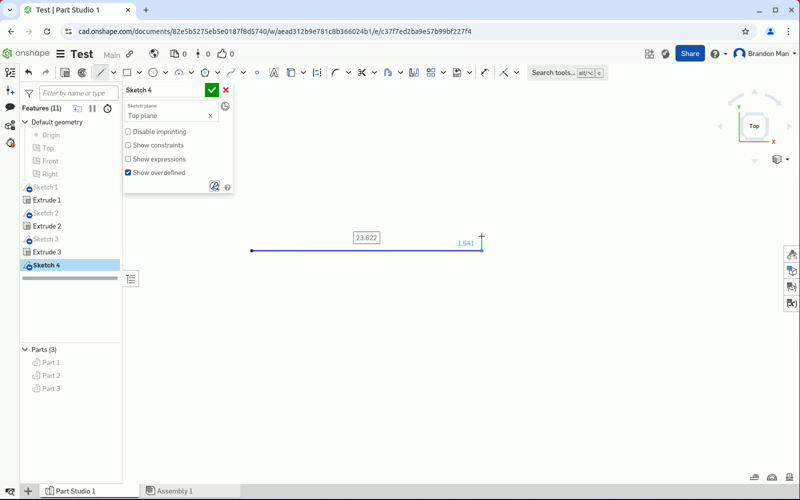
scroll(6)
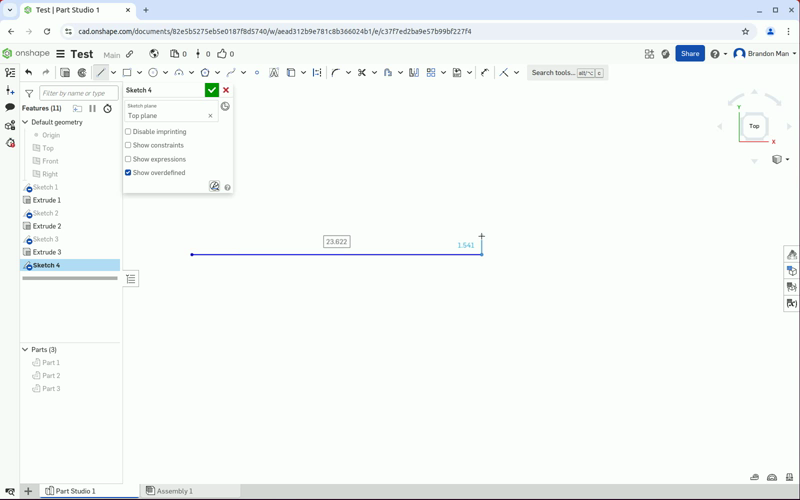
scroll(6)
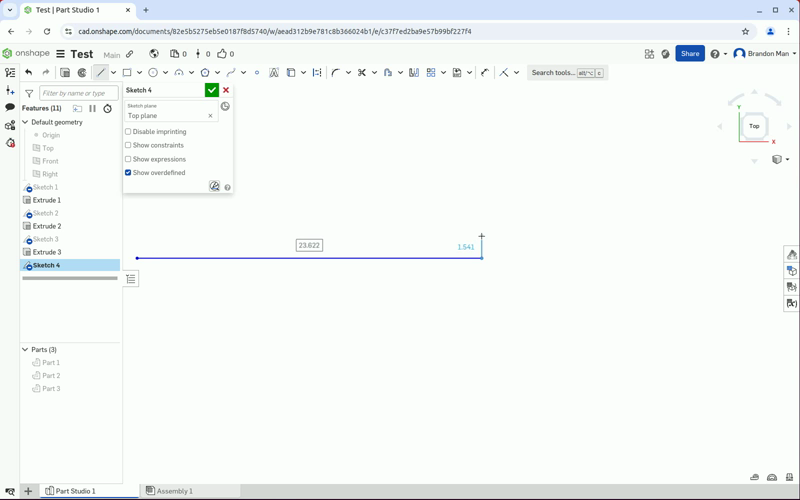
scroll(6)
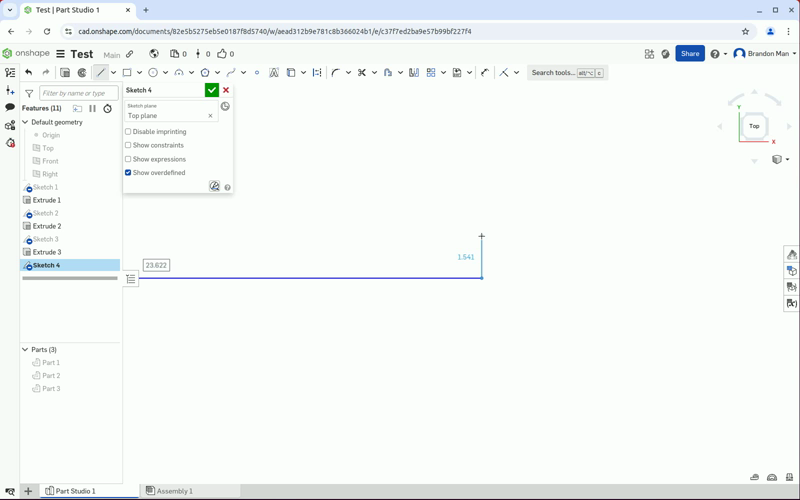
scroll(6)
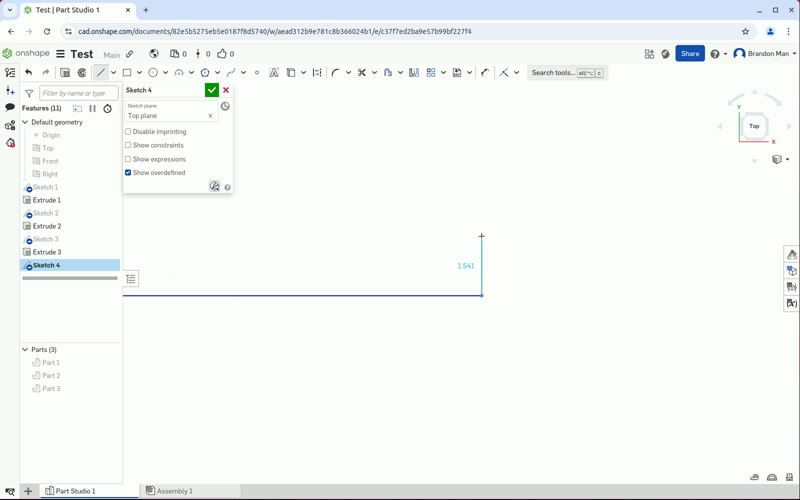
scroll(6)
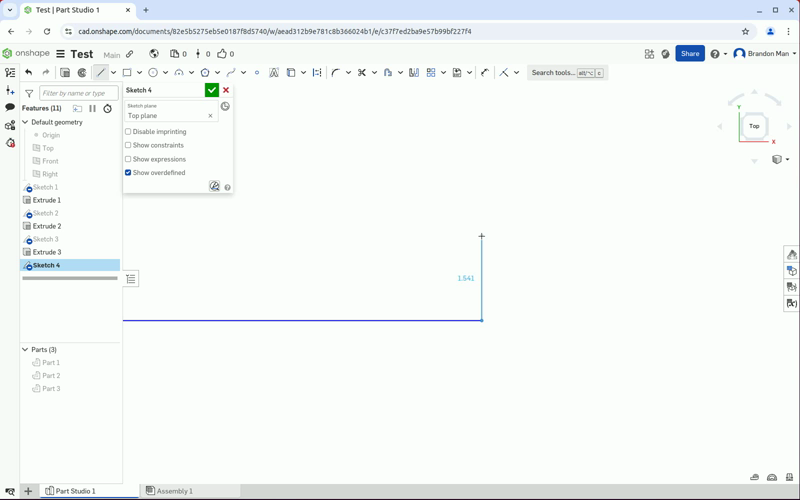
click(481, 235)
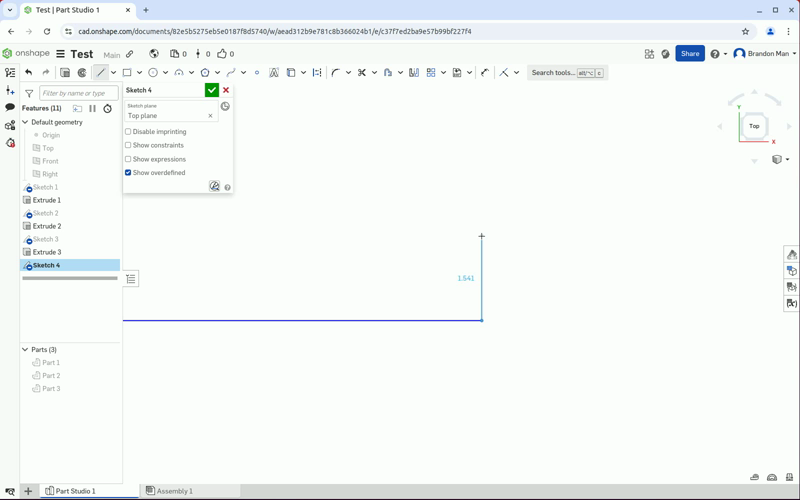
scroll(-6)
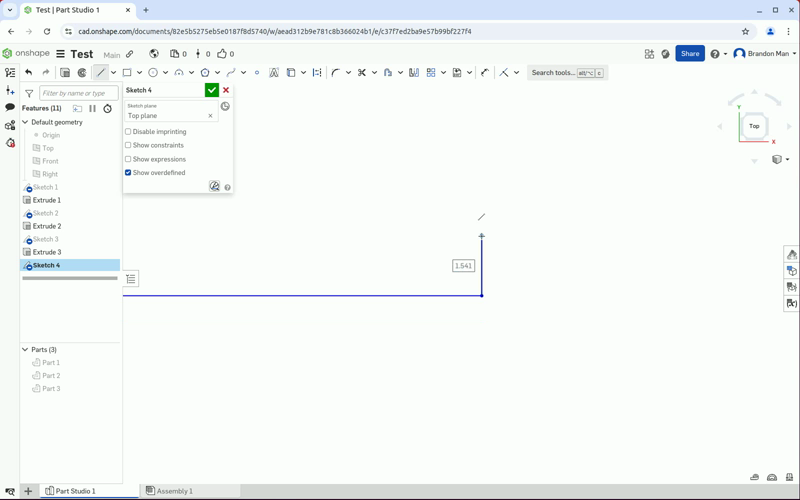
scroll(-6)
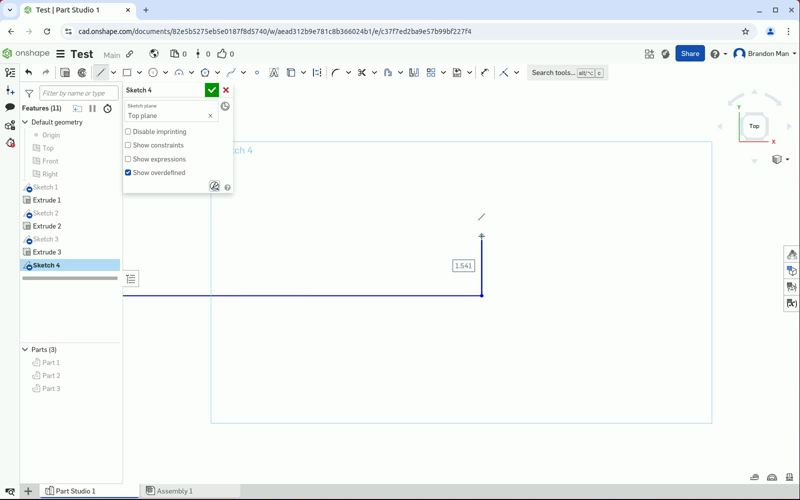
scroll(-6)
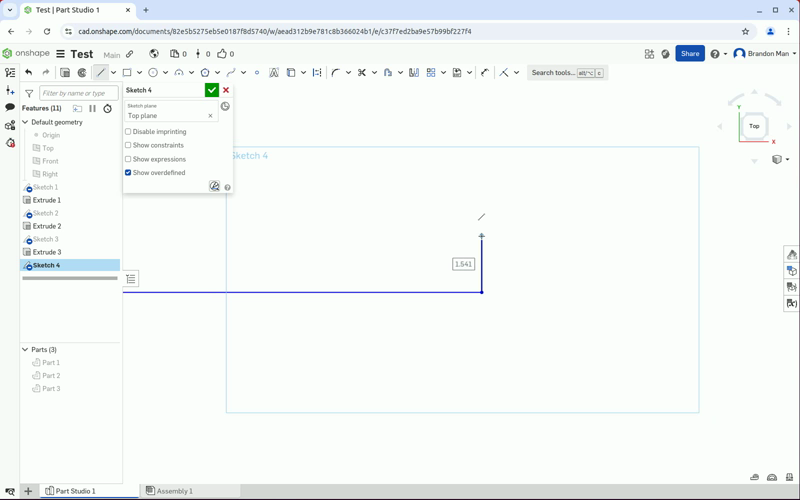
scroll(-6)
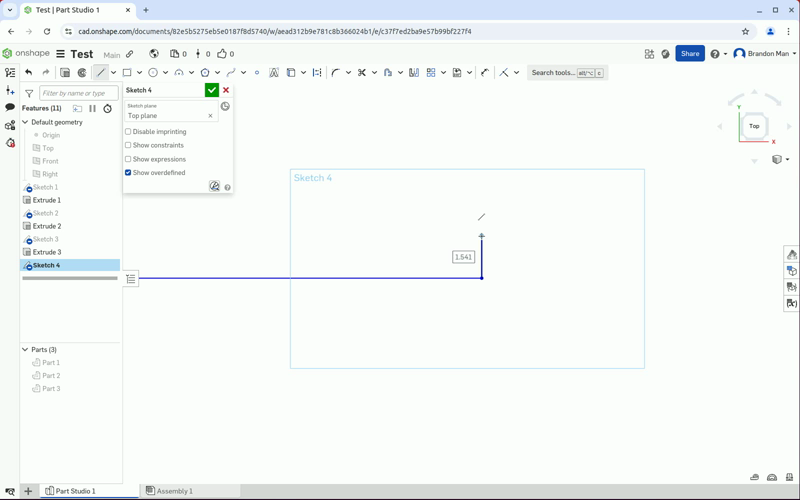
scroll(-6)
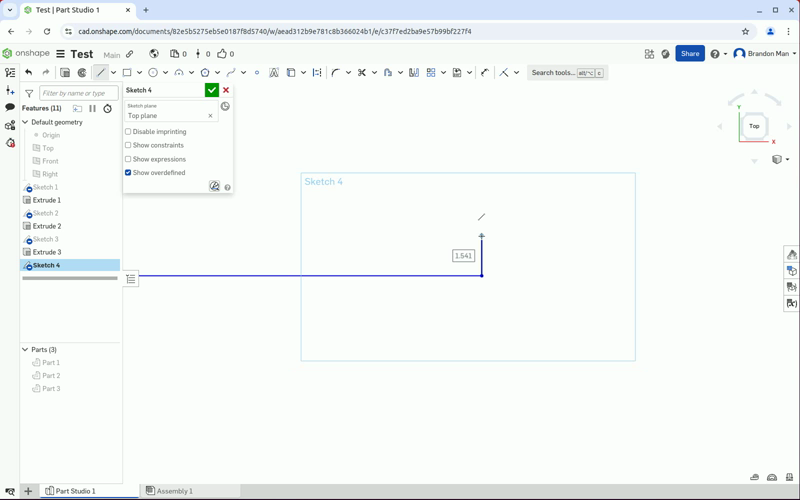
scroll(-6)
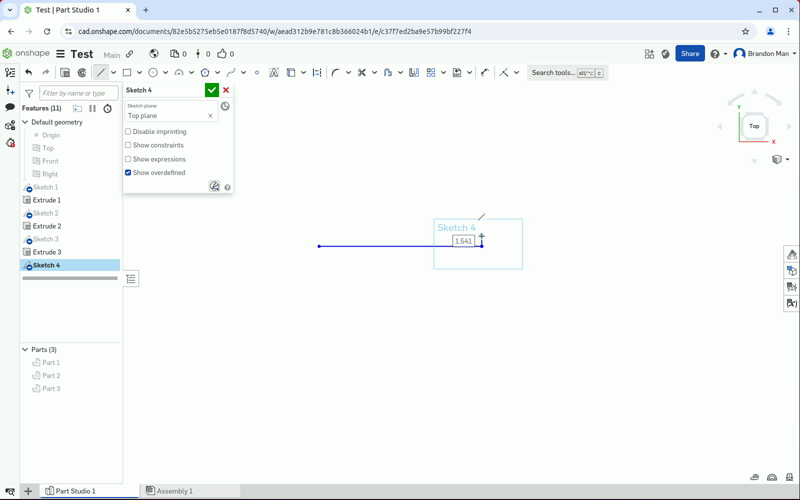
scroll(-6)
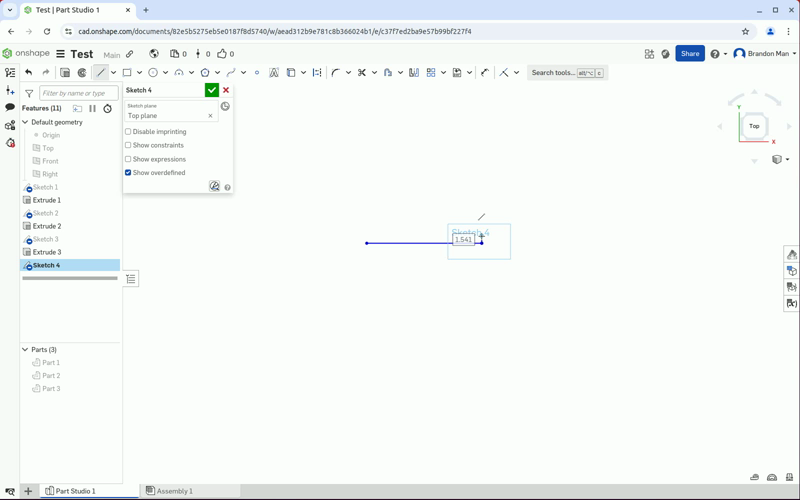
key_up(shift)
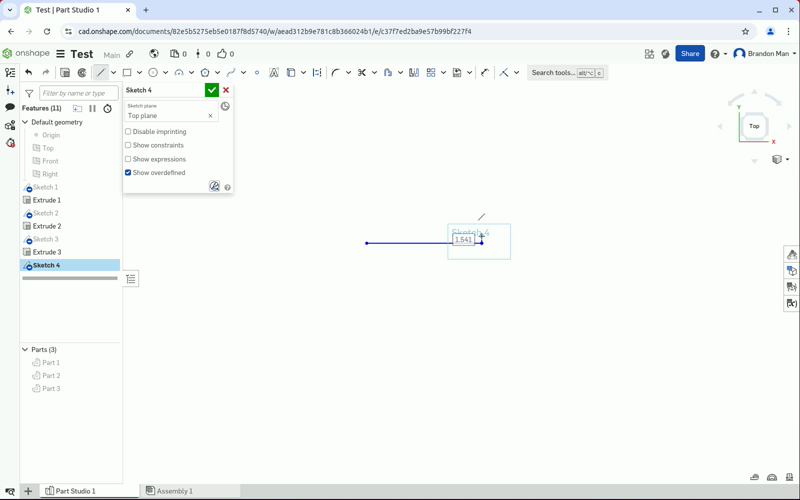
key_down(shift)
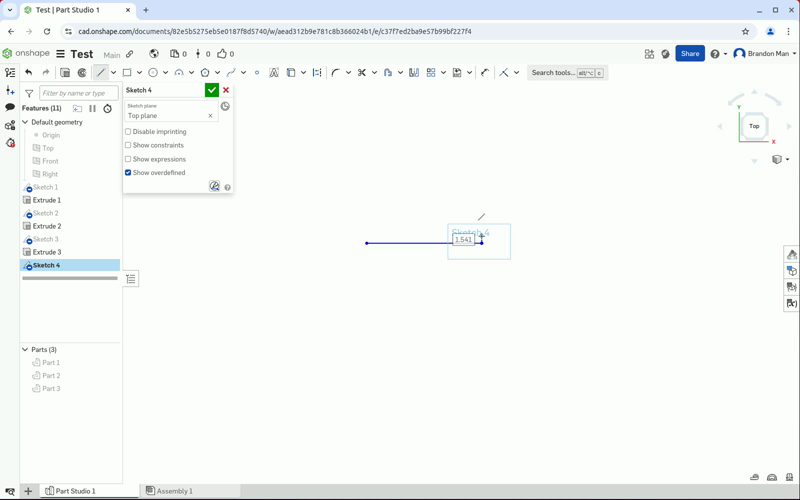
mouse_move(366, 235)
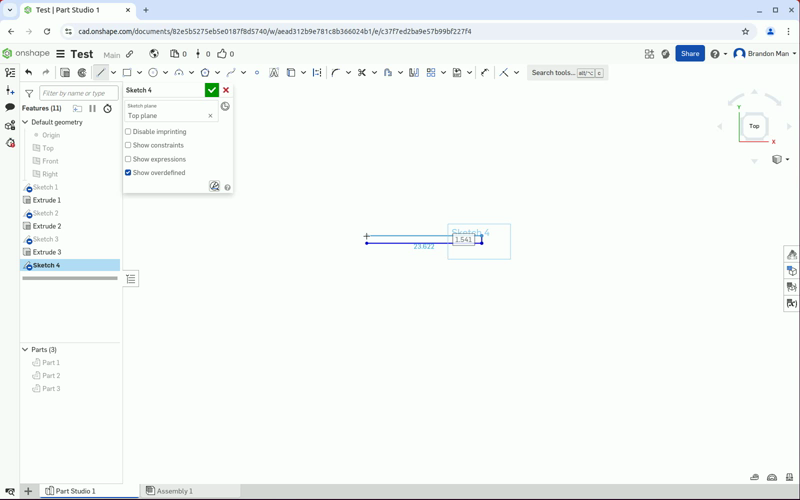
click(366, 235)
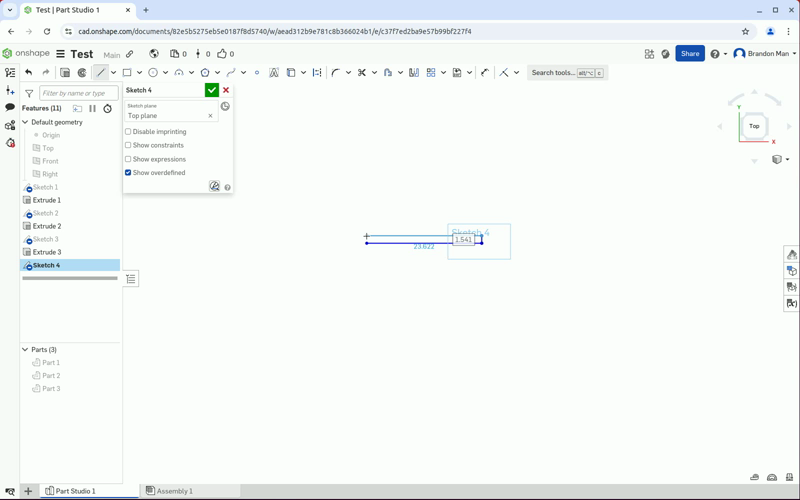
key_up(shift)
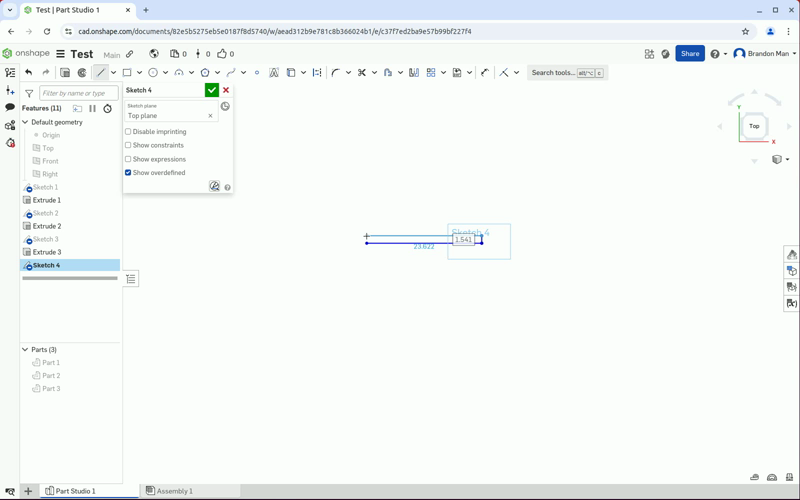
mouse_move(396, 235)
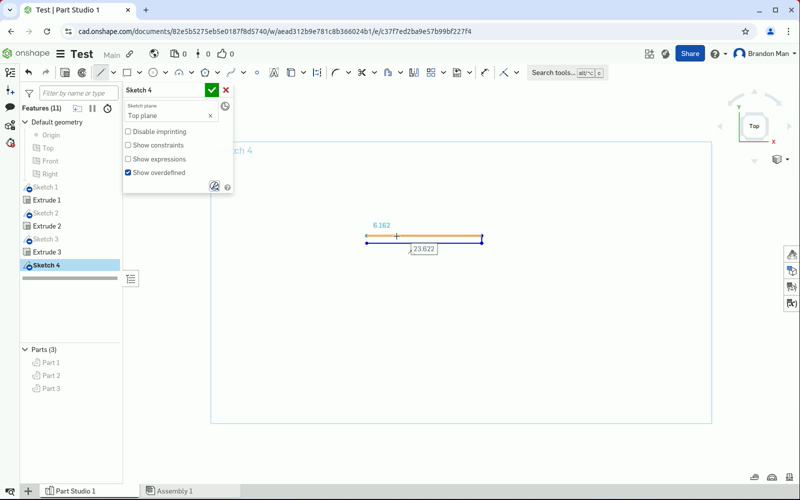
key_down(shift)
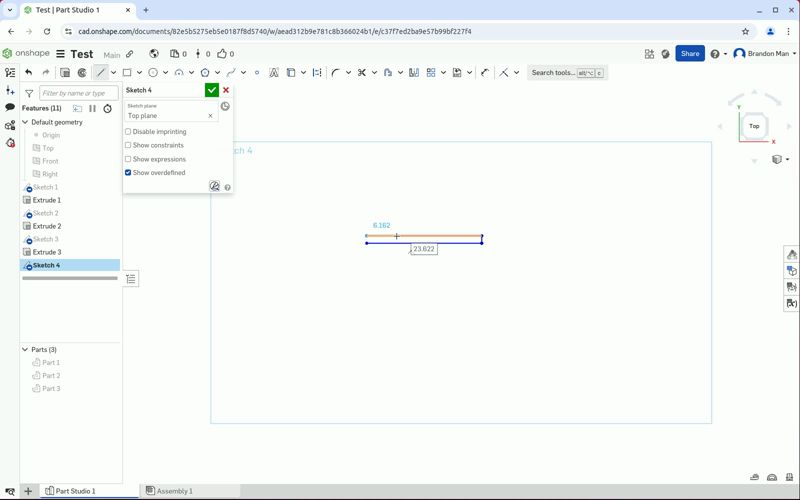
mouse_move(366, 243)
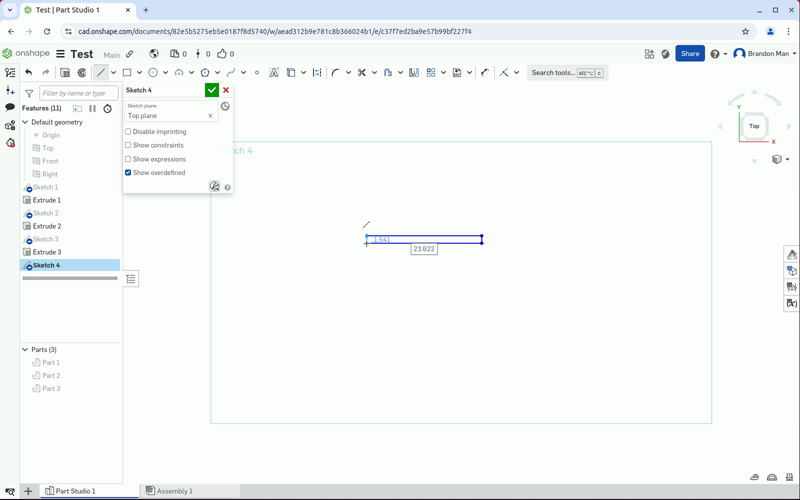
scroll(6)
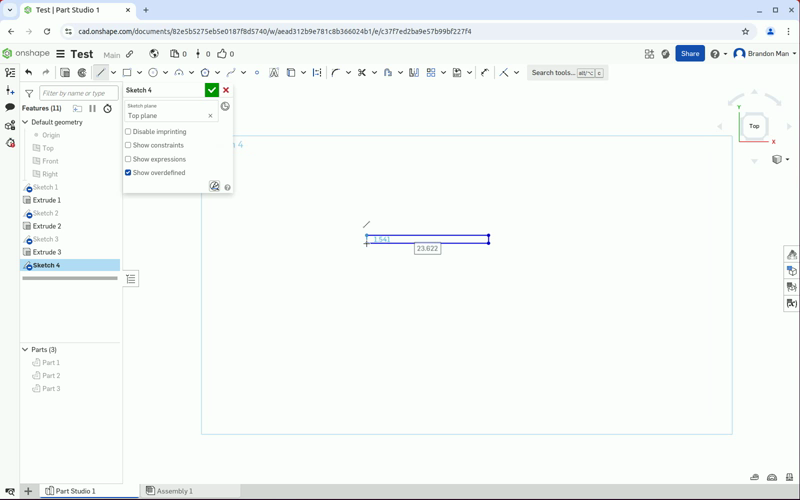
scroll(6)
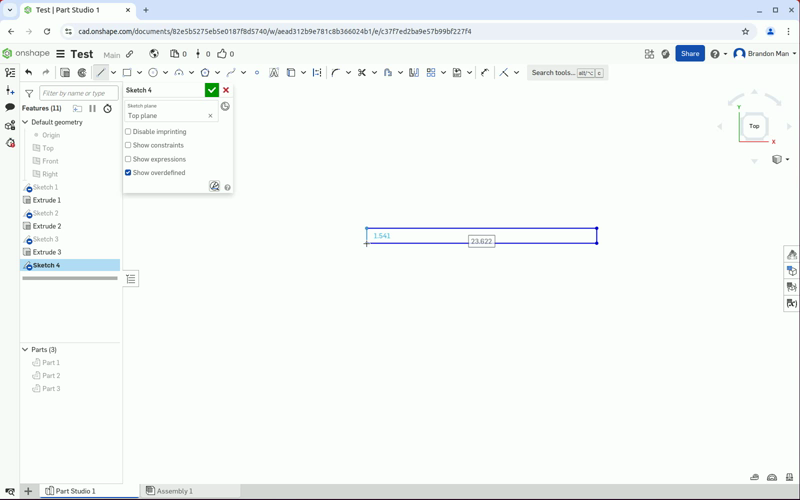
scroll(6)
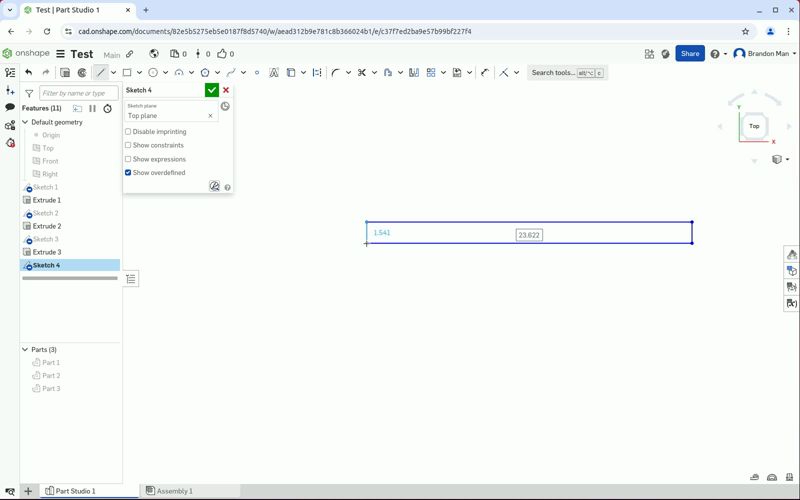
scroll(6)
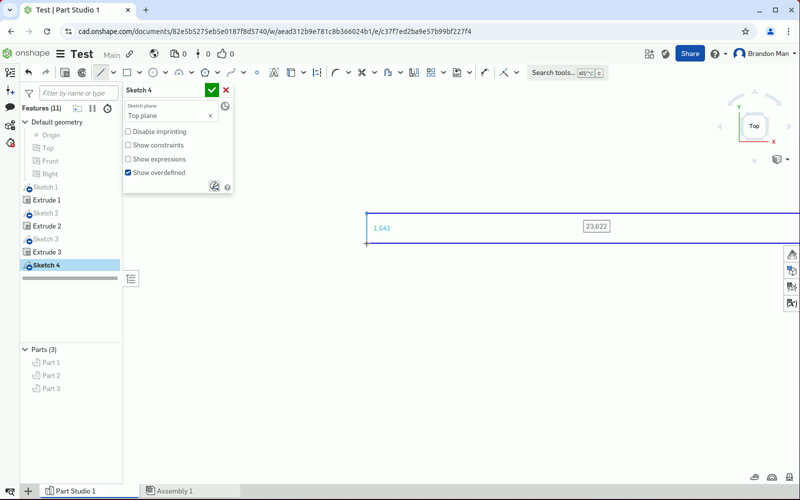
scroll(6)
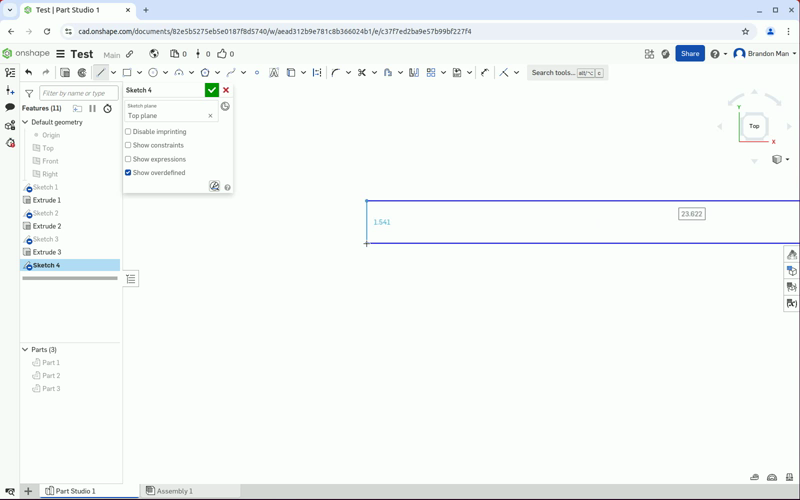
scroll(6)
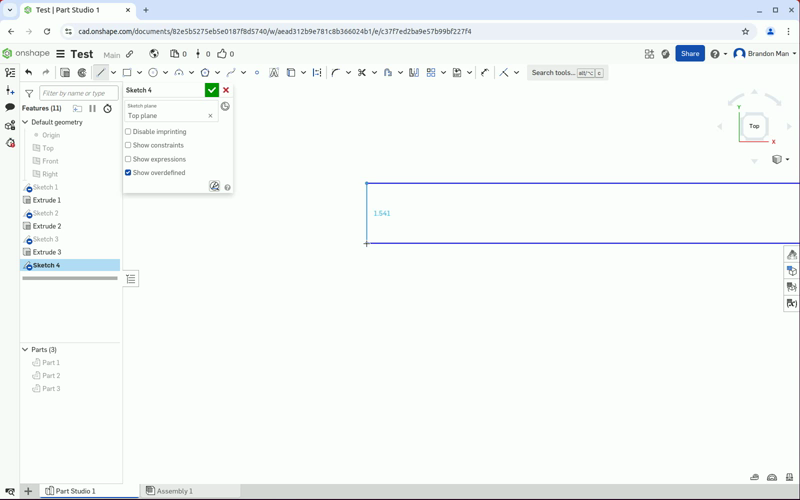
scroll(6)
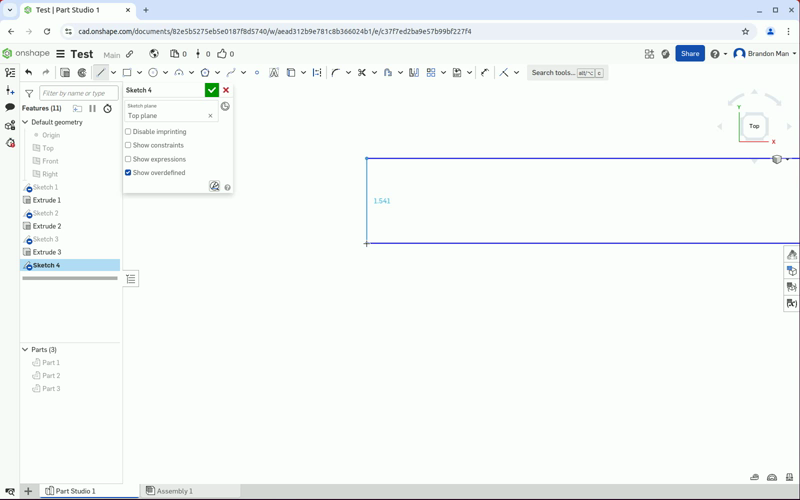
key_up(shift)
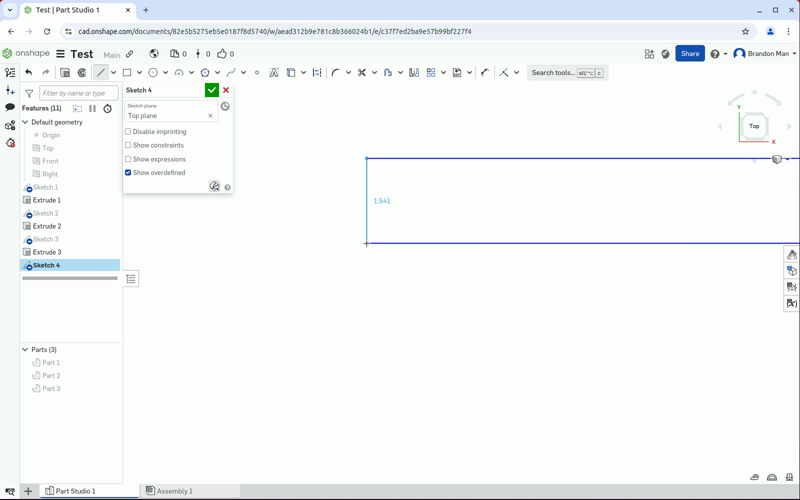
click(366, 243)
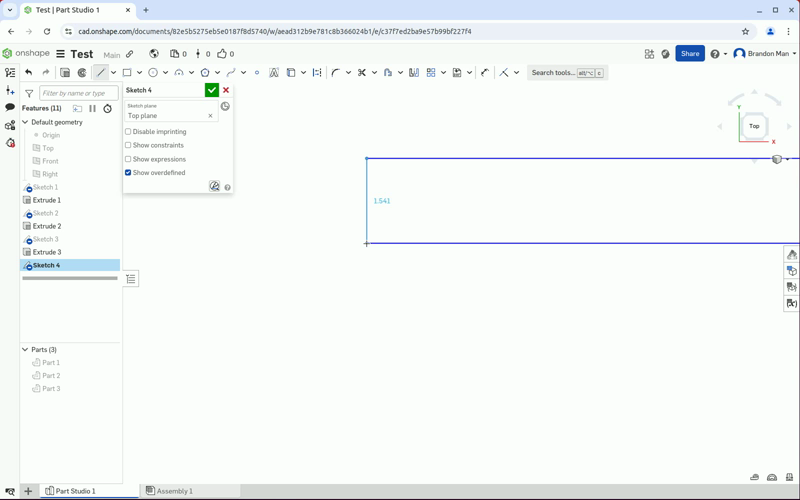
scroll(-6)
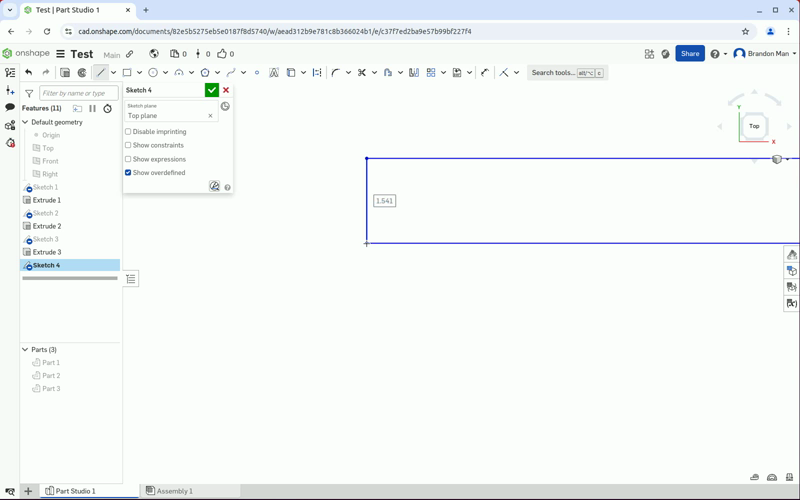
scroll(-6)
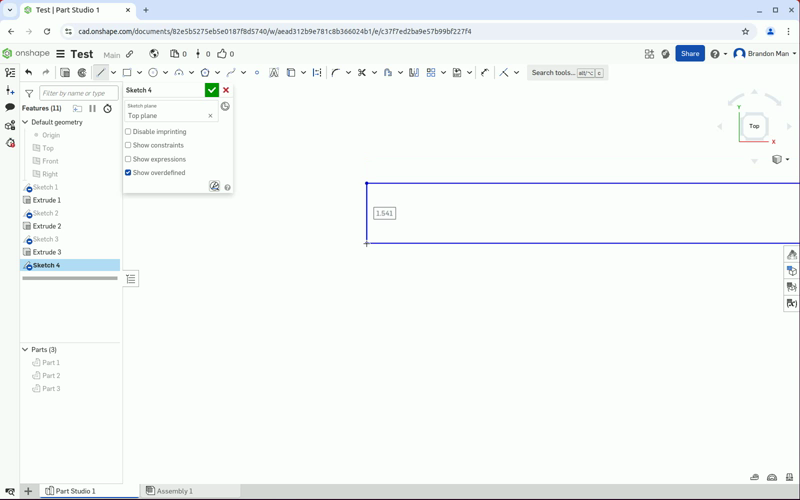
scroll(-6)
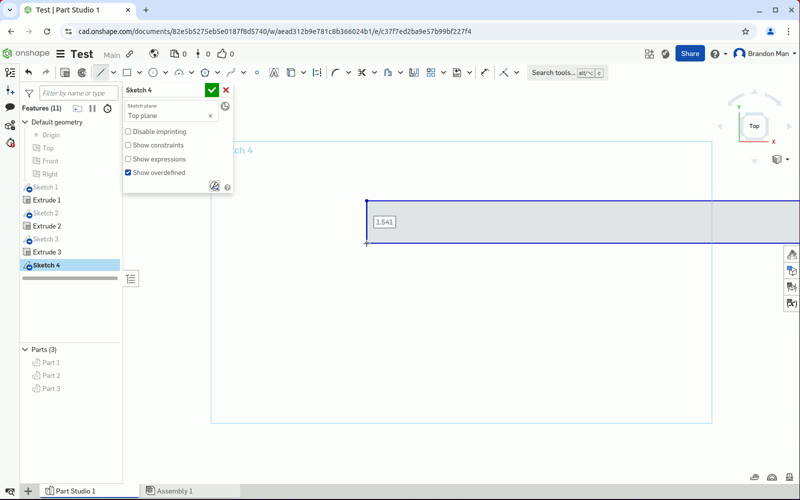
scroll(-6)
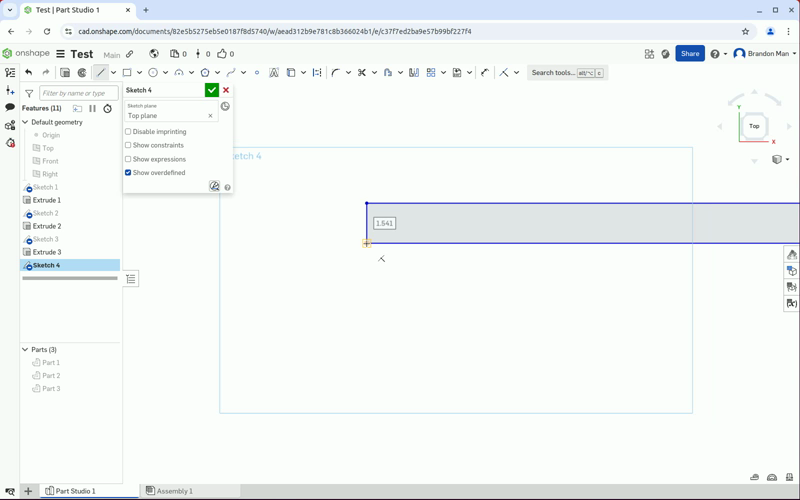
scroll(-6)
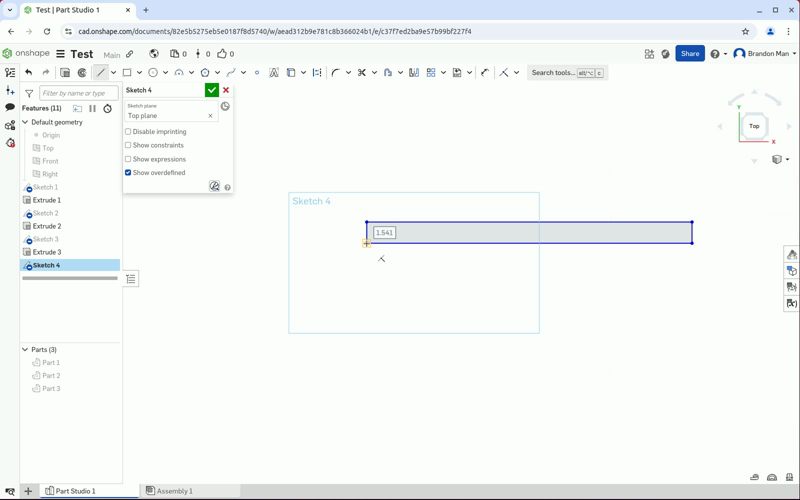
scroll(-6)
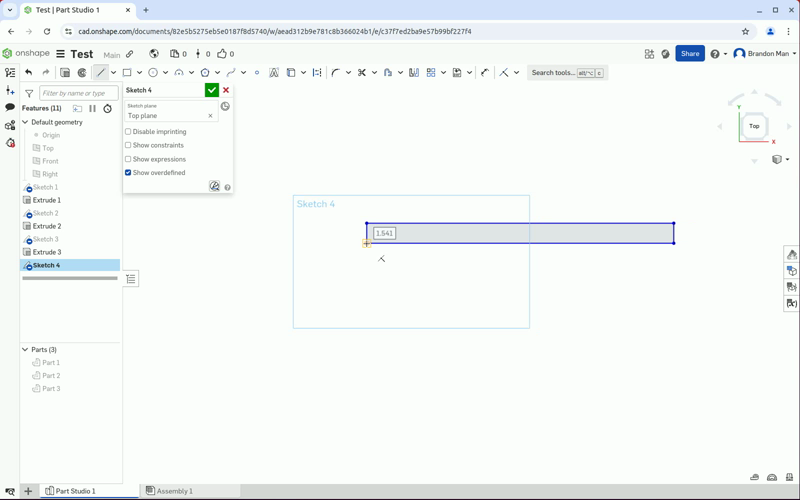
scroll(-6)
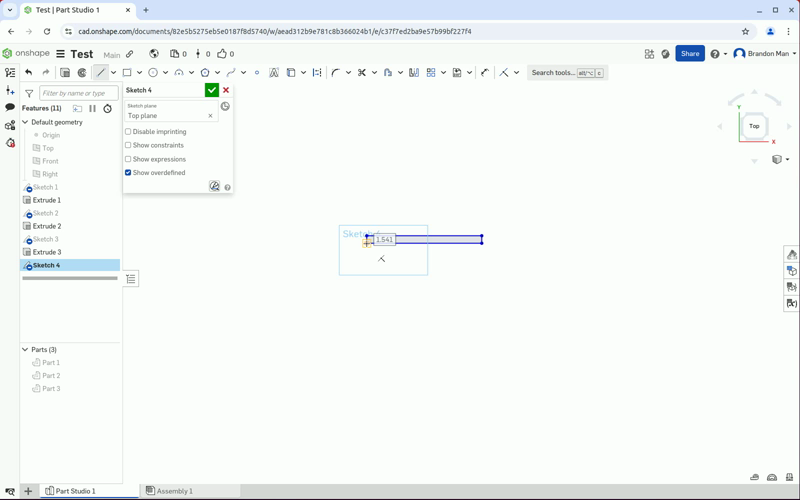
key(esc)
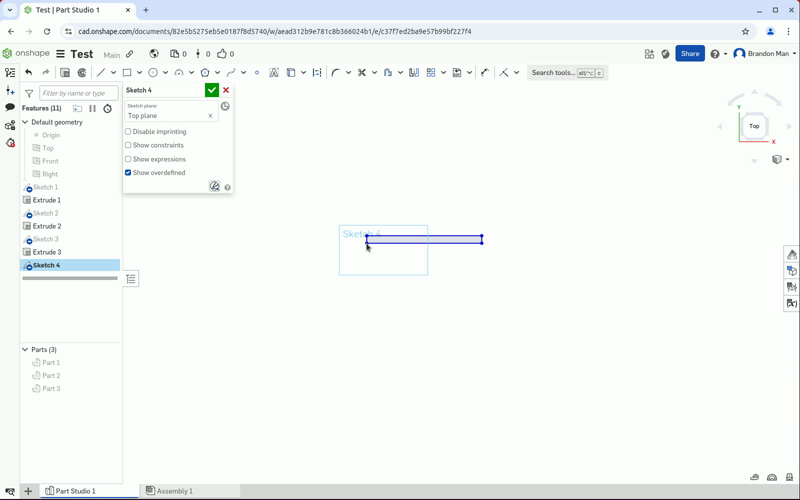
mouse_move(380, 241)
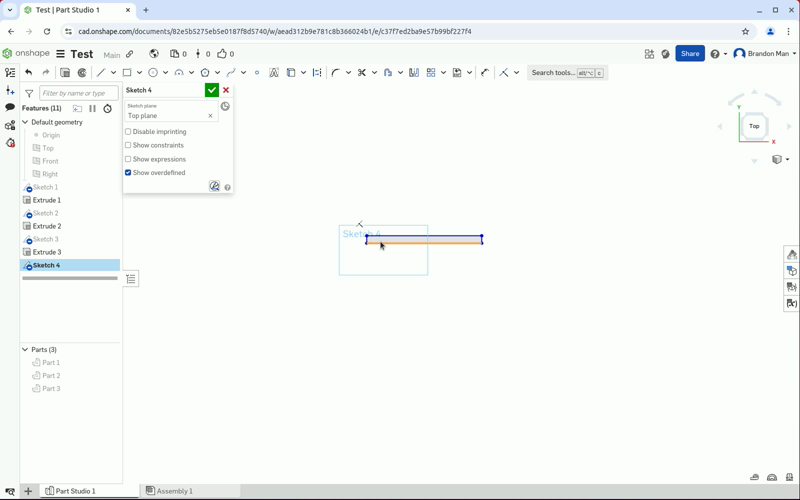
scroll(6)
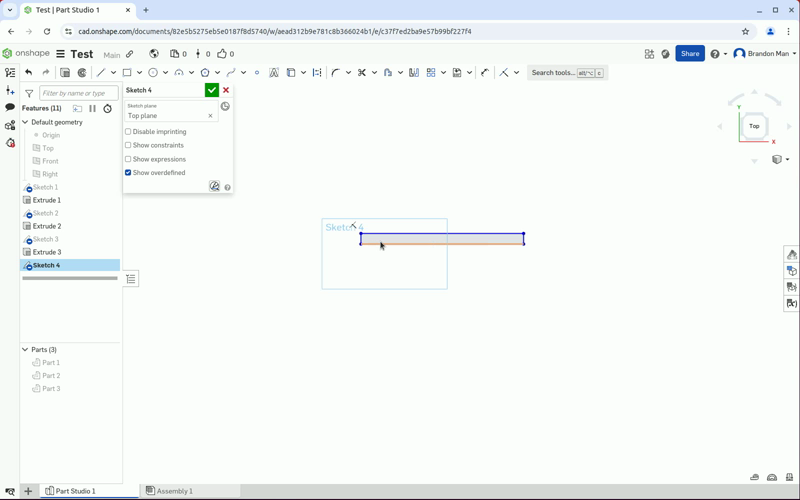
scroll(6)
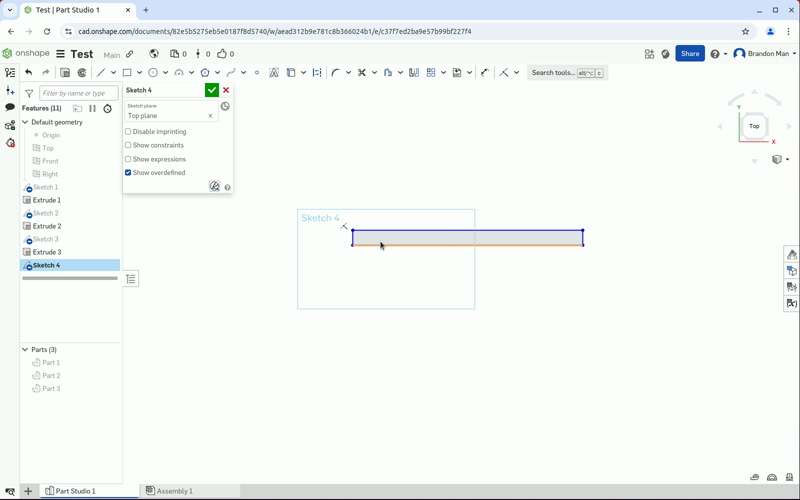
scroll(6)
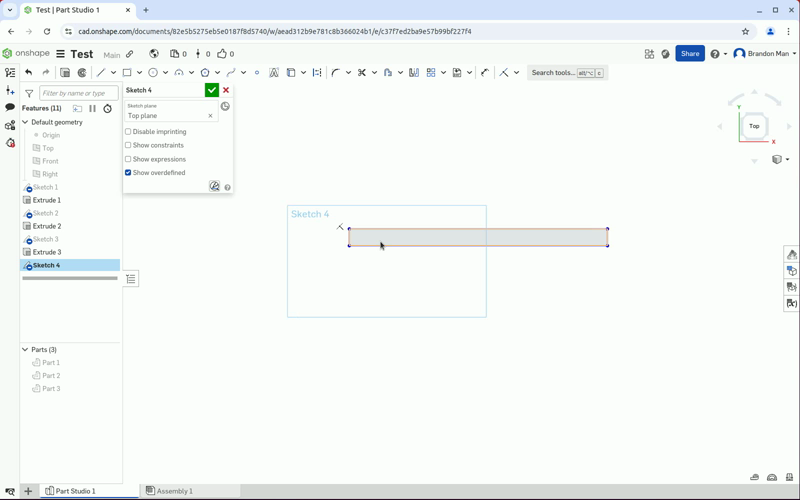
scroll(6)
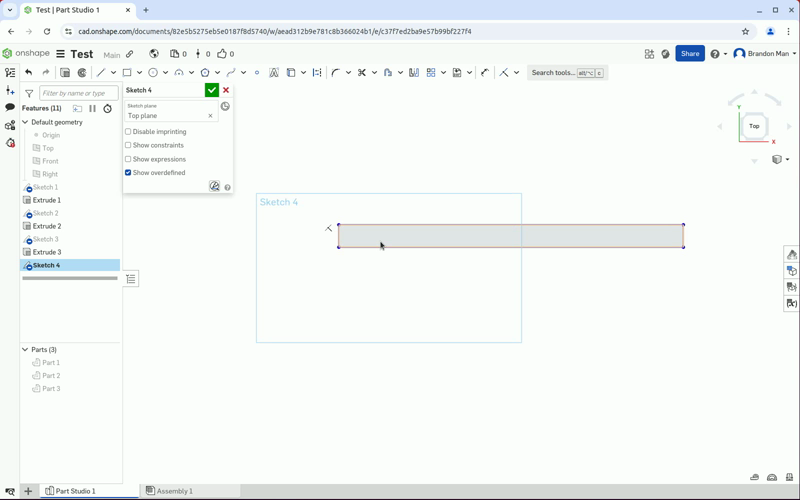
scroll(6)
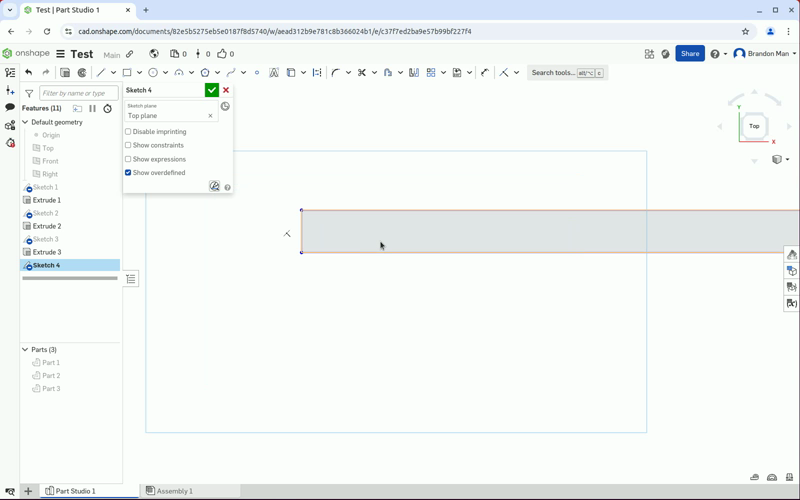
scroll(6)
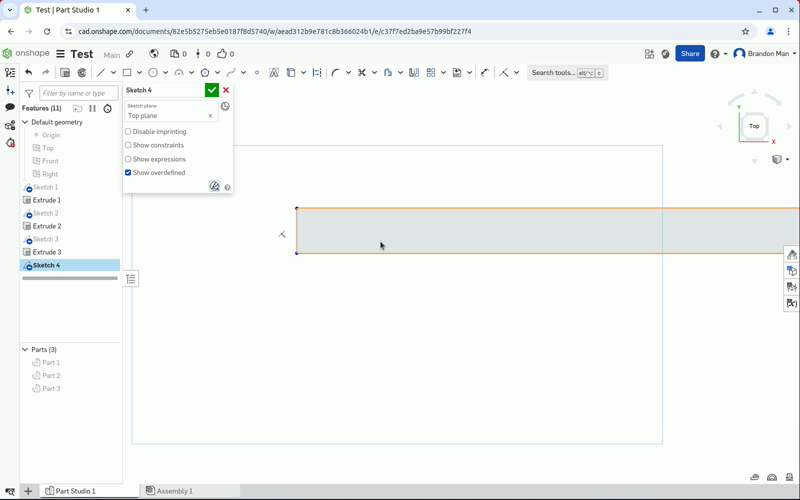
scroll(6)
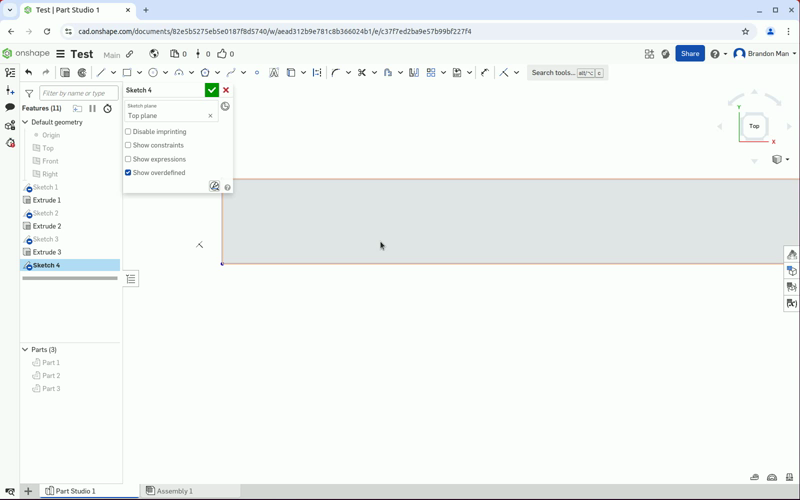
click(380, 241)
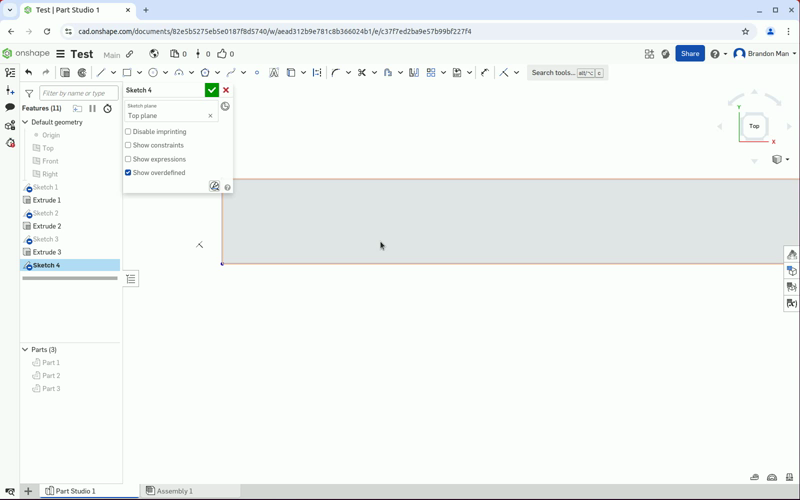
scroll(-6)
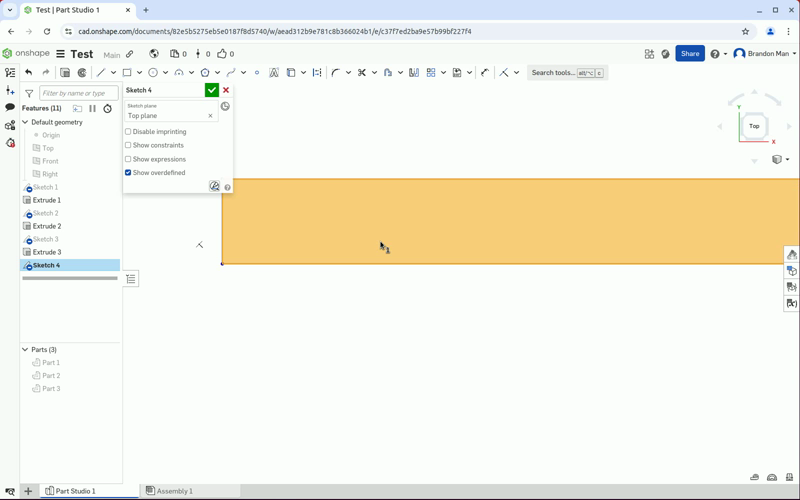
scroll(-6)
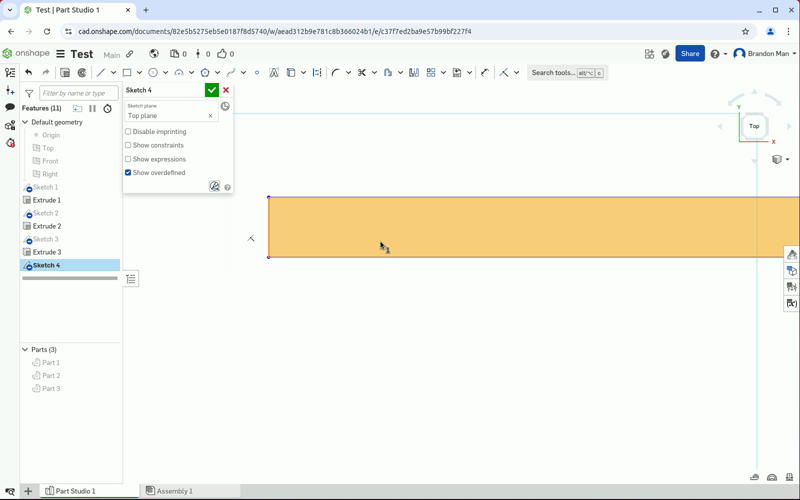
scroll(-6)
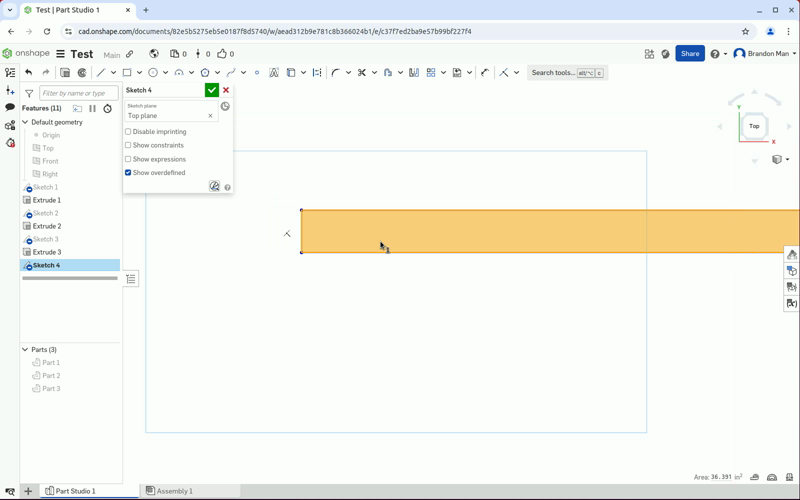
scroll(-6)
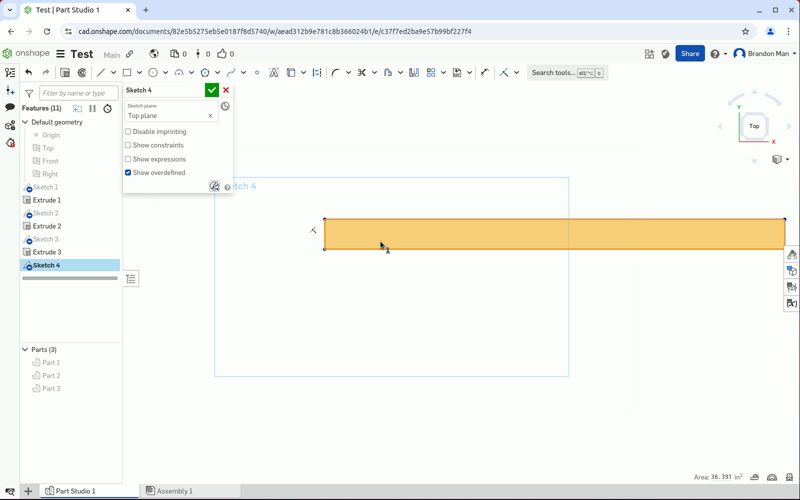
scroll(-6)
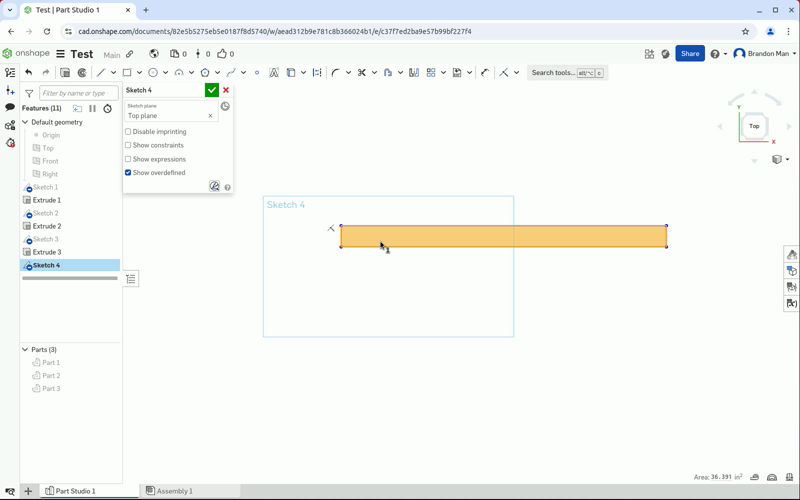
scroll(-6)
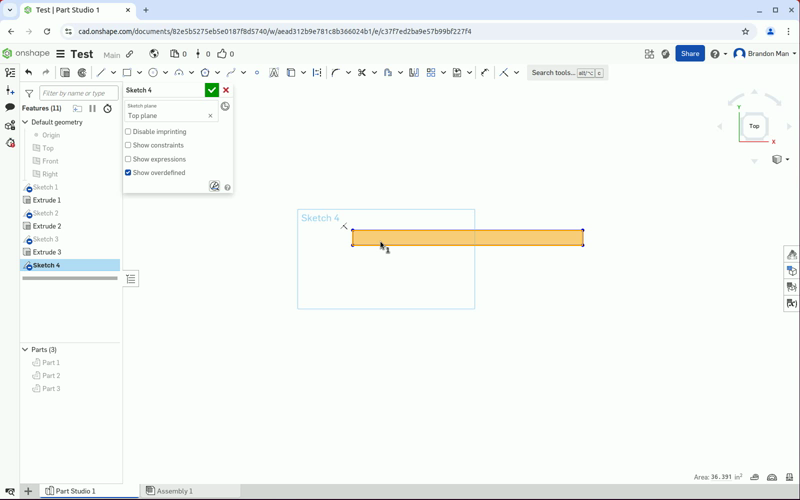
scroll(-6)
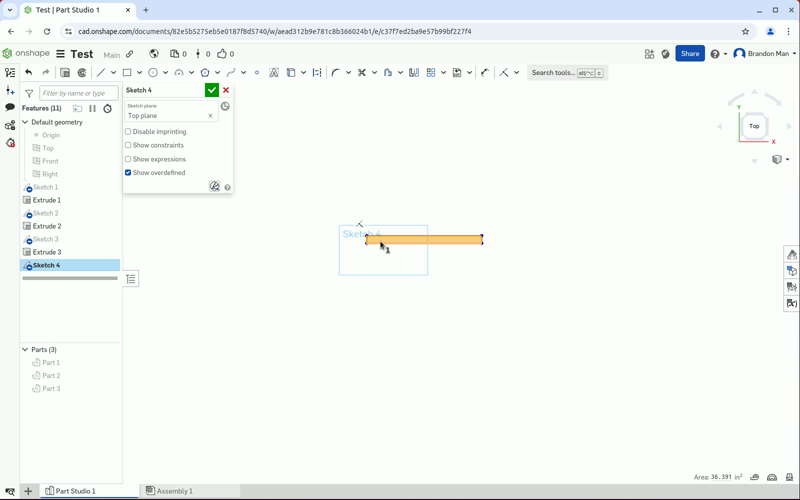
mouse_move(73, 352)
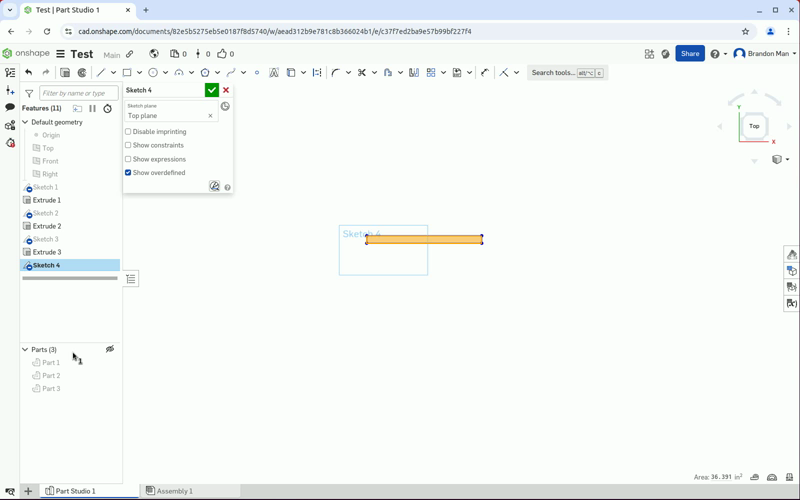
key(shift+y)
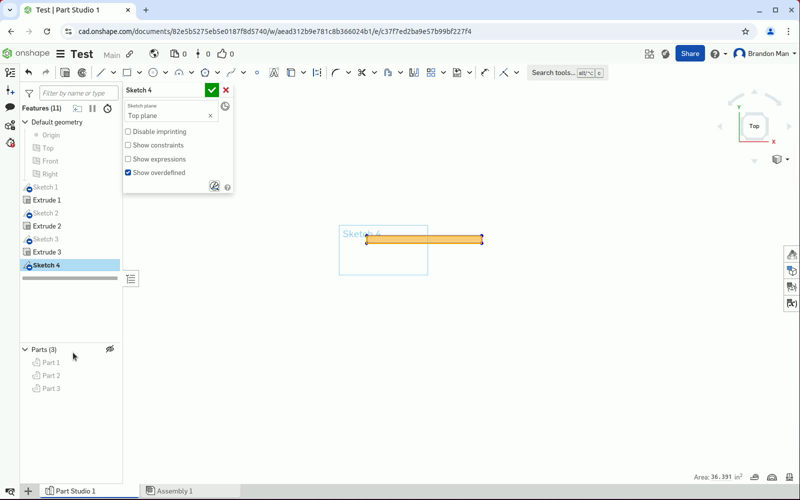
key(shift+e)
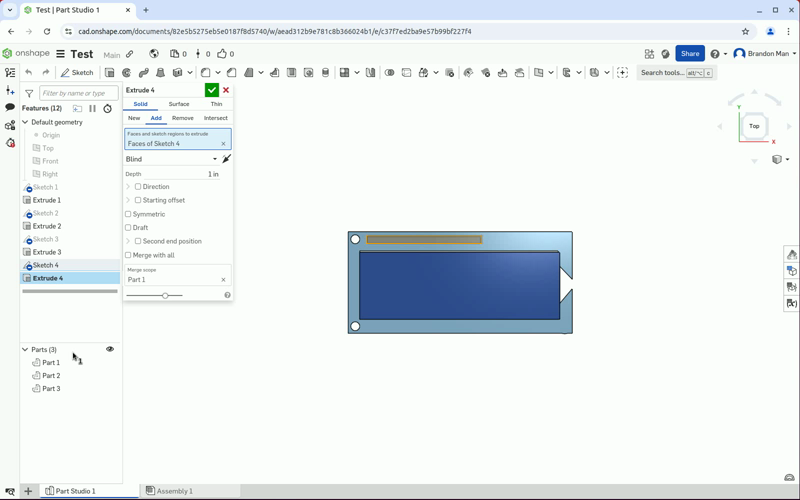
mouse_move(143, 106)
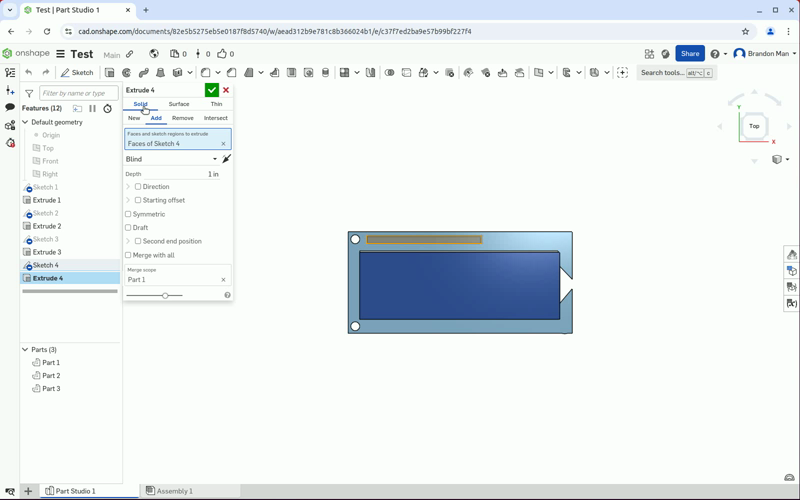
click(143, 106)
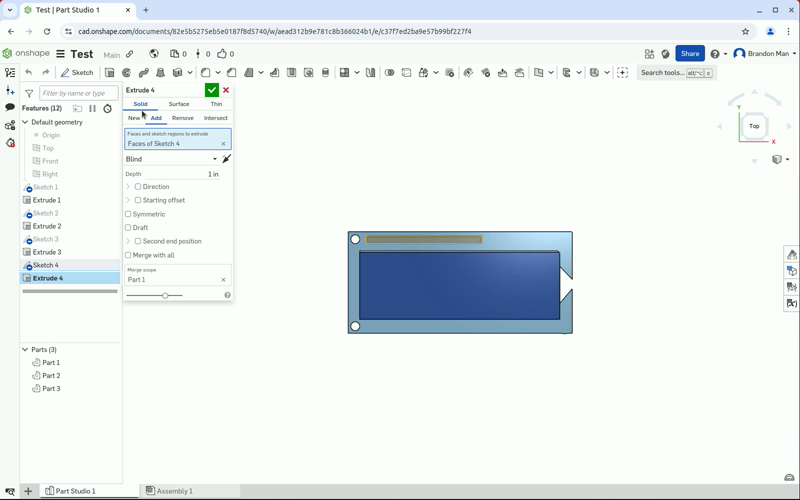
mouse_move(137, 120)
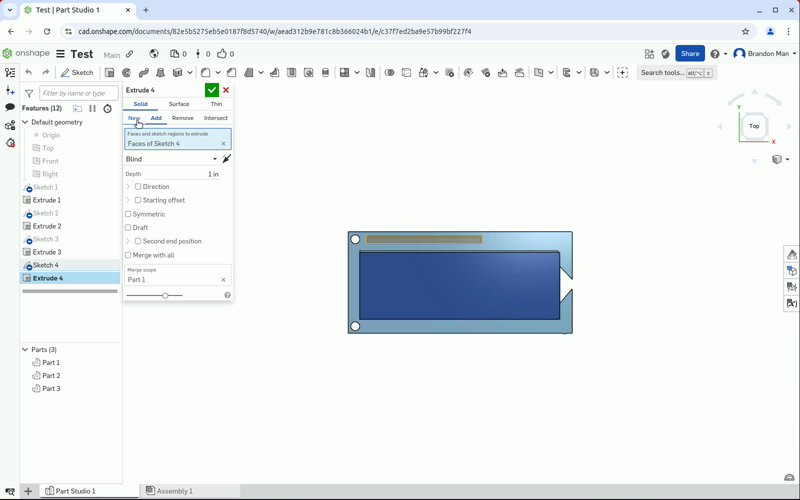
click(137, 120)
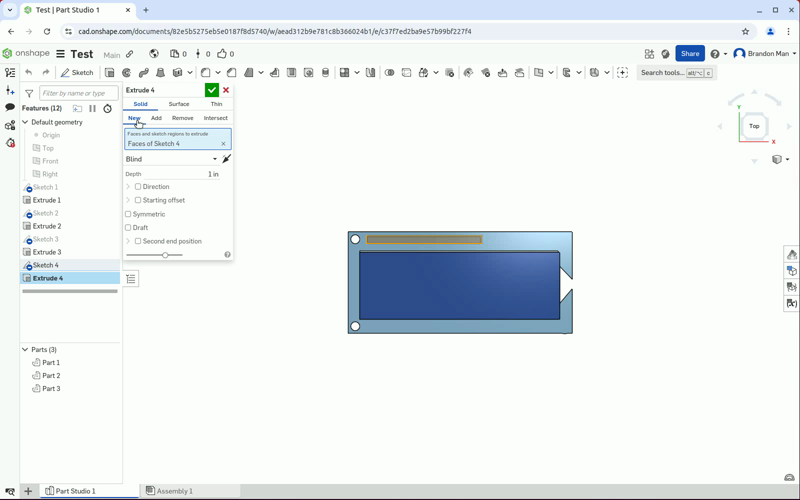
key(tab, 4)
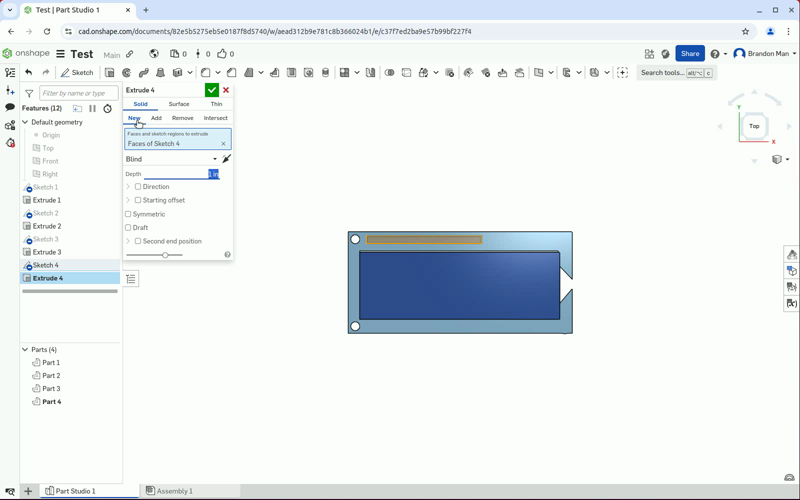
text(-4.814)
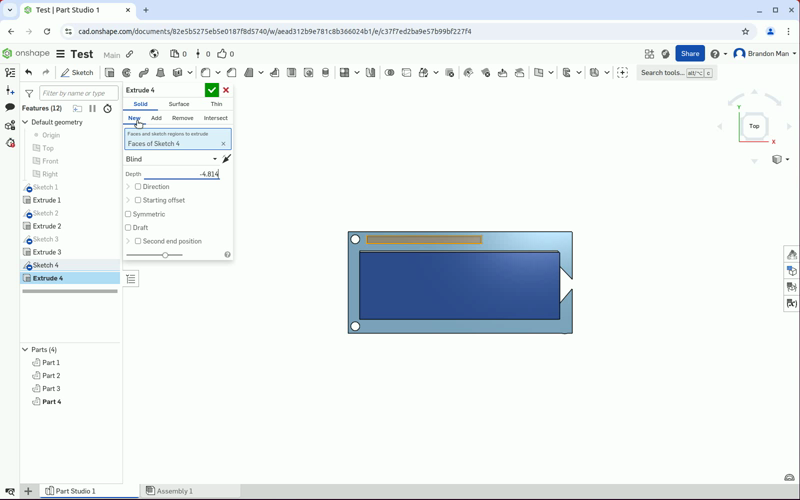
key(tab, 3)
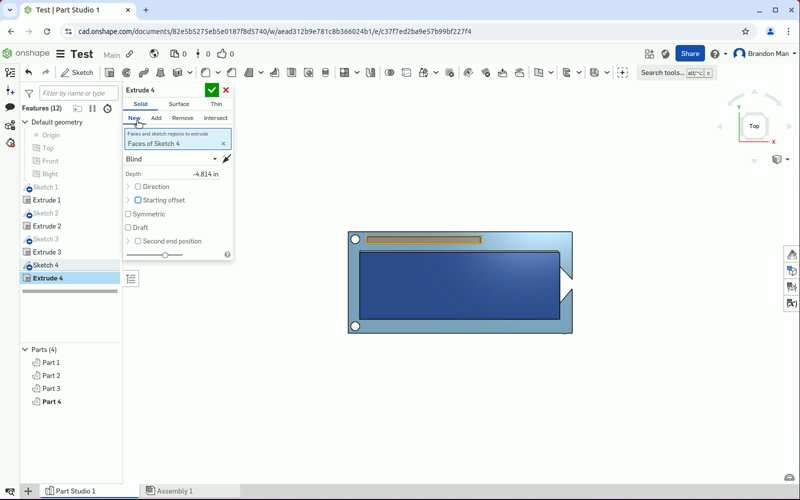
key(tab, 2)
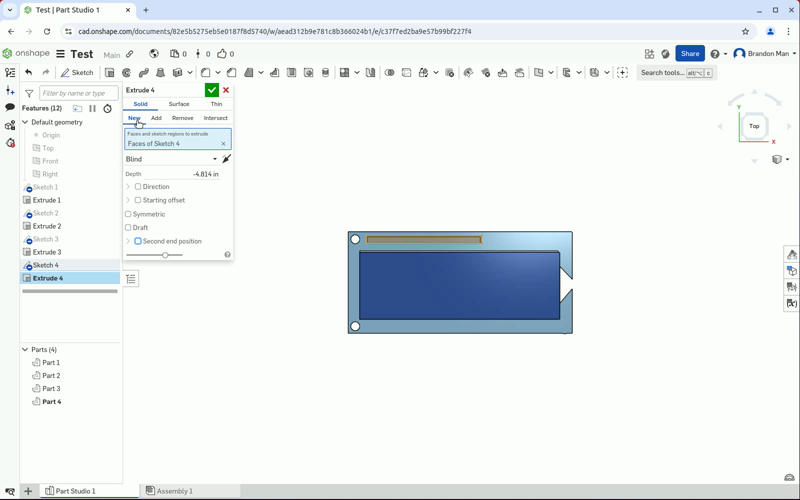
key(space)
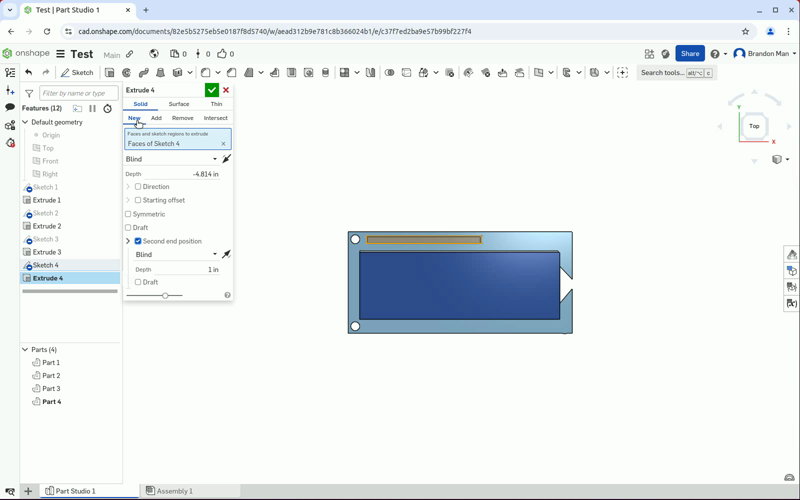
key(tab, 3)
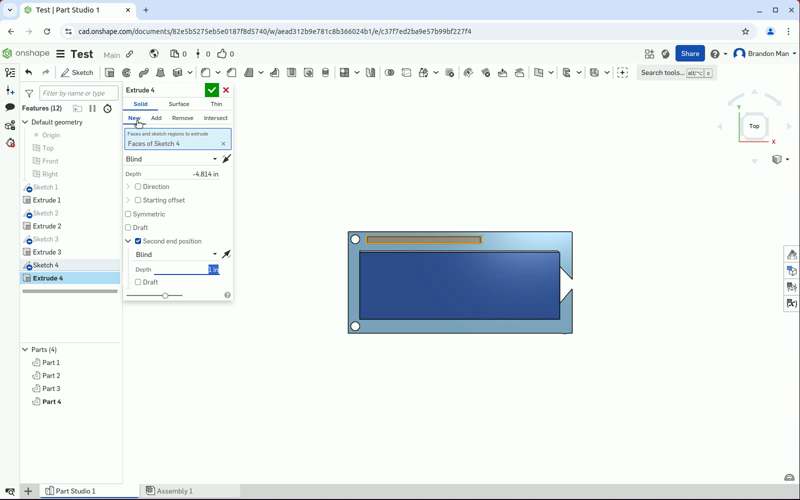
text(1.685)
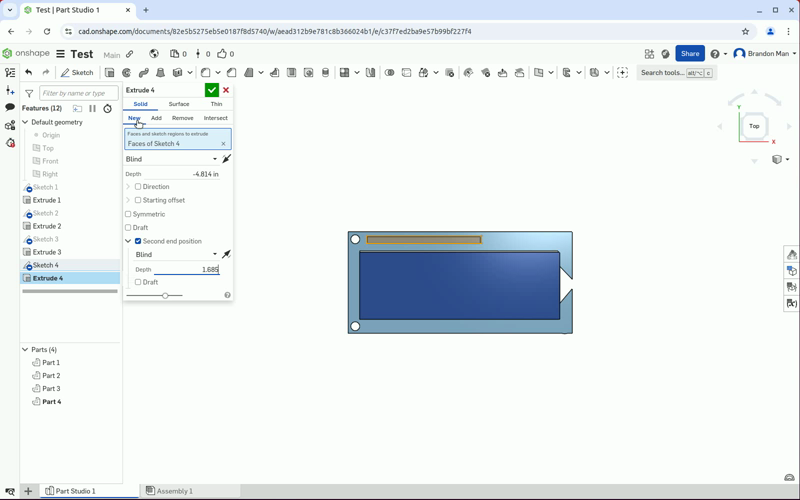
key(enter)
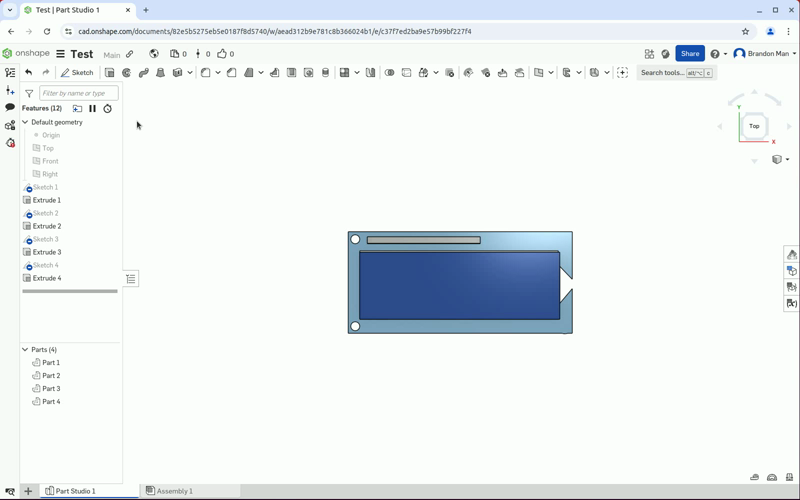
key(shift+h)
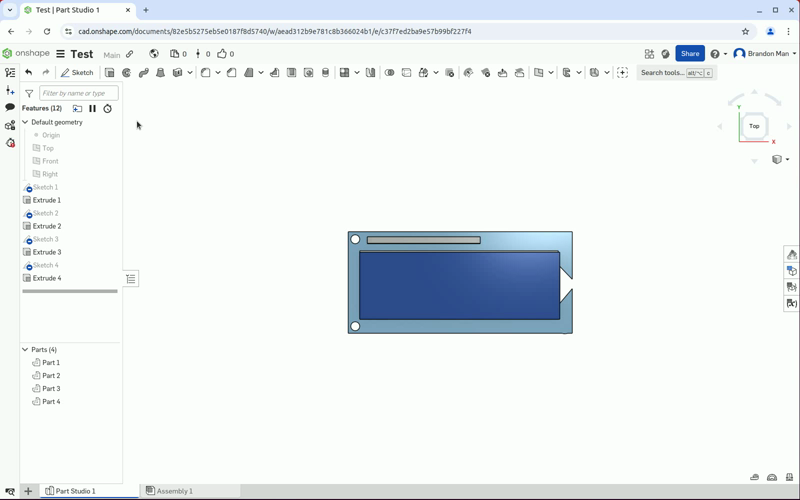
key(shift+h)
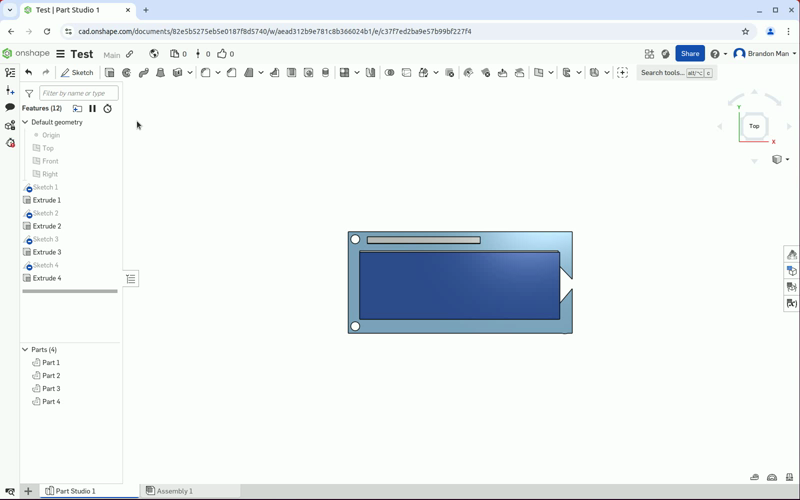
mouse_move(73, 189)
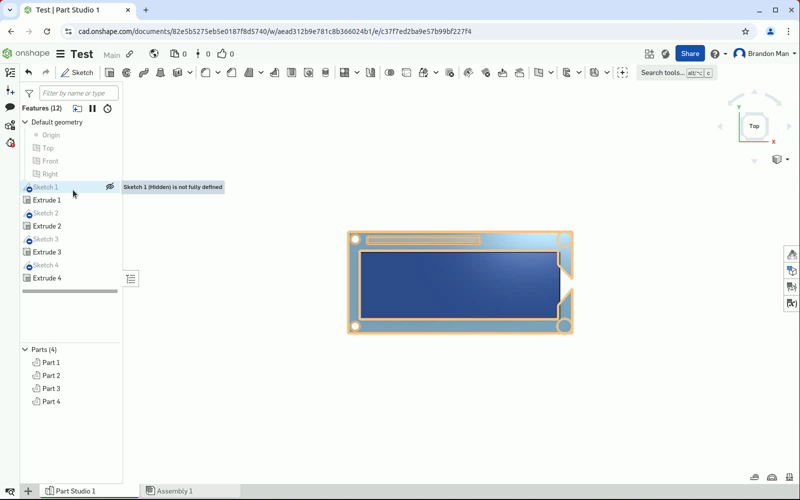
click(73, 189)
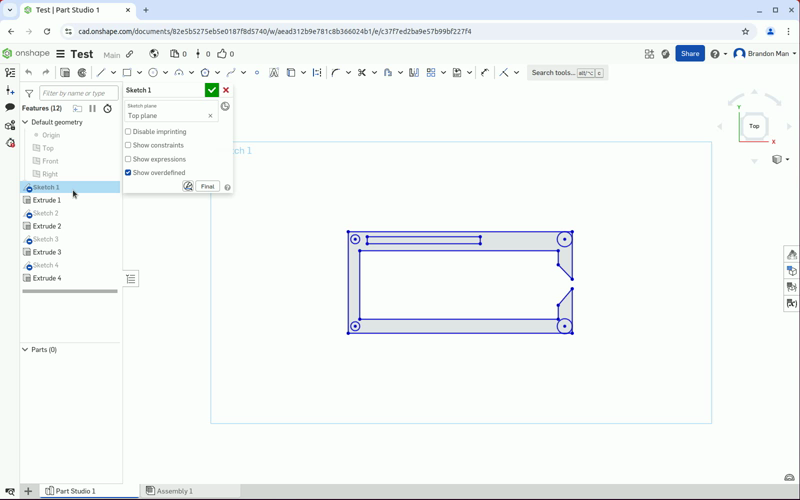
mouse_move(229, 92)
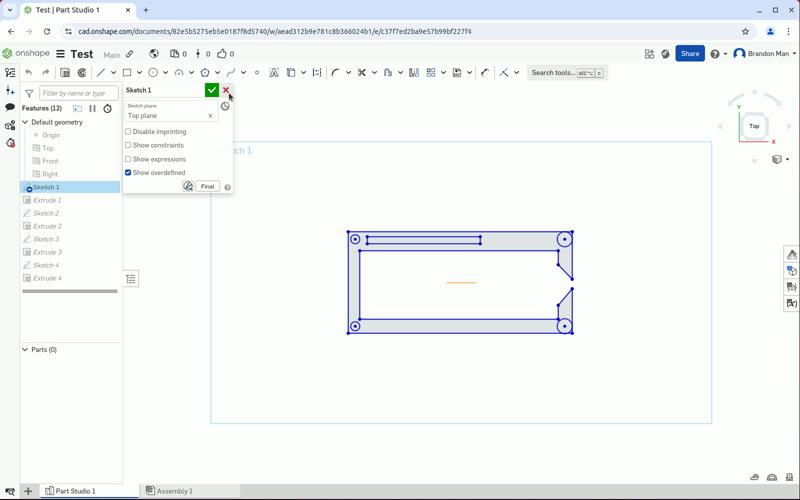
click(229, 92)
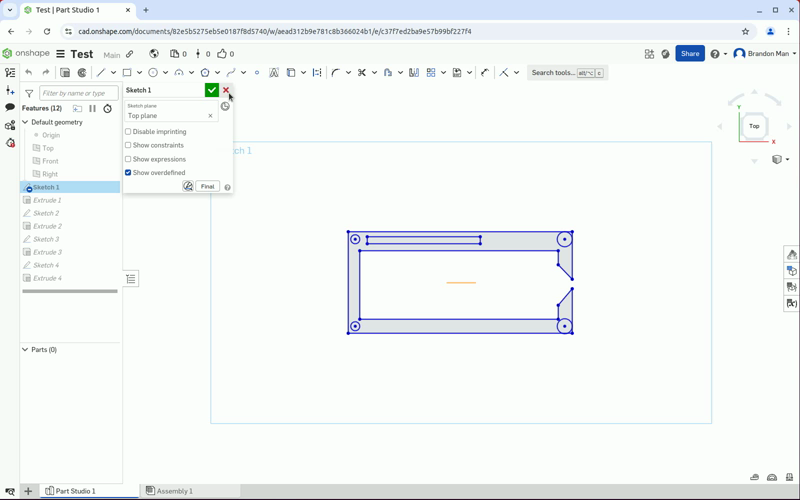
key(shift+s)
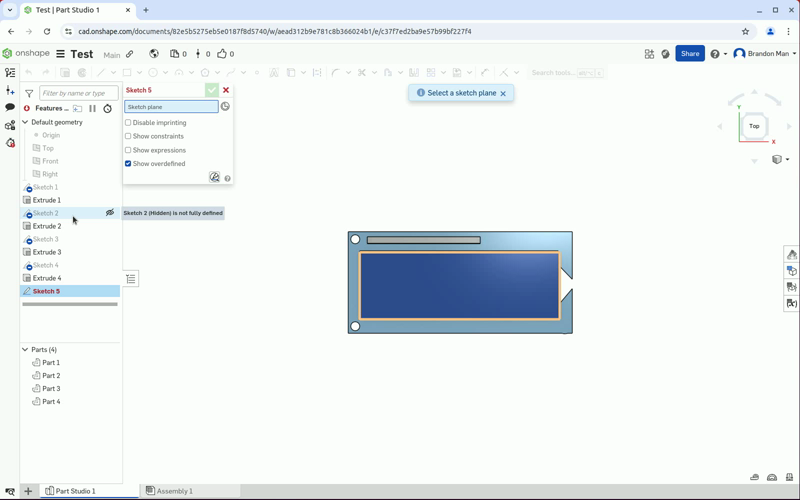
scroll(3)
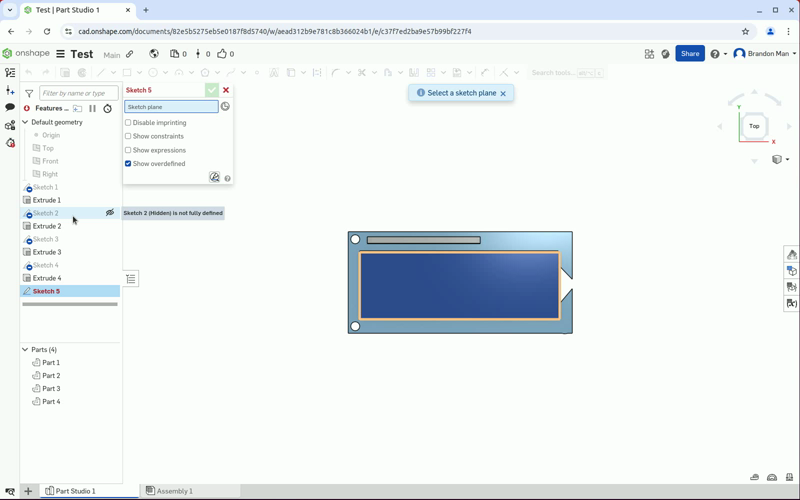
mouse_move(73, 150)
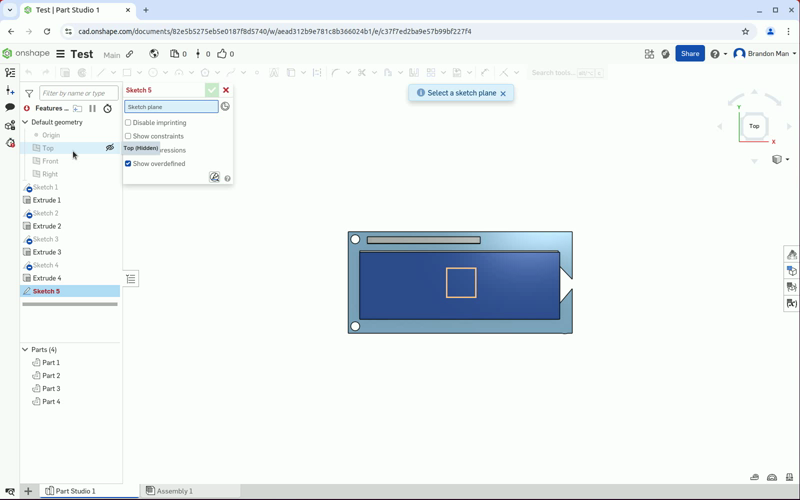
click(73, 150)
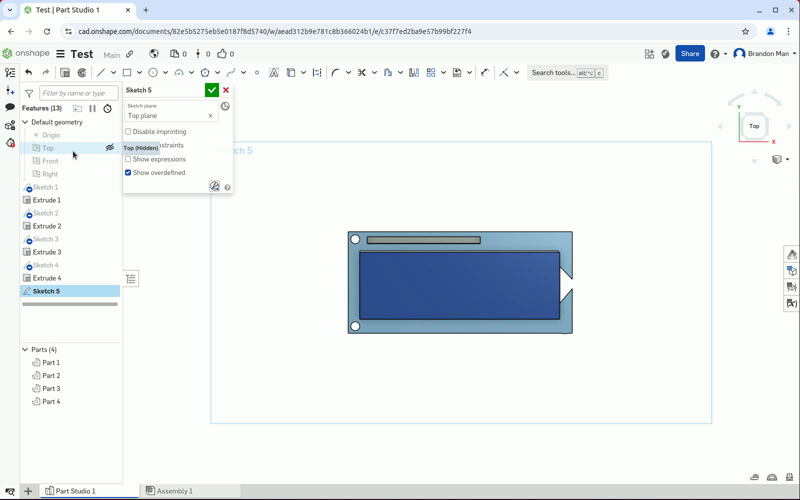
mouse_move(73, 352)
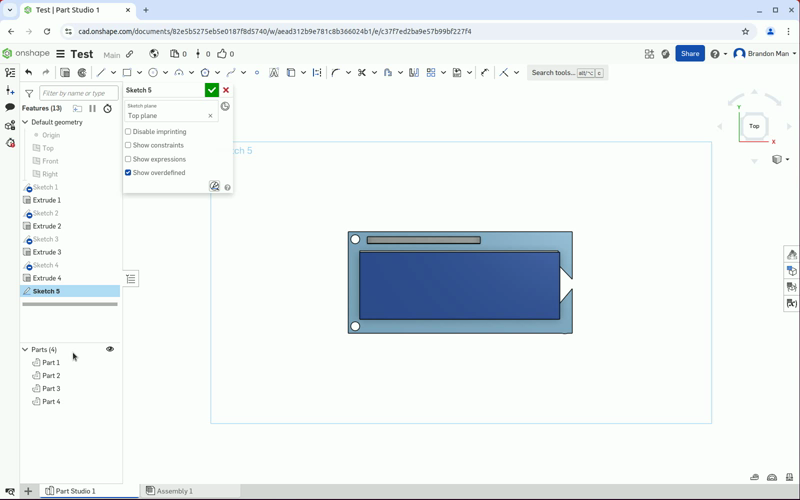
key(y)
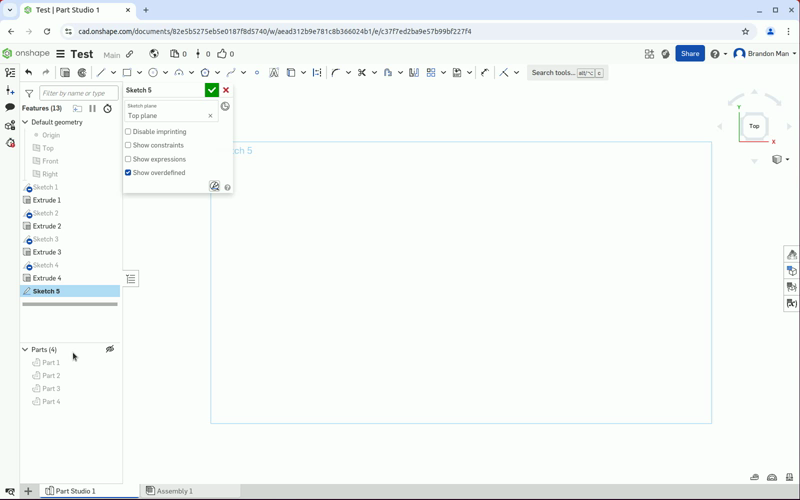
key(l)
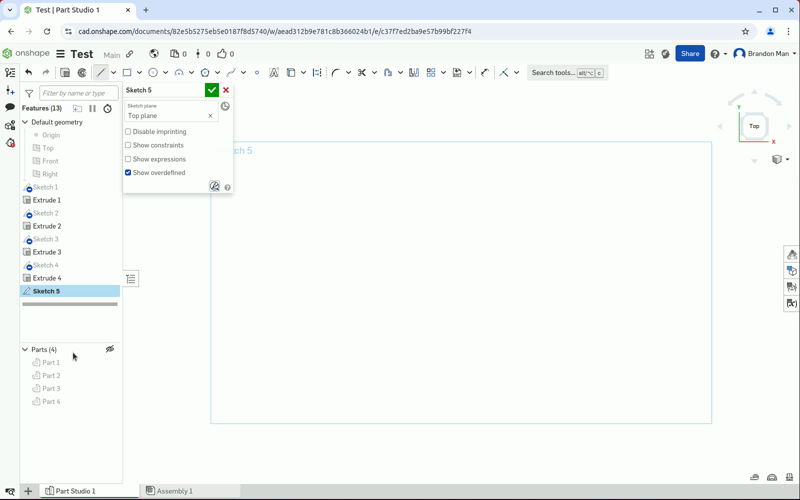
key_down(shift)
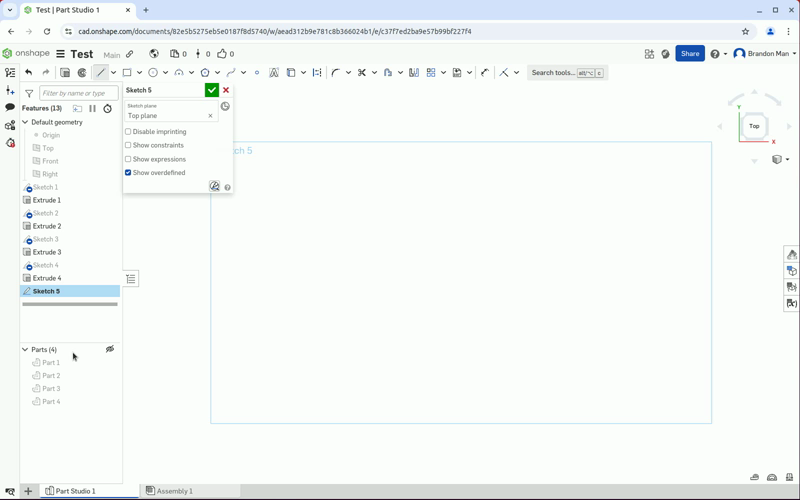
mouse_move(560, 305)
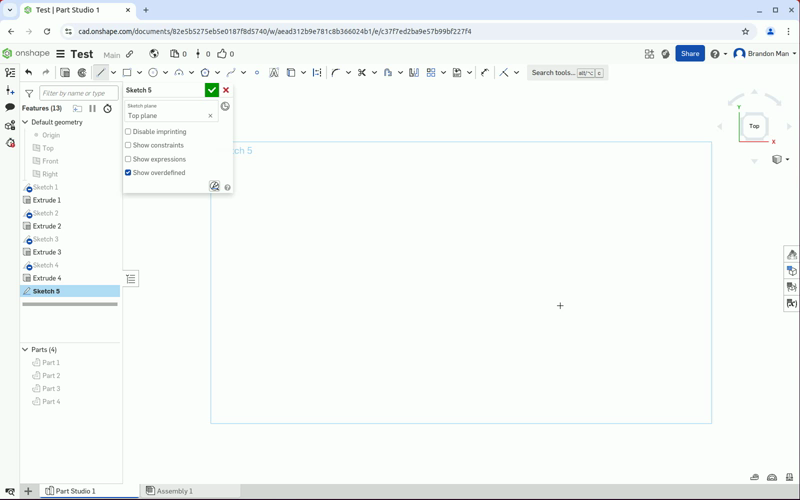
click(560, 305)
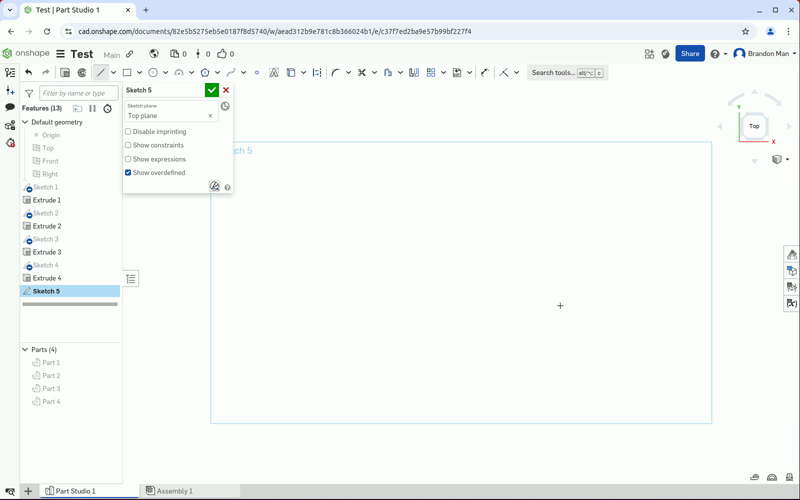
key_up(shift)
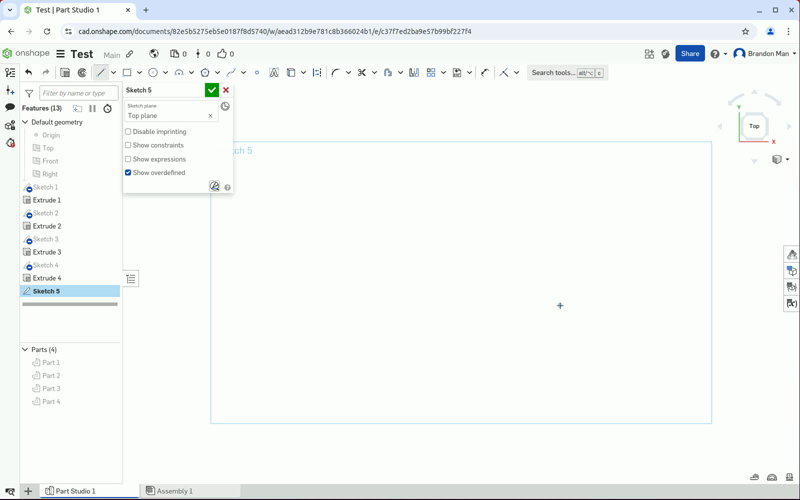
key_down(shift)
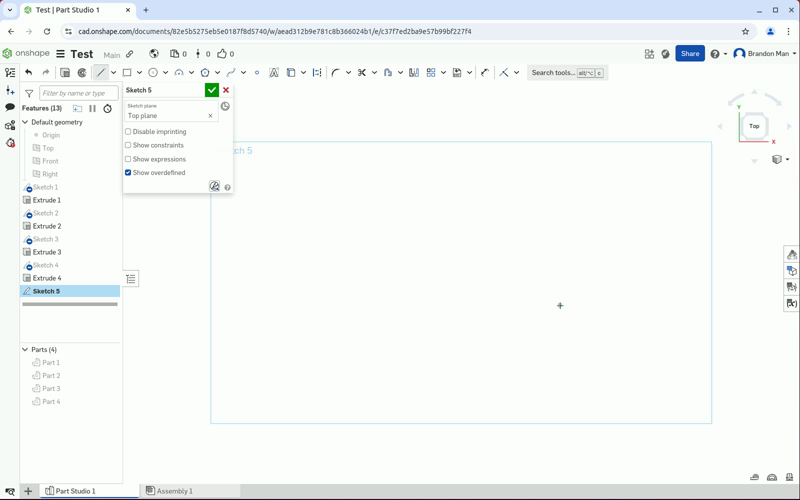
mouse_move(589, 305)
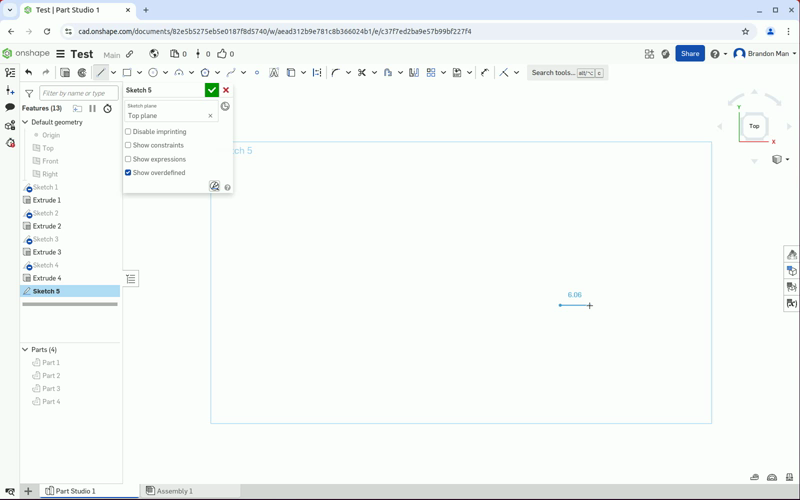
mouse_move(573, 289)
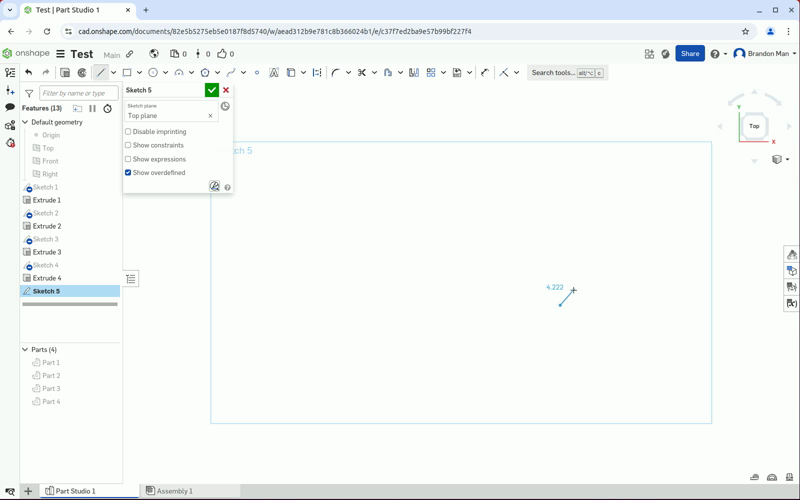
click(573, 289)
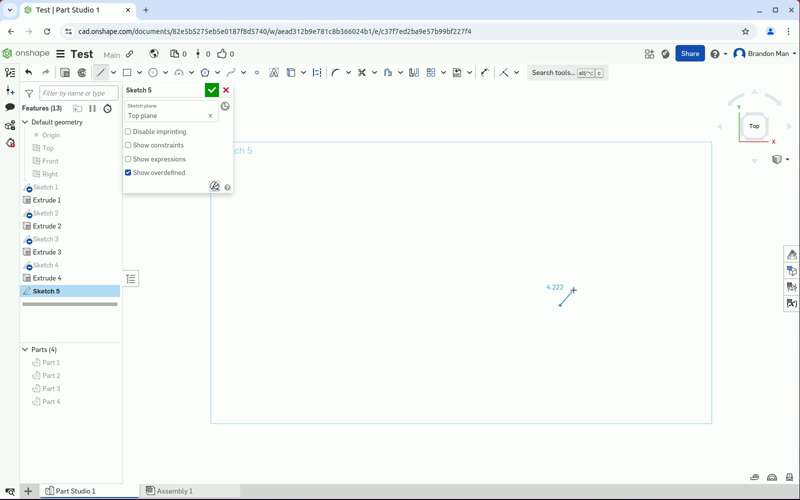
key_up(shift)
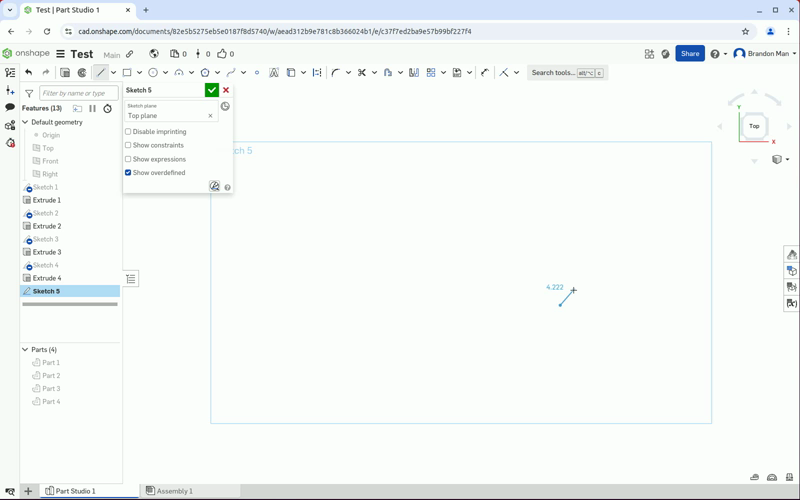
key_down(shift)
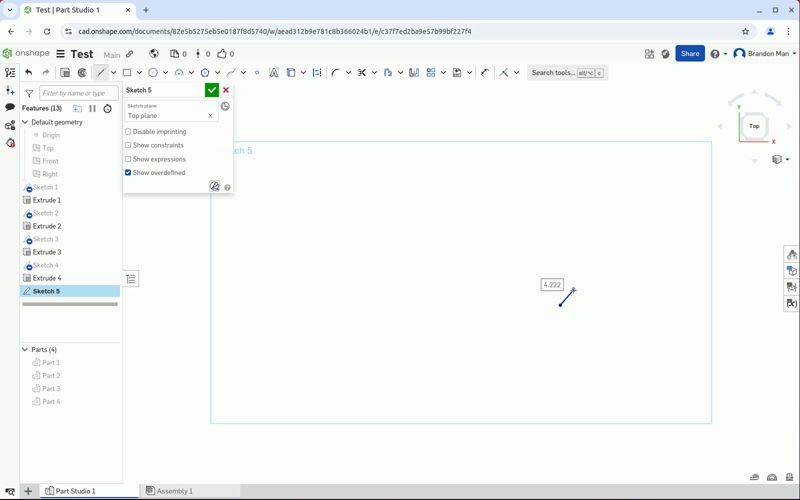
mouse_move(589, 289)
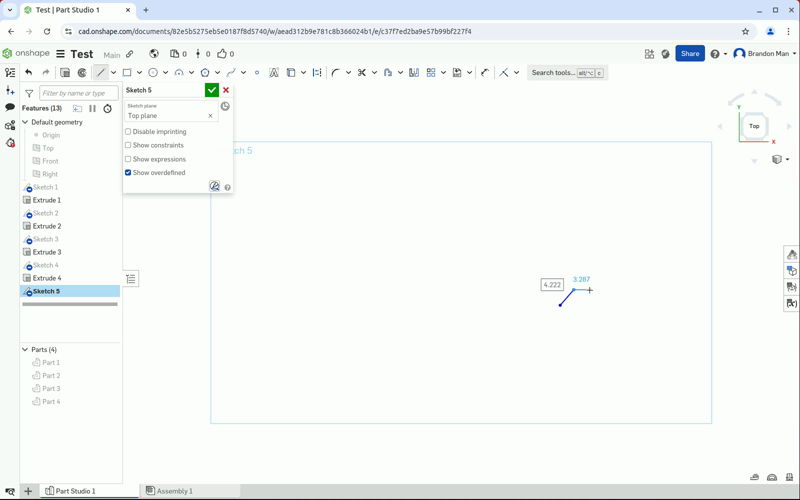
mouse_move(573, 279)
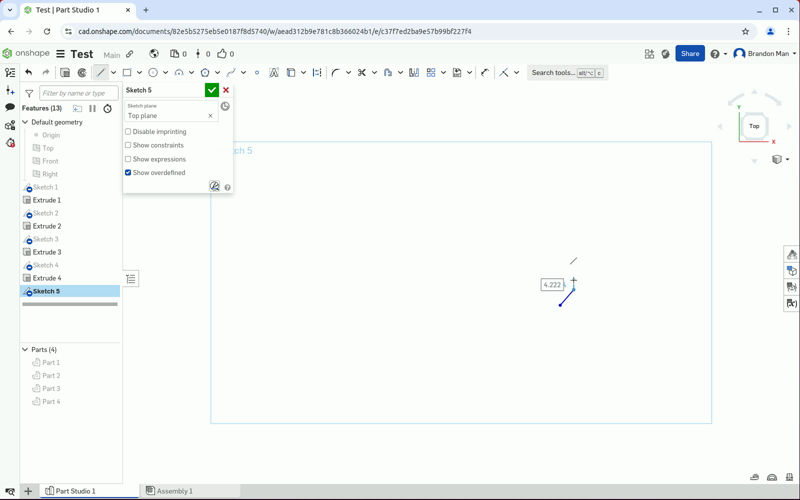
click(573, 279)
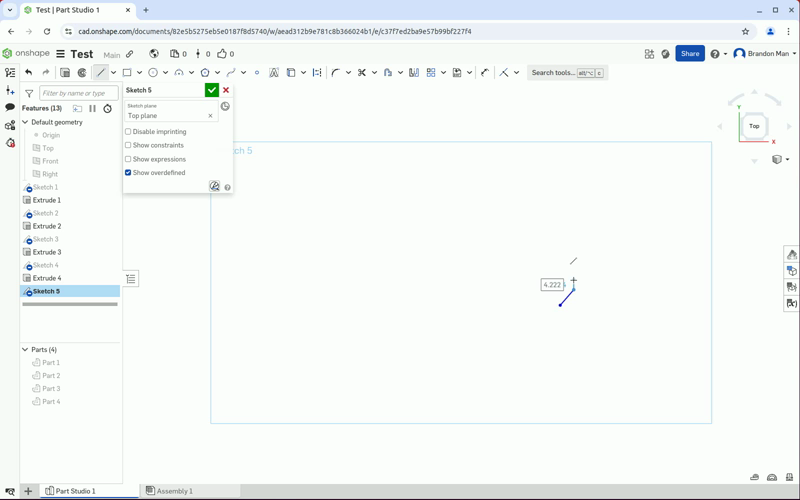
key_up(shift)
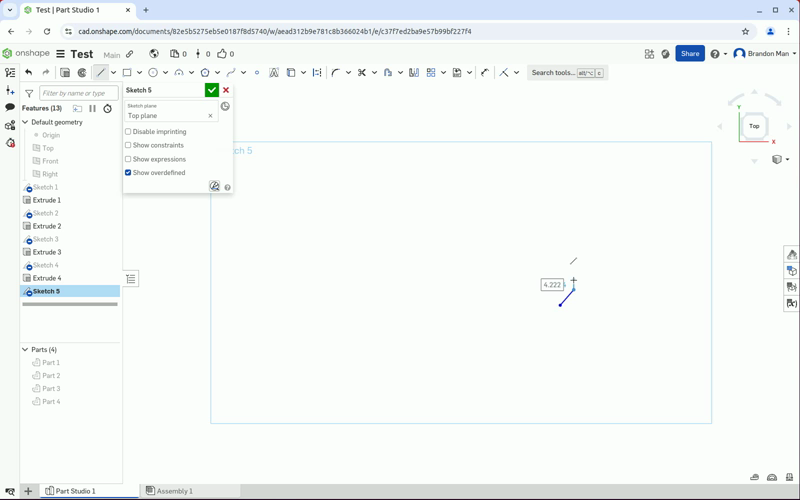
key_down(shift)
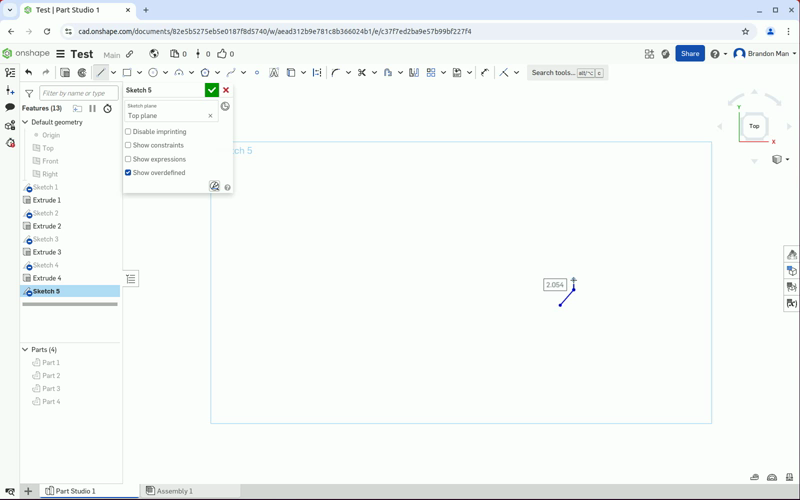
mouse_move(589, 279)
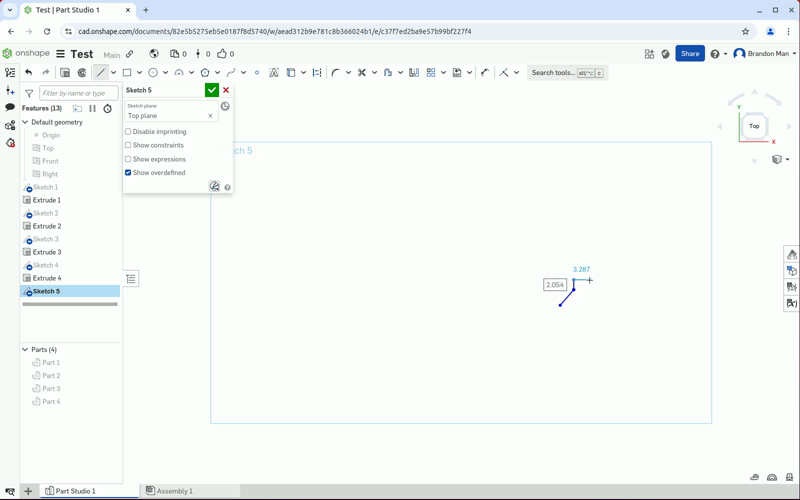
mouse_move(560, 264)
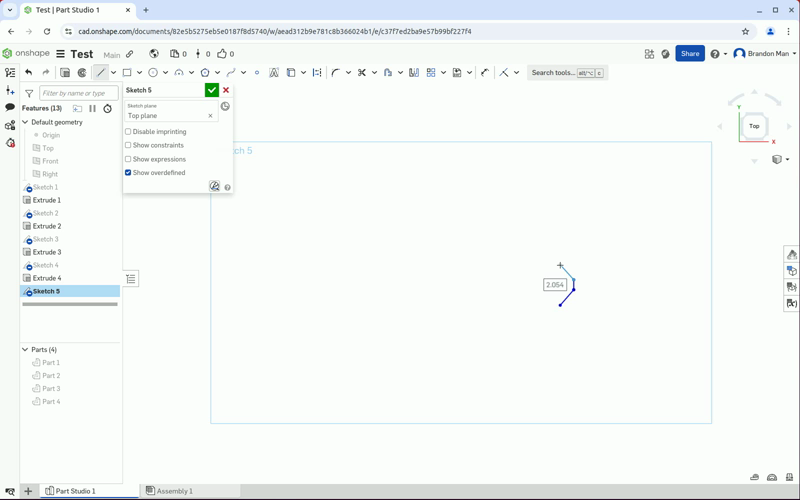
click(560, 264)
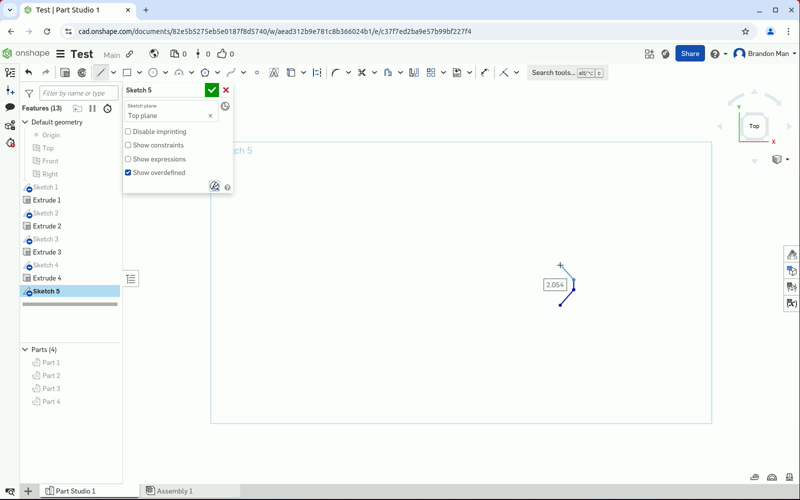
key_up(shift)
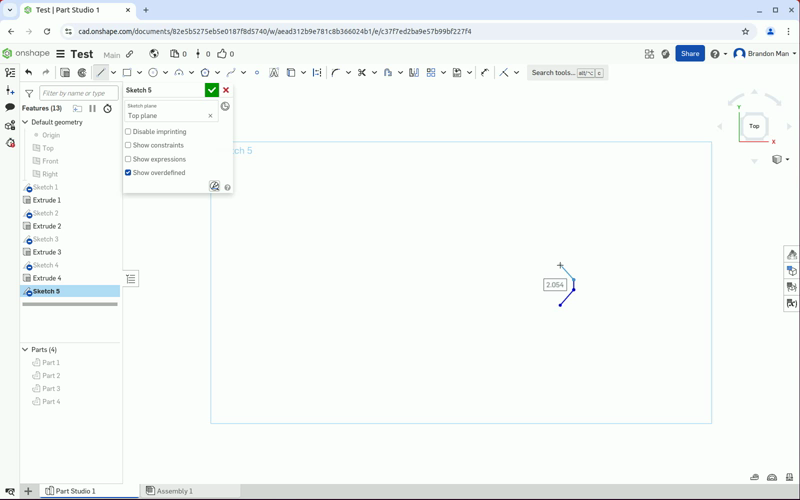
mouse_move(589, 264)
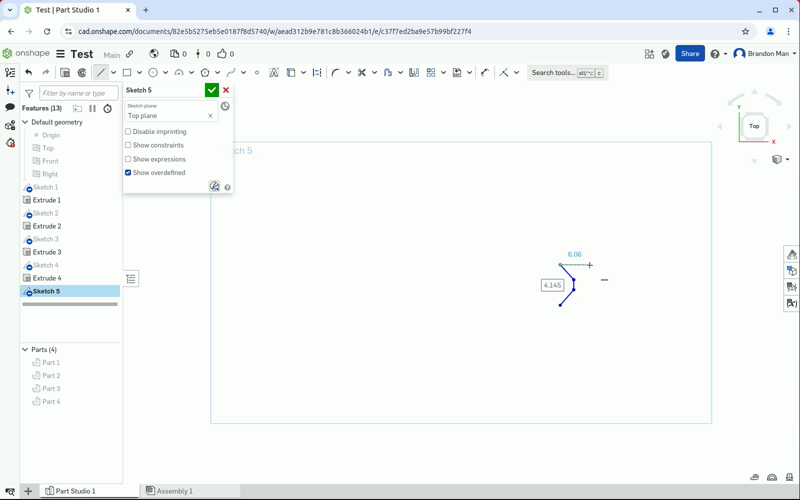
key_down(shift)
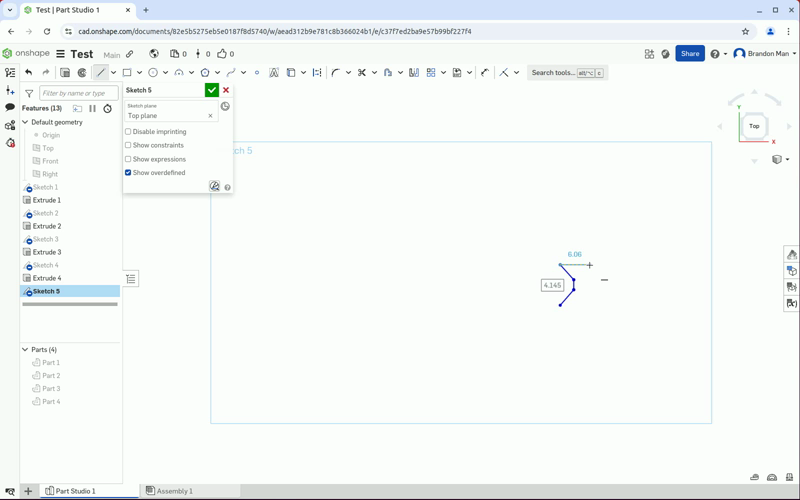
mouse_move(560, 305)
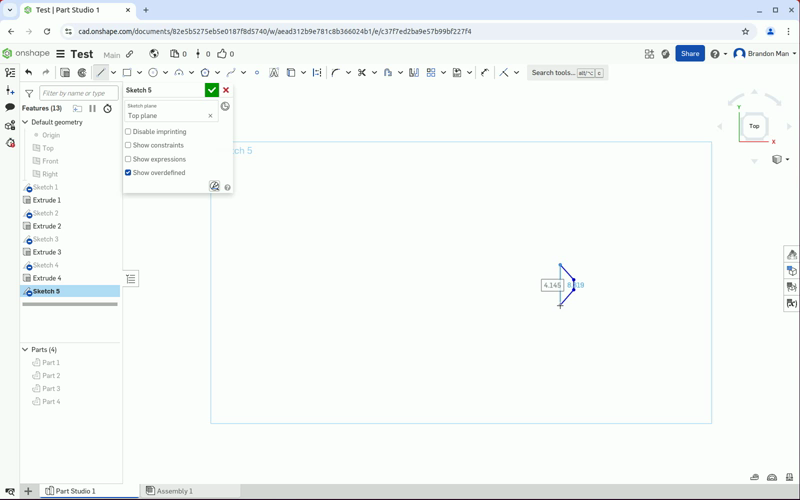
key_up(shift)
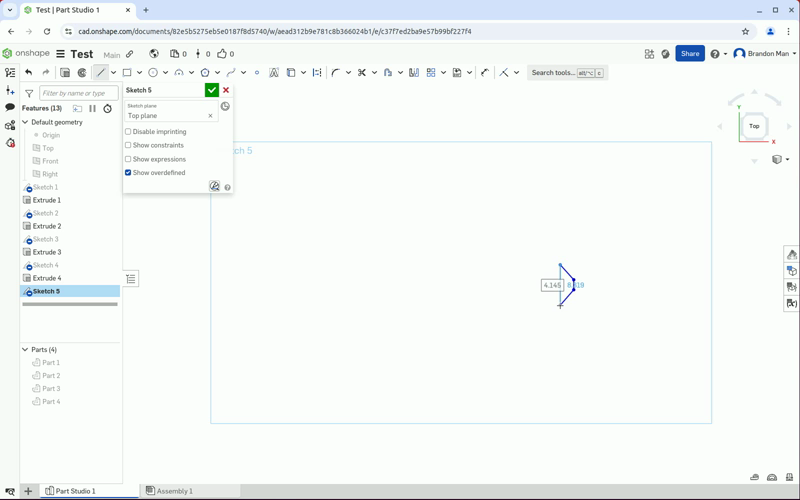
click(560, 305)
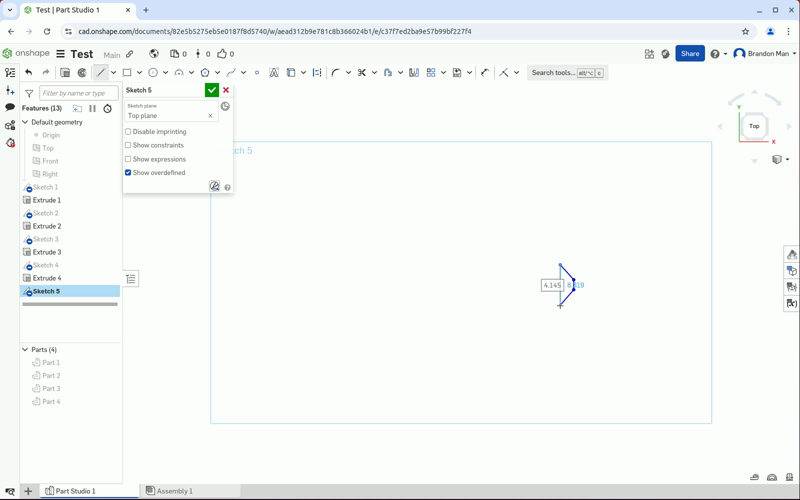
key(esc)
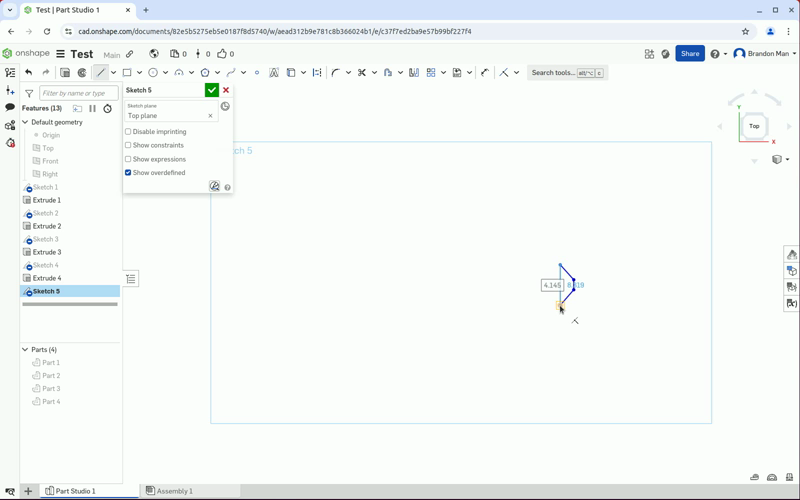
mouse_move(567, 273)
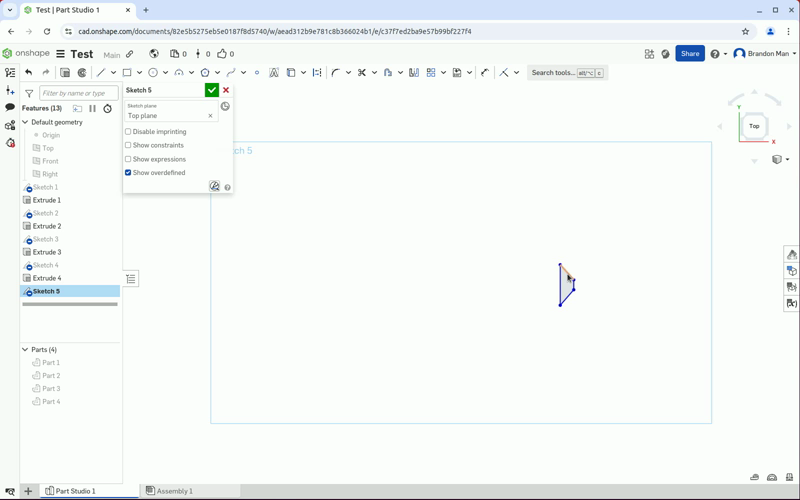
scroll(6)
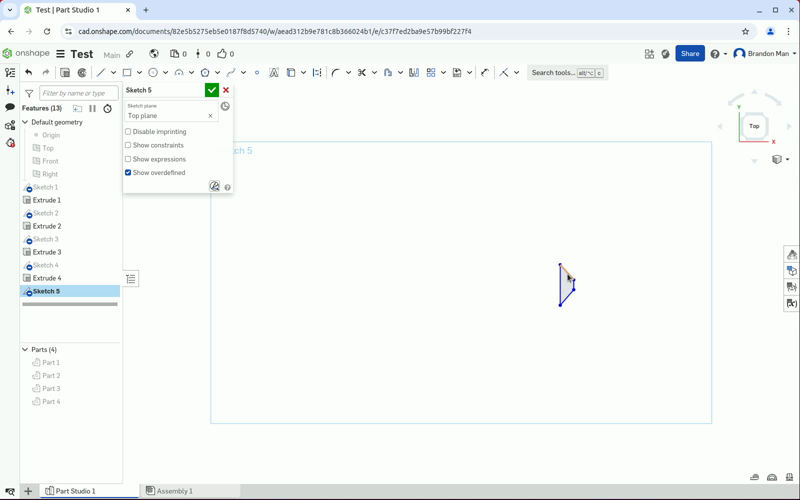
scroll(6)
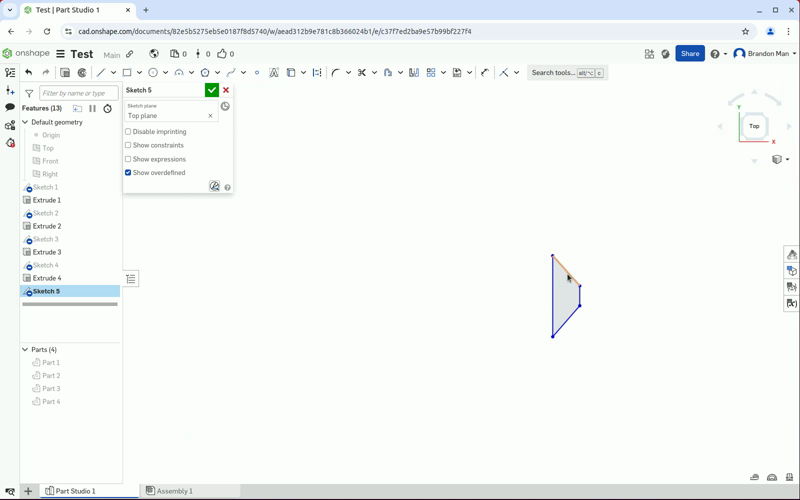
scroll(6)
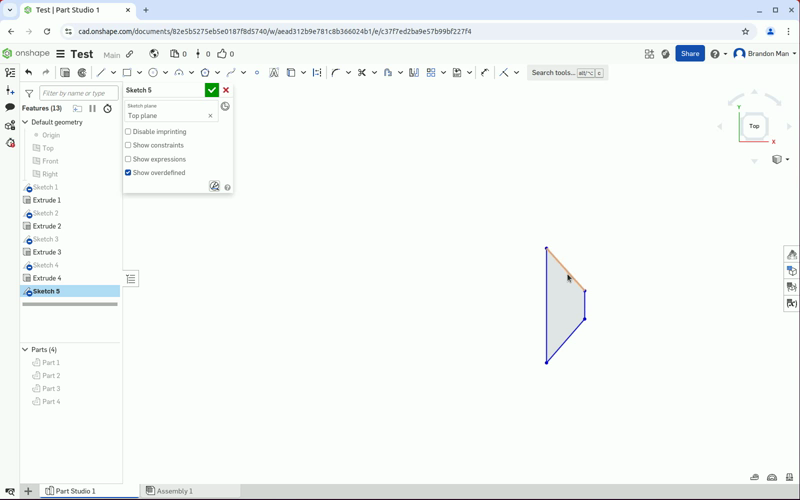
scroll(6)
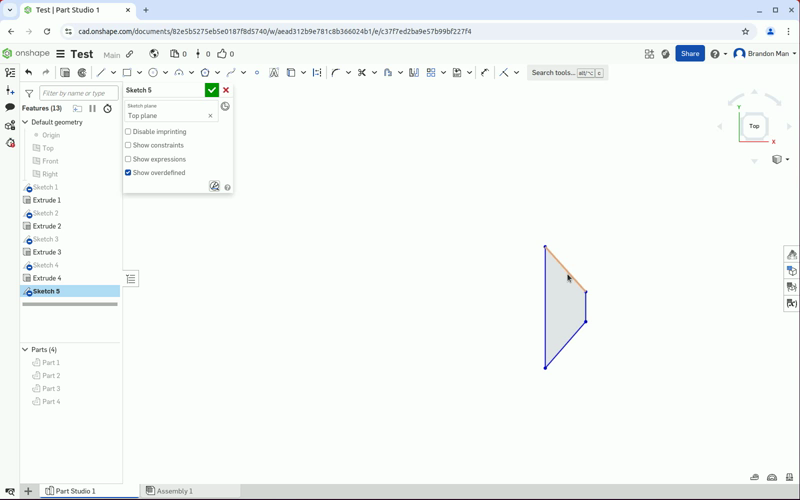
scroll(6)
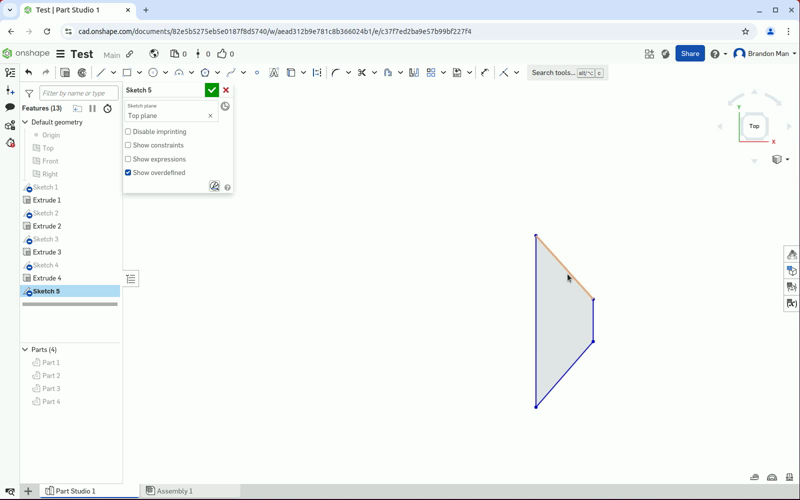
scroll(6)
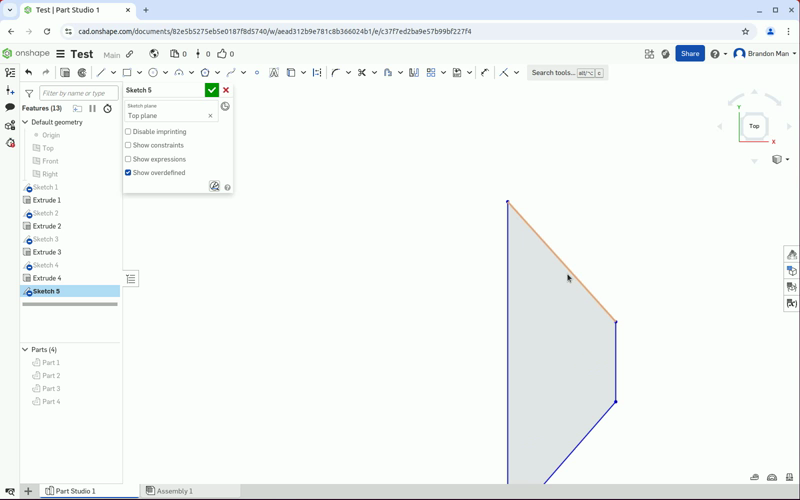
scroll(6)
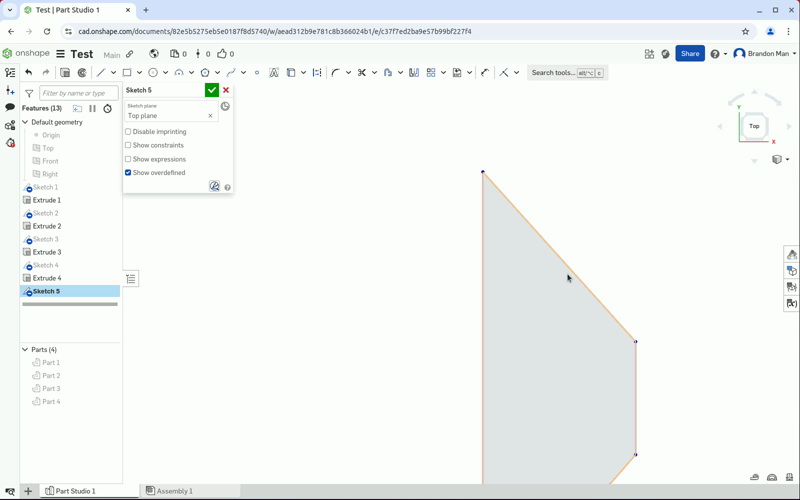
click(567, 273)
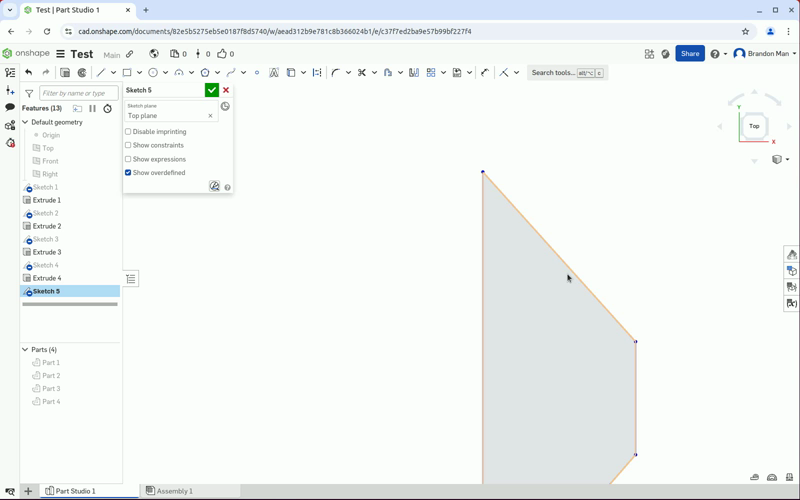
scroll(-6)
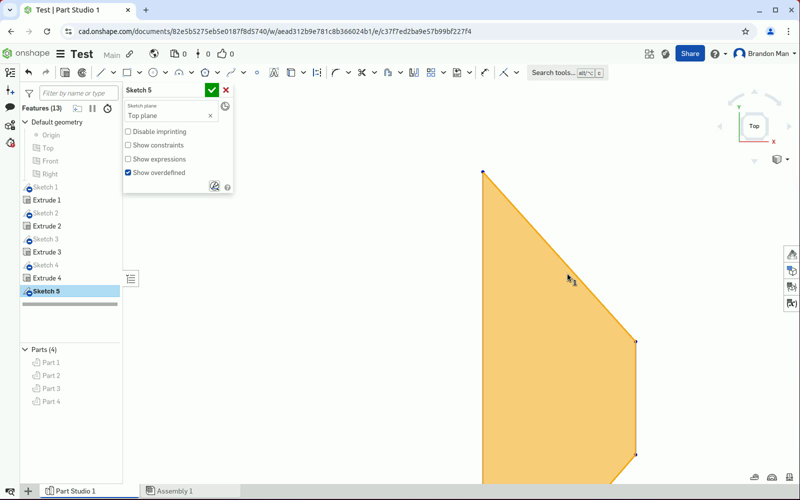
scroll(-6)
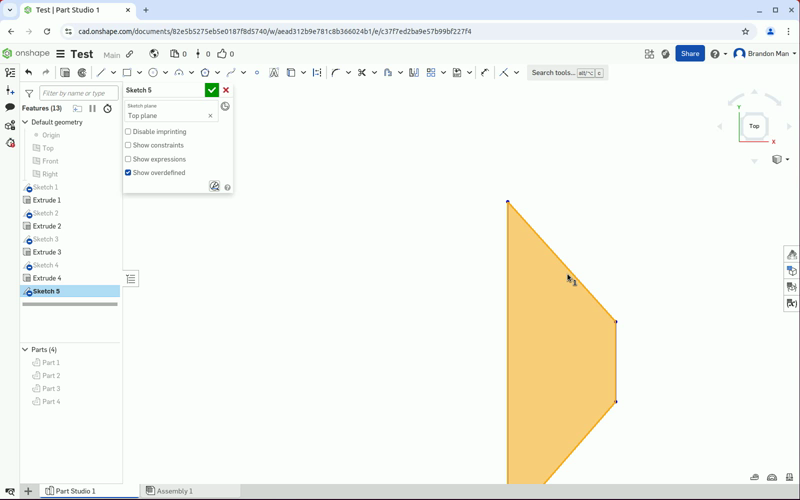
scroll(-6)
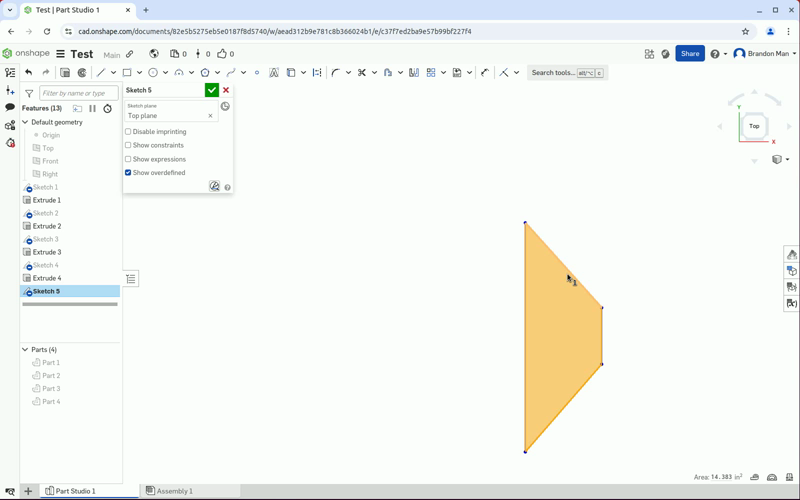
scroll(-6)
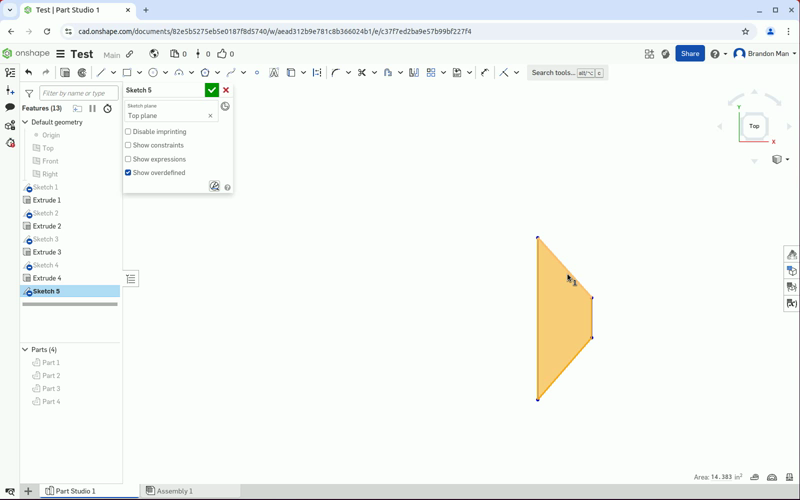
scroll(-6)
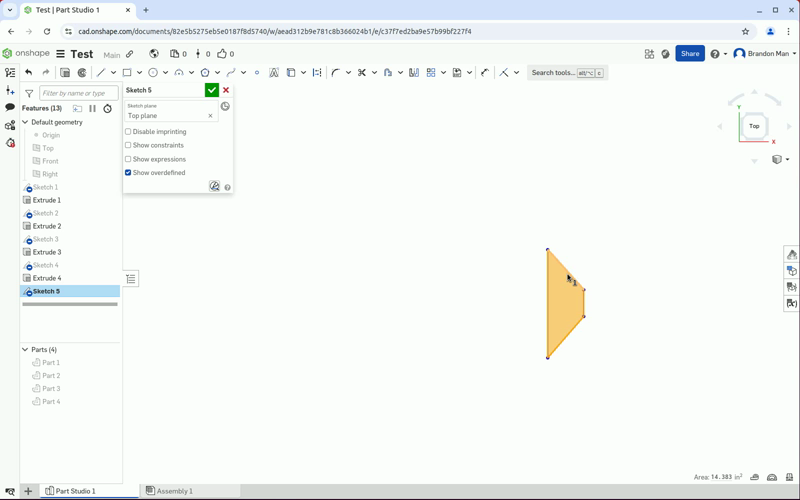
scroll(-6)
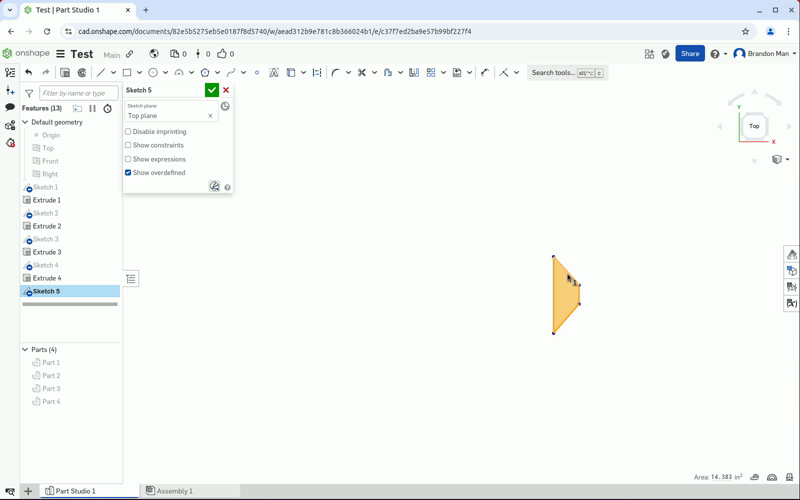
scroll(-6)
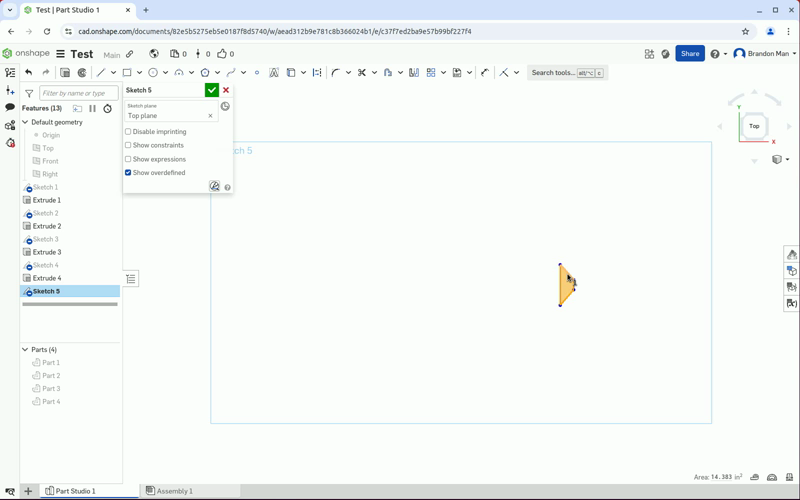
mouse_move(73, 352)
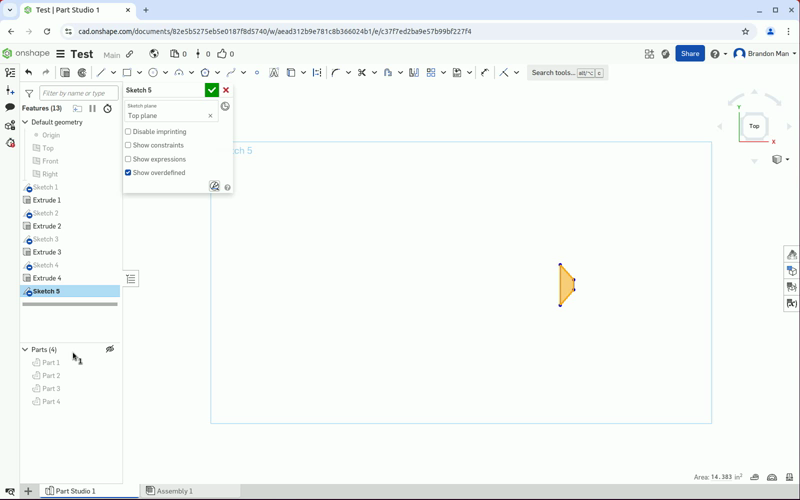
key(shift+y)
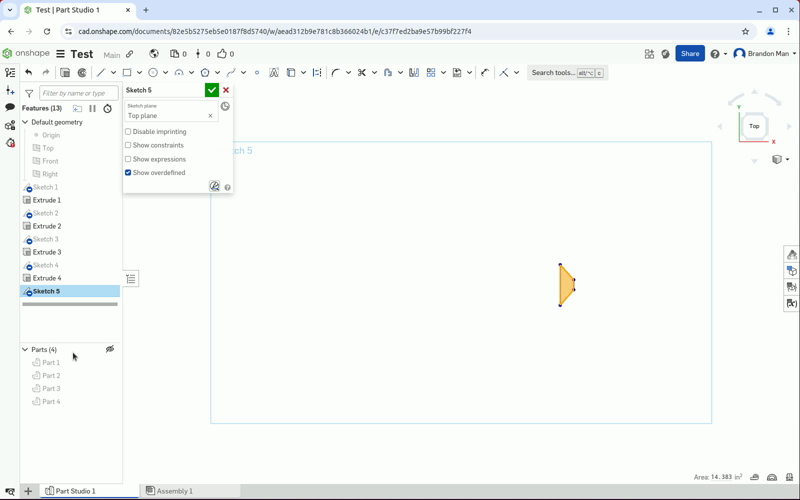
key(shift+e)
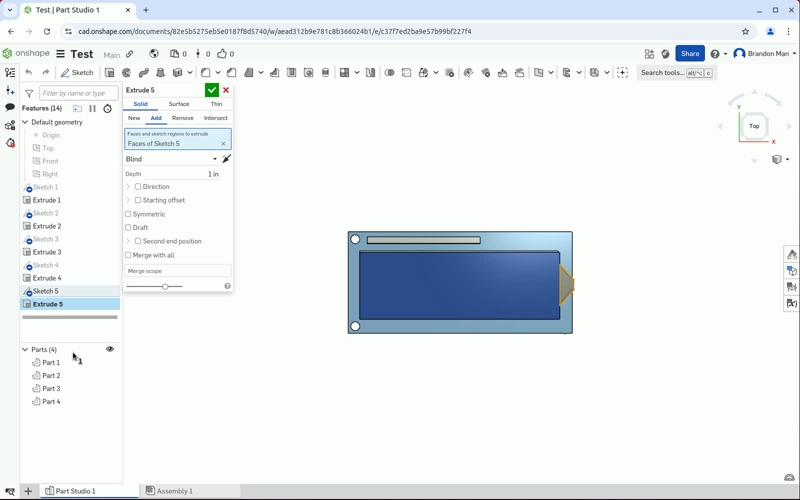
mouse_move(143, 106)
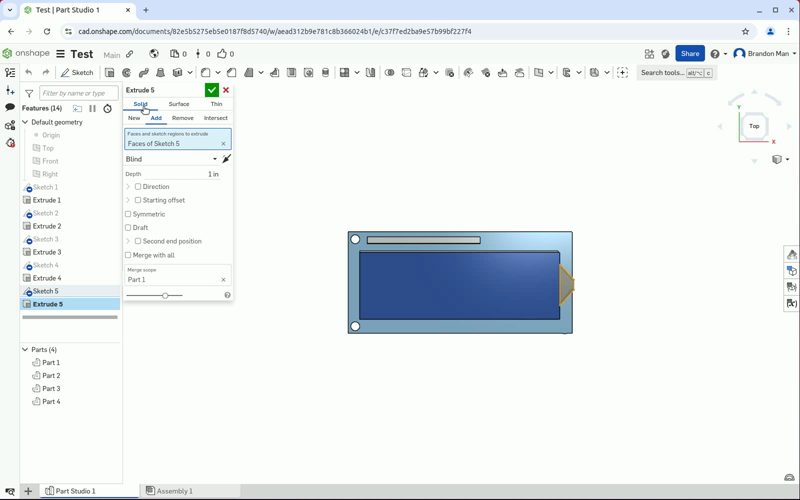
click(143, 106)
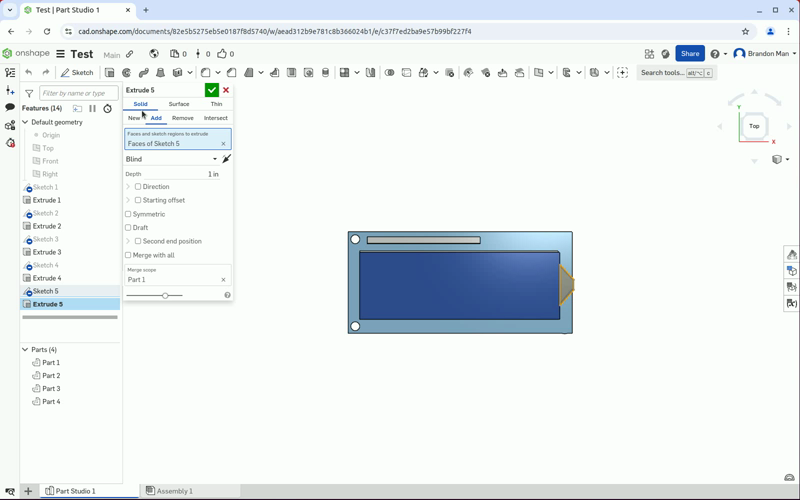
mouse_move(137, 120)
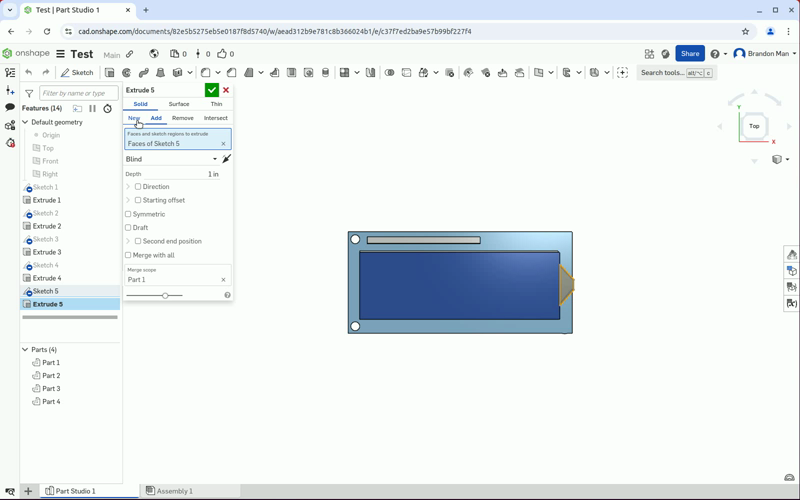
click(137, 120)
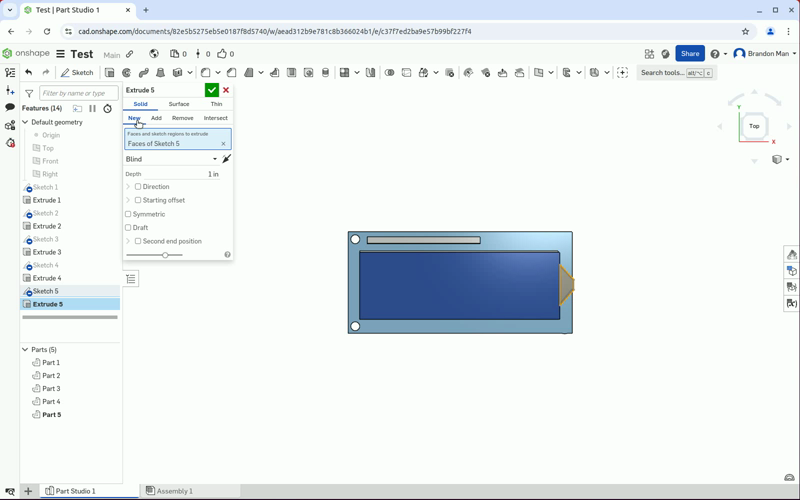
key(tab, 4)
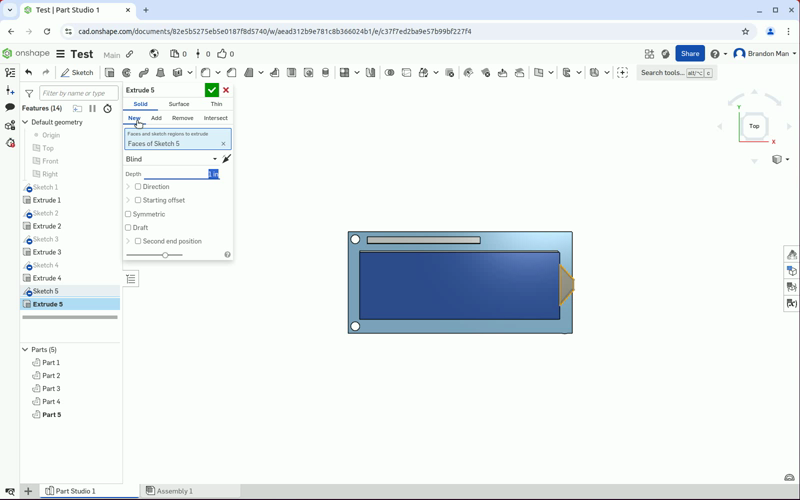
text(2.648)
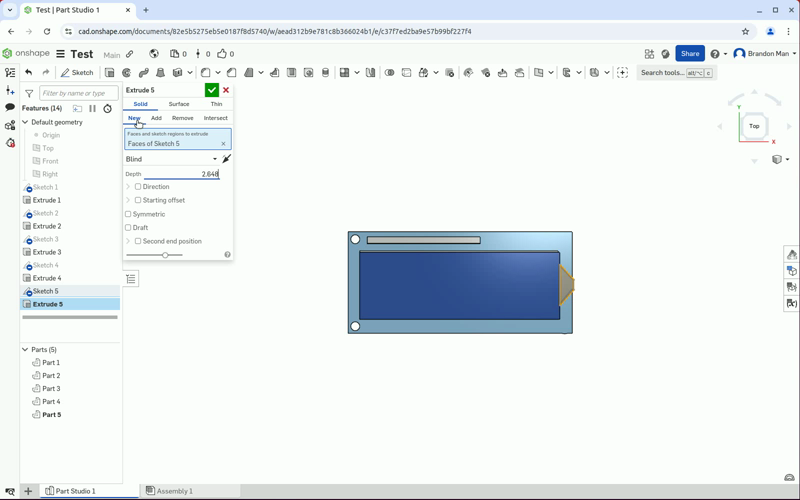
key(enter)
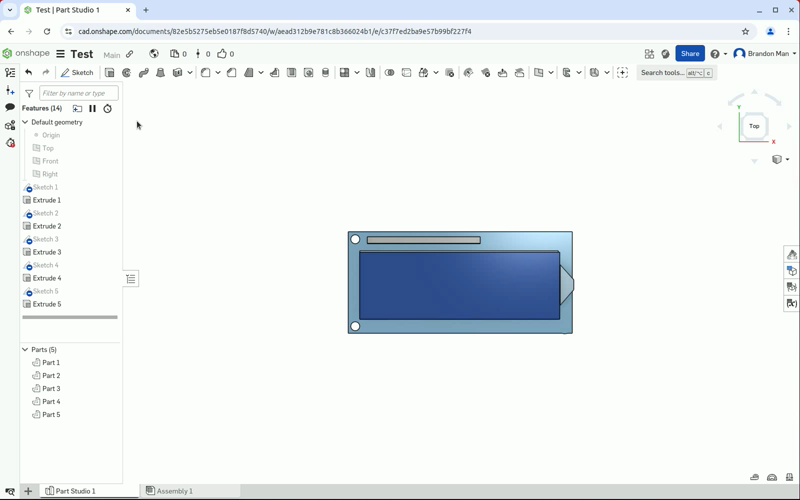
key(shift+h)
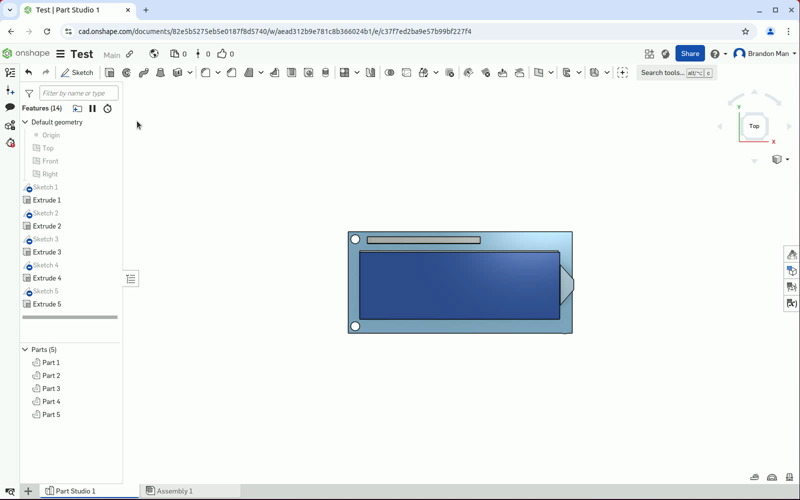
key(shift+h)
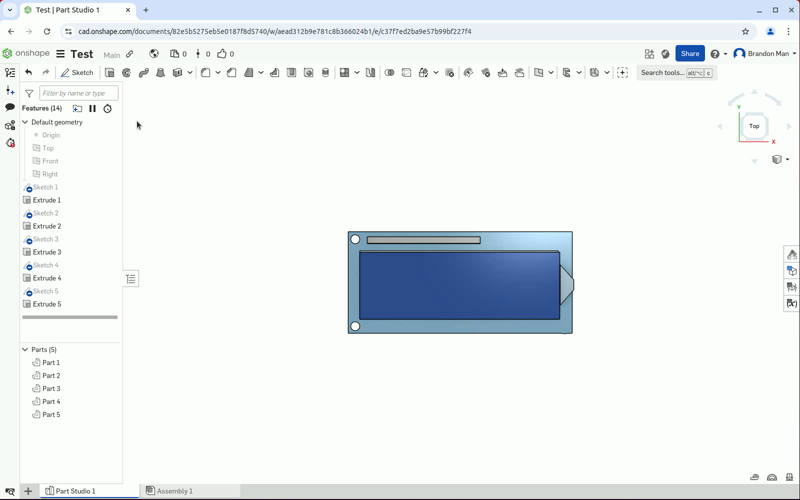
key(shift+7)
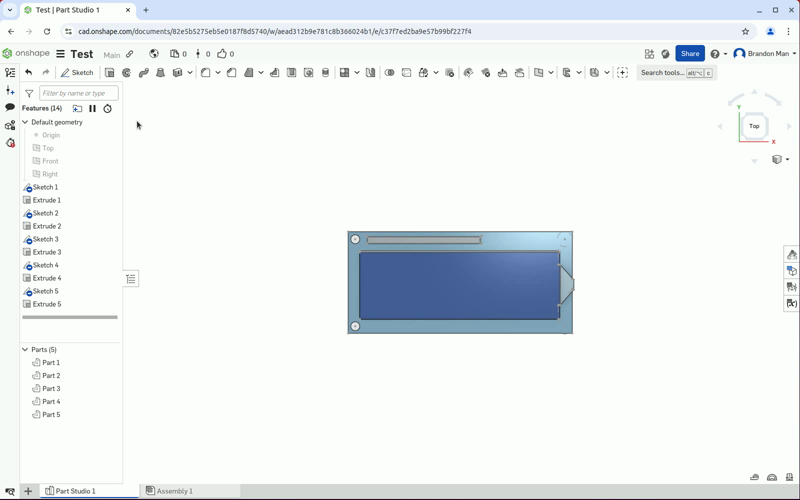
key(up, 3)
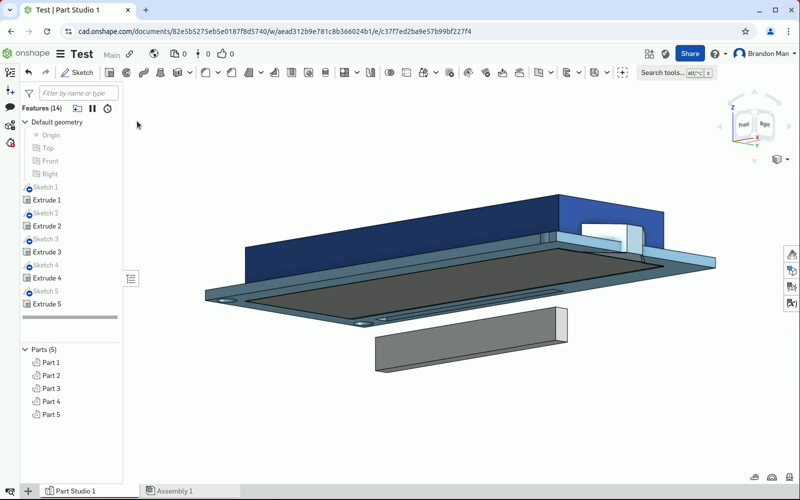
key(left, 3)
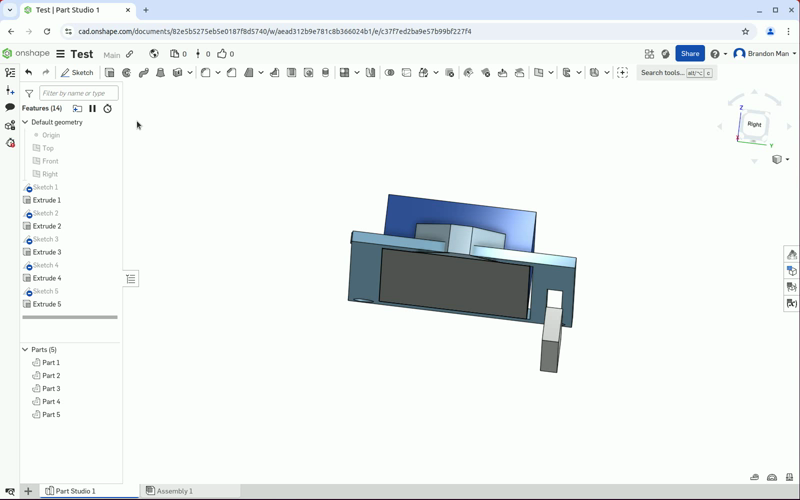
key(right, 3)
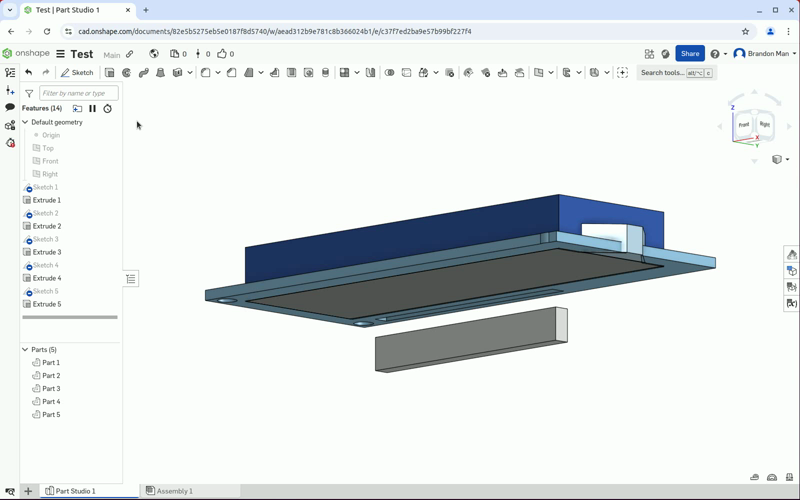
key(down, 3)
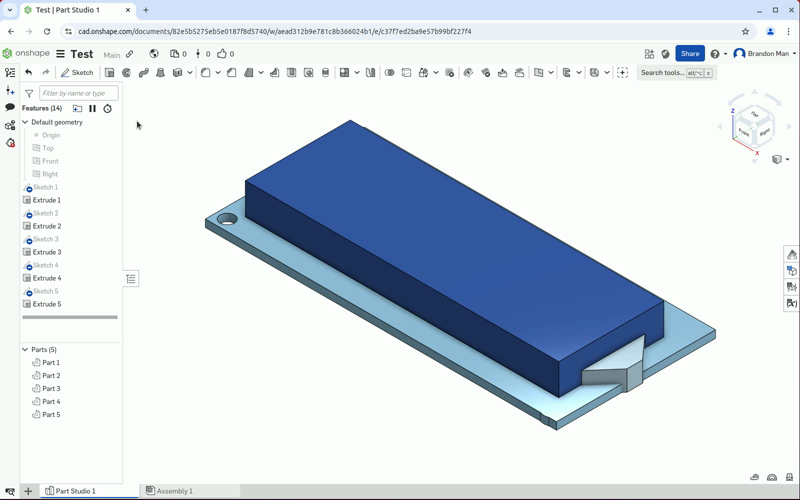
mouse_move(73, 189)
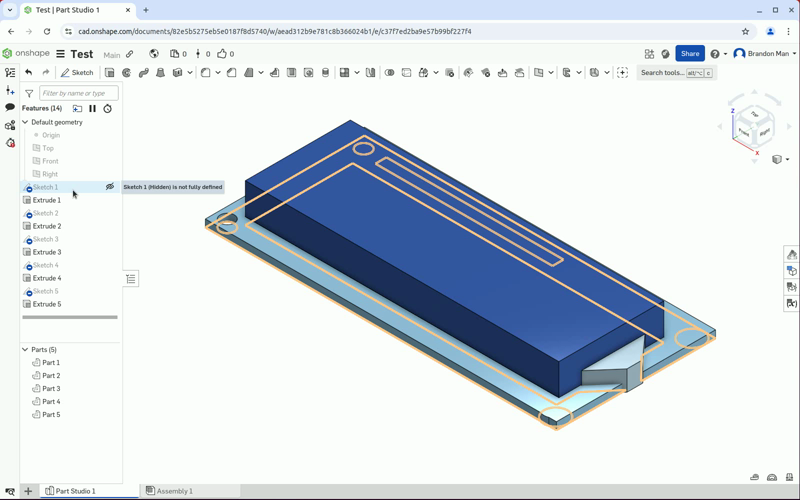
click(73, 189)